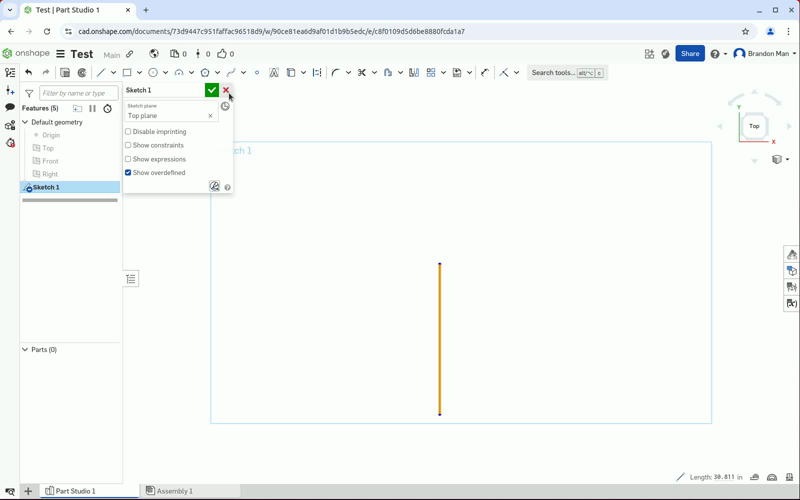
key(shift+h)
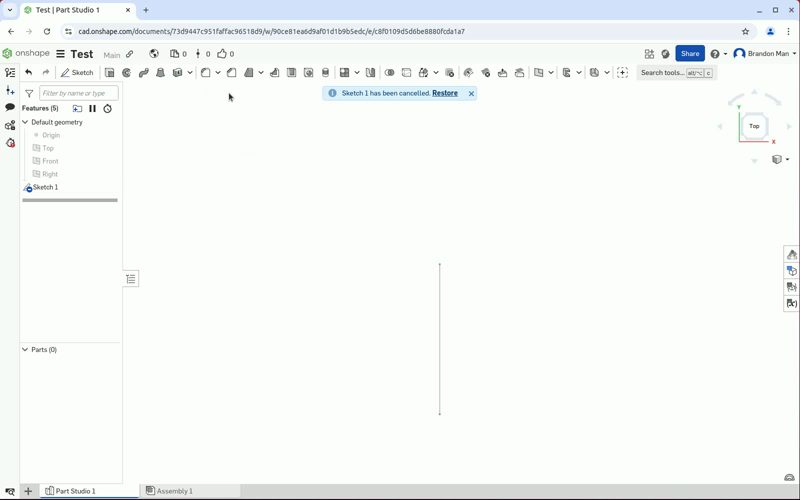
key(shift+s)
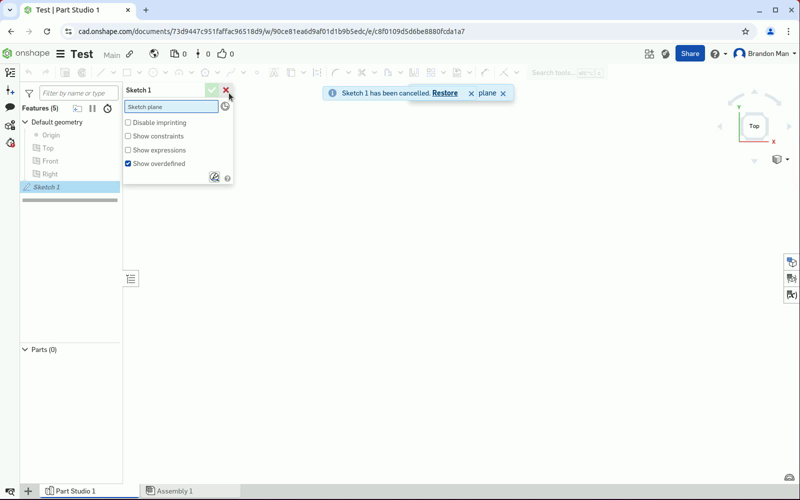
mouse_move(73, 150)
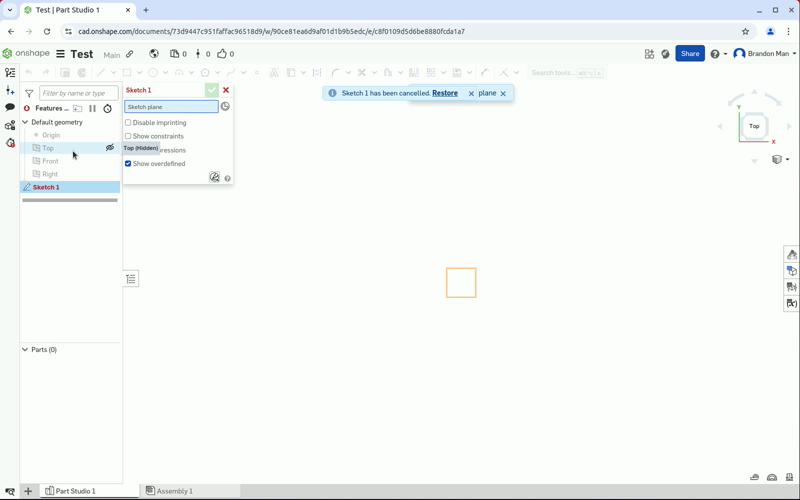
click(73, 150)
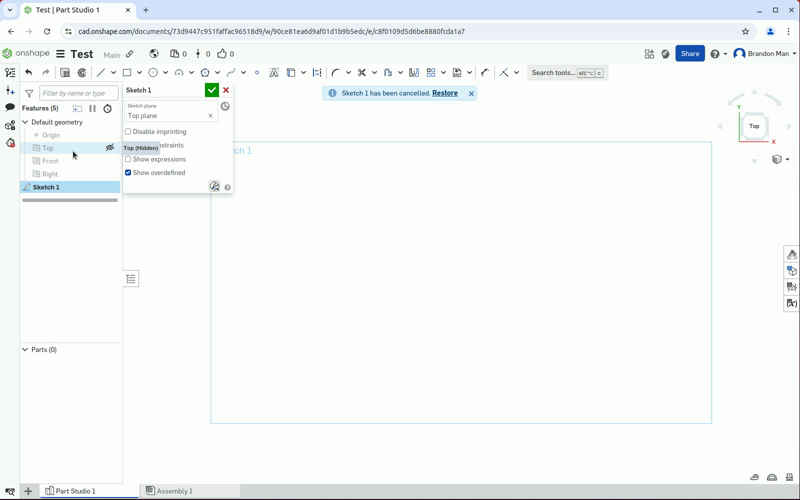
mouse_move(73, 352)
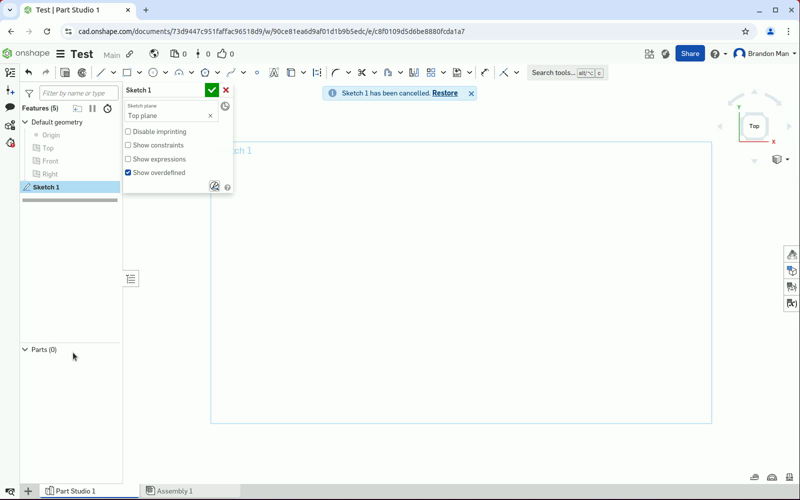
key(y)
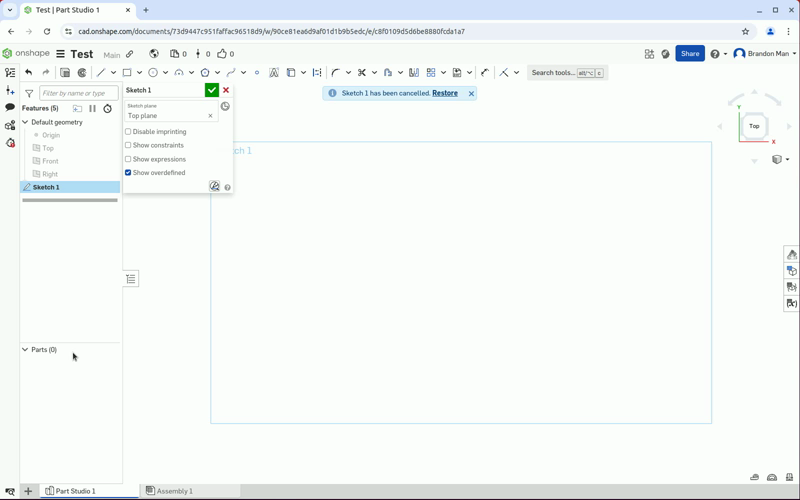
key(l)
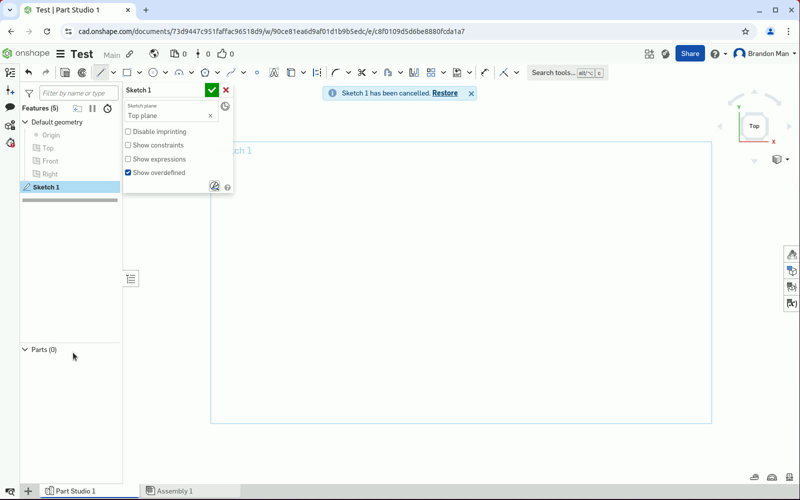
key_down(shift)
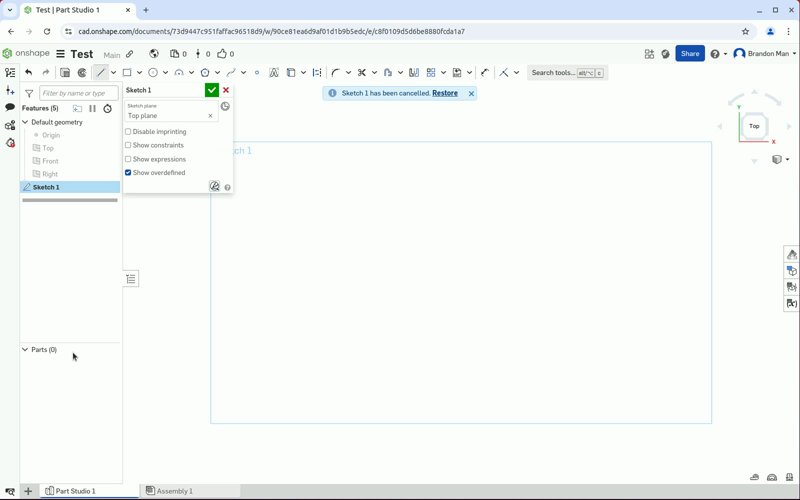
mouse_move(348, 366)
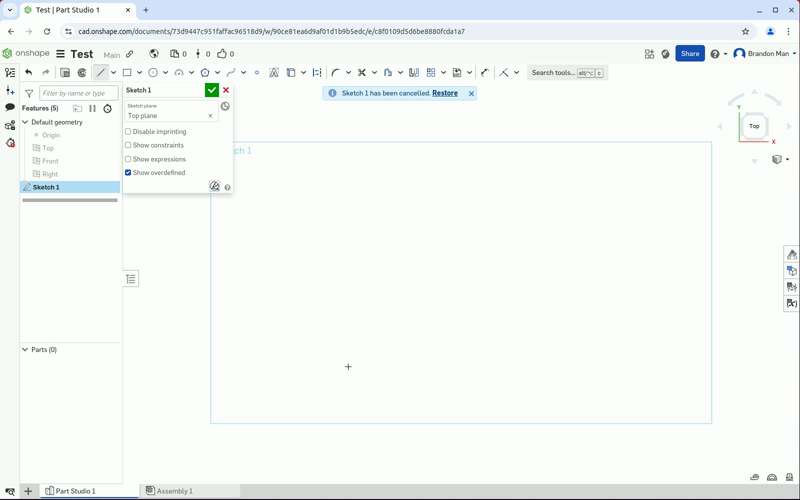
click(348, 366)
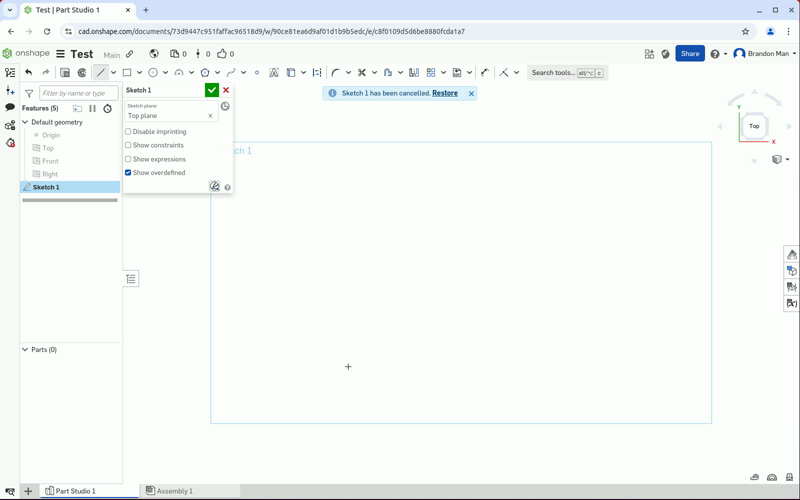
key_up(shift)
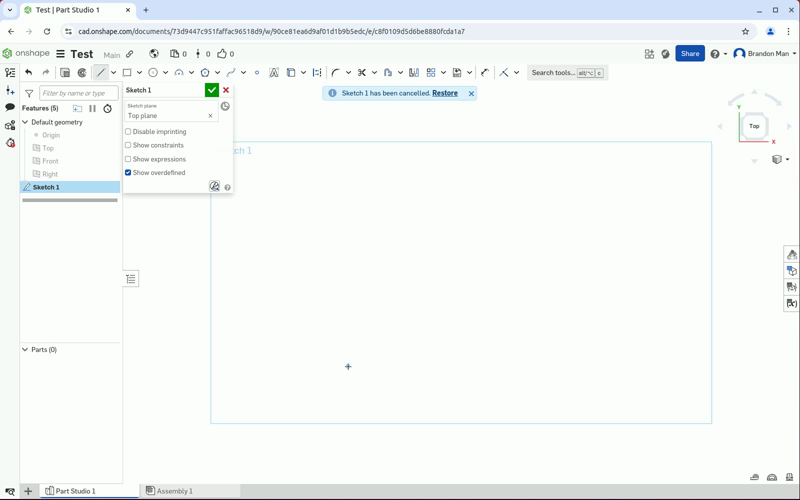
key_down(shift)
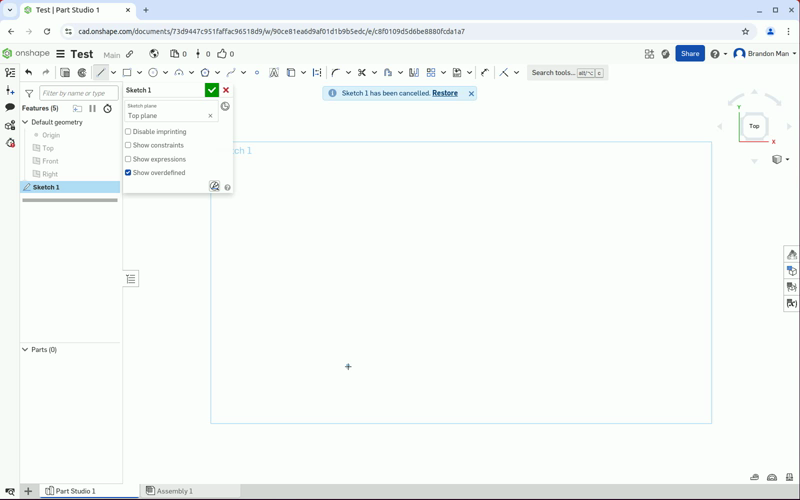
mouse_move(572, 366)
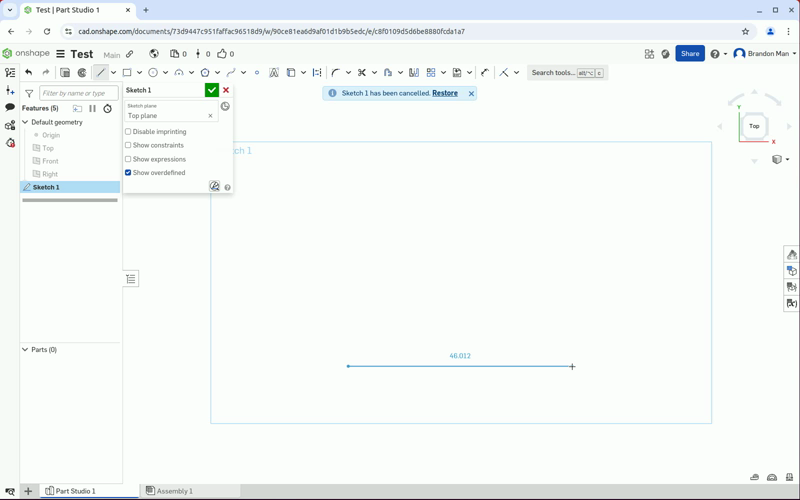
click(572, 366)
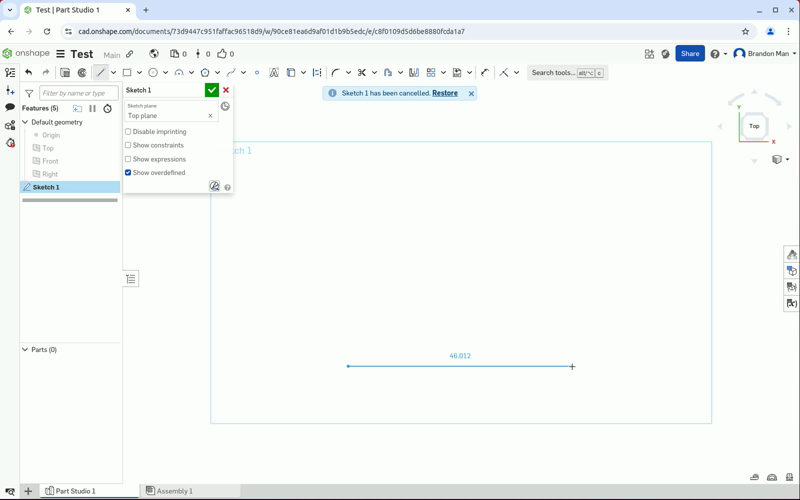
key_up(shift)
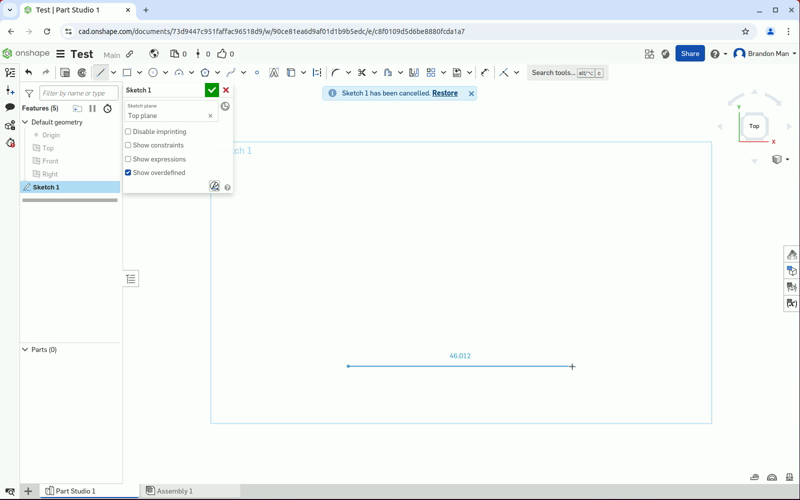
key_down(shift)
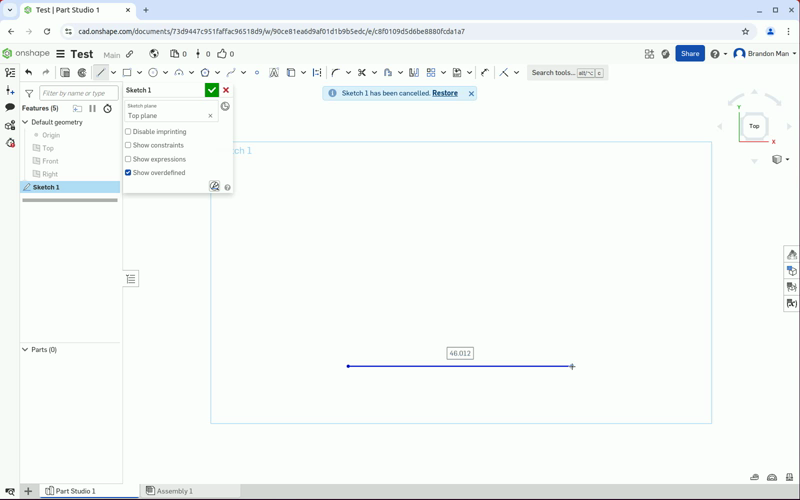
mouse_move(572, 201)
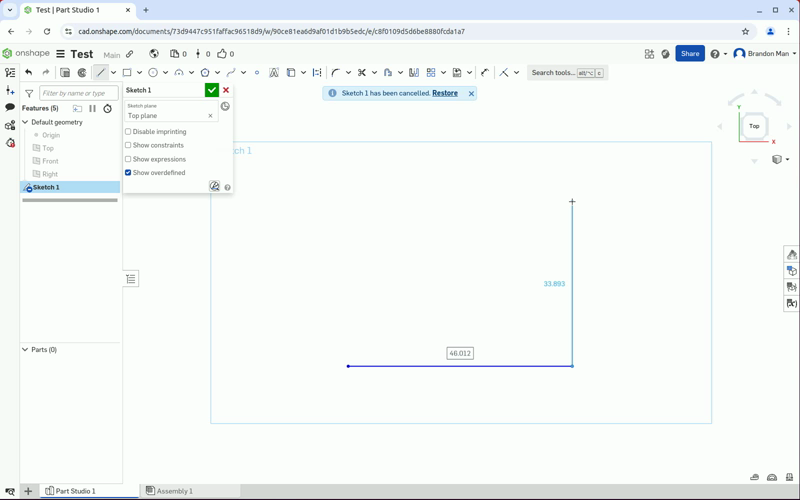
click(572, 201)
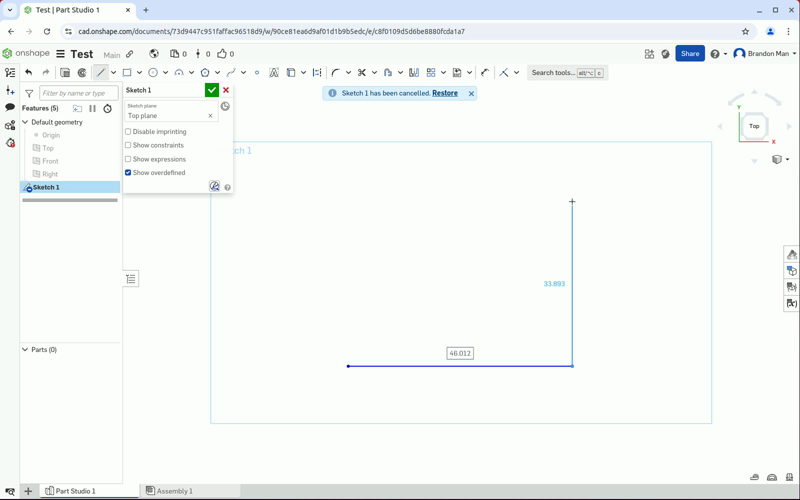
key_up(shift)
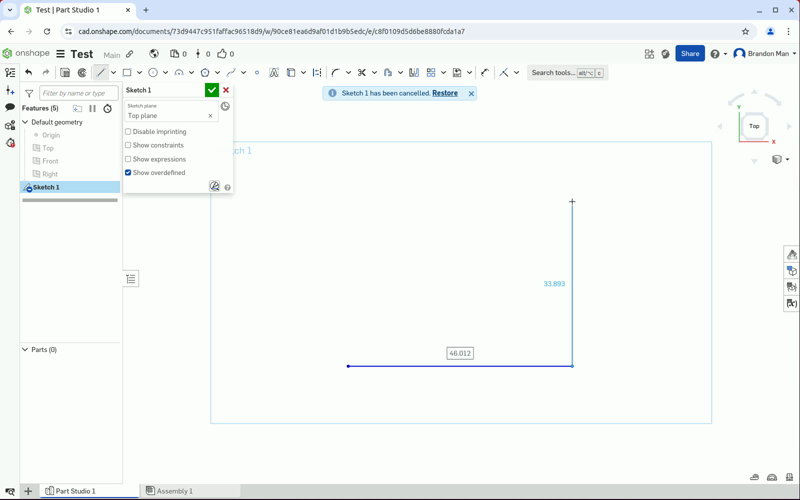
key_down(shift)
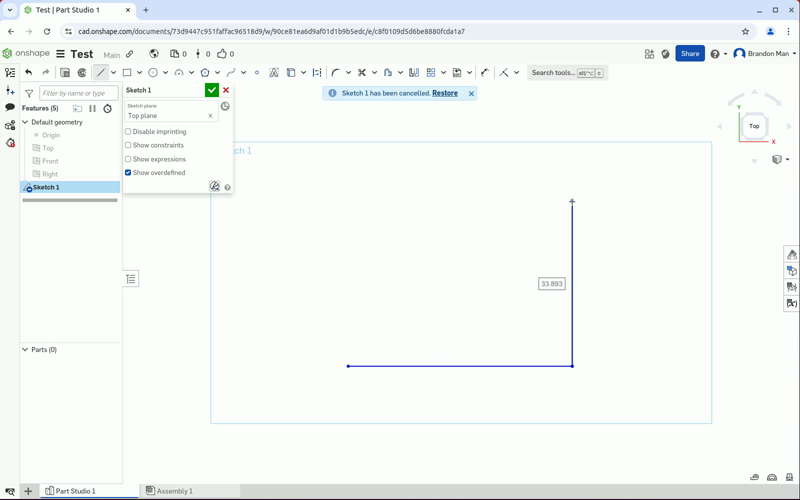
mouse_move(348, 201)
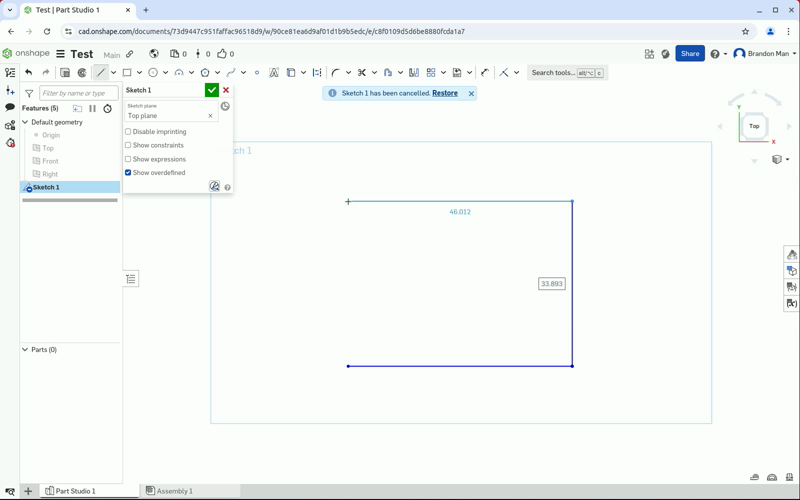
click(348, 201)
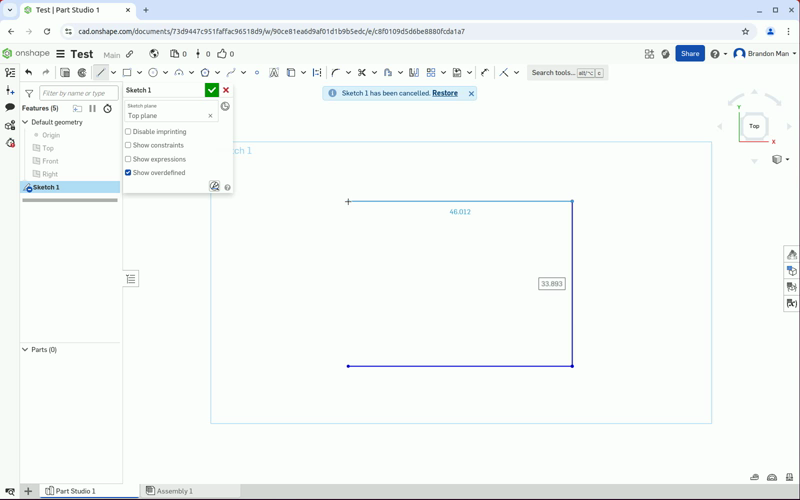
key_up(shift)
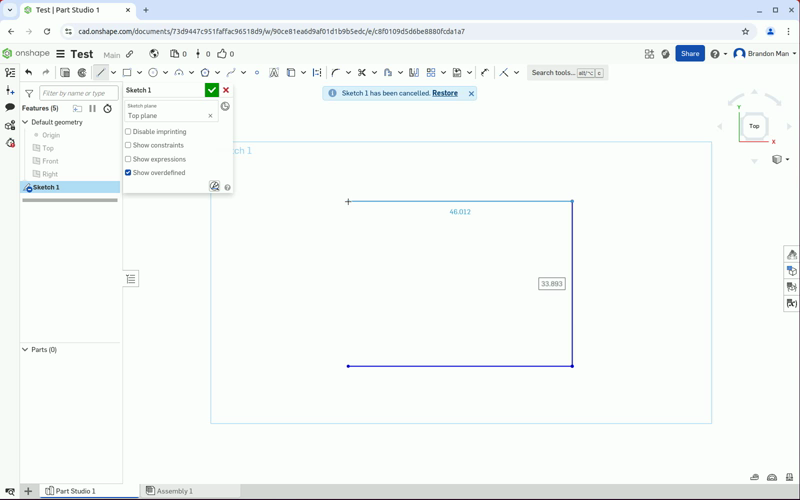
key_down(shift)
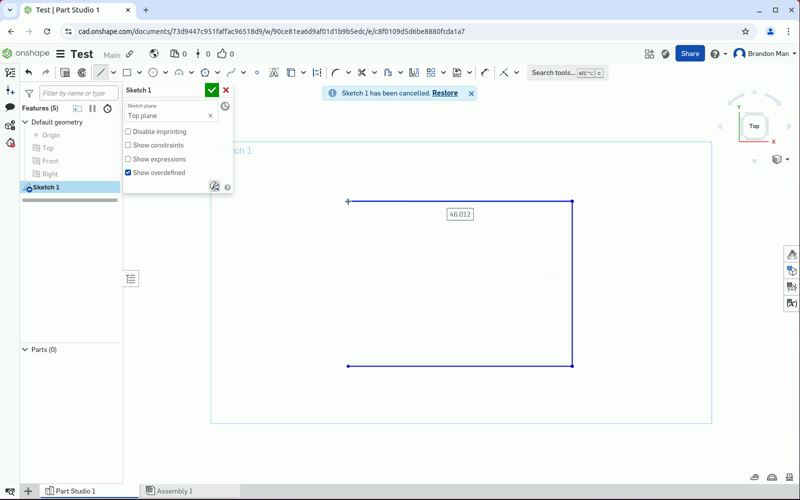
mouse_move(348, 366)
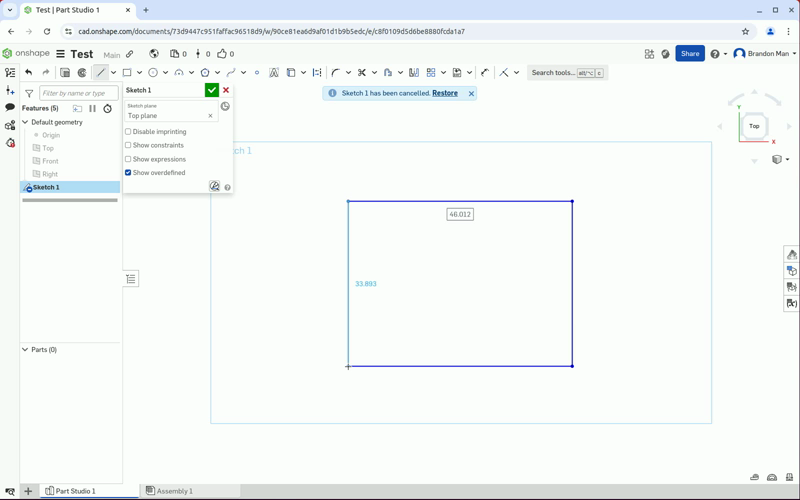
key_up(shift)
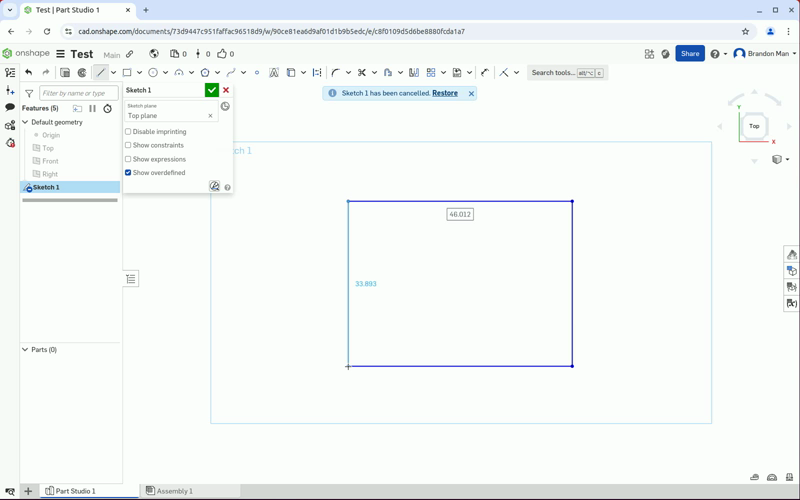
click(348, 366)
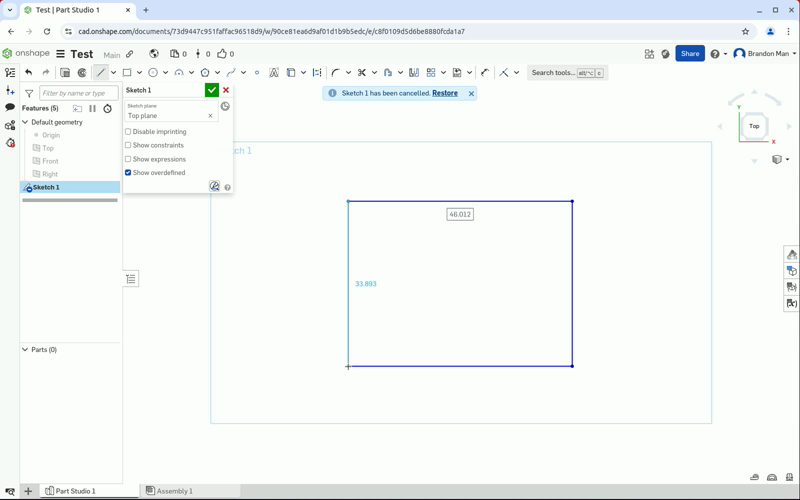
key(esc)
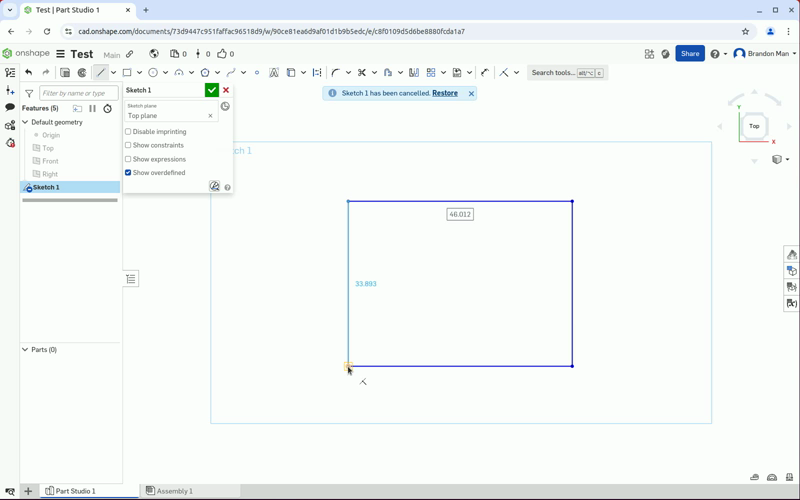
key(c)
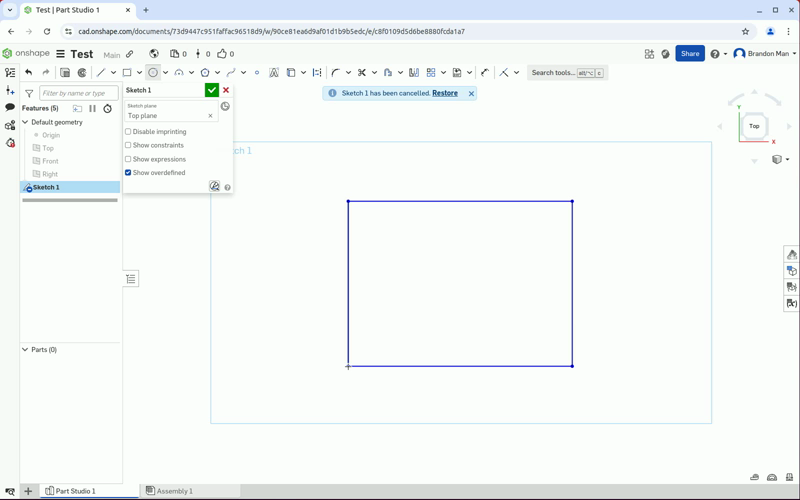
key_down(shift)
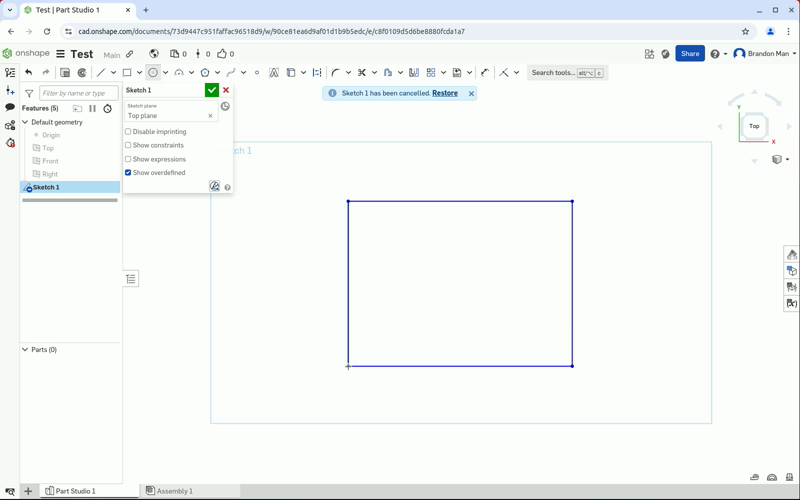
mouse_move(400, 283)
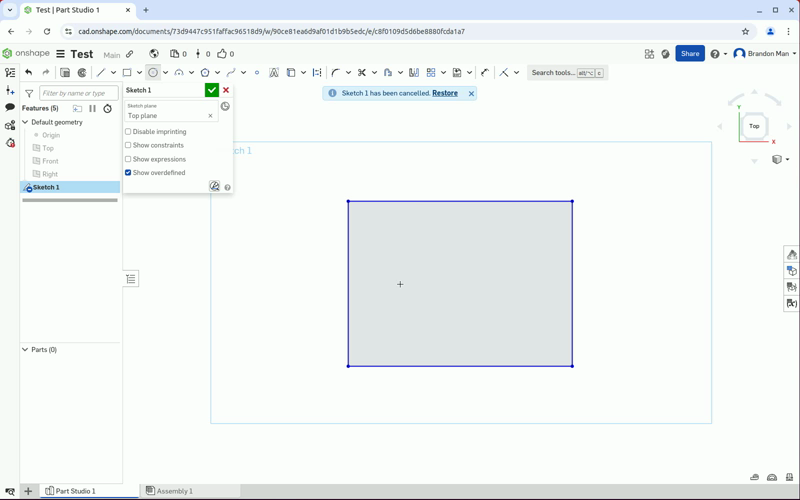
click(400, 283)
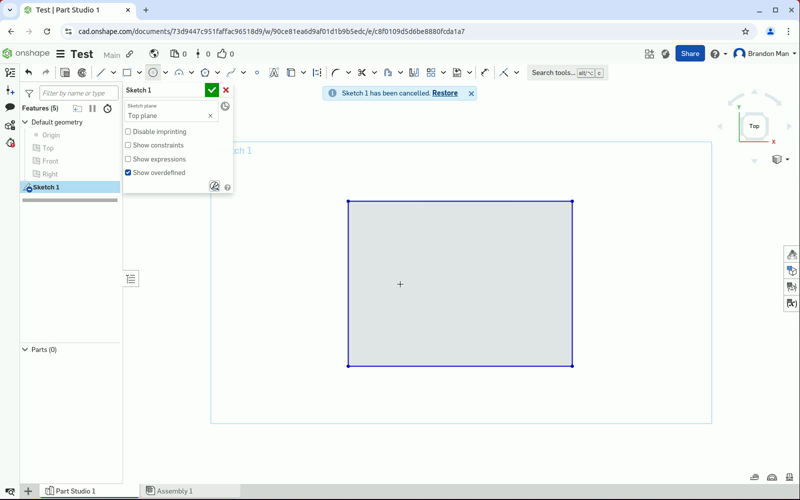
key_up(shift)
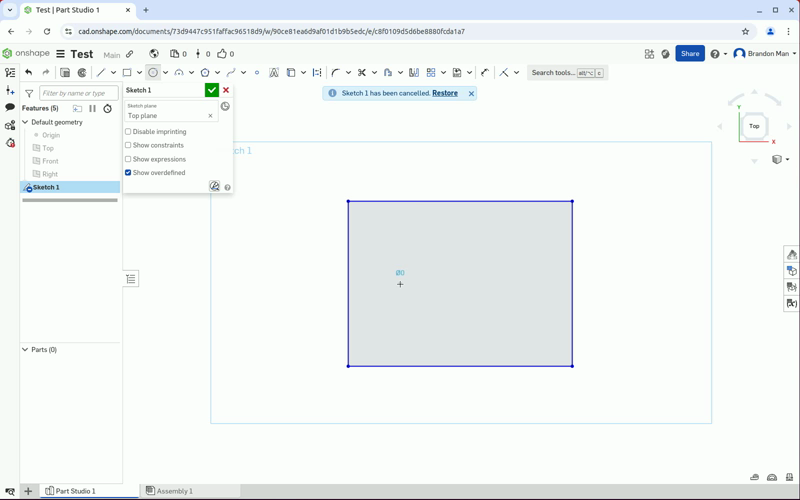
mouse_move(421, 283)
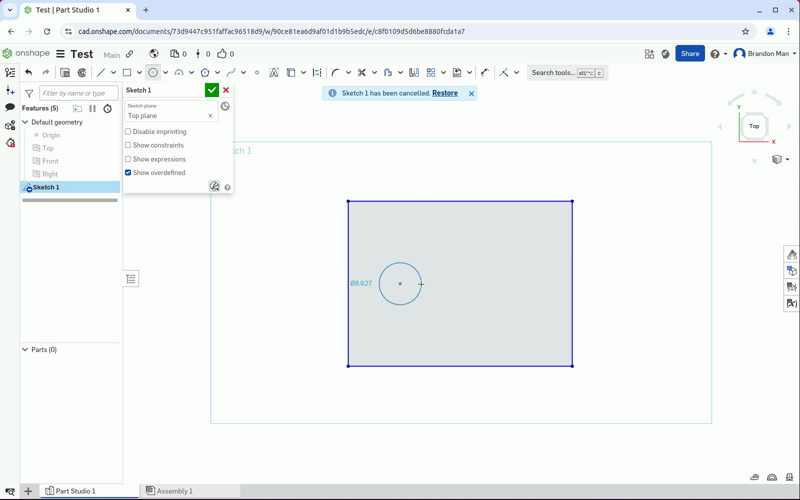
click(421, 283)
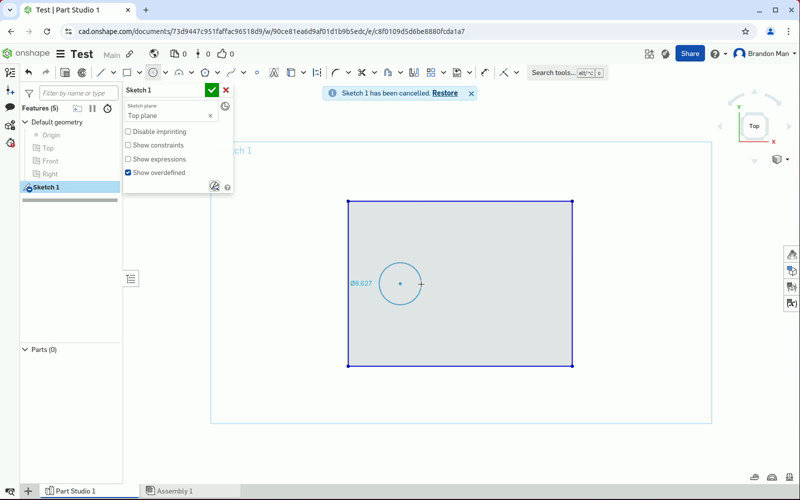
key(esc)
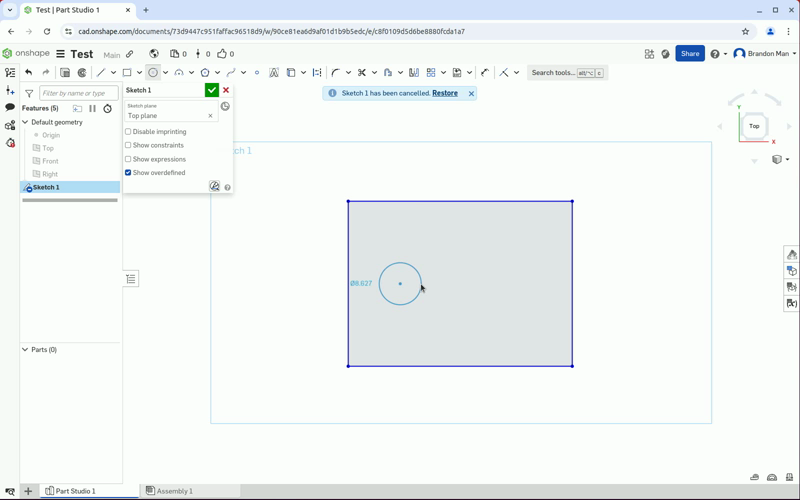
mouse_move(536, 323)
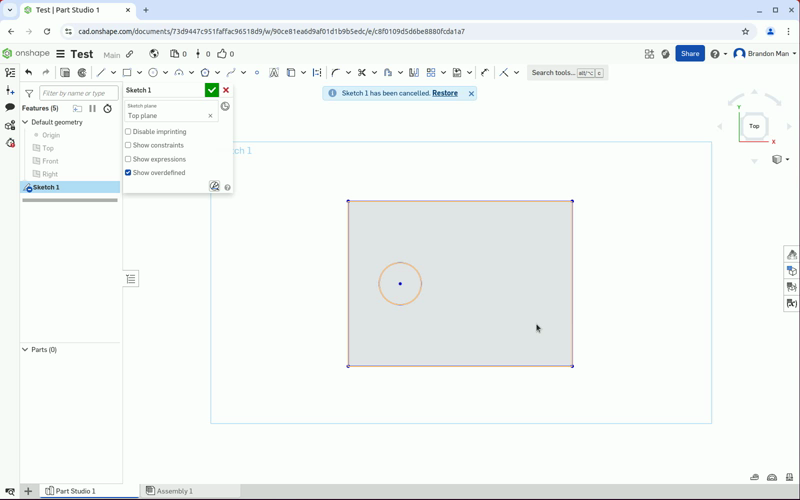
click(536, 323)
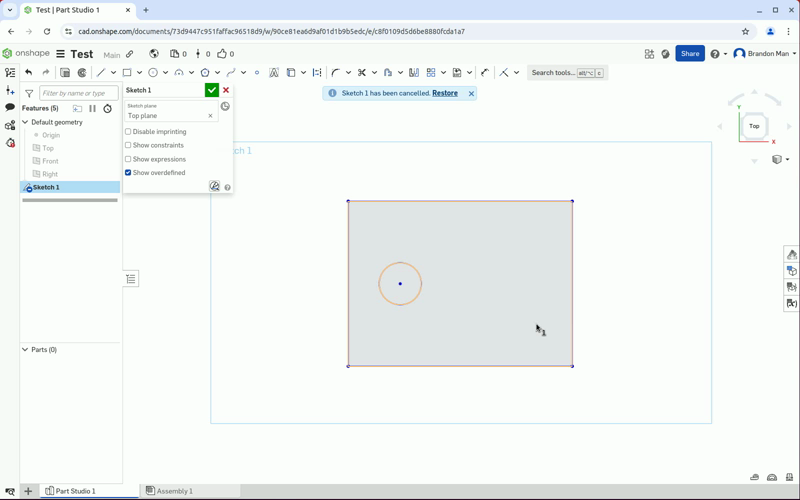
mouse_move(73, 352)
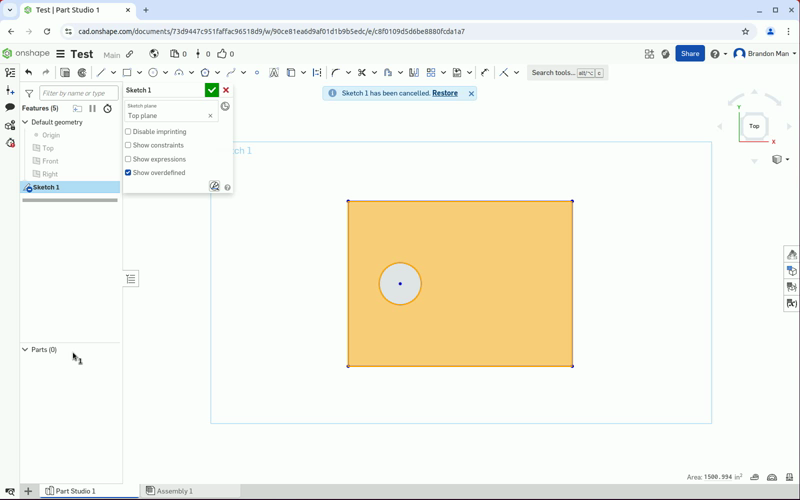
key(shift+y)
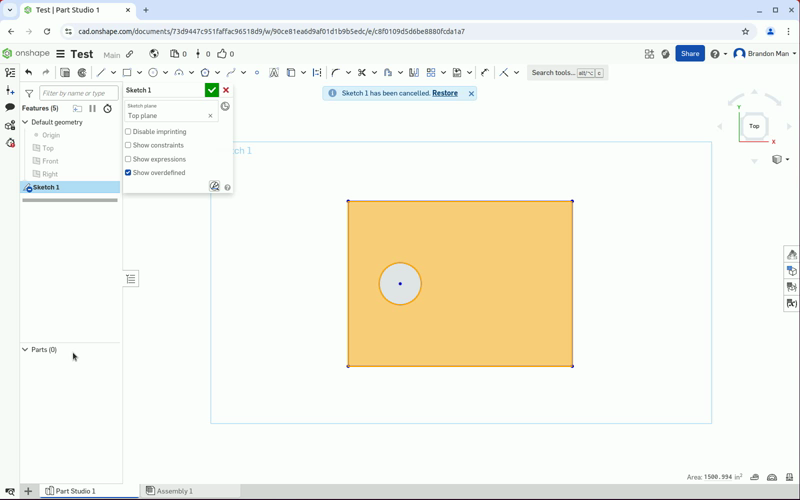
key(shift+e)
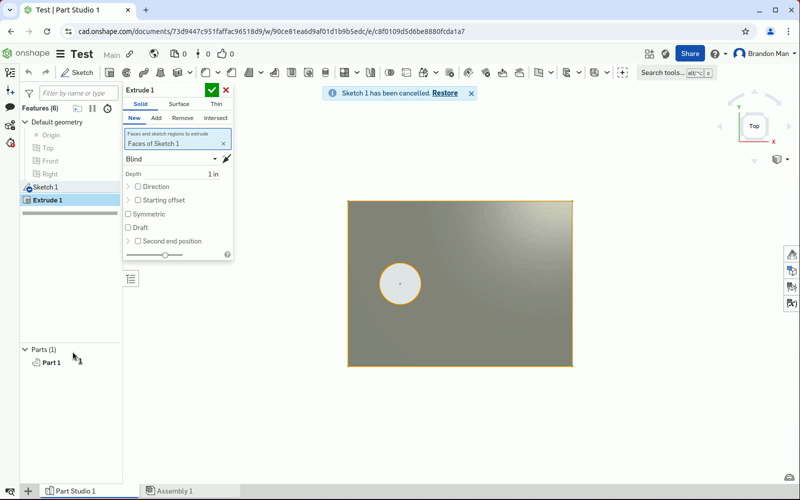
mouse_move(143, 106)
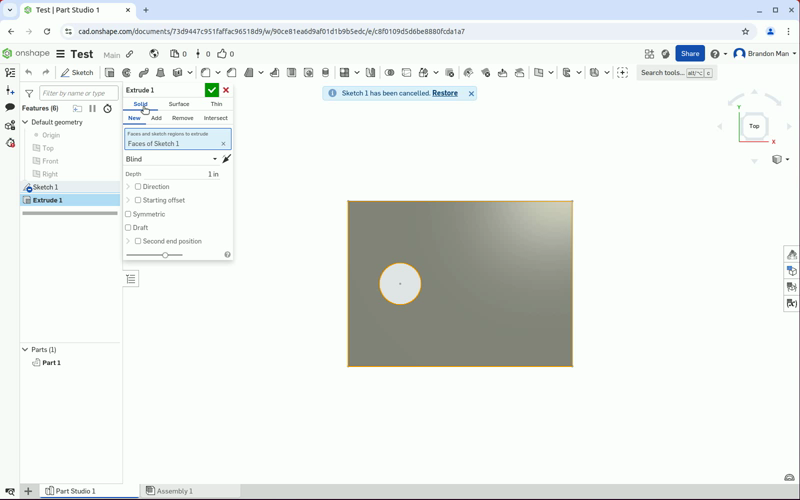
click(143, 106)
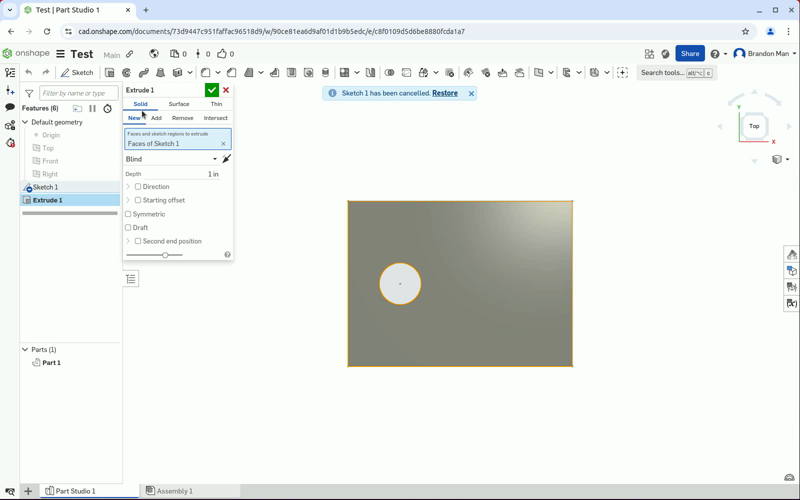
mouse_move(137, 120)
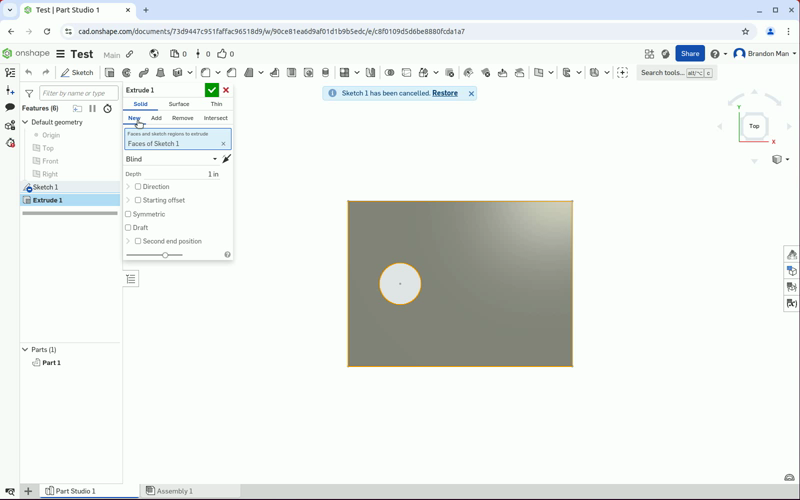
click(137, 120)
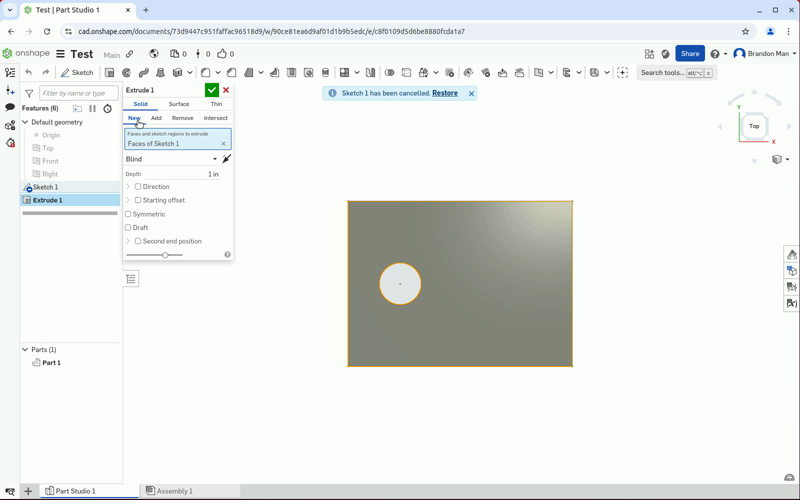
key(tab, 4)
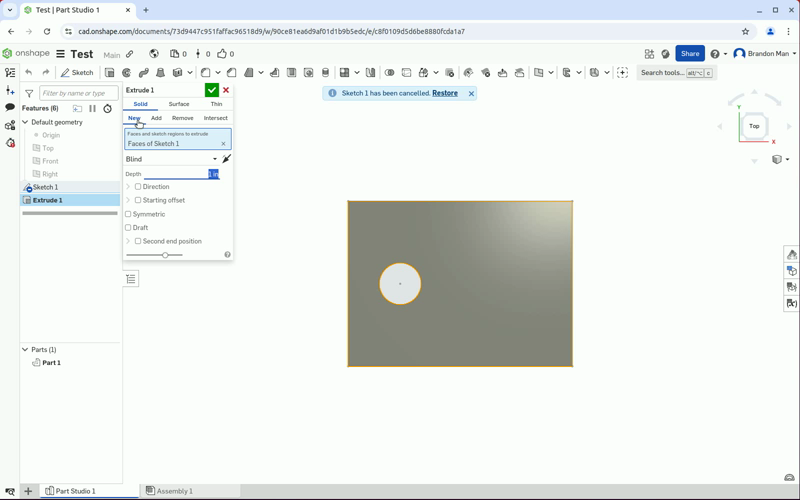
text(1.204)
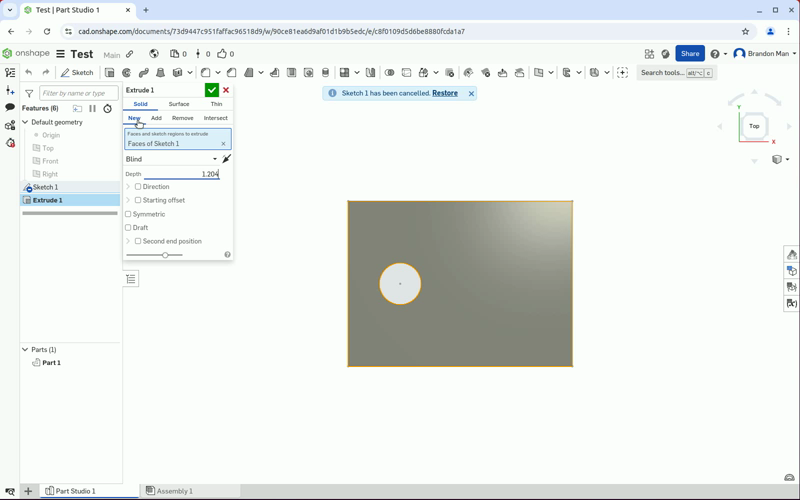
key(enter)
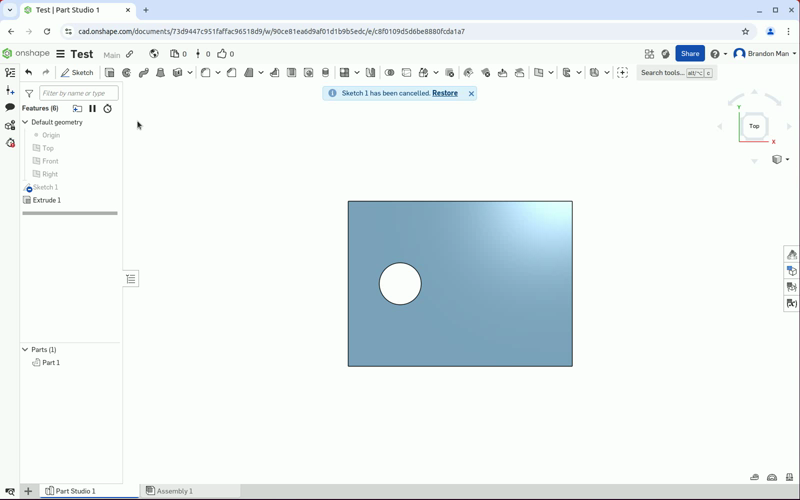
key(shift+h)
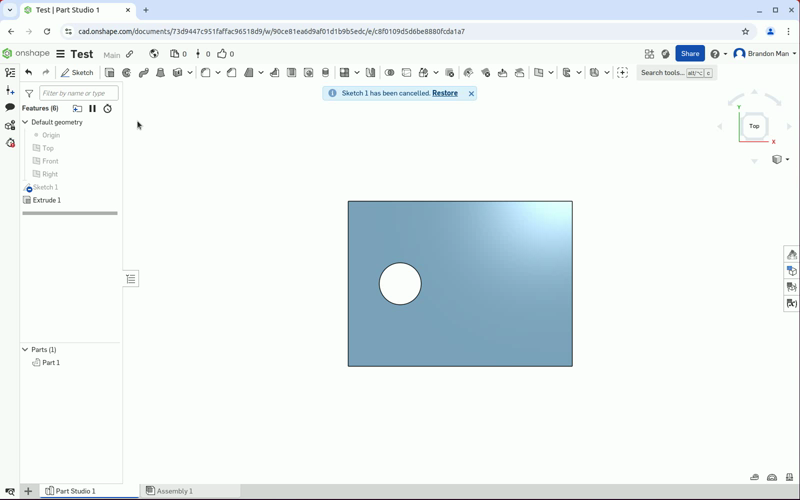
key(shift+h)
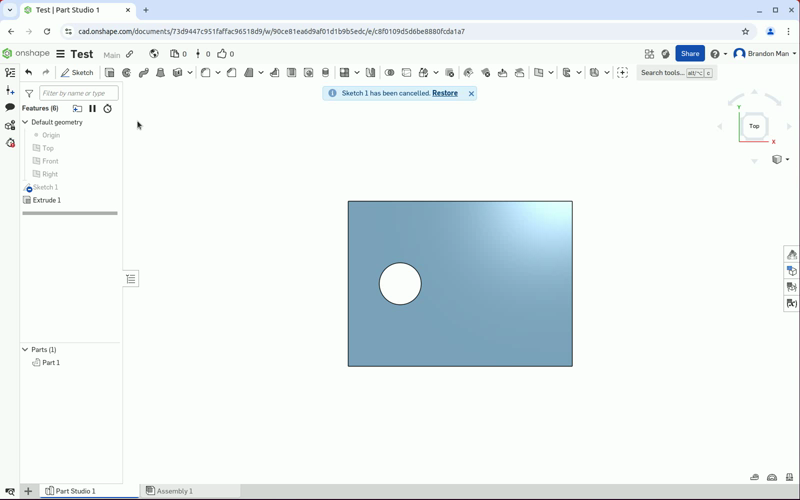
mouse_move(73, 189)
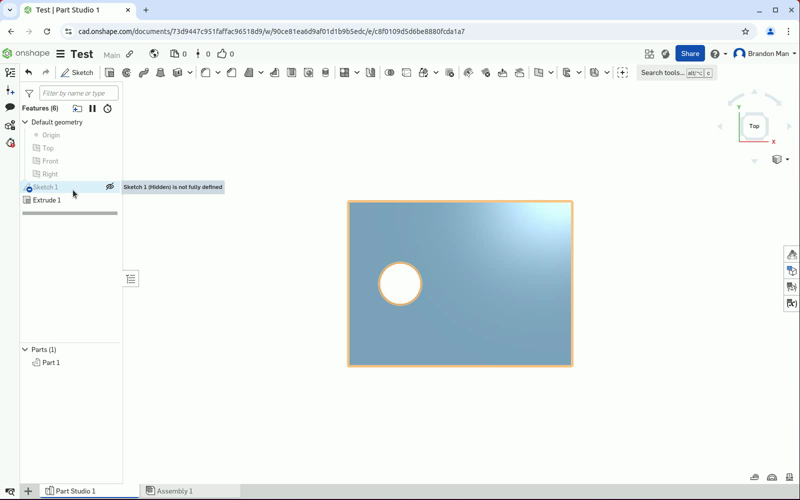
click(73, 189)
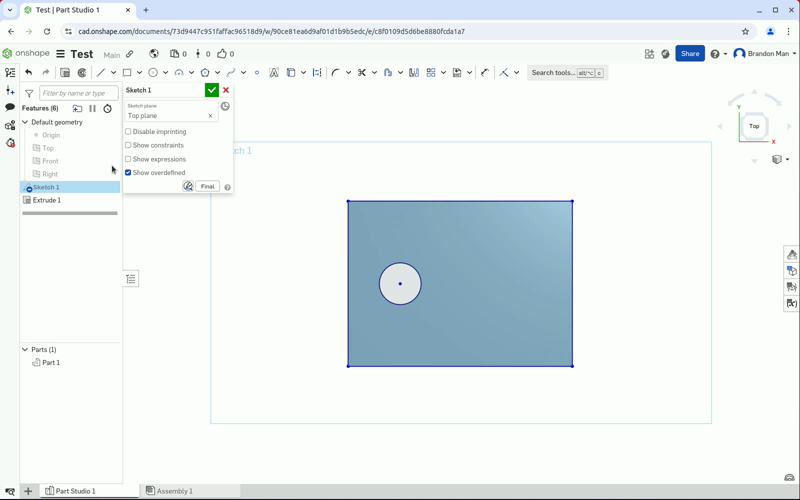
mouse_move(229, 92)
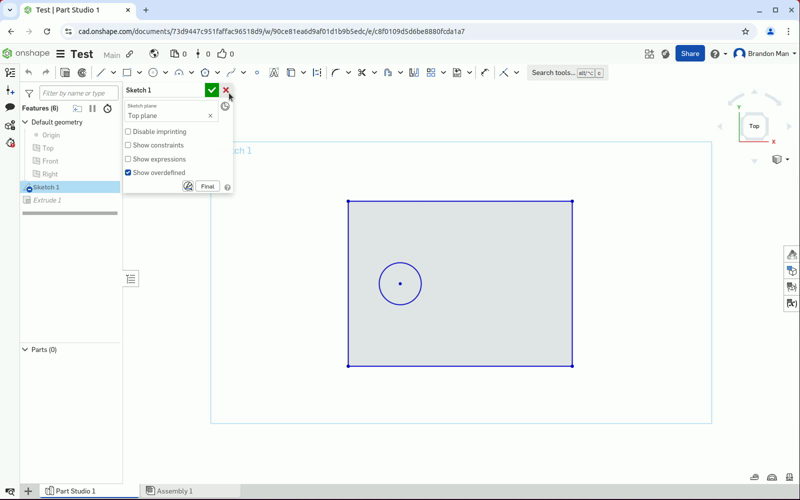
click(229, 92)
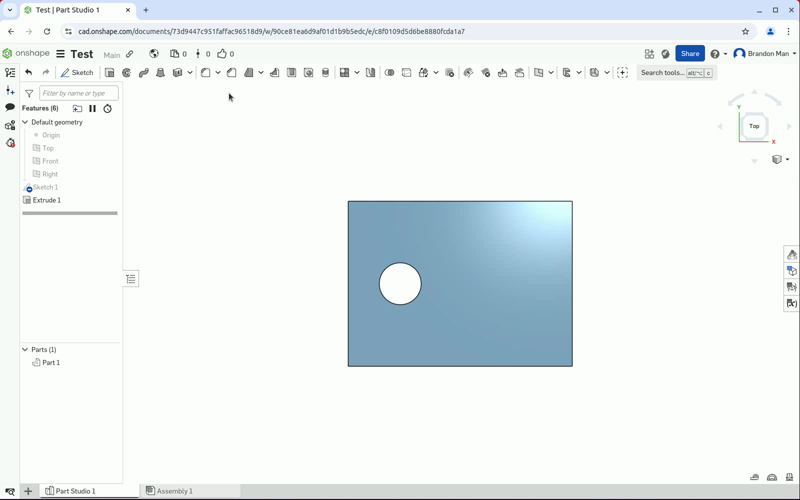
mouse_move(541, 75)
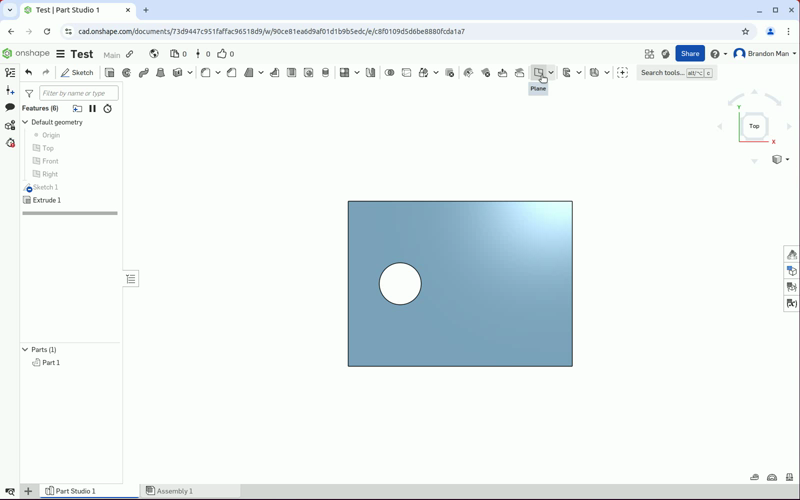
click(541, 75)
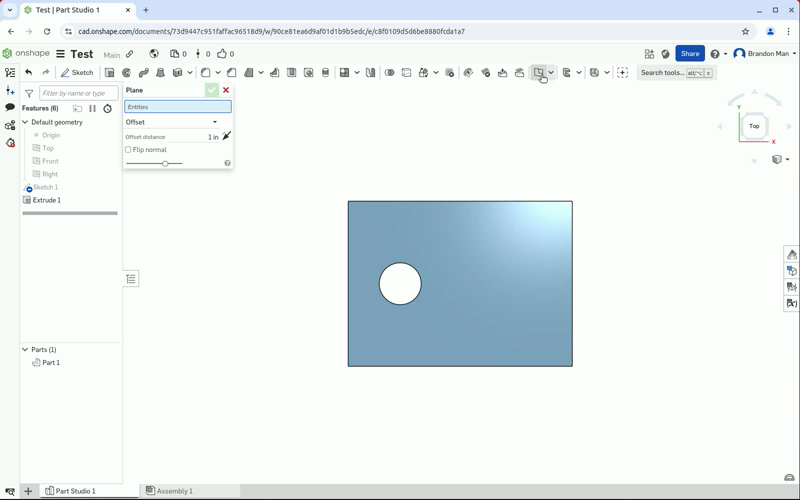
mouse_move(73, 150)
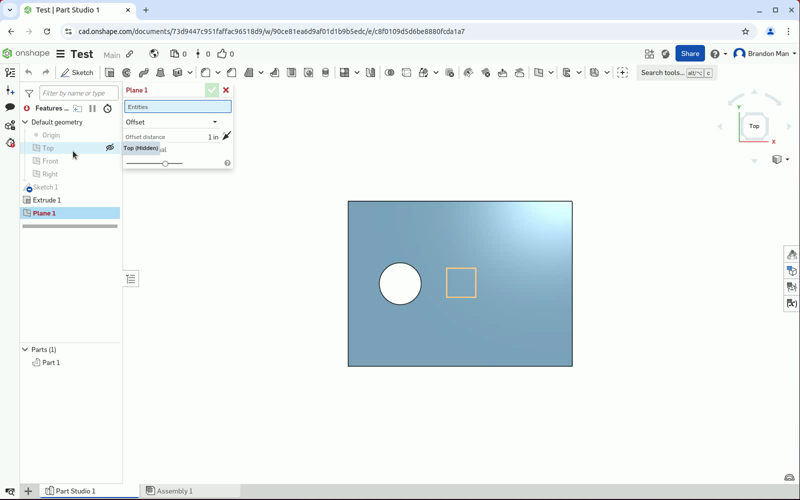
click(73, 150)
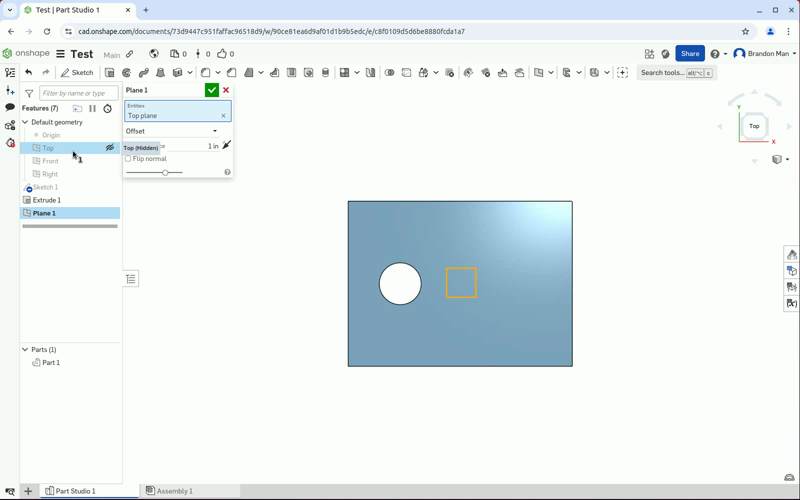
key(tab, 2)
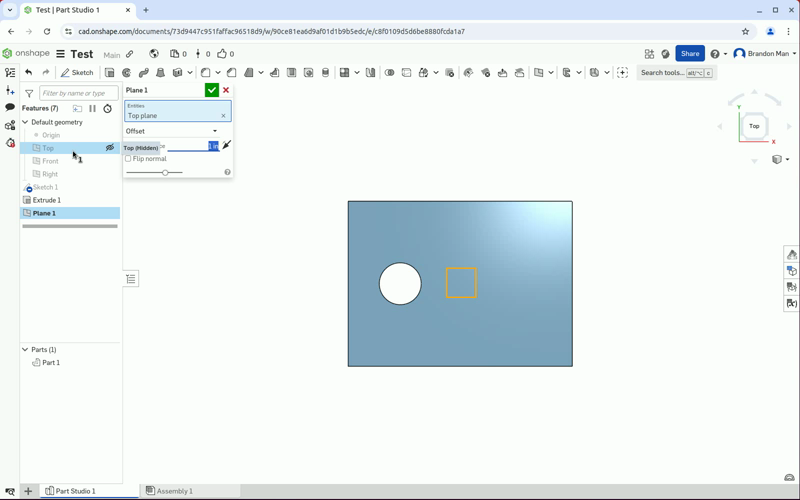
text(1.202)
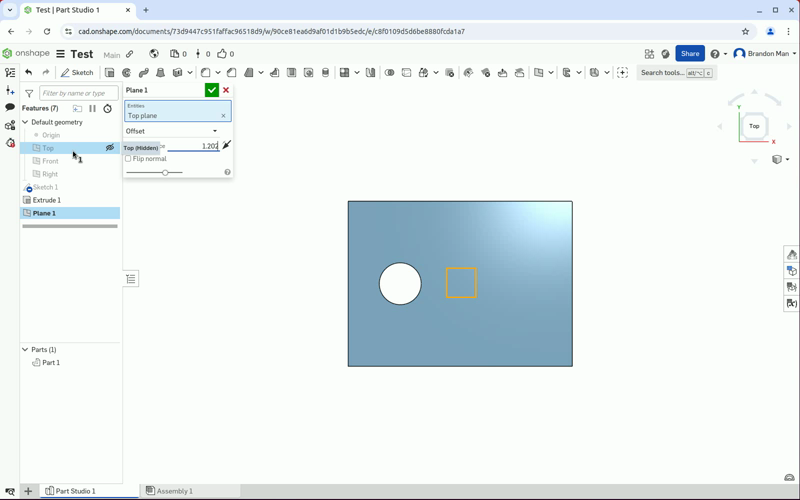
key(enter, 2)
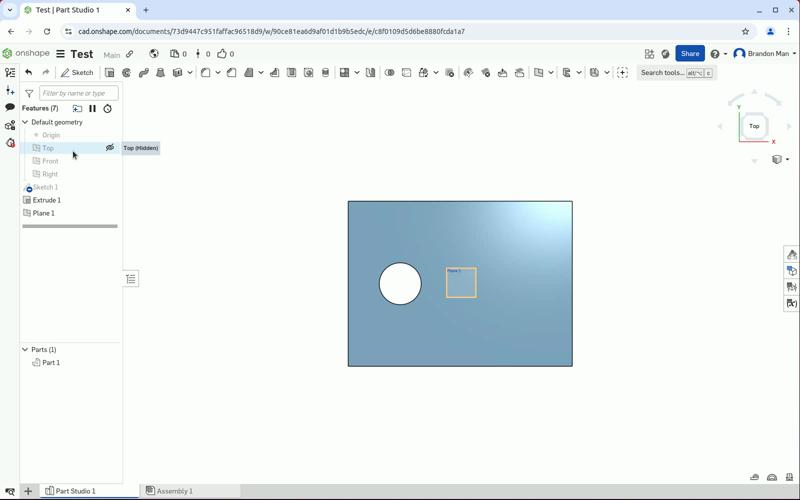
key(shift+s)
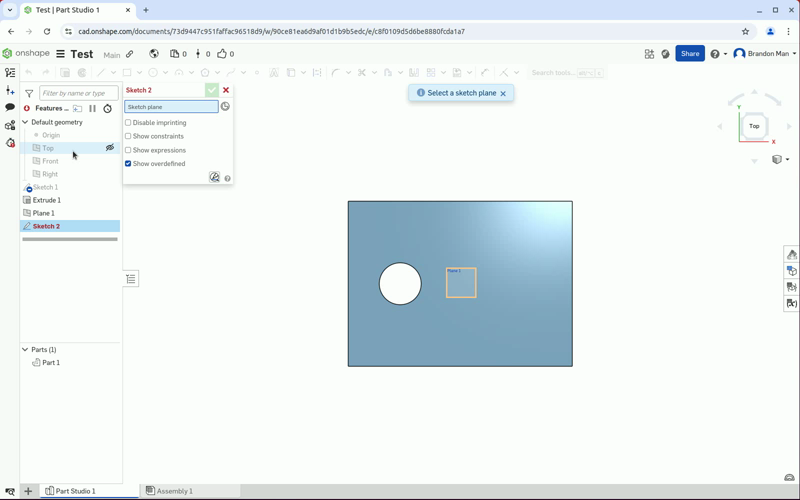
mouse_move(73, 215)
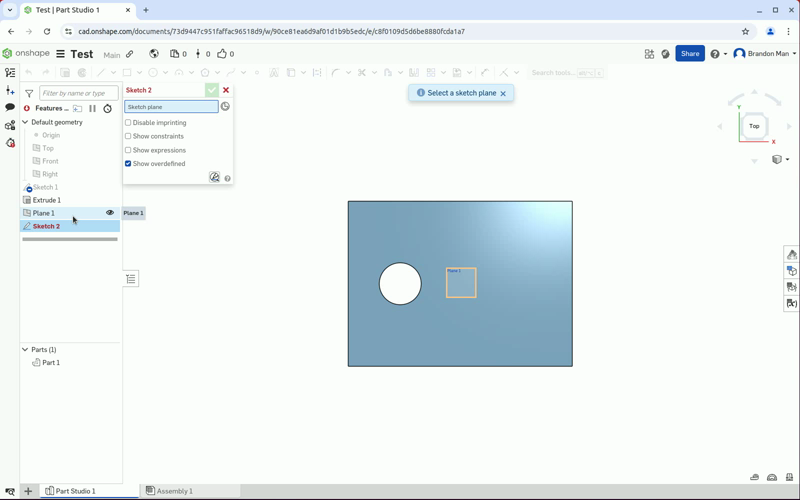
click(73, 215)
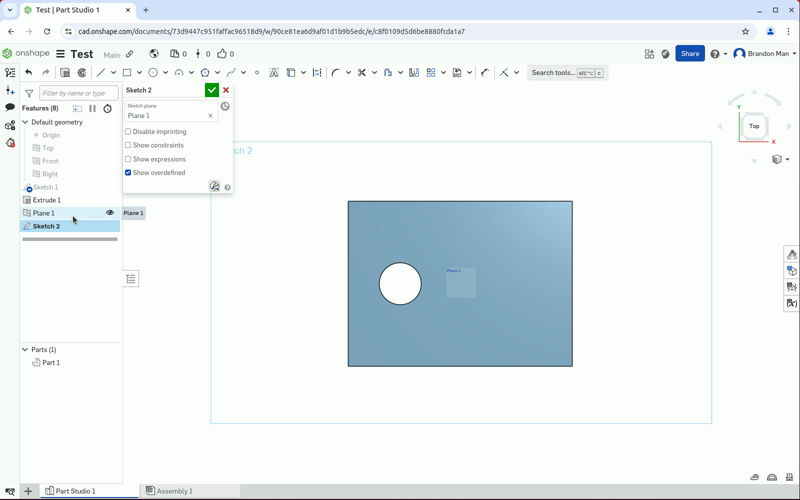
mouse_move(73, 352)
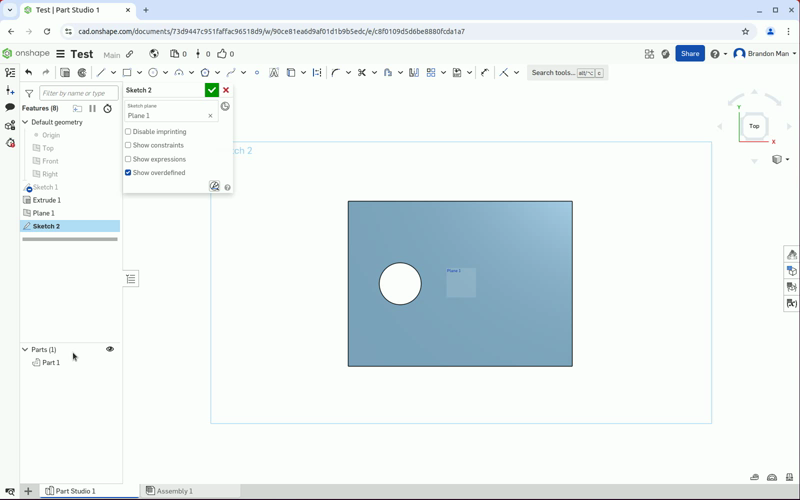
key(y)
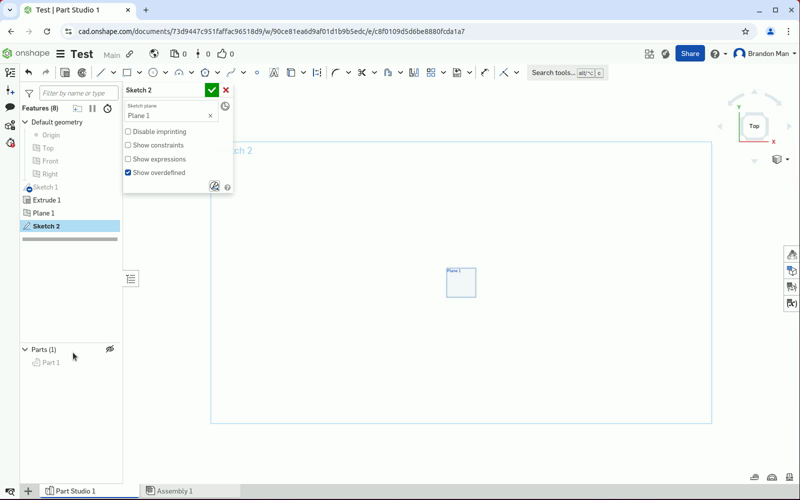
key(l)
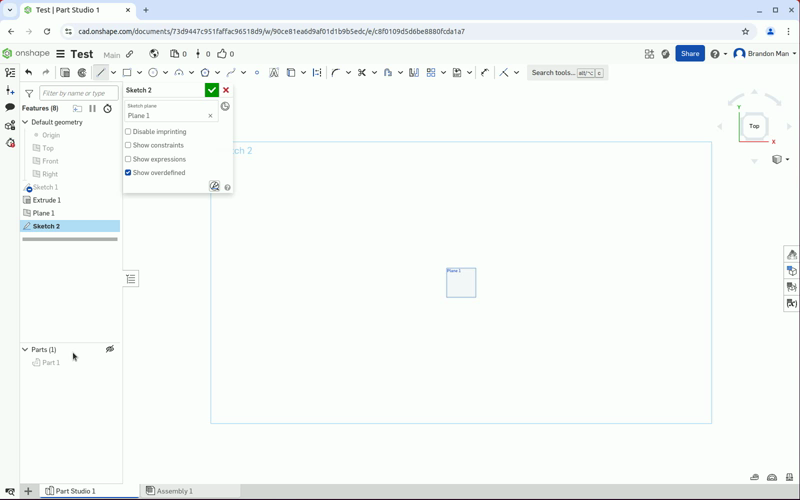
key_down(shift)
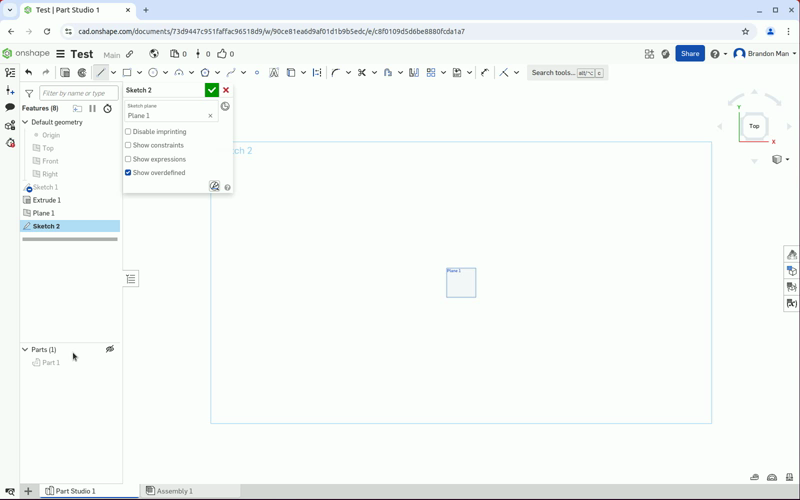
mouse_move(398, 304)
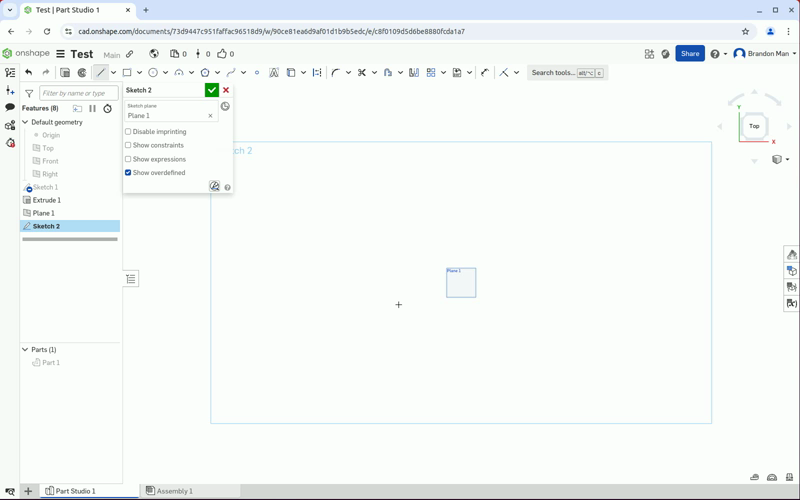
click(398, 304)
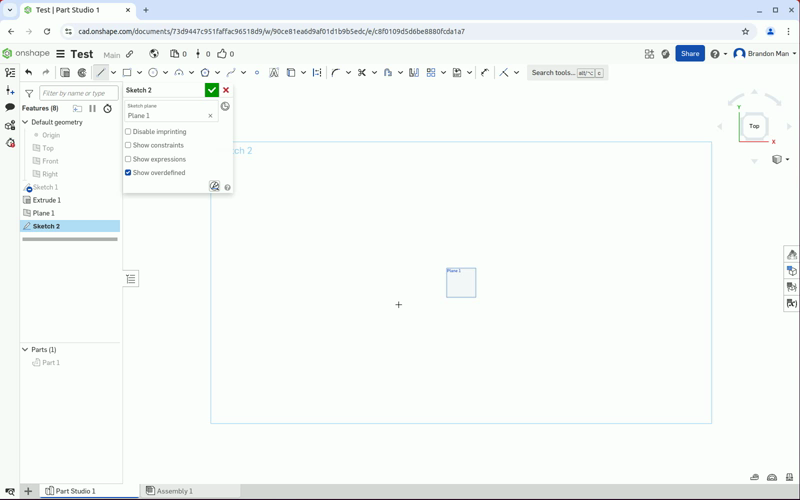
key_up(shift)
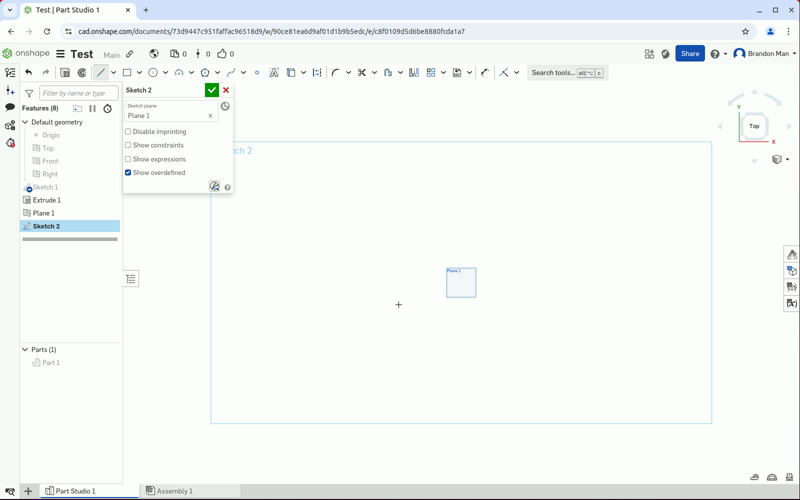
key_down(shift)
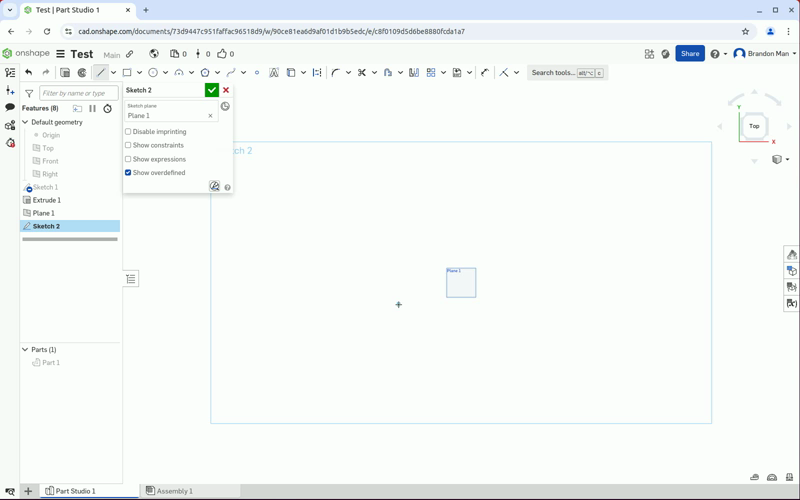
mouse_move(461, 304)
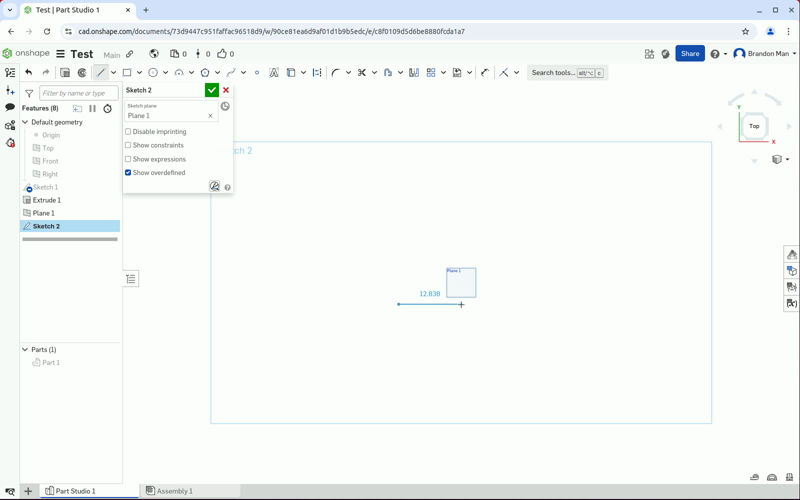
click(461, 304)
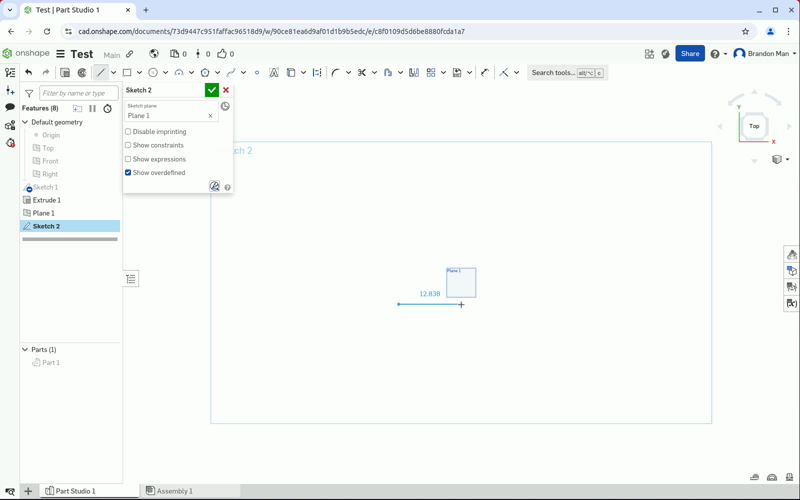
key_up(shift)
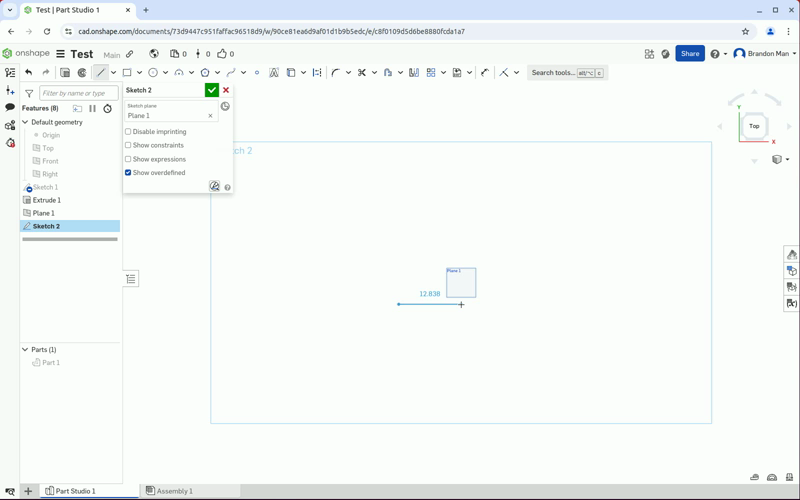
key(esc)
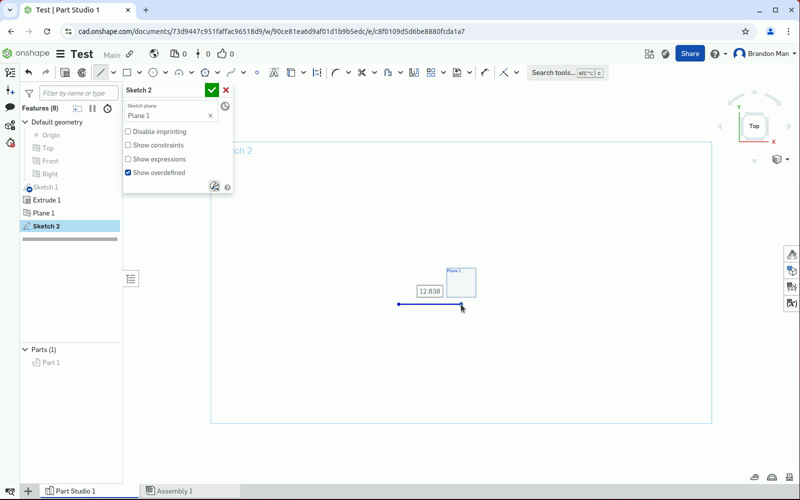
key(a)
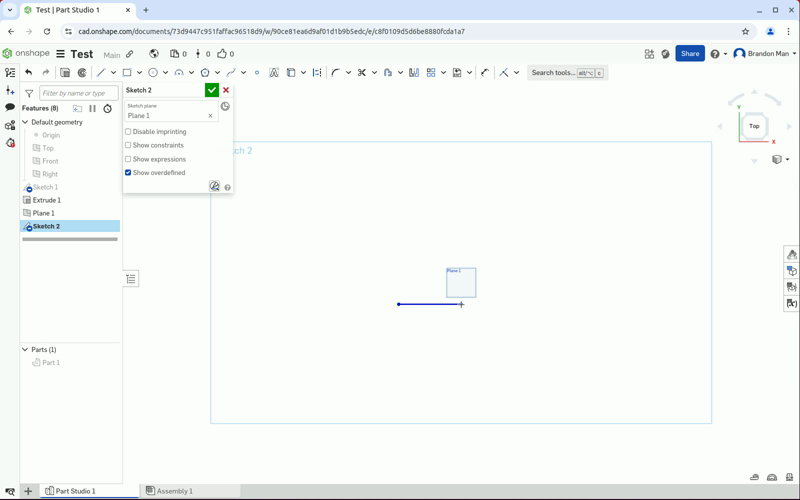
mouse_move(461, 304)
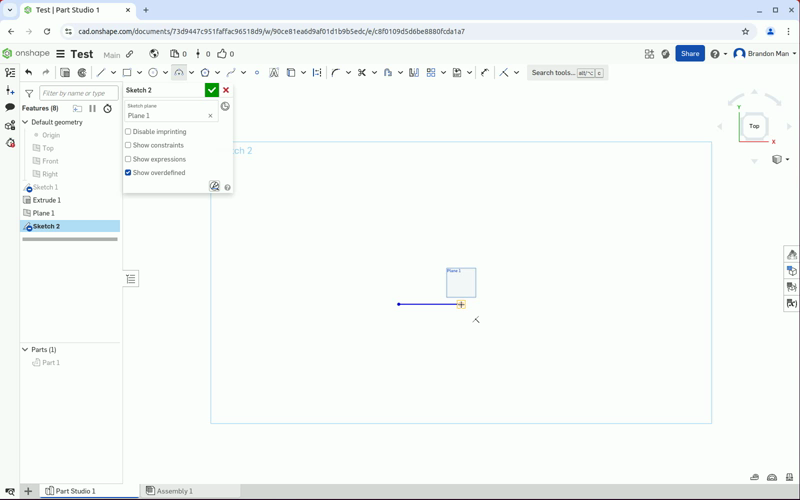
click(461, 304)
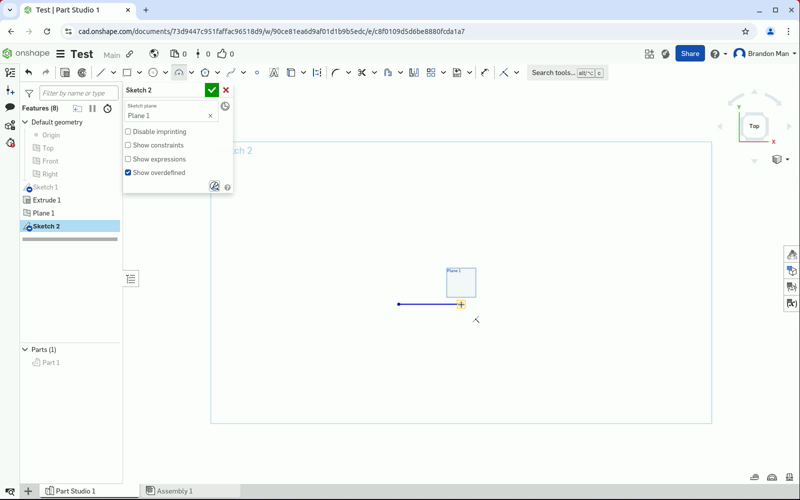
key_down(shift)
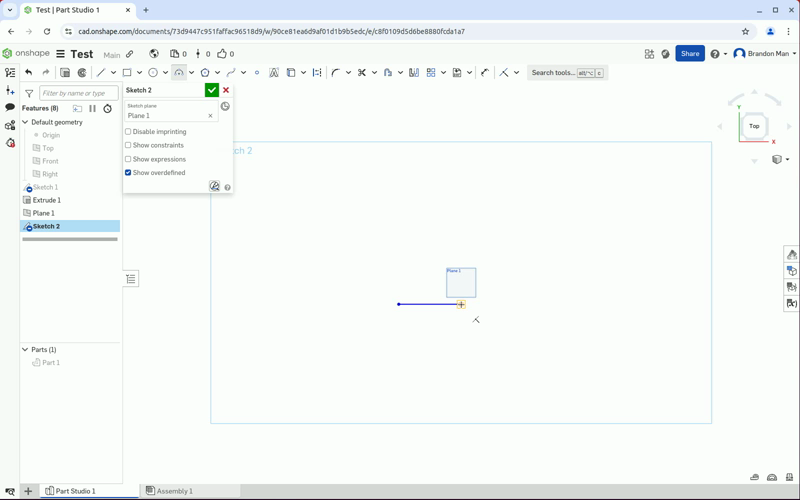
mouse_move(461, 261)
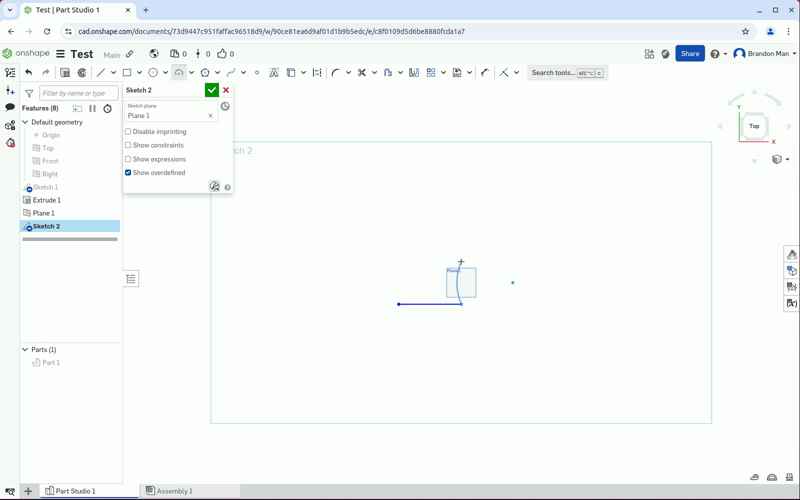
click(461, 261)
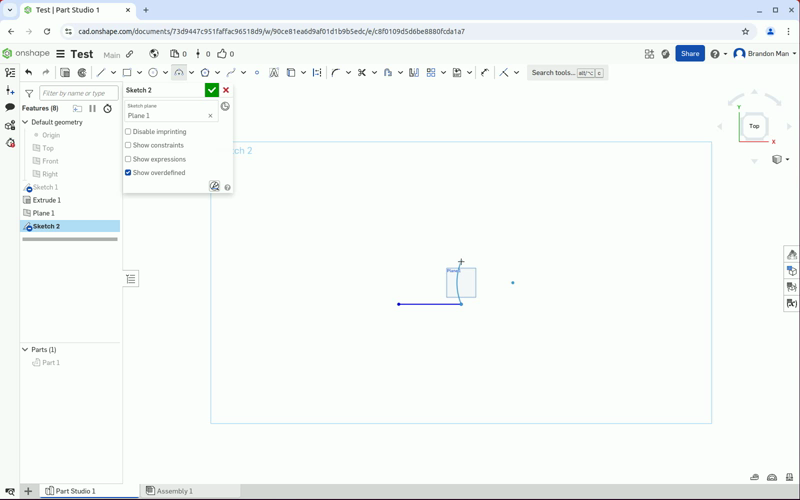
mouse_move(482, 282)
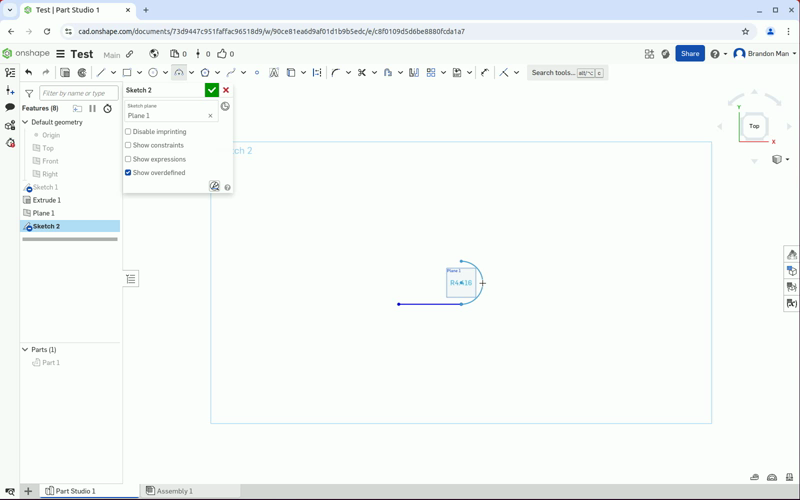
click(482, 282)
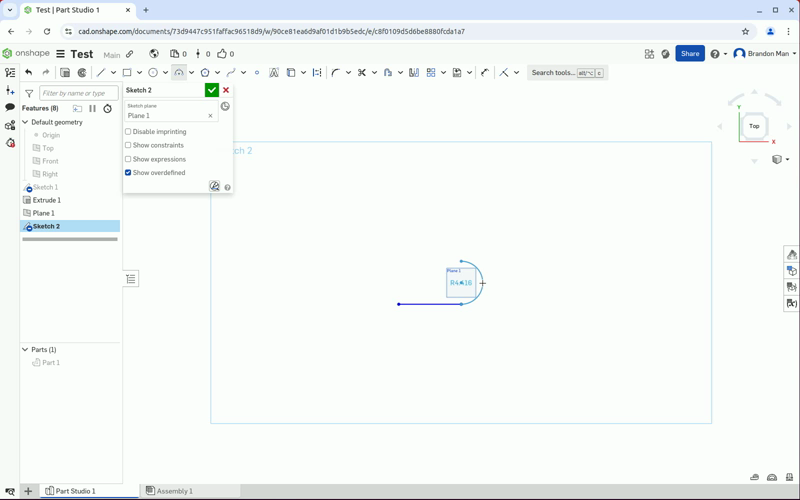
key_up(shift)
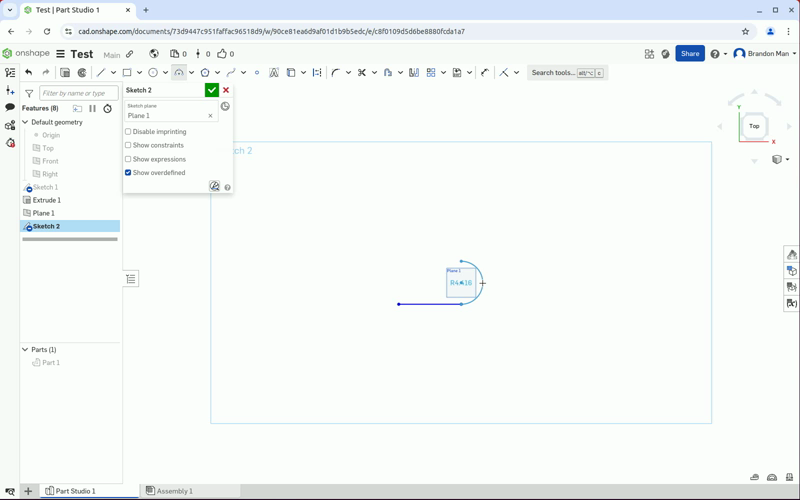
key(esc)
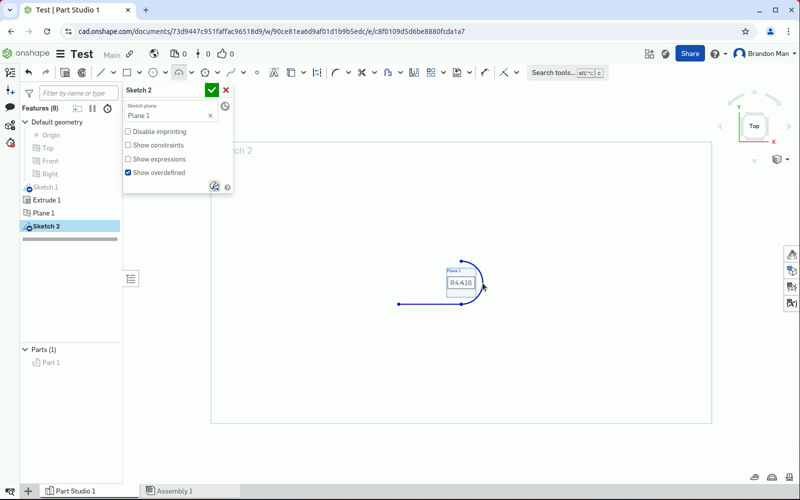
key(l)
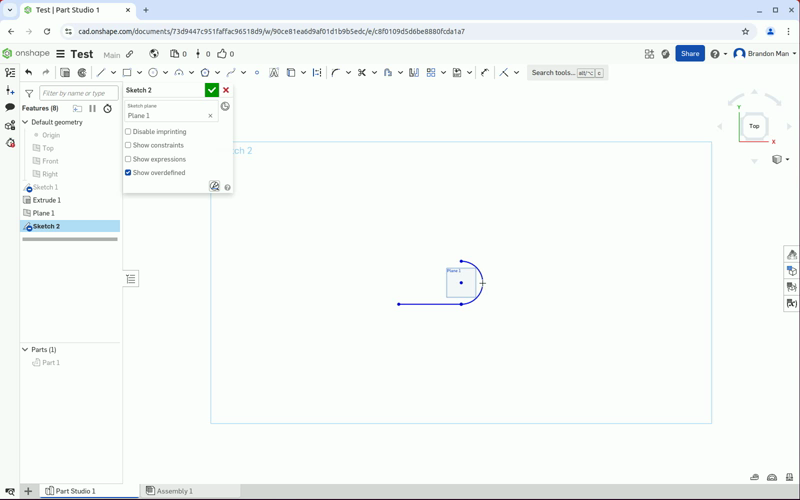
mouse_move(461, 261)
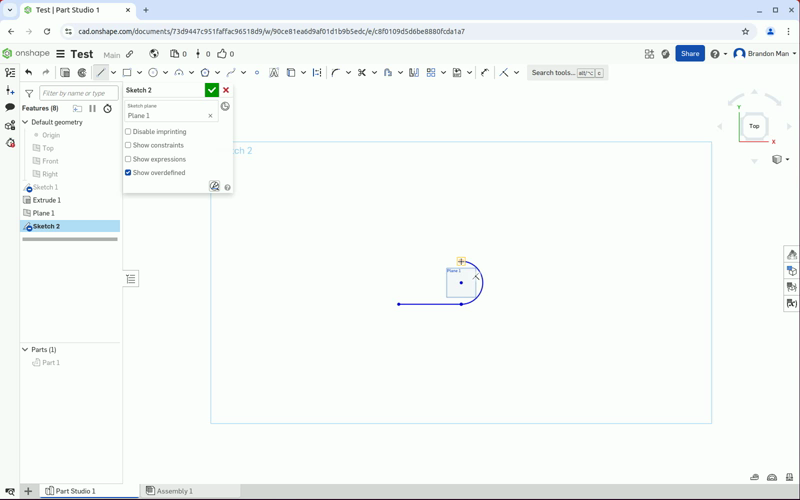
click(461, 261)
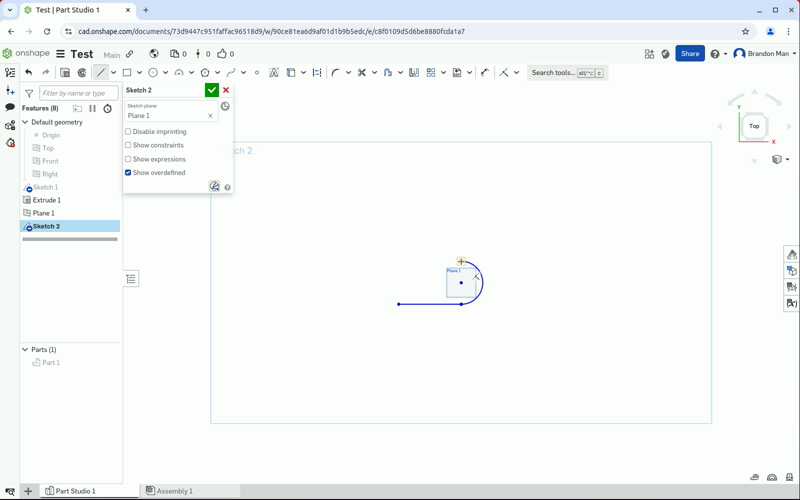
key_down(shift)
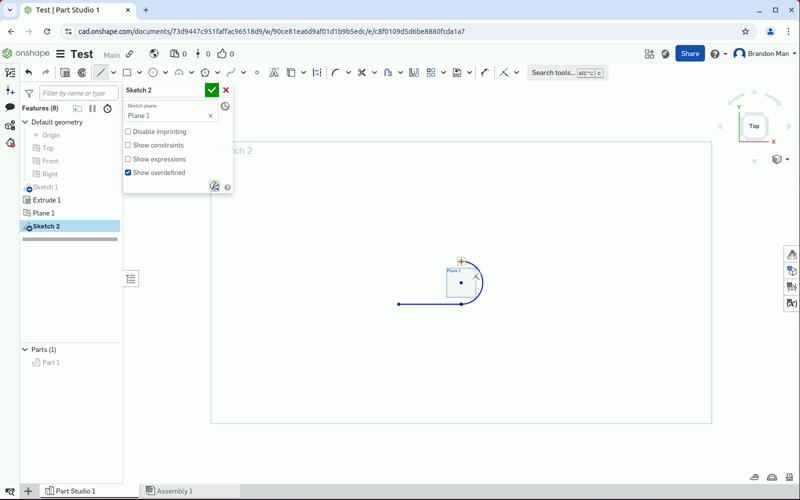
mouse_move(398, 261)
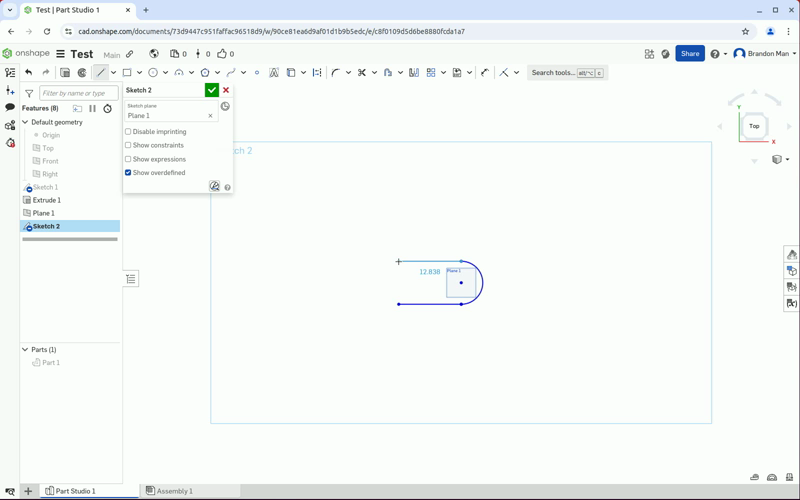
click(398, 261)
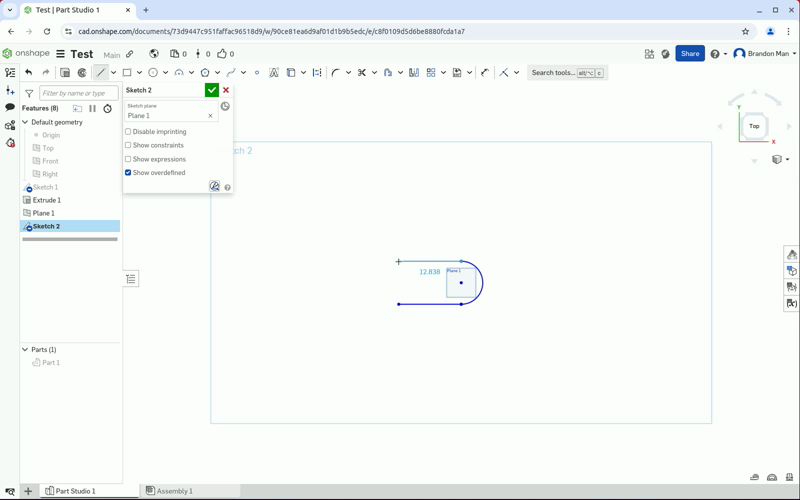
key_up(shift)
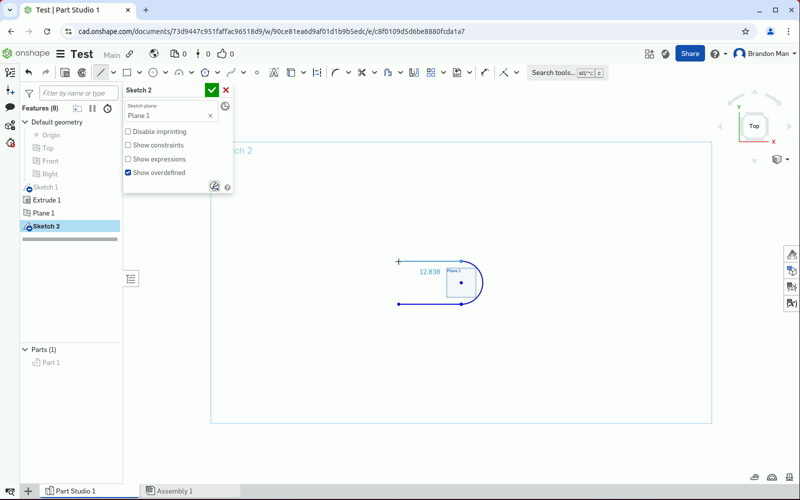
key(esc)
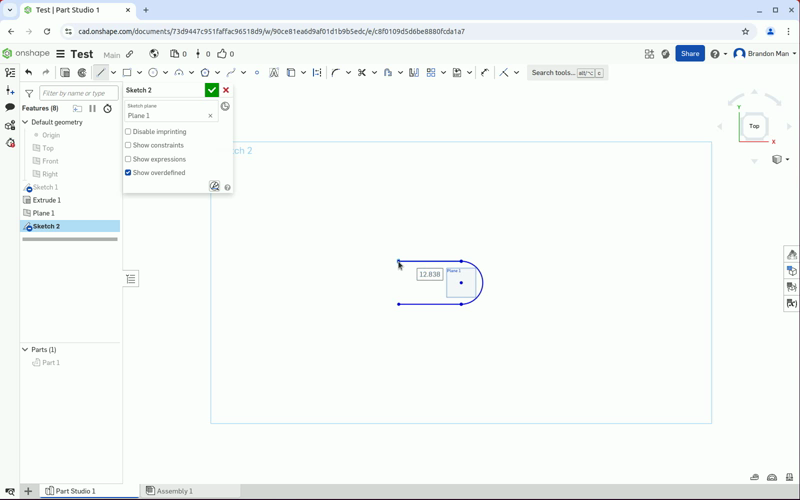
key(a)
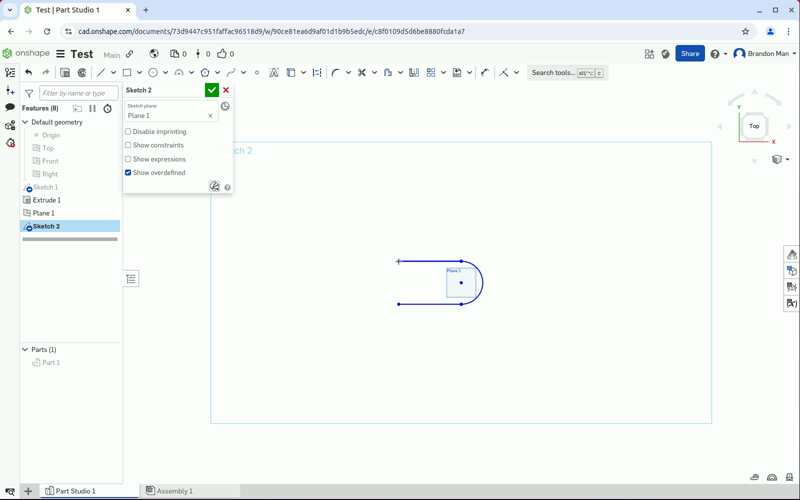
mouse_move(398, 261)
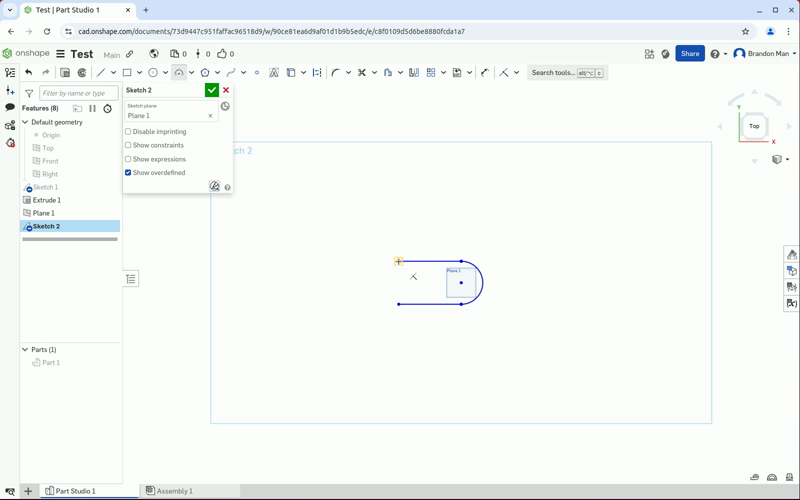
click(398, 261)
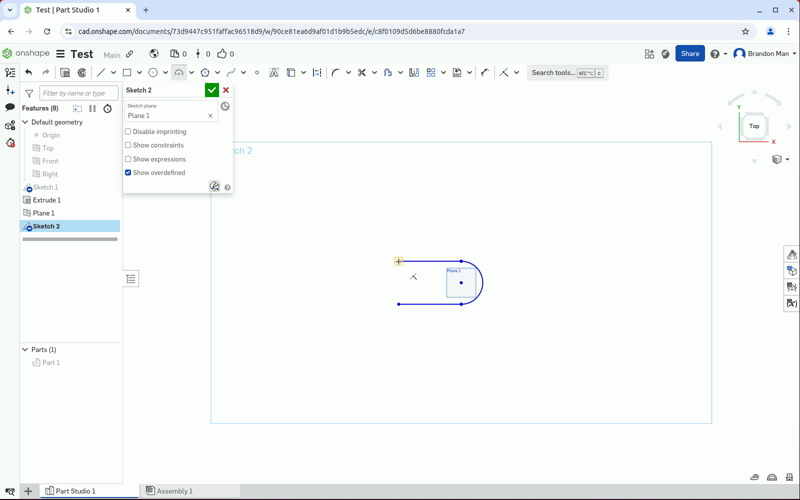
mouse_move(398, 304)
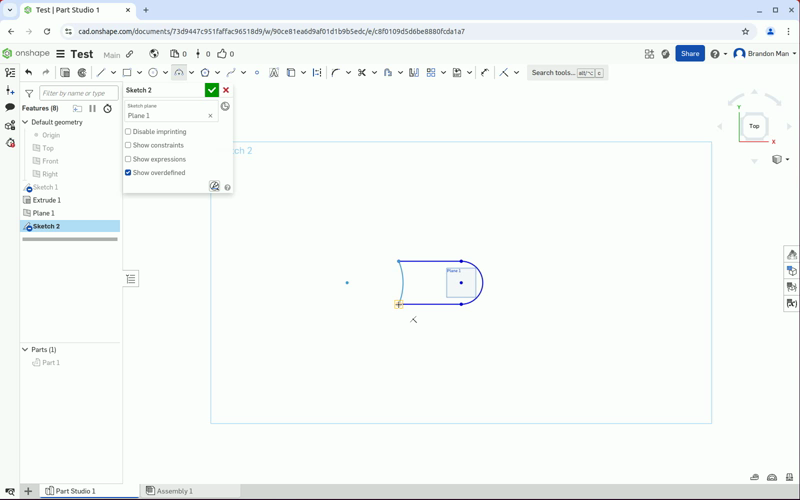
click(398, 304)
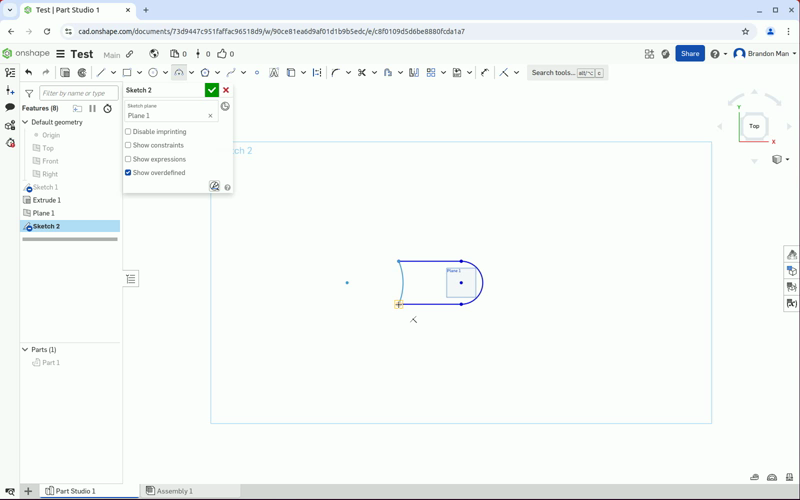
key_down(shift)
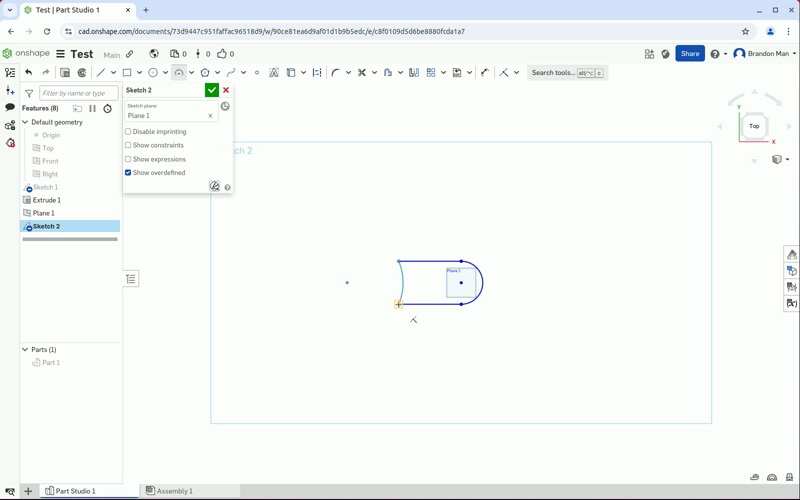
mouse_move(420, 282)
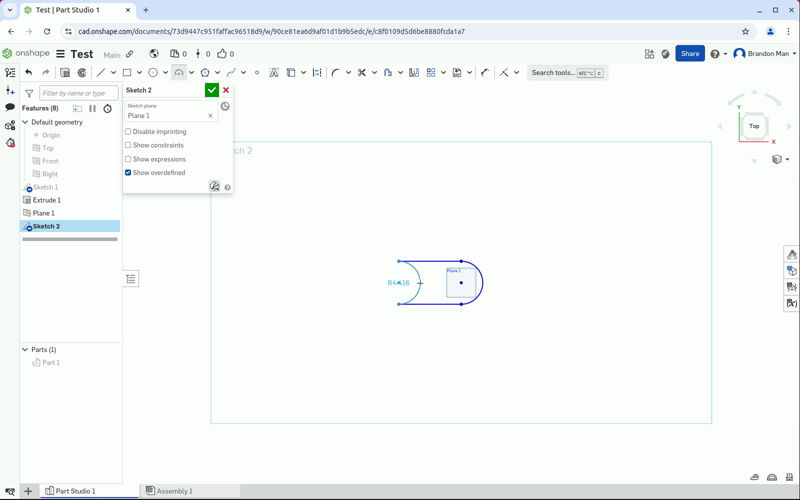
click(420, 282)
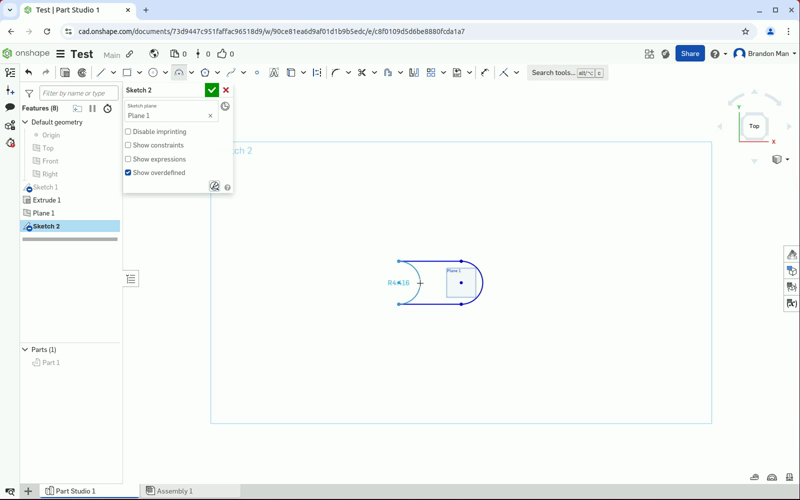
key_up(shift)
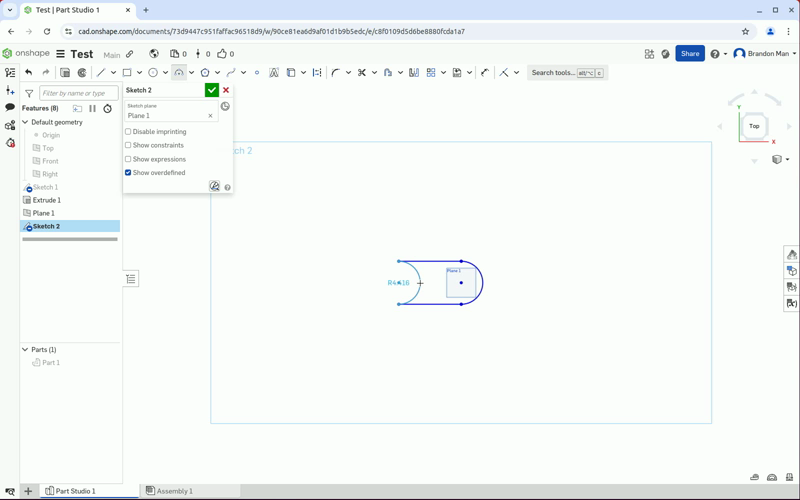
key(esc)
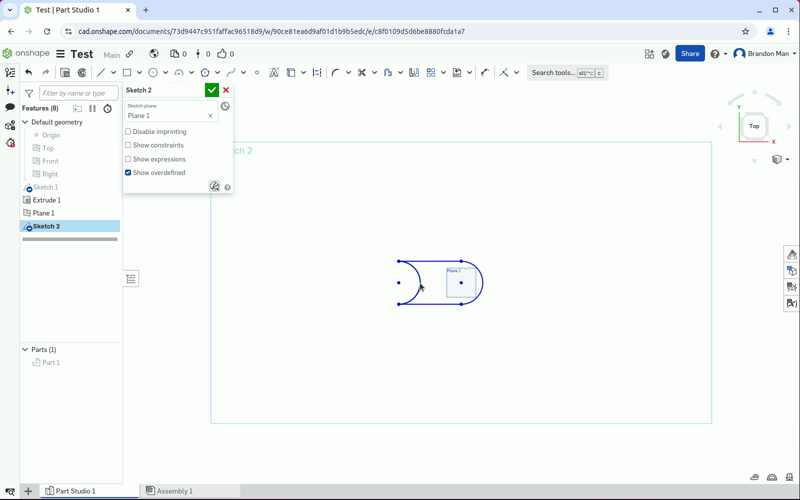
mouse_move(473, 284)
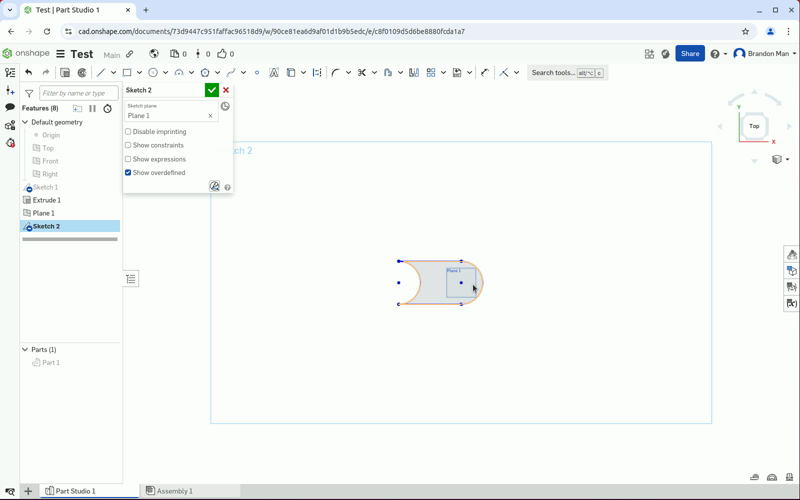
scroll(6)
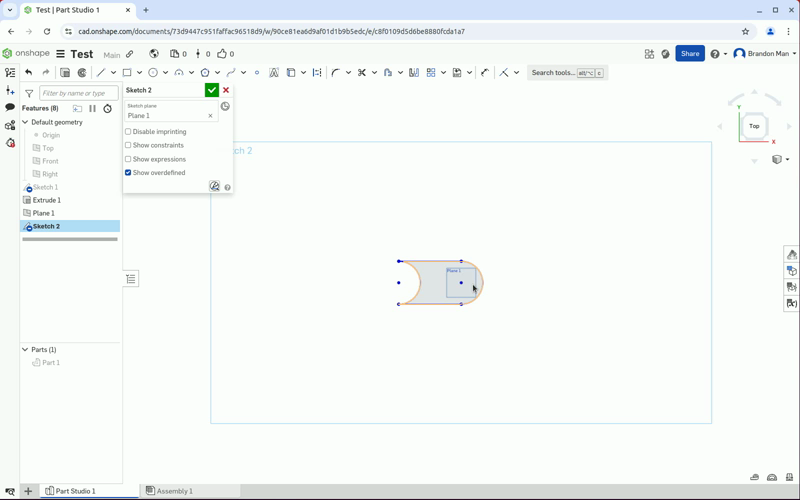
scroll(6)
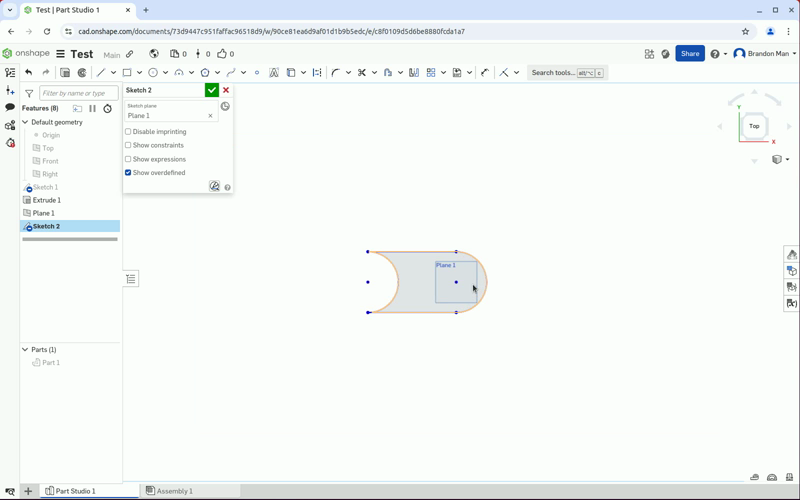
scroll(6)
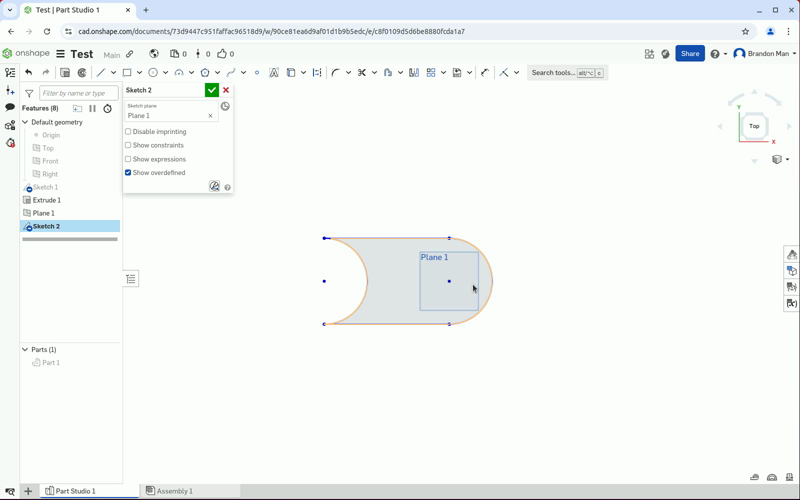
scroll(6)
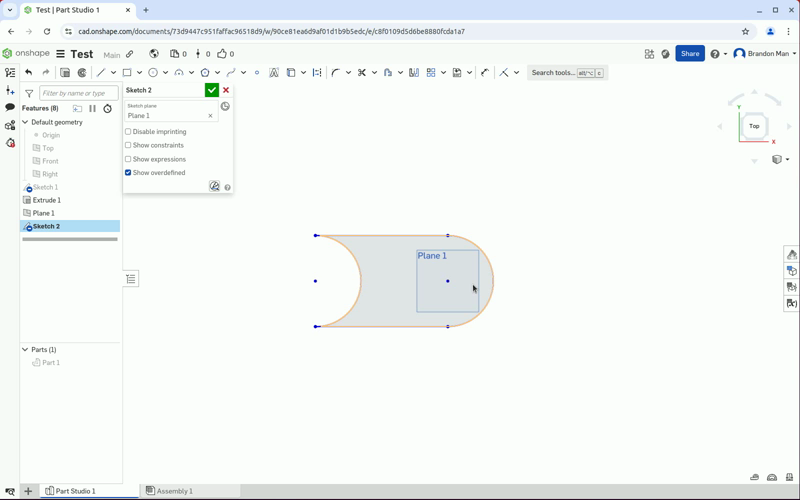
scroll(6)
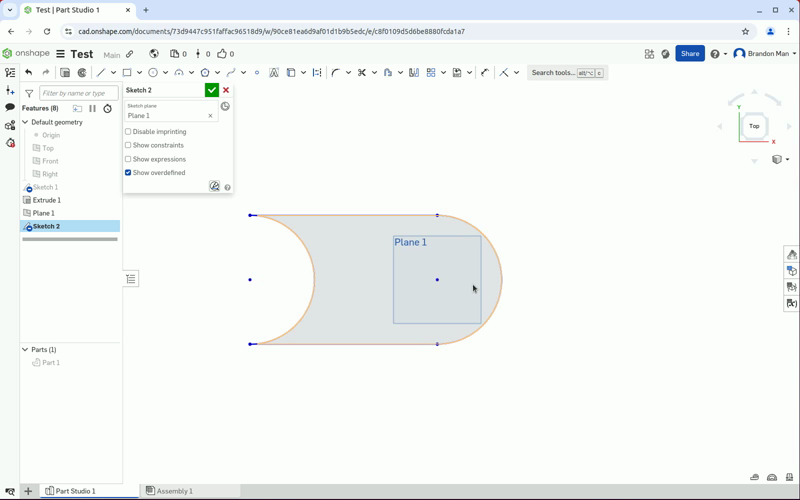
scroll(6)
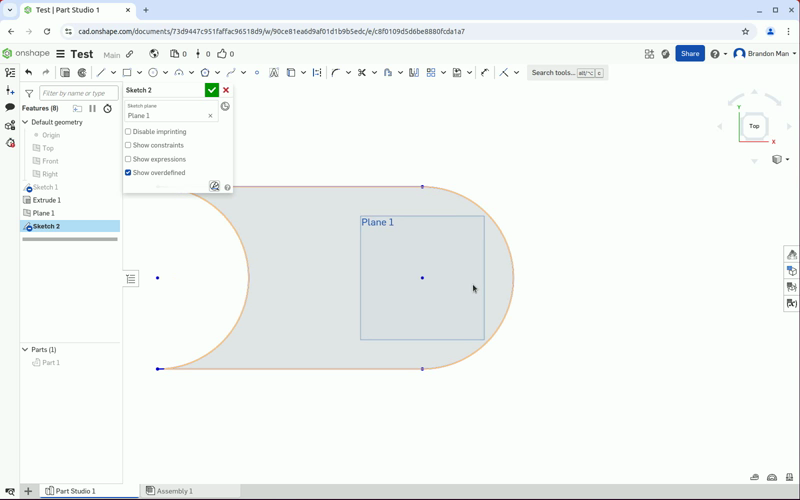
scroll(6)
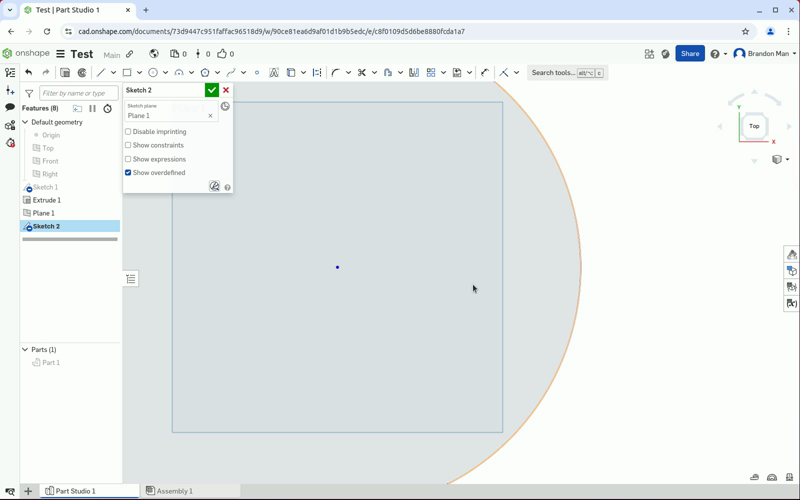
click(473, 284)
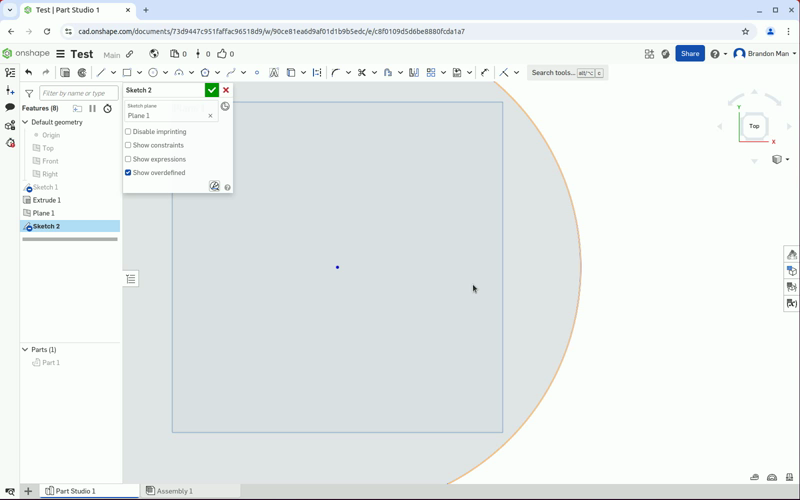
scroll(-6)
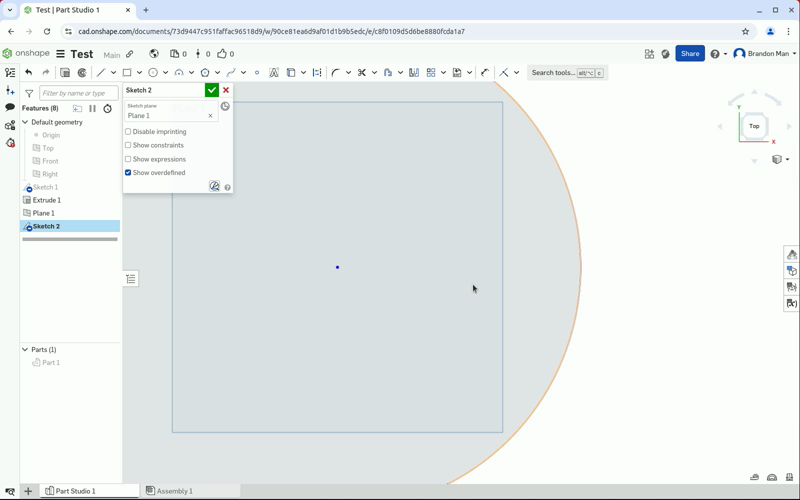
scroll(-6)
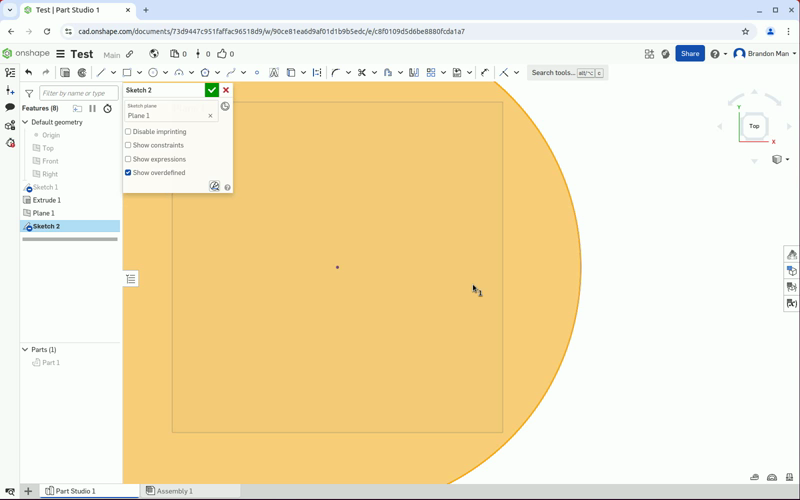
scroll(-6)
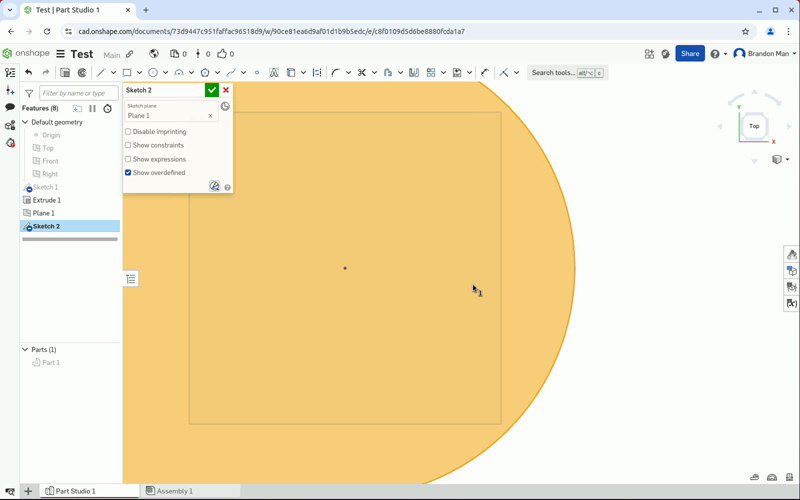
scroll(-6)
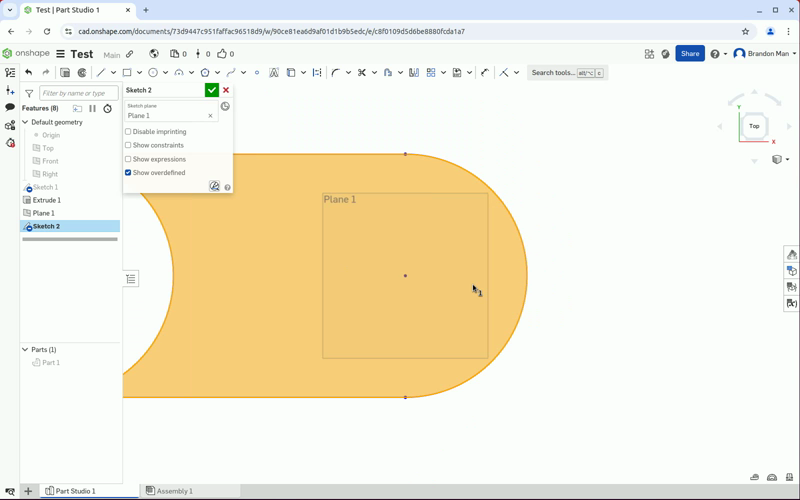
scroll(-6)
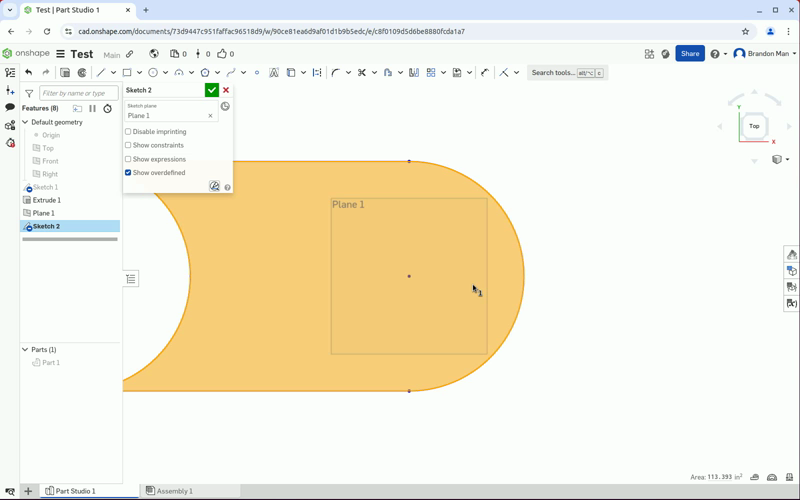
scroll(-6)
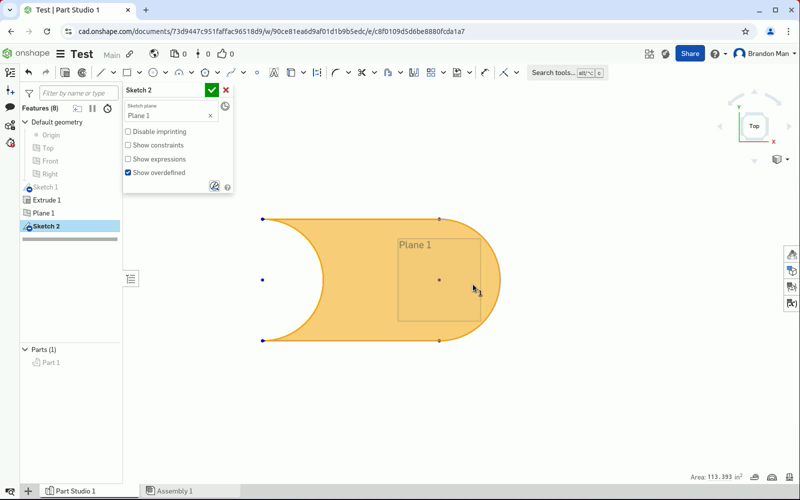
scroll(-6)
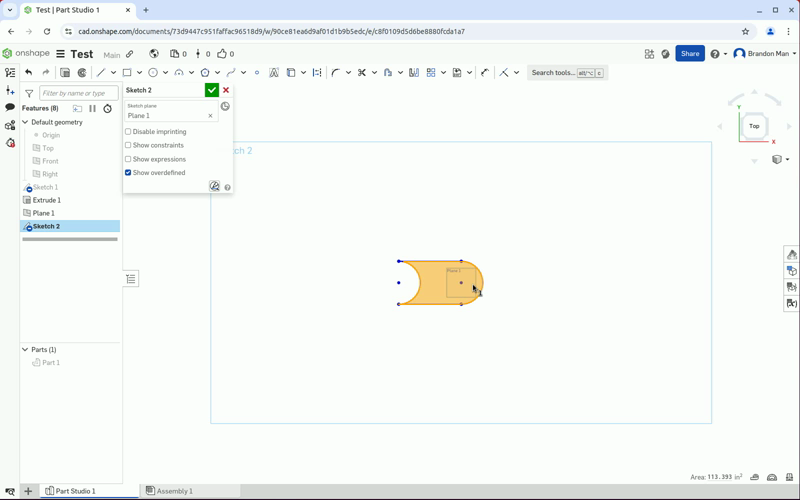
mouse_move(73, 352)
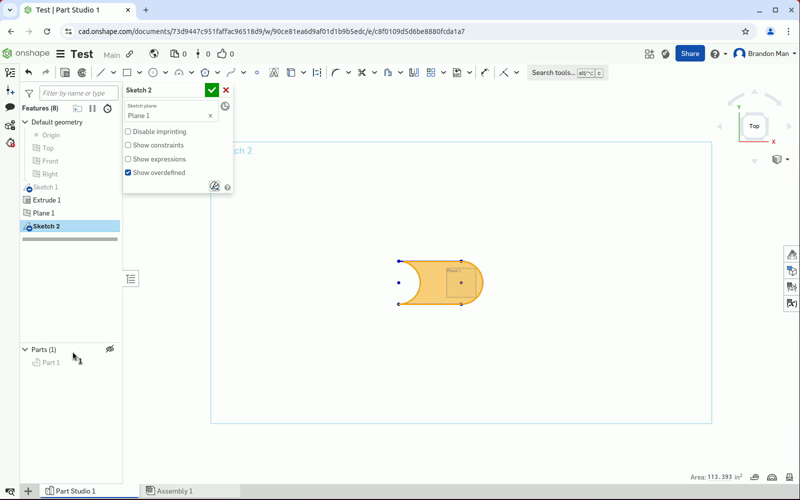
key(shift+y)
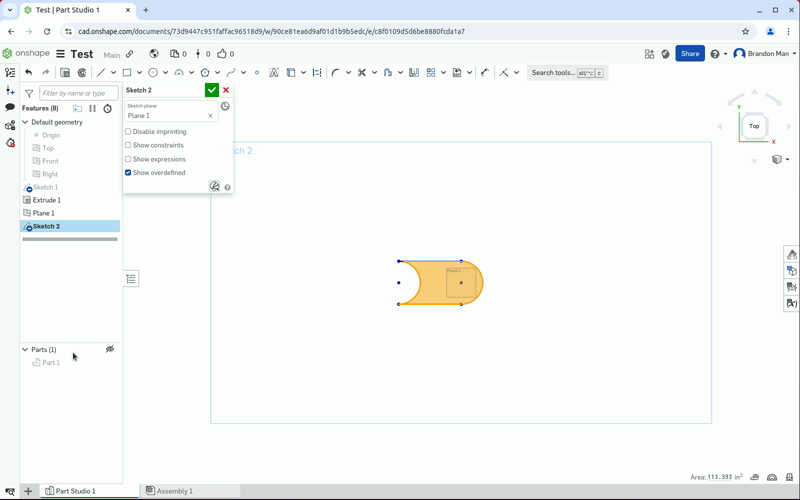
key(shift+e)
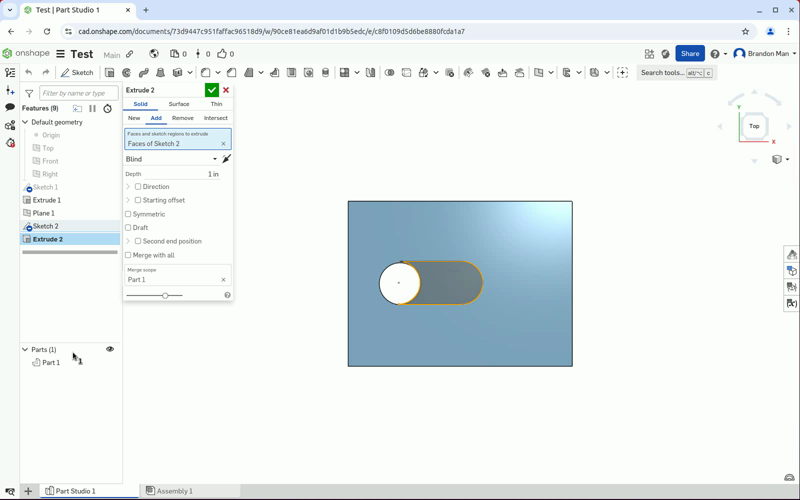
mouse_move(143, 106)
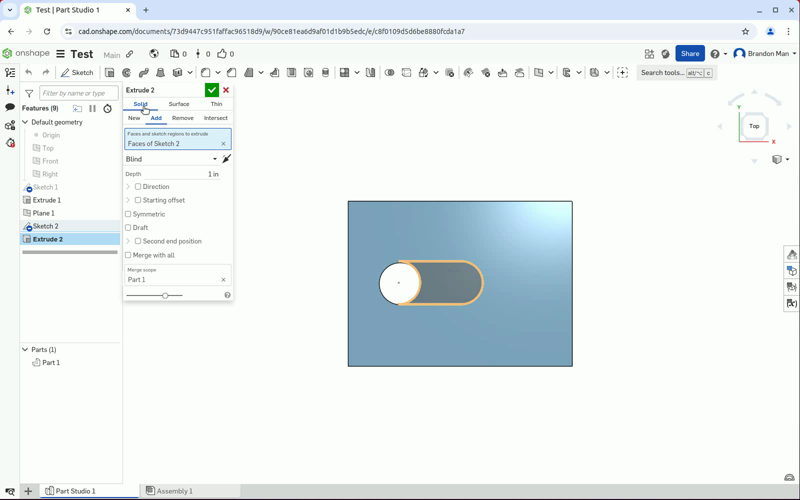
click(143, 106)
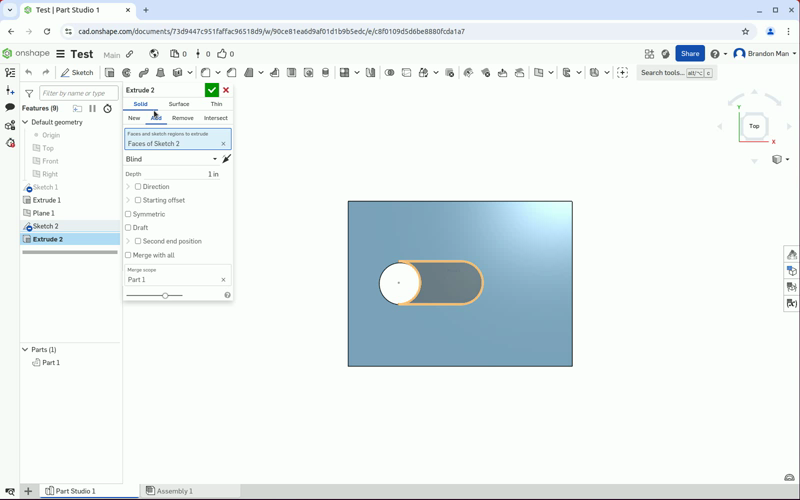
mouse_move(186, 120)
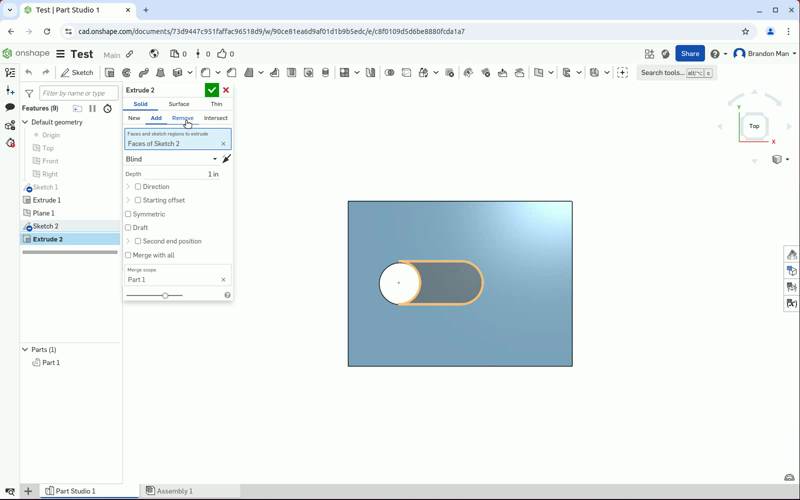
click(186, 120)
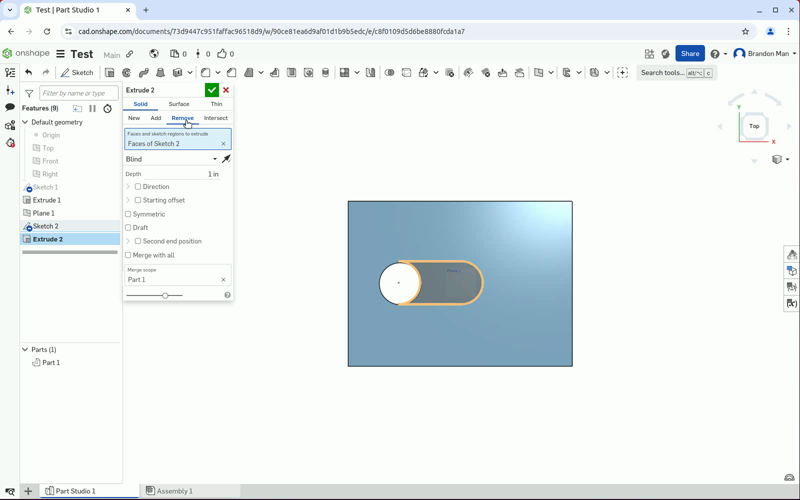
key(tab, 4)
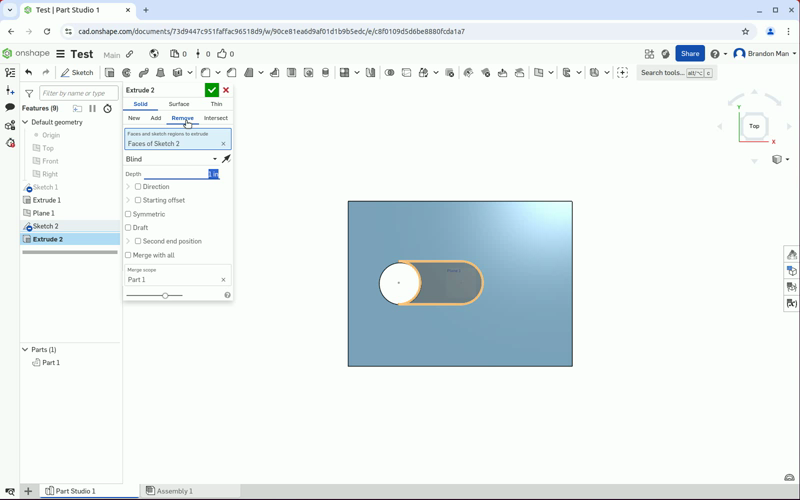
text(0.963)
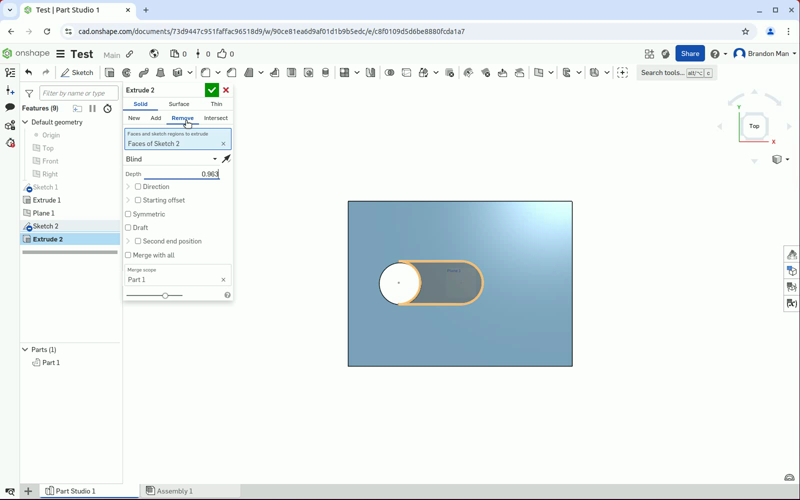
key(tab, 6)
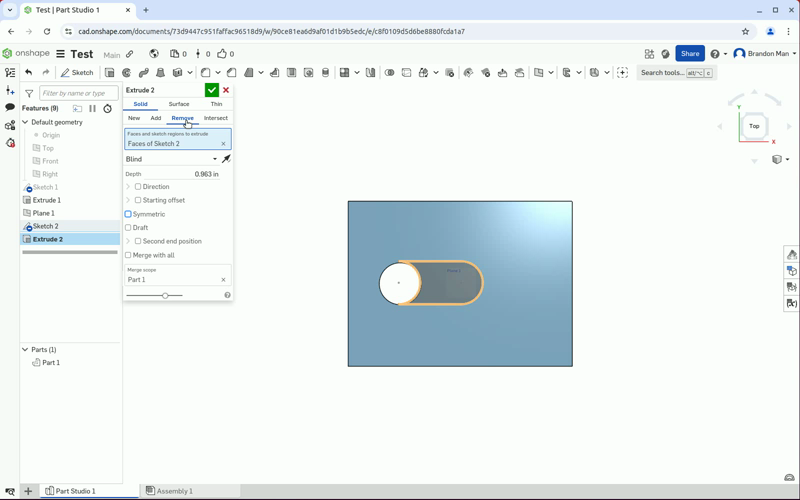
key(space)
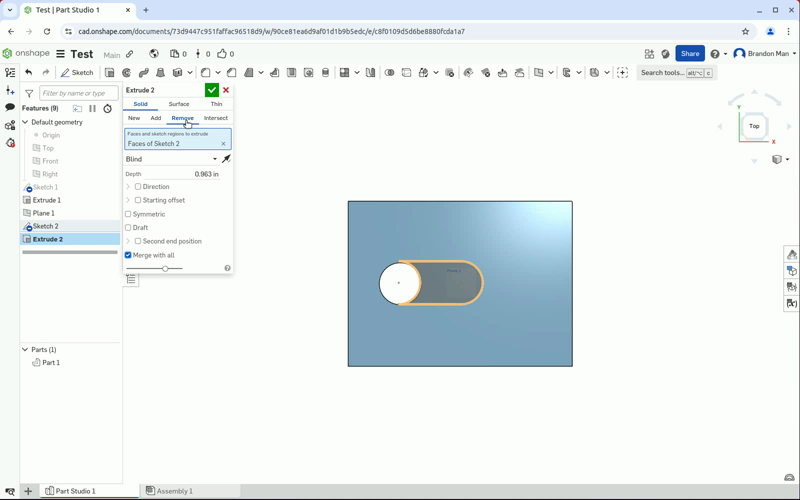
key(enter)
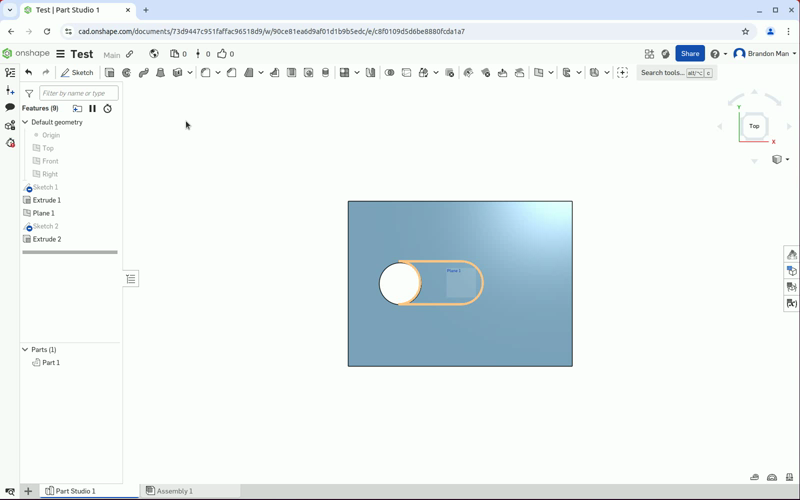
key(shift+h)
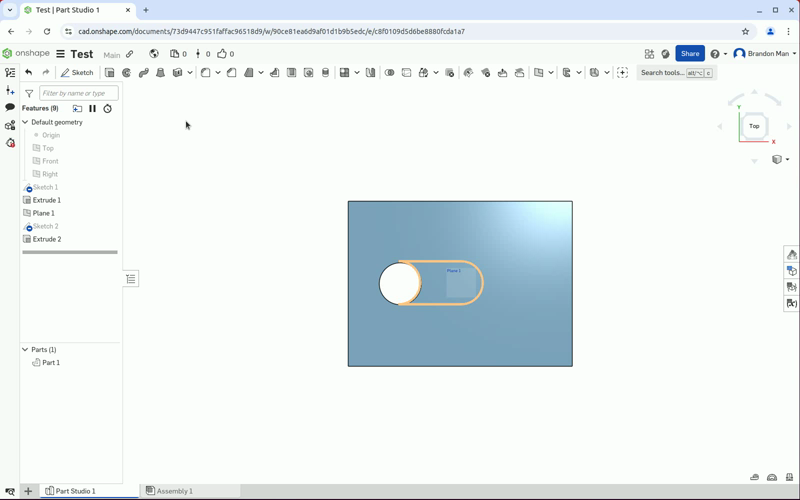
key(shift+h)
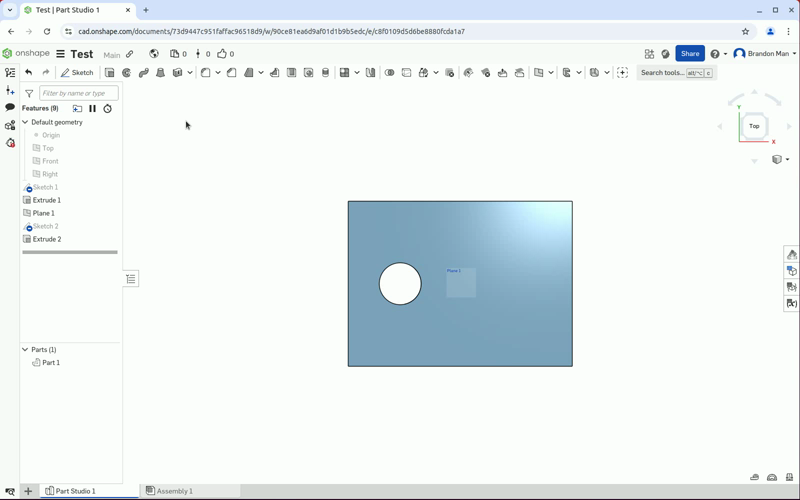
mouse_move(73, 189)
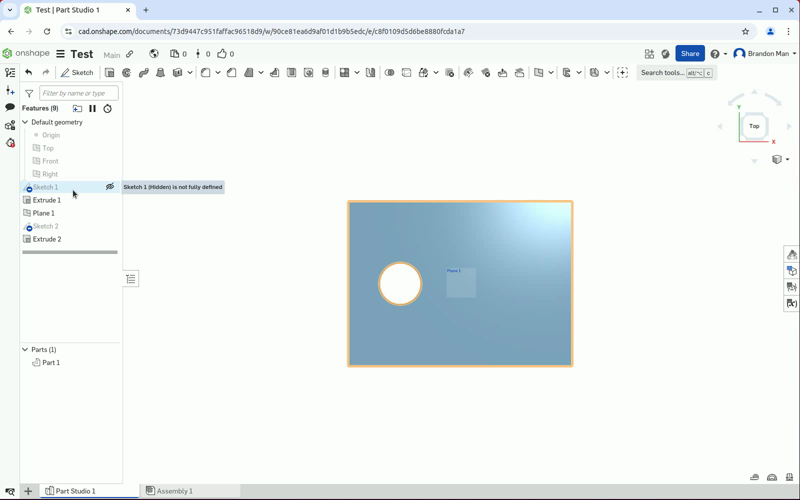
click(73, 189)
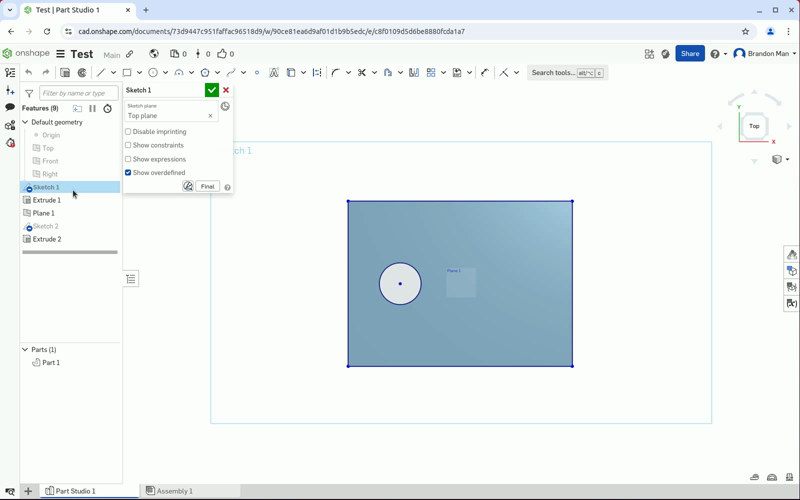
mouse_move(229, 92)
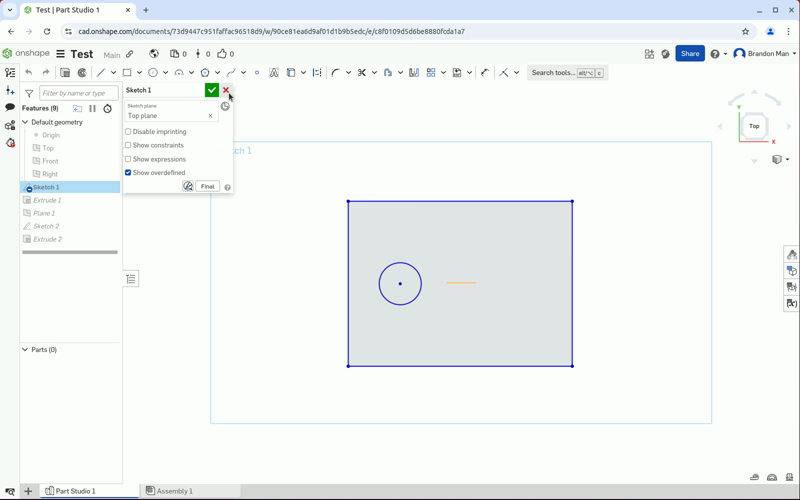
click(229, 92)
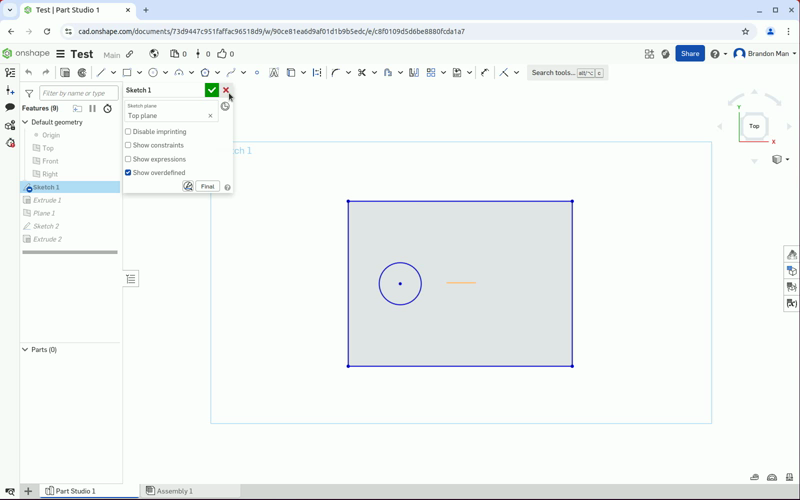
key(shift+s)
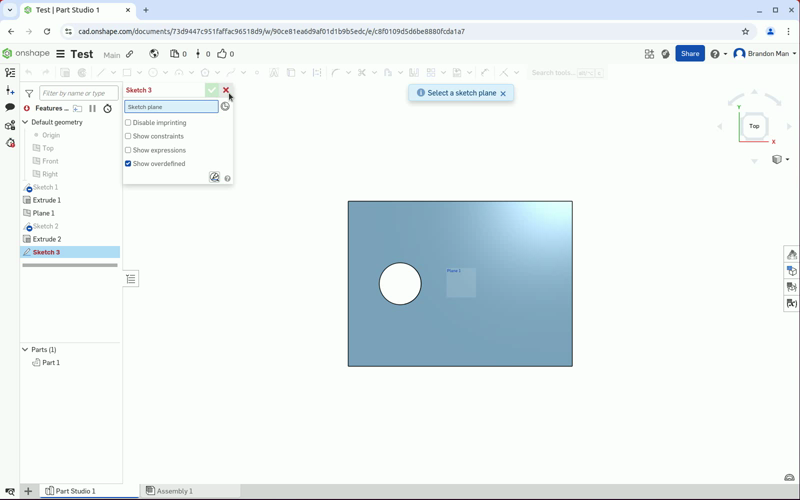
mouse_move(73, 215)
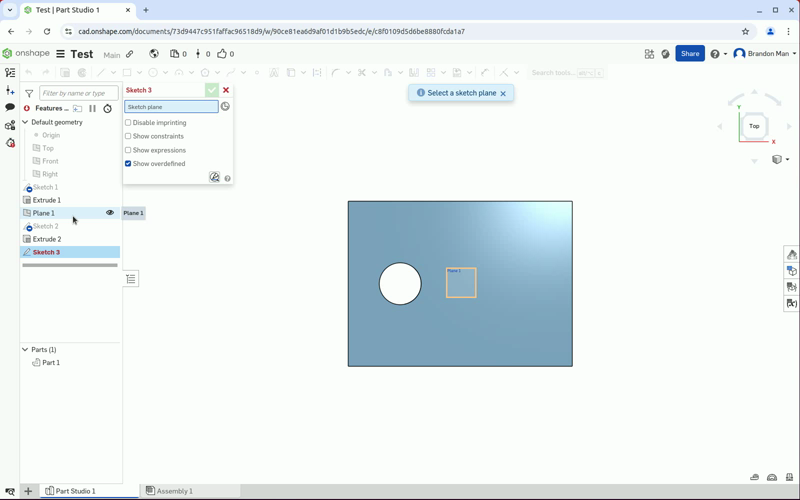
click(73, 215)
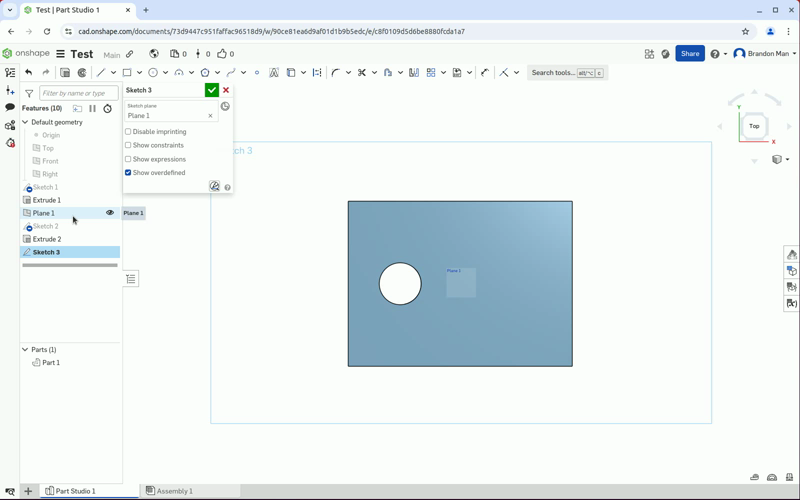
mouse_move(73, 352)
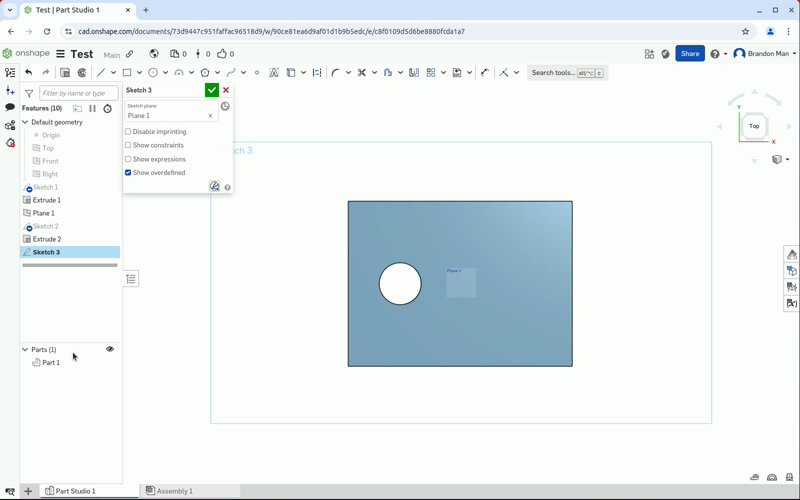
key(y)
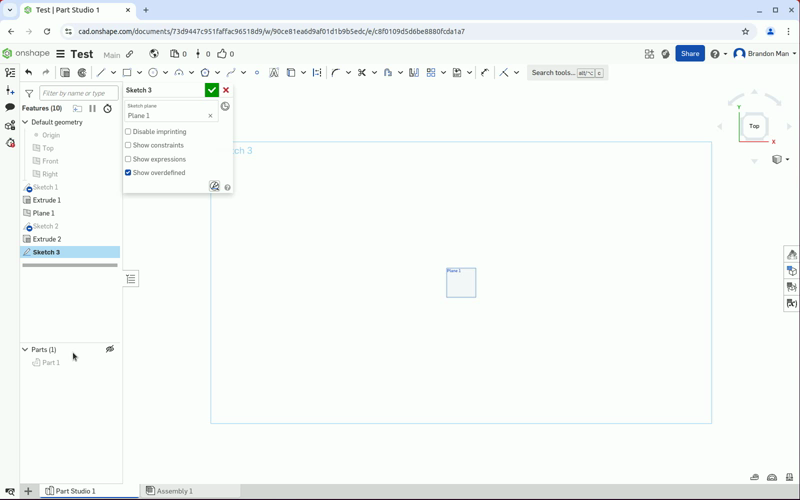
key(c)
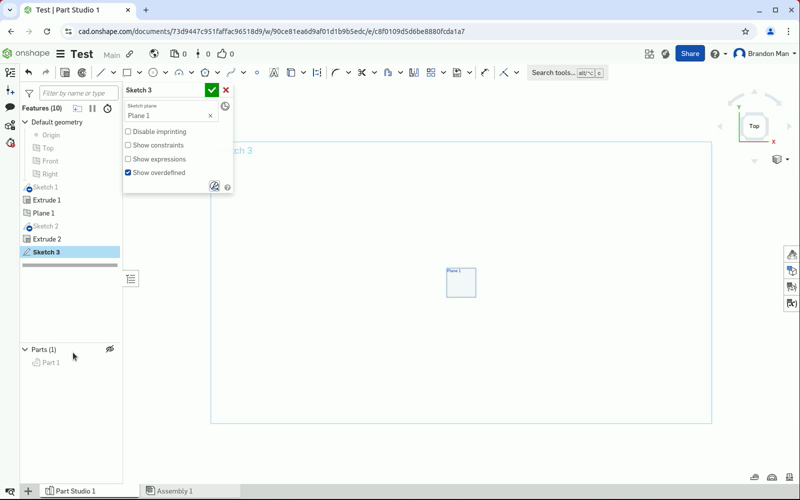
key_down(shift)
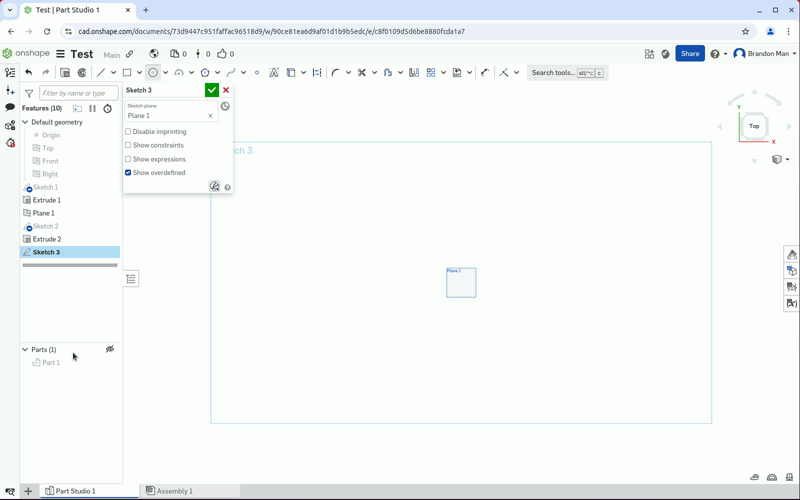
mouse_move(399, 282)
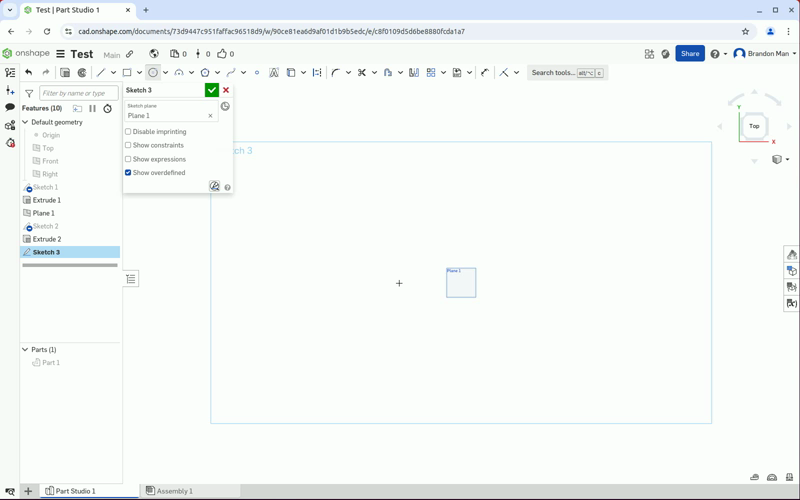
click(399, 282)
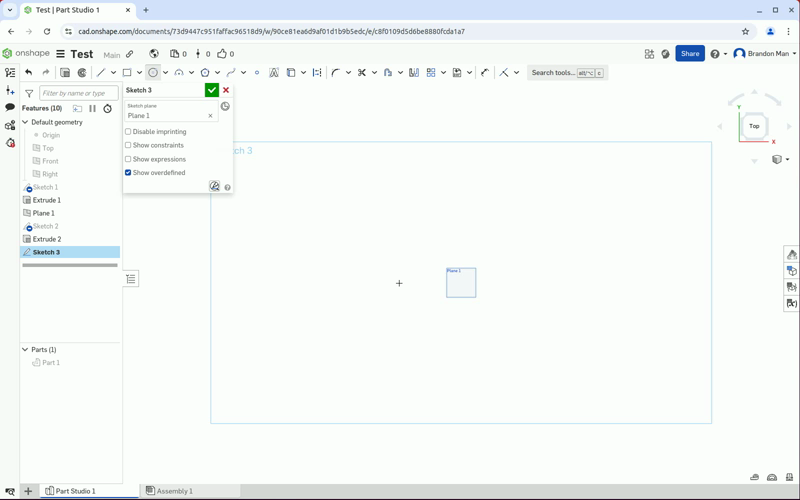
key_up(shift)
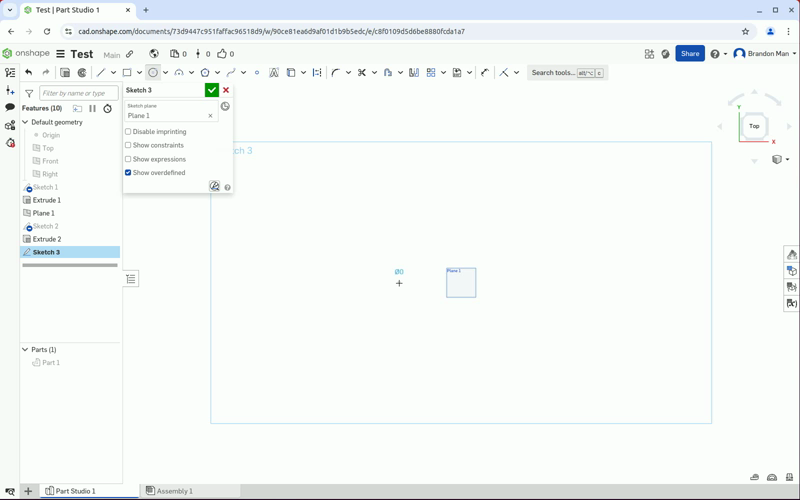
mouse_move(420, 282)
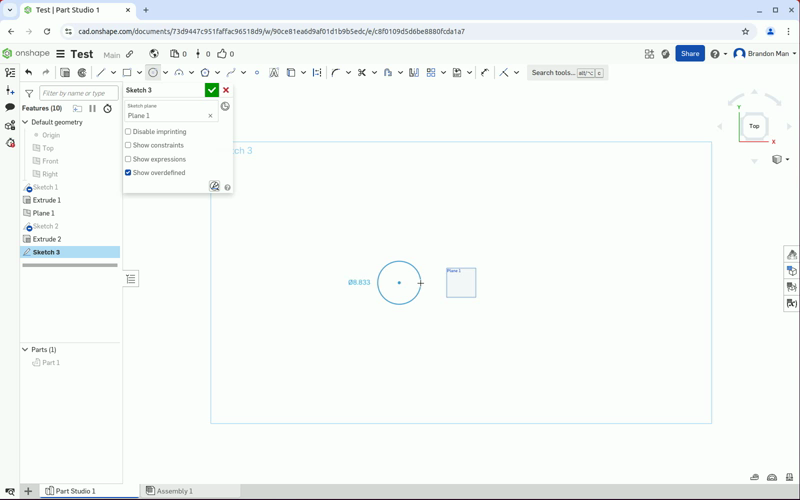
click(420, 282)
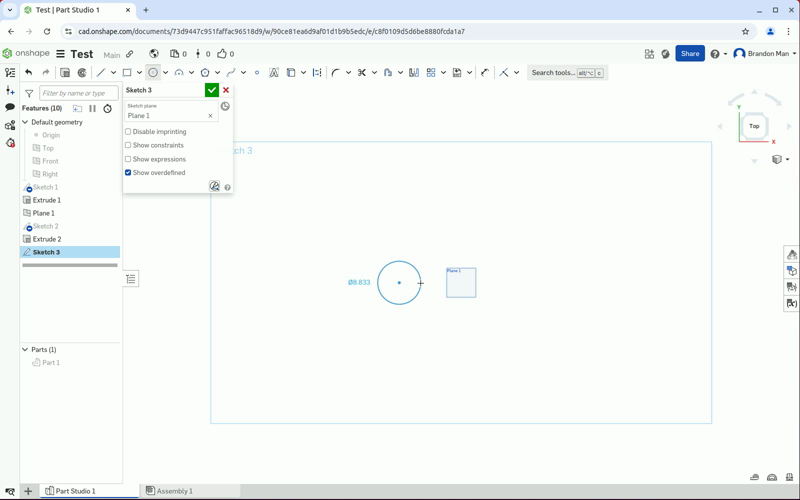
key(esc)
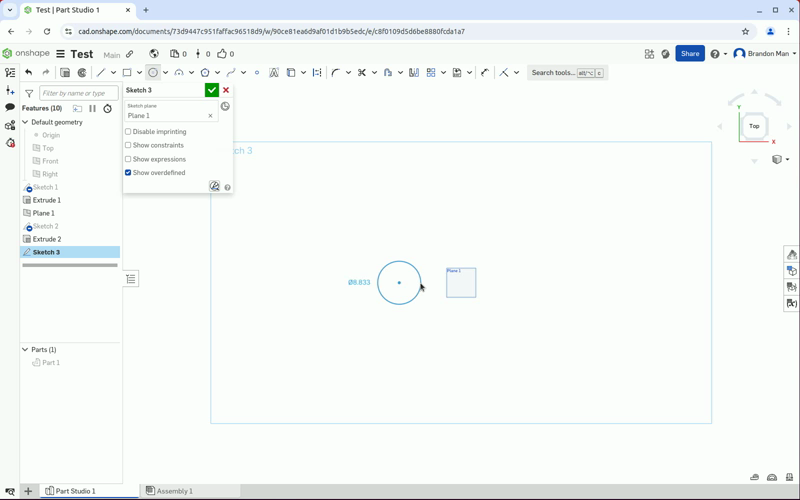
mouse_move(394, 273)
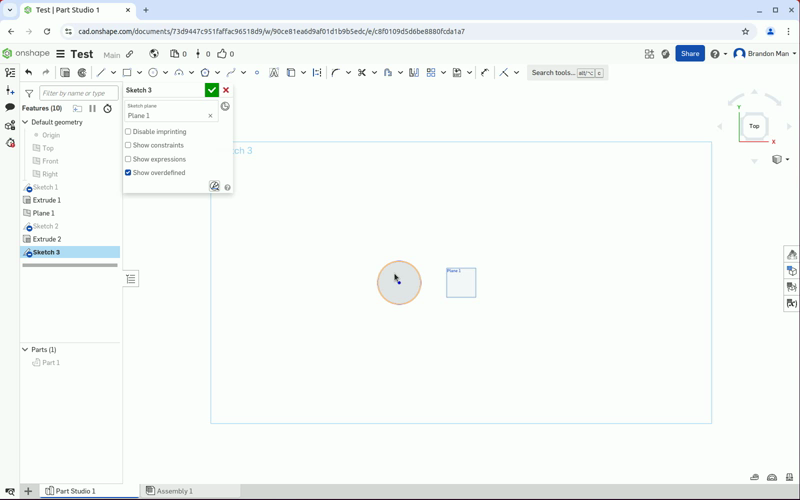
scroll(6)
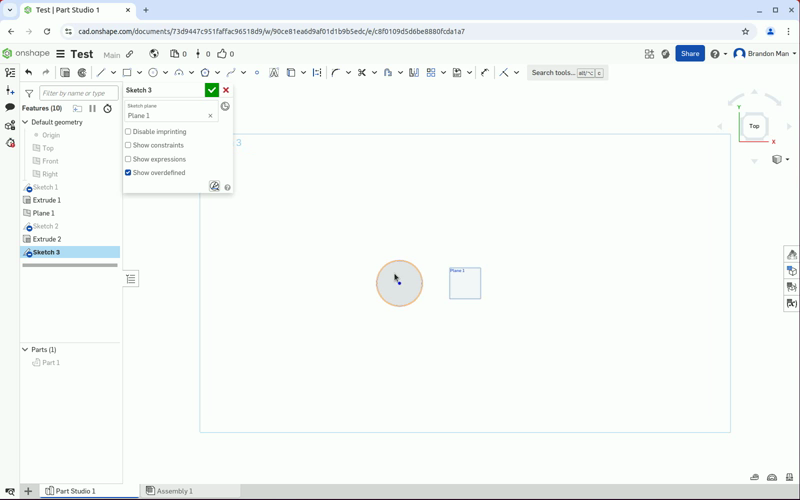
scroll(6)
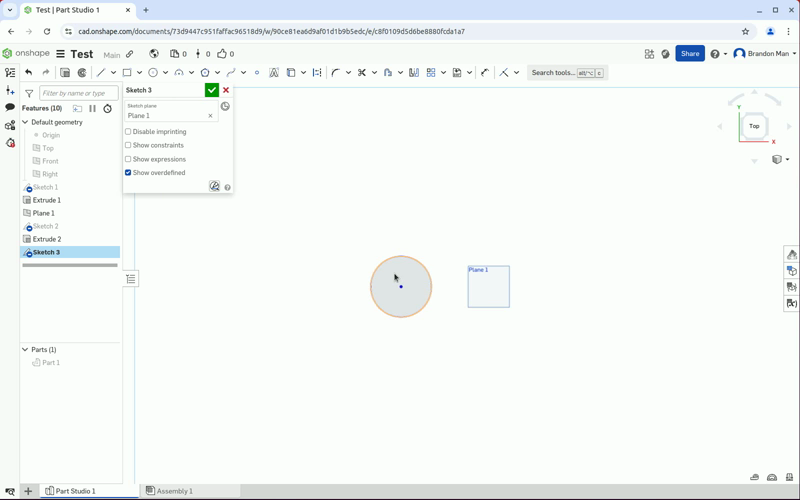
scroll(6)
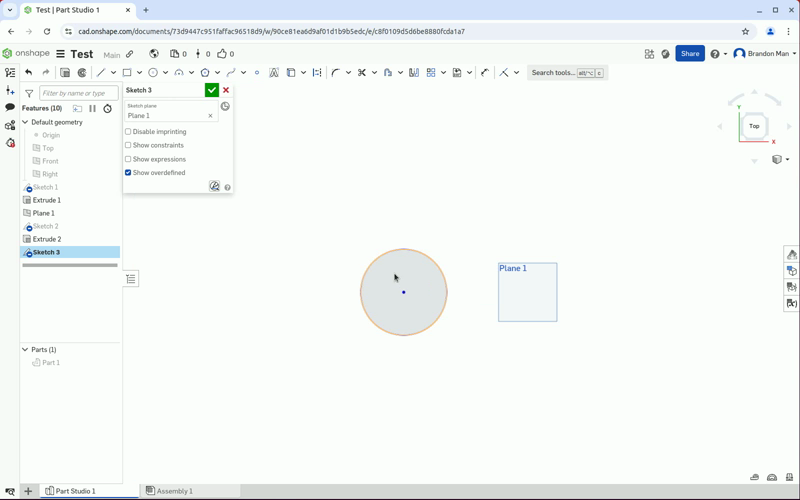
scroll(6)
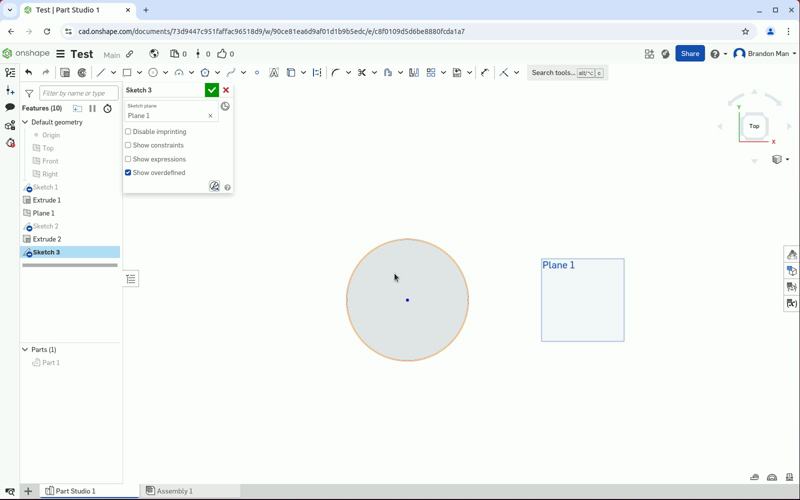
scroll(6)
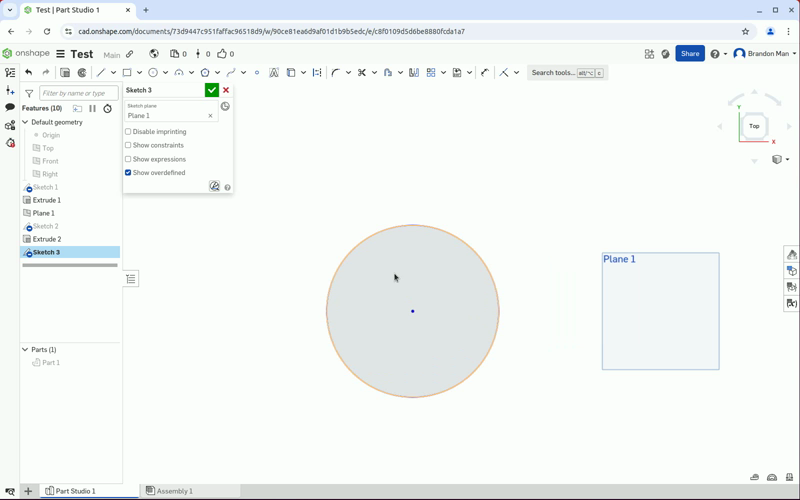
scroll(6)
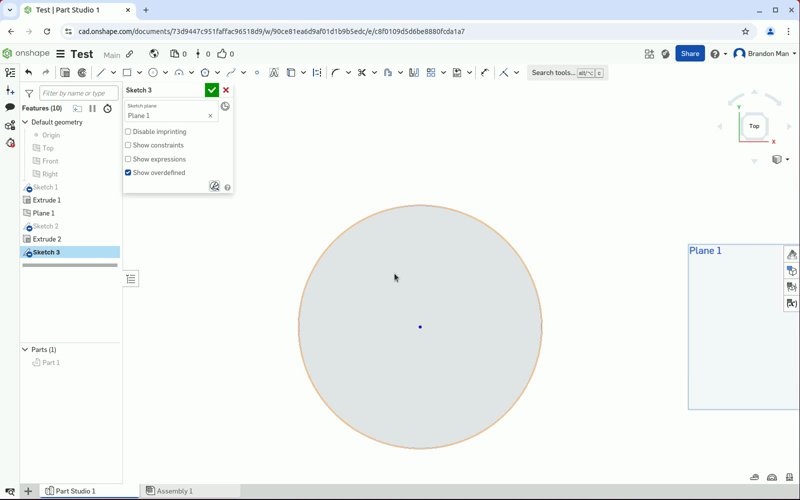
scroll(6)
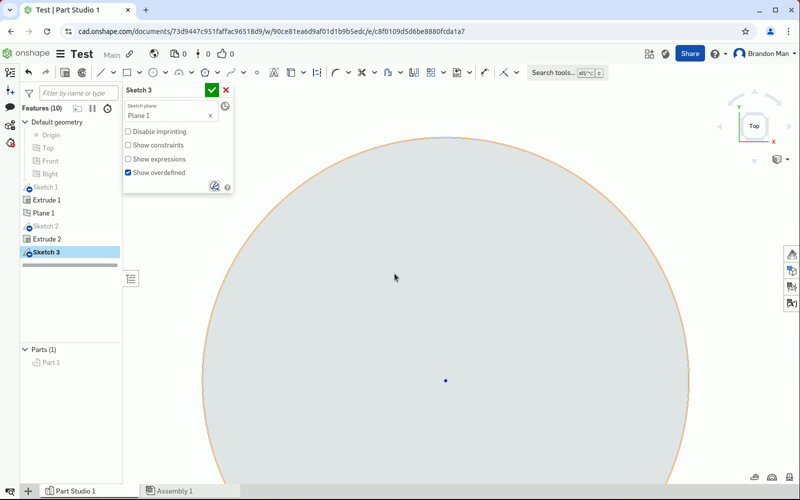
click(394, 273)
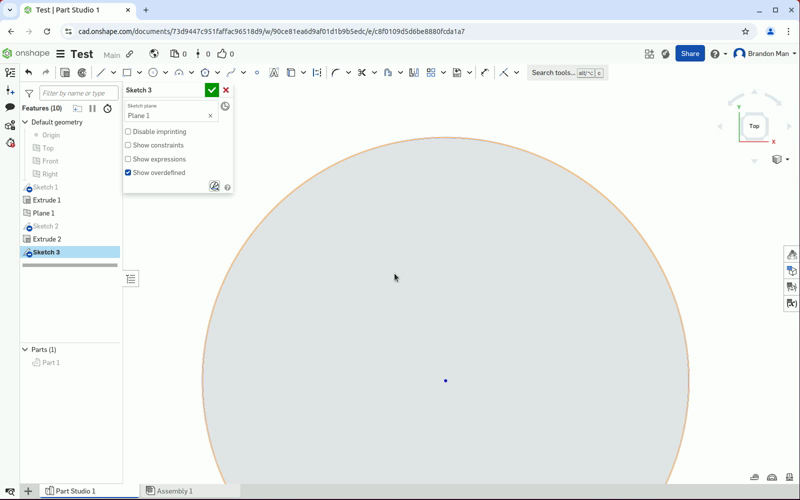
scroll(-6)
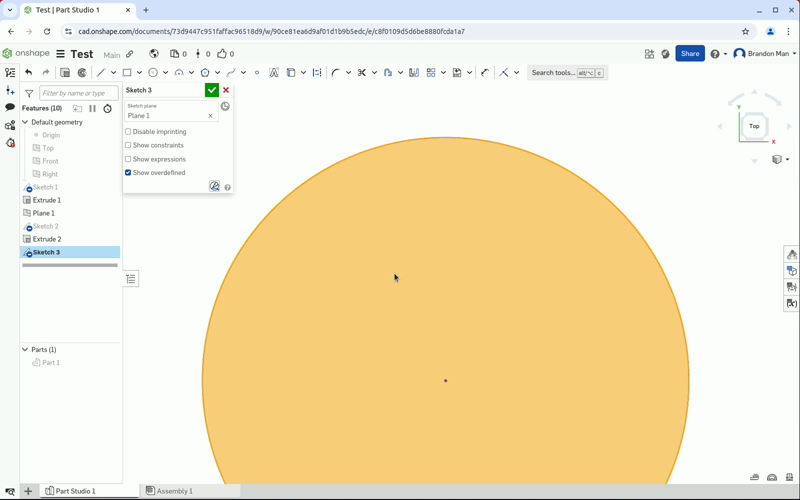
scroll(-6)
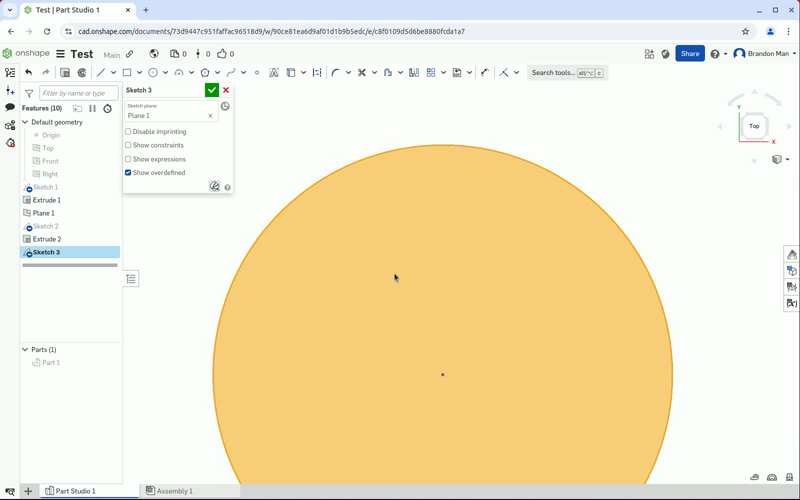
scroll(-6)
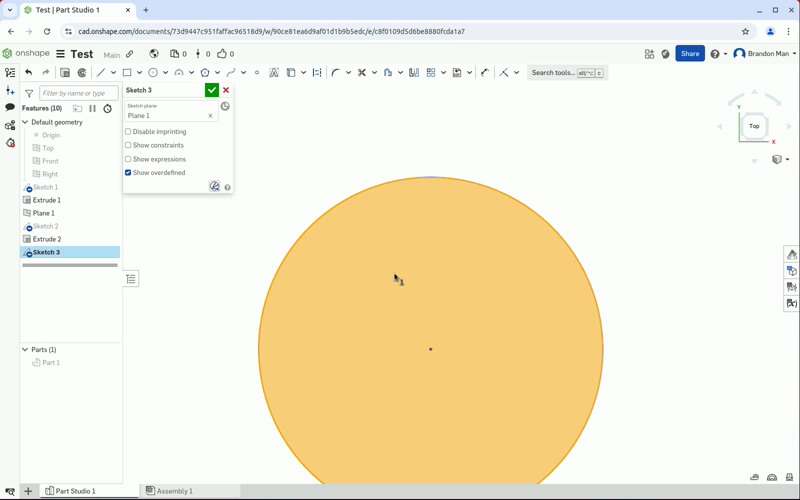
scroll(-6)
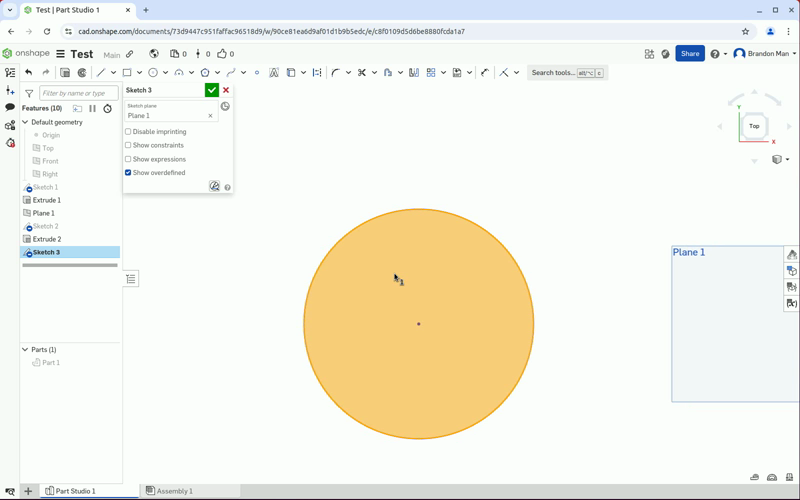
scroll(-6)
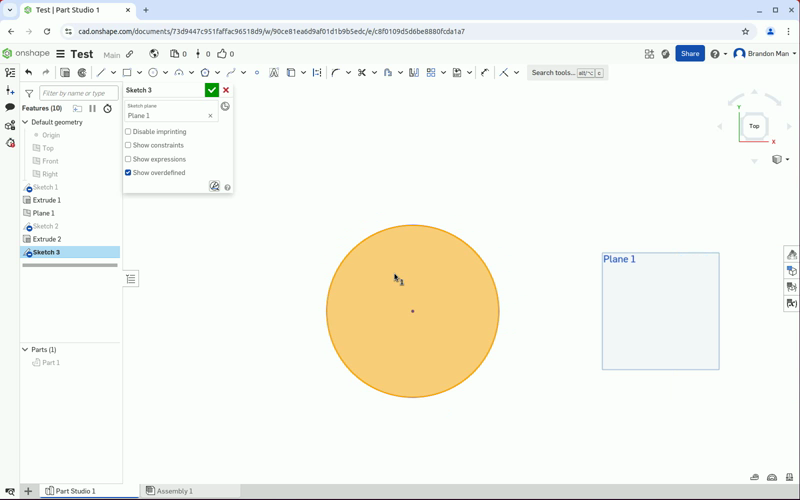
scroll(-6)
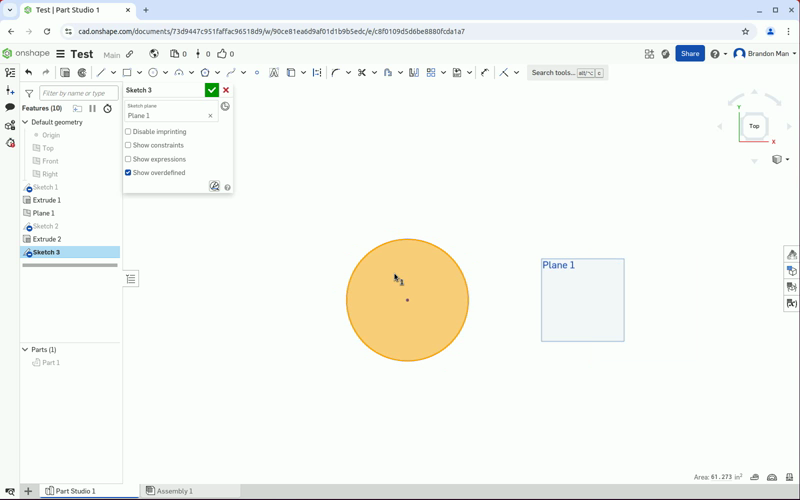
scroll(-6)
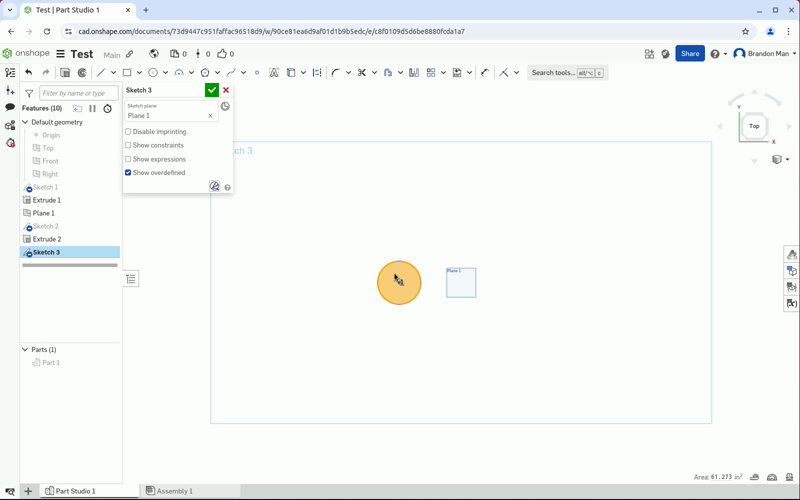
mouse_move(73, 352)
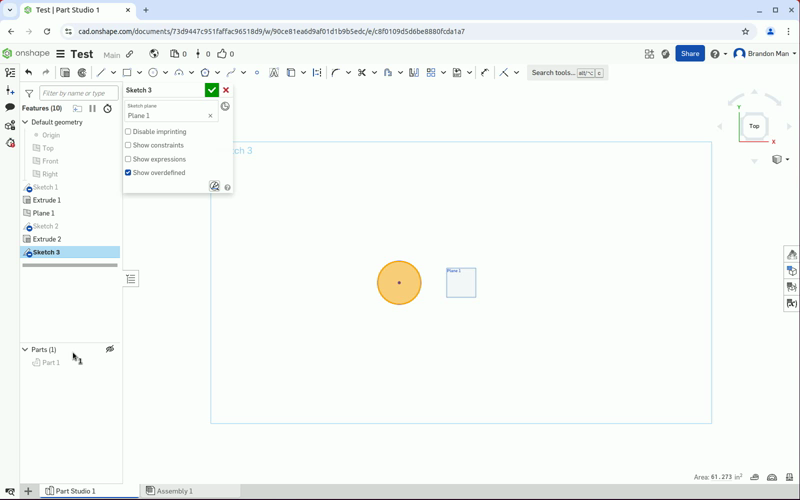
key(shift+y)
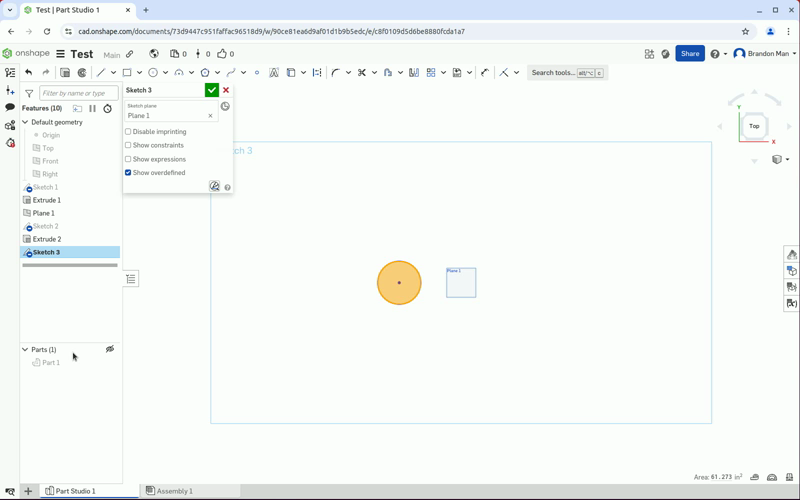
key(shift+e)
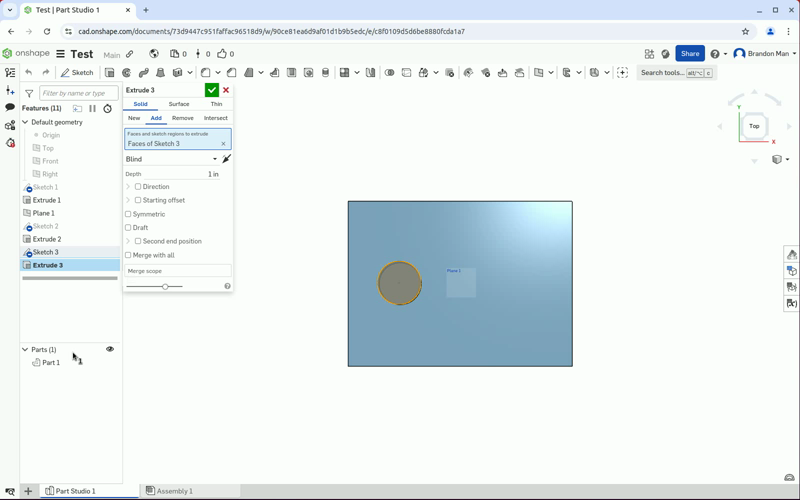
mouse_move(143, 106)
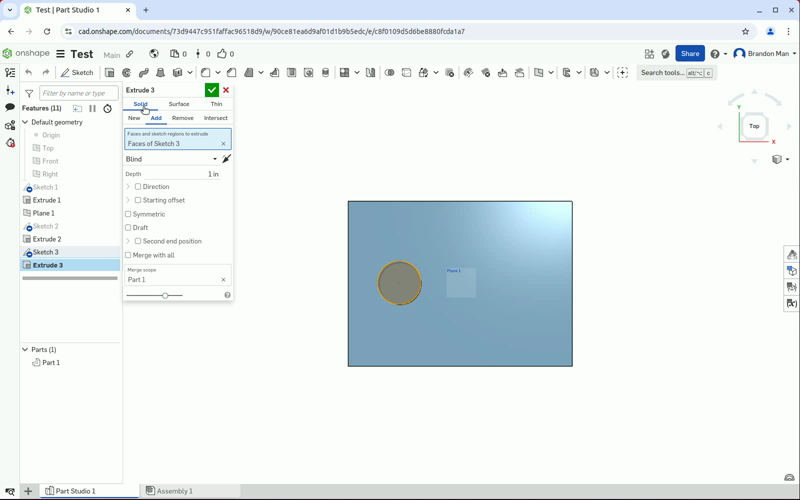
click(143, 106)
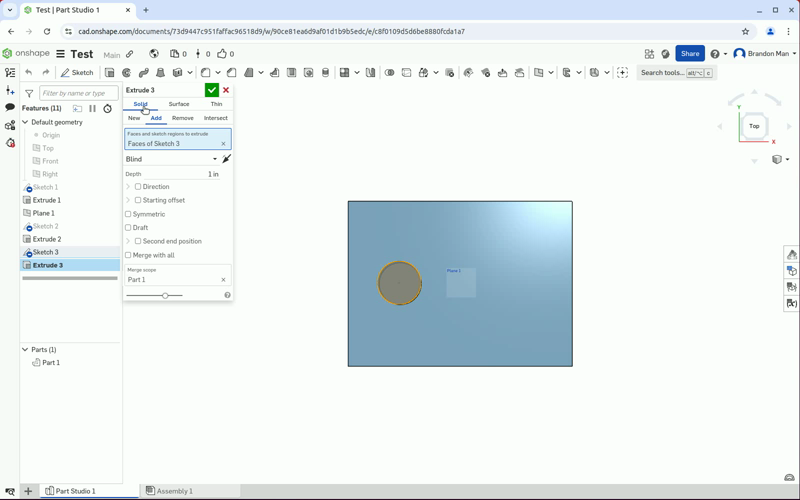
mouse_move(186, 120)
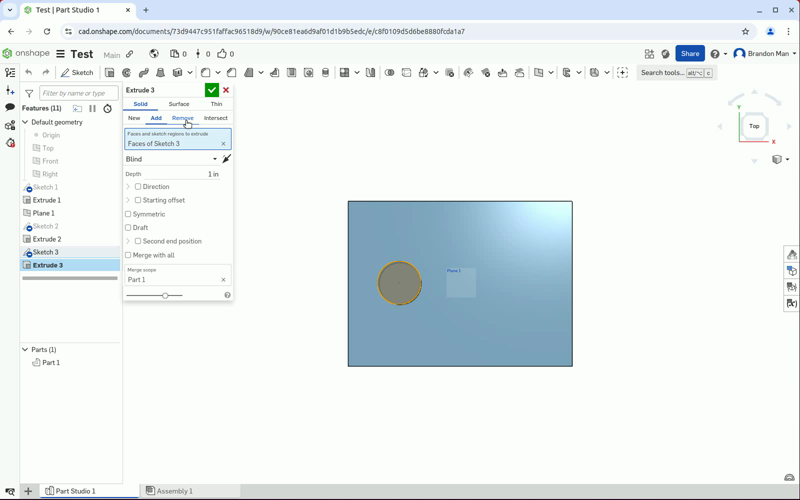
click(186, 120)
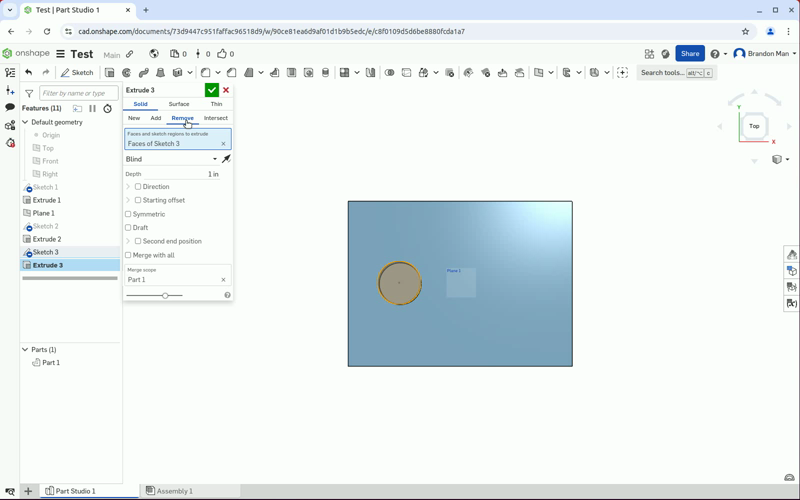
key(tab, 4)
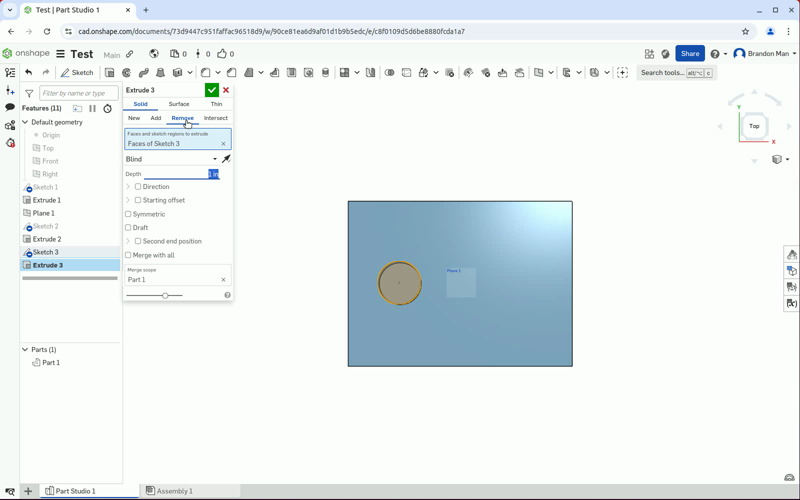
text(0.963)
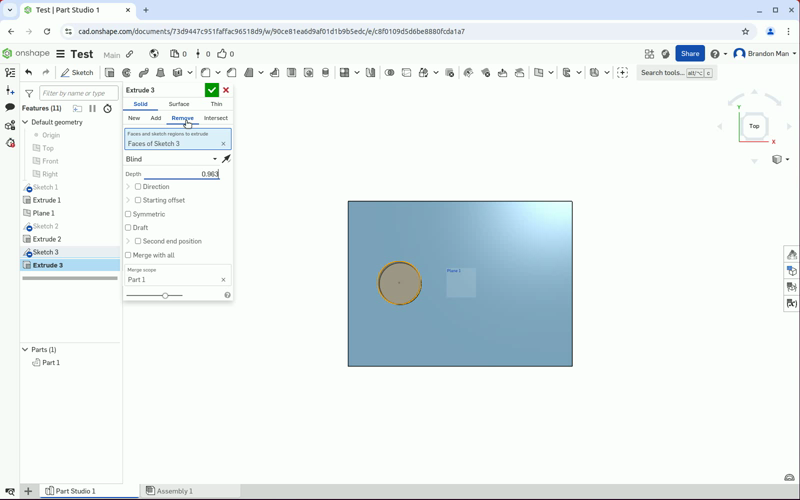
key(tab, 6)
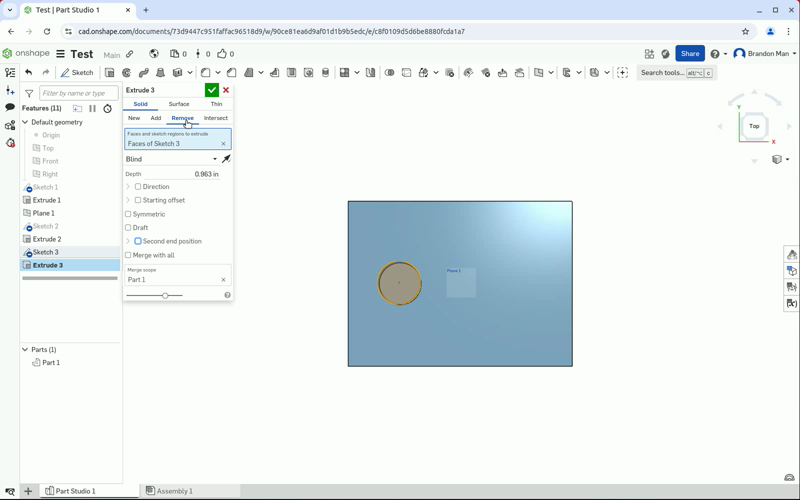
key(space)
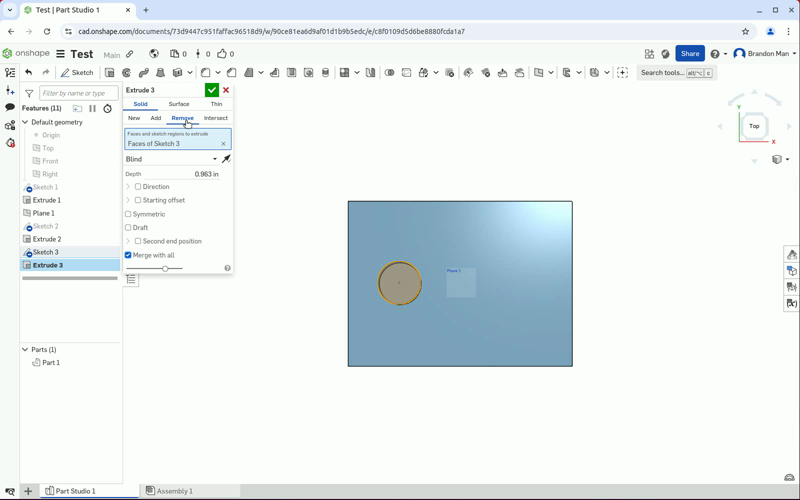
key(enter)
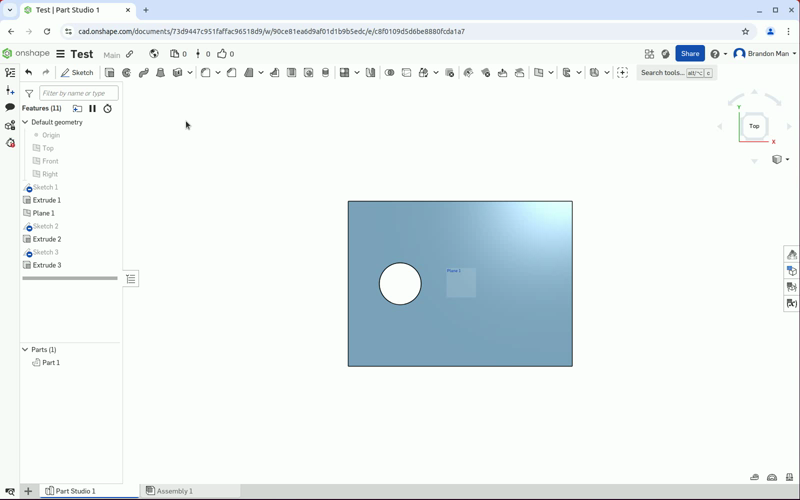
key(shift+h)
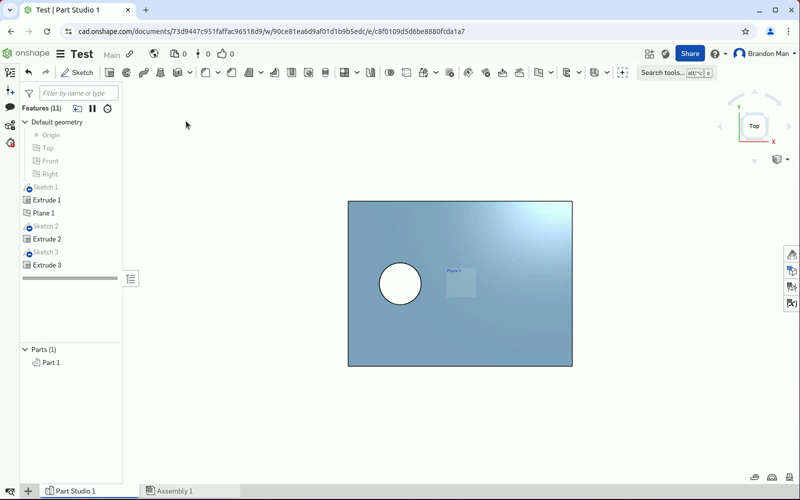
key(shift+h)
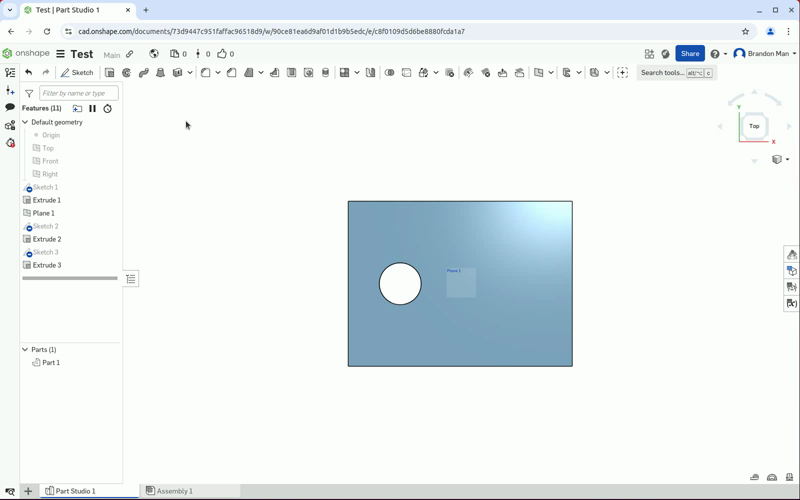
mouse_move(73, 189)
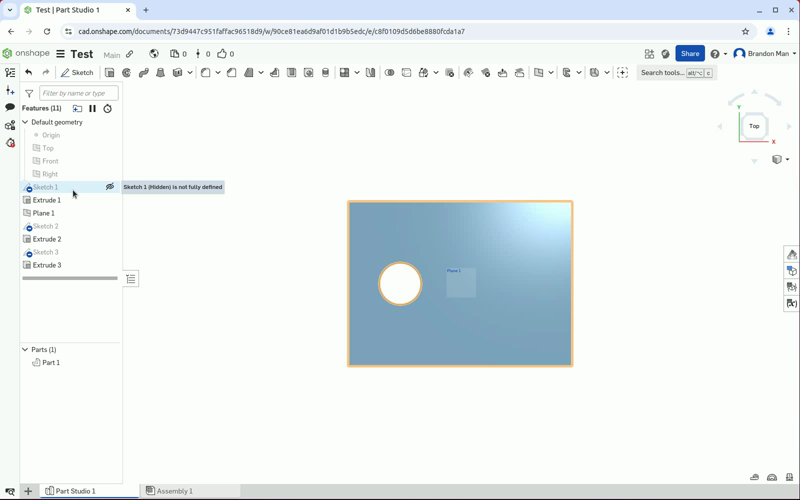
click(73, 189)
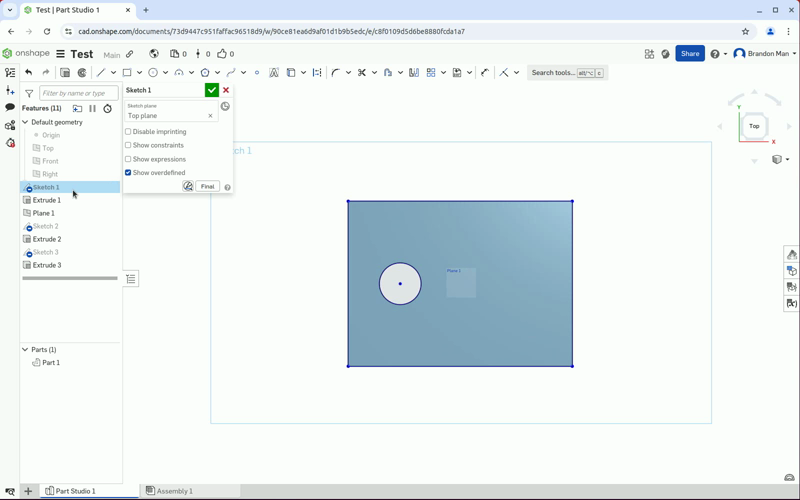
mouse_move(229, 92)
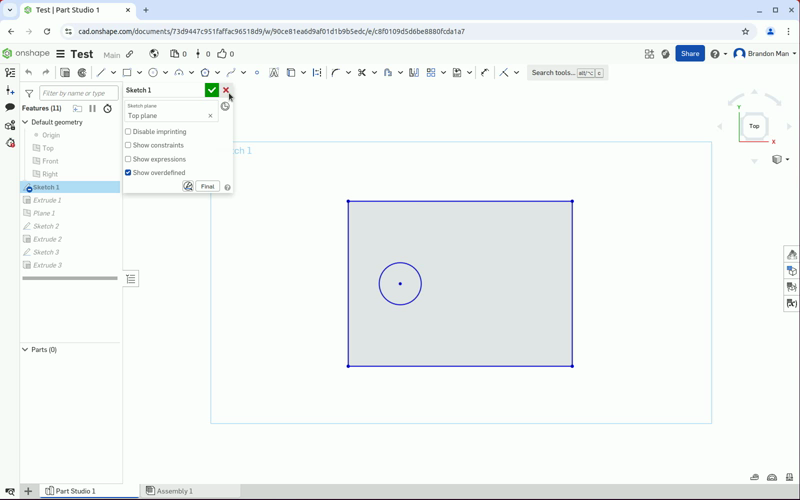
click(229, 92)
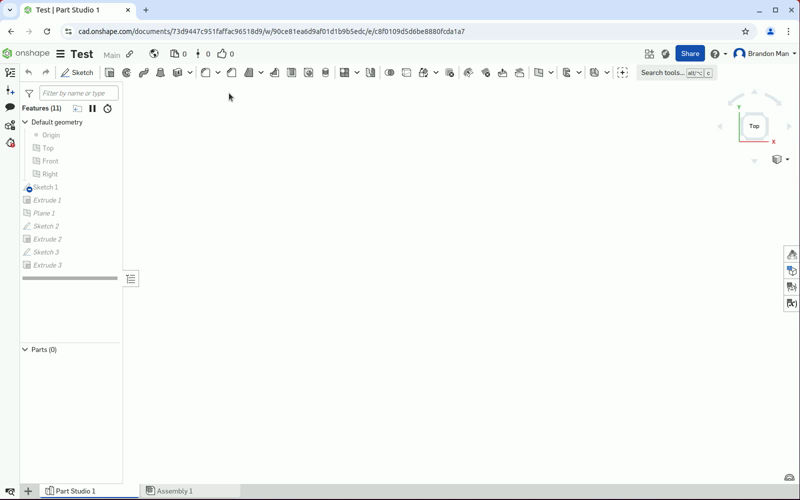
key(shift+s)
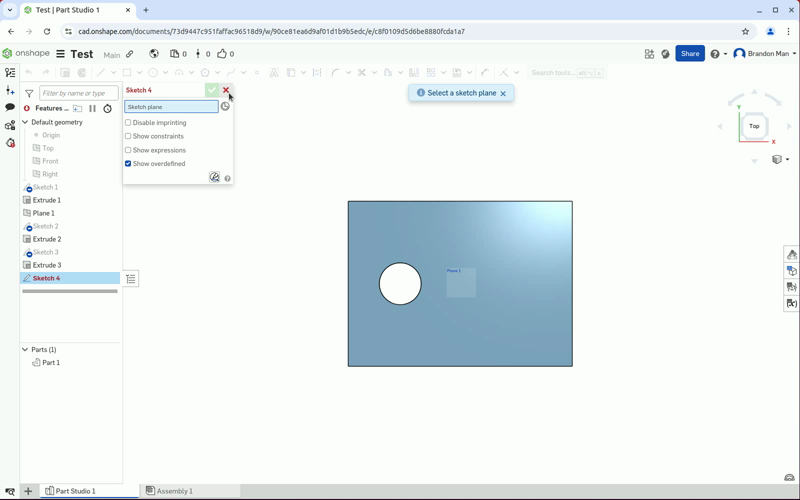
mouse_move(73, 215)
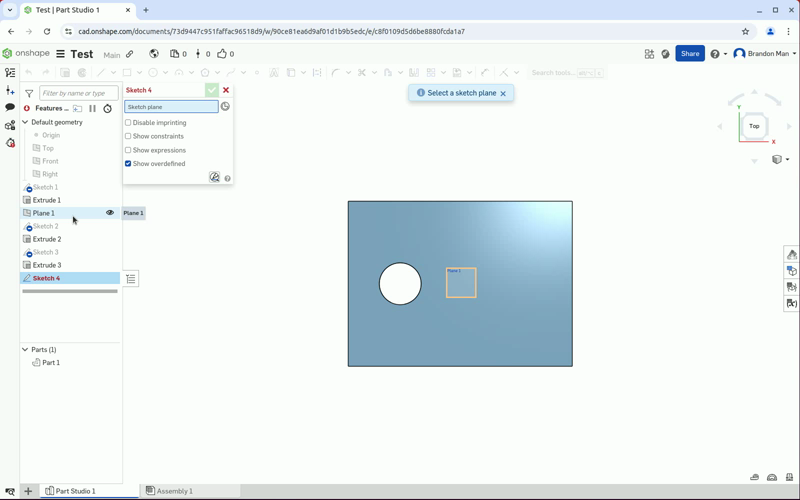
click(73, 215)
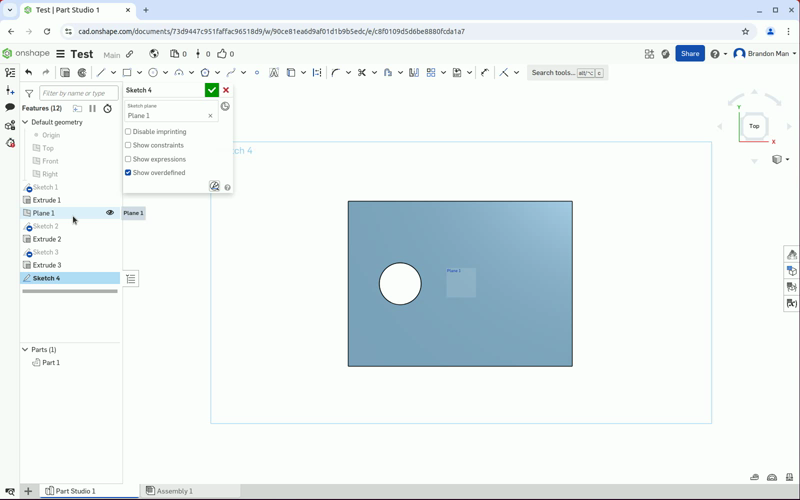
mouse_move(73, 352)
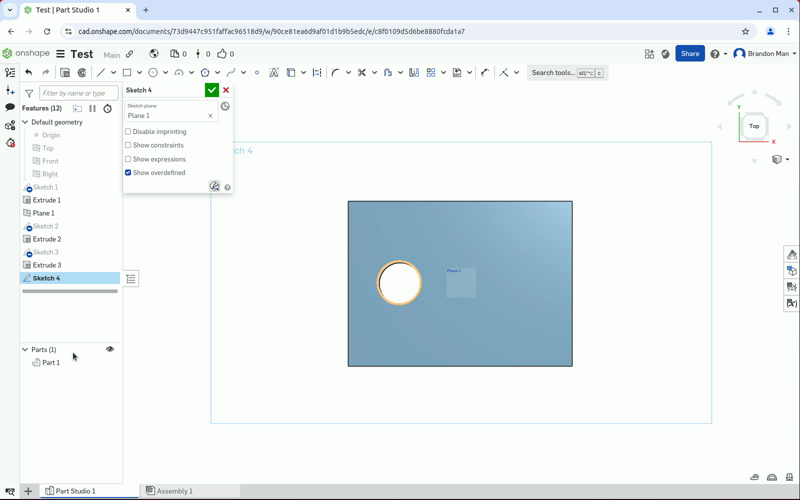
key(y)
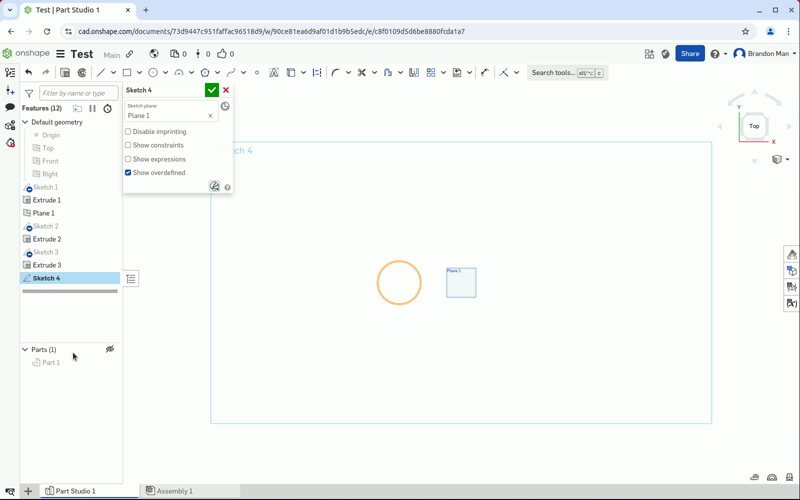
key(l)
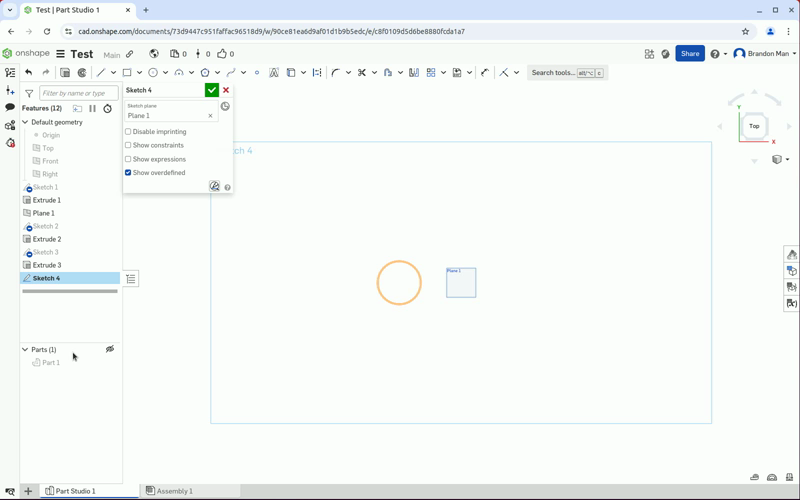
key_down(shift)
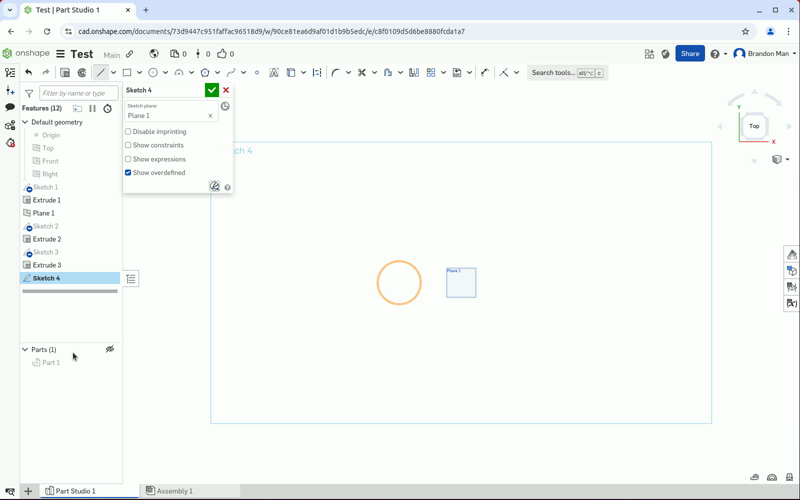
mouse_move(348, 366)
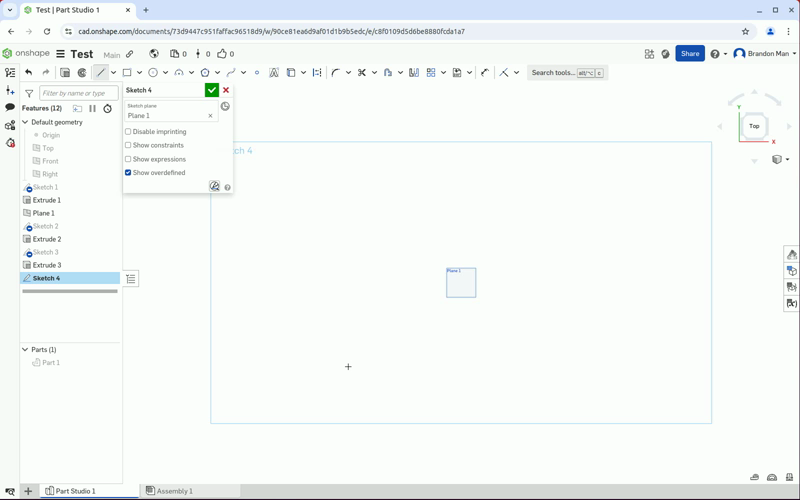
click(348, 366)
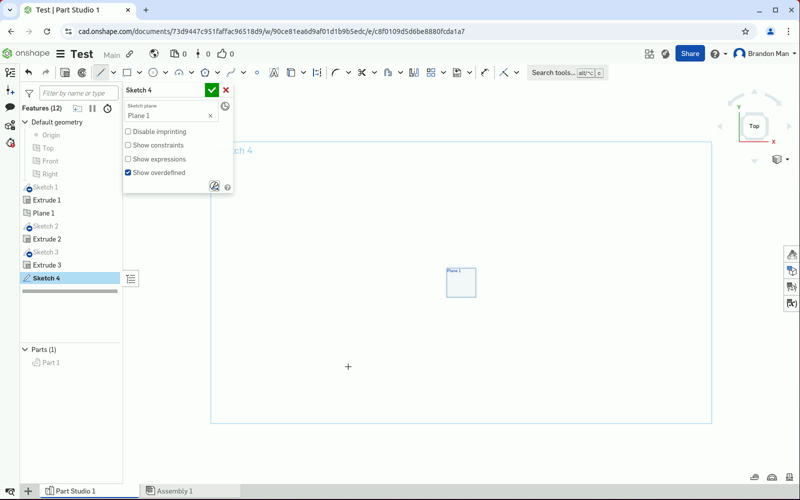
key_up(shift)
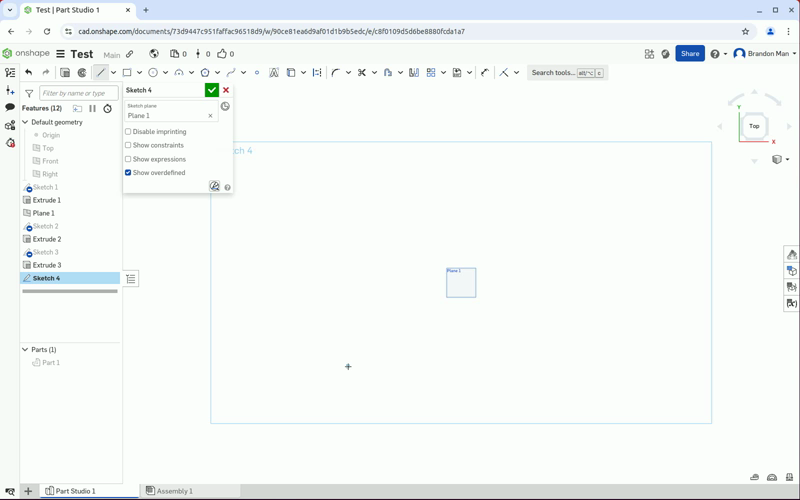
key_down(shift)
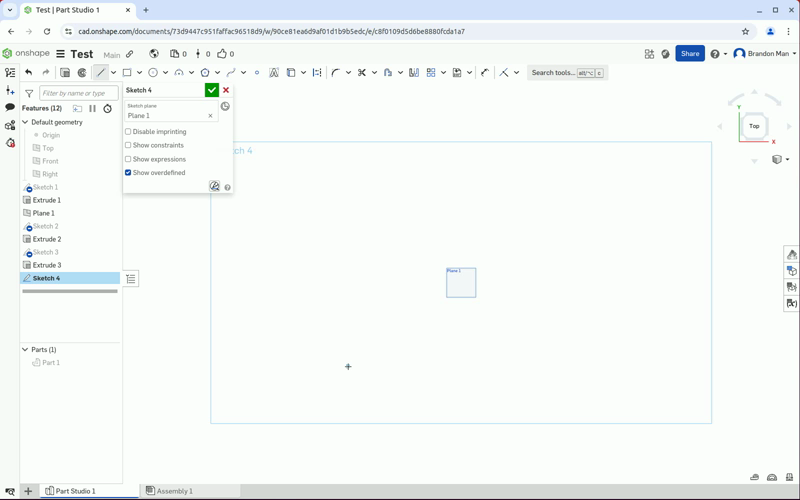
mouse_move(572, 366)
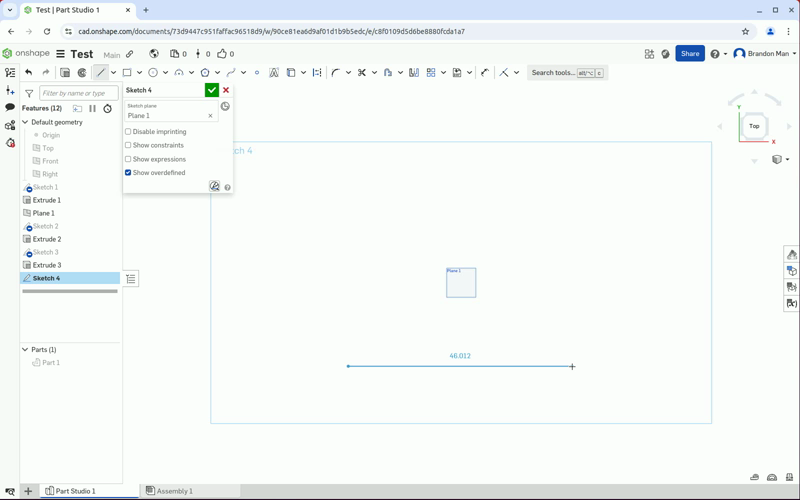
click(572, 366)
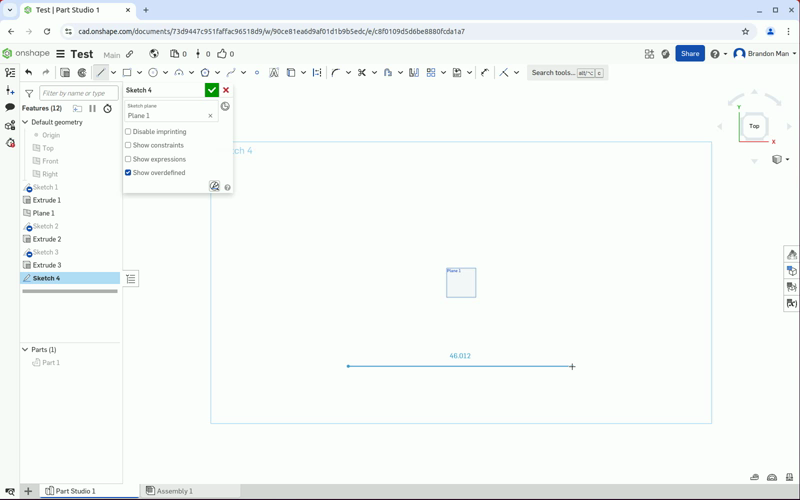
key_up(shift)
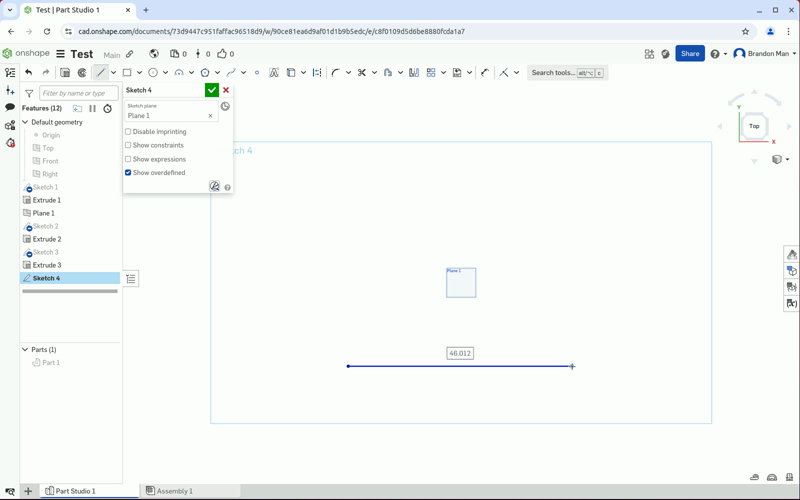
key_down(shift)
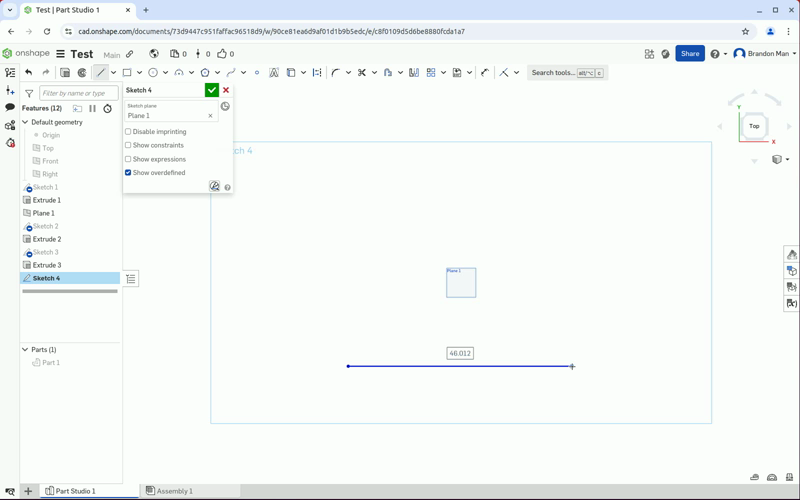
mouse_move(572, 201)
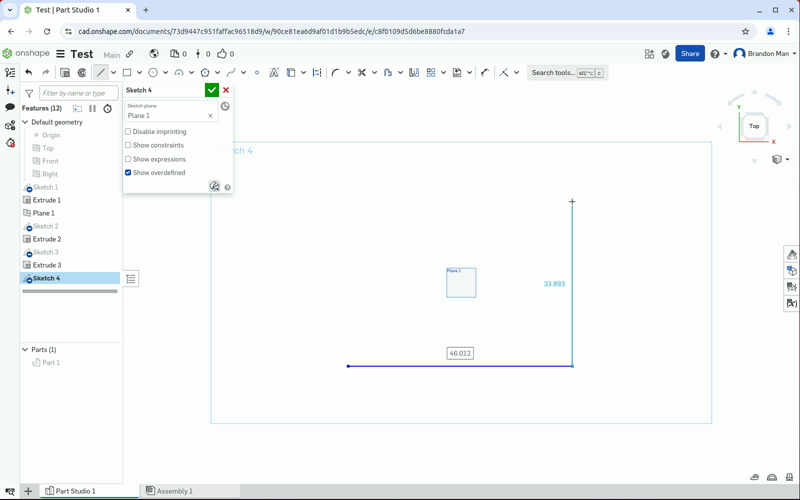
click(572, 201)
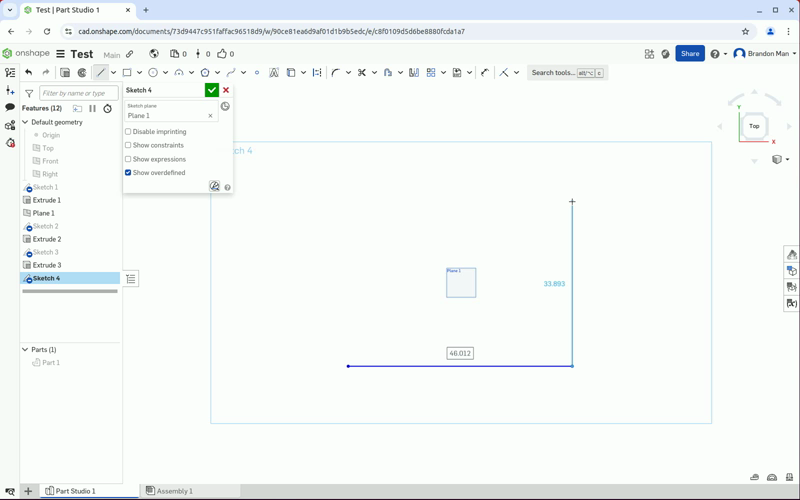
key_up(shift)
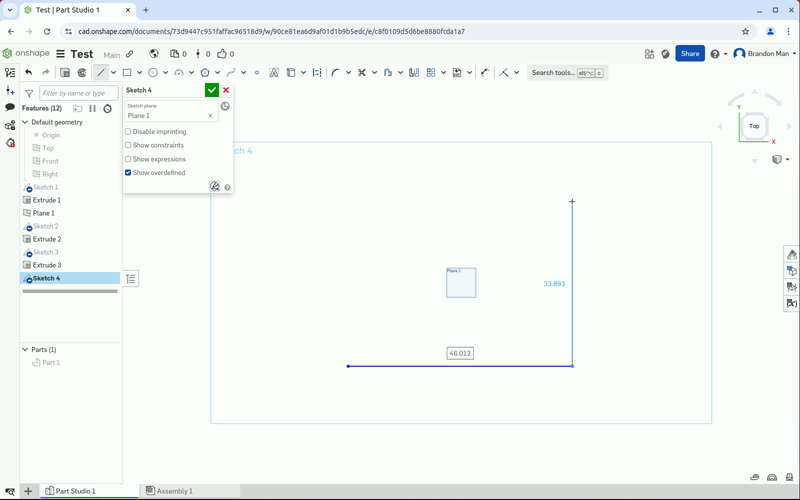
key_down(shift)
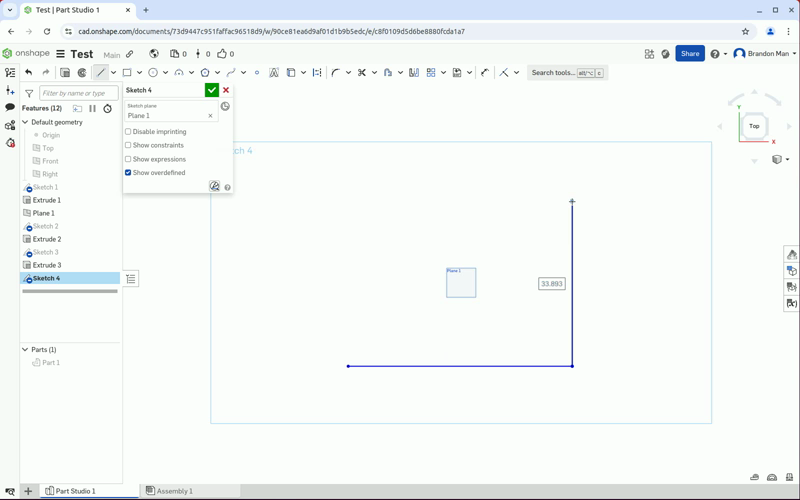
mouse_move(348, 201)
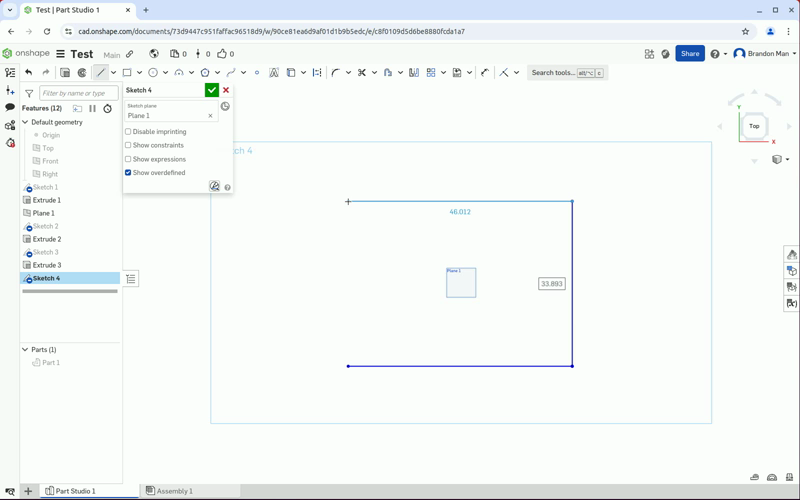
click(348, 201)
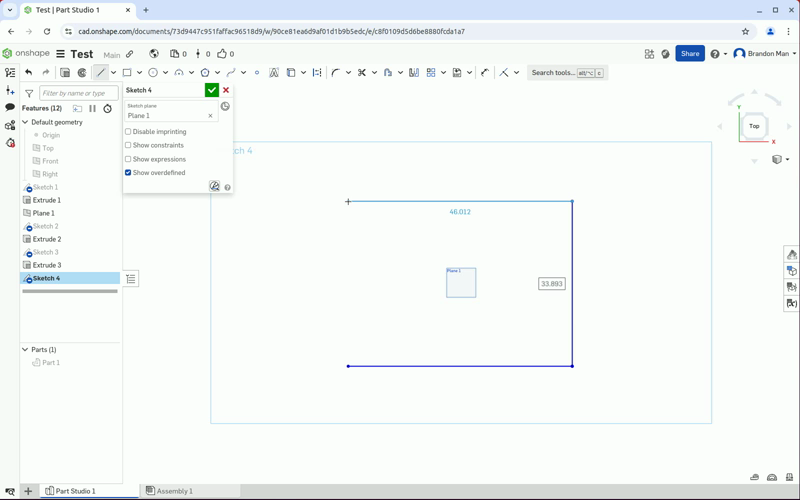
key_up(shift)
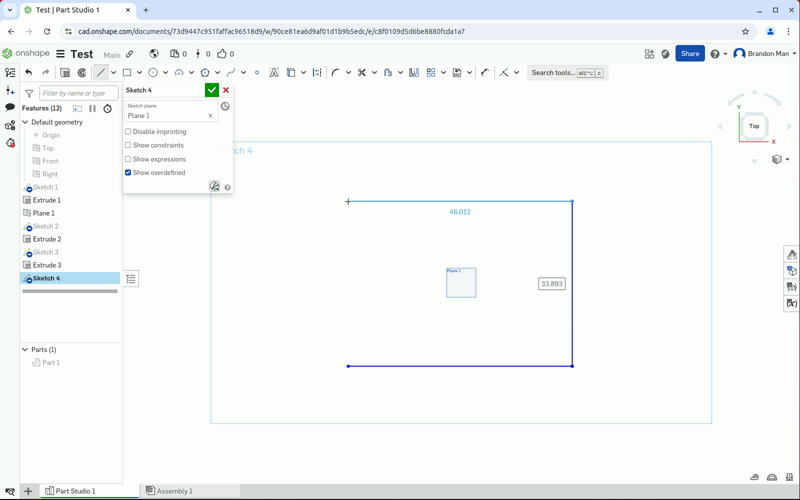
key_down(shift)
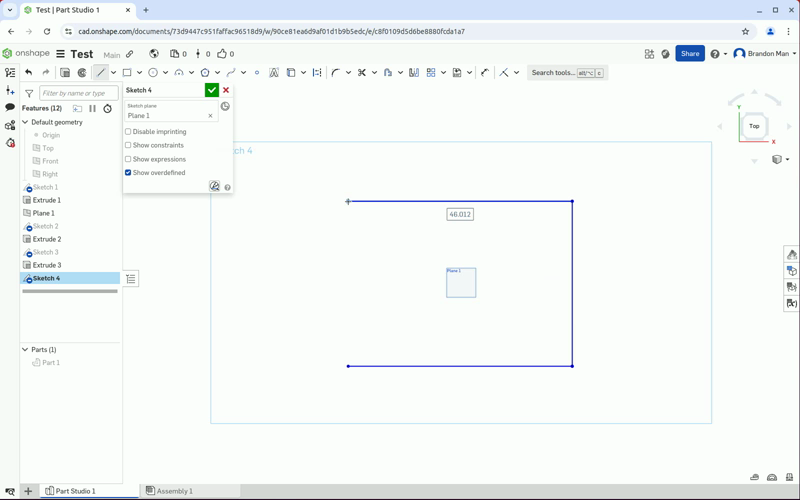
mouse_move(348, 366)
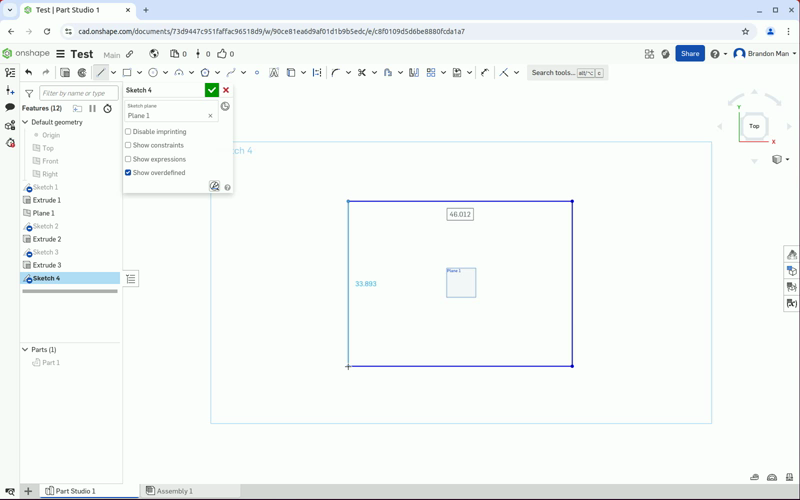
key_up(shift)
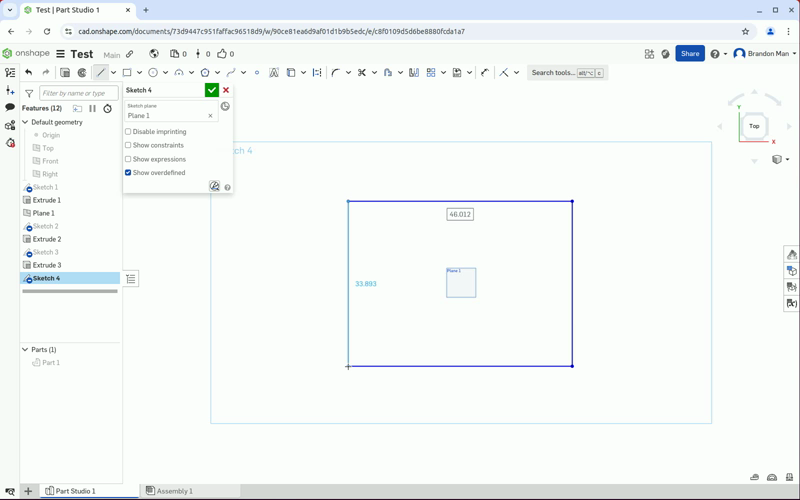
click(348, 366)
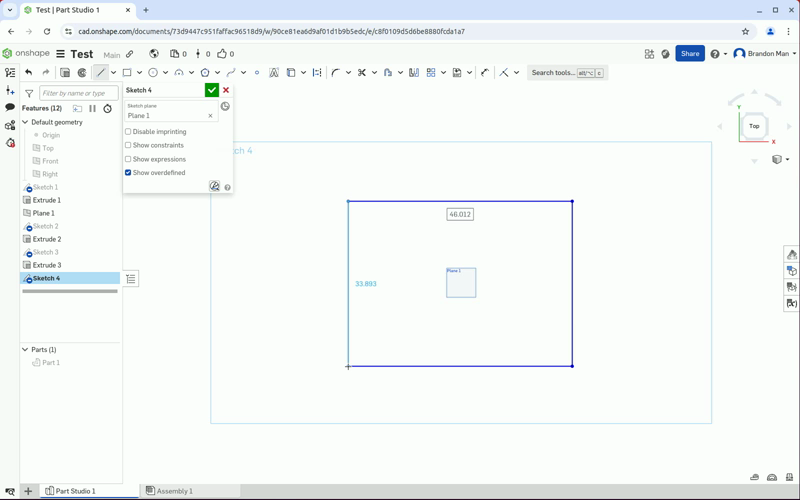
key(esc)
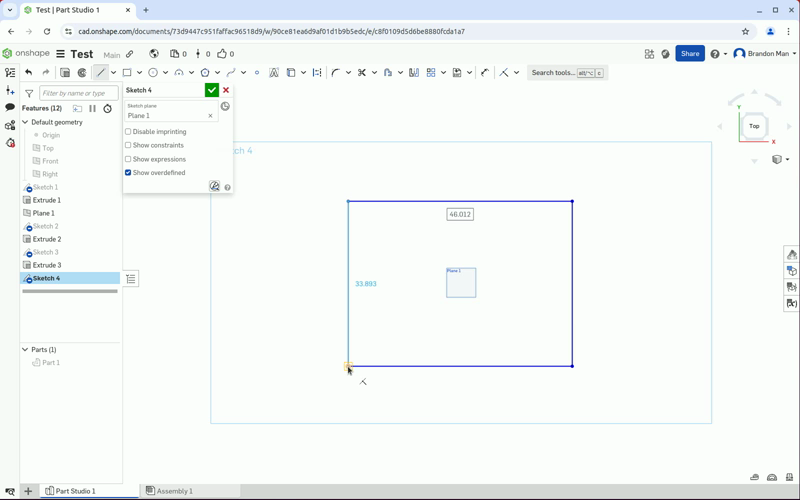
key(l)
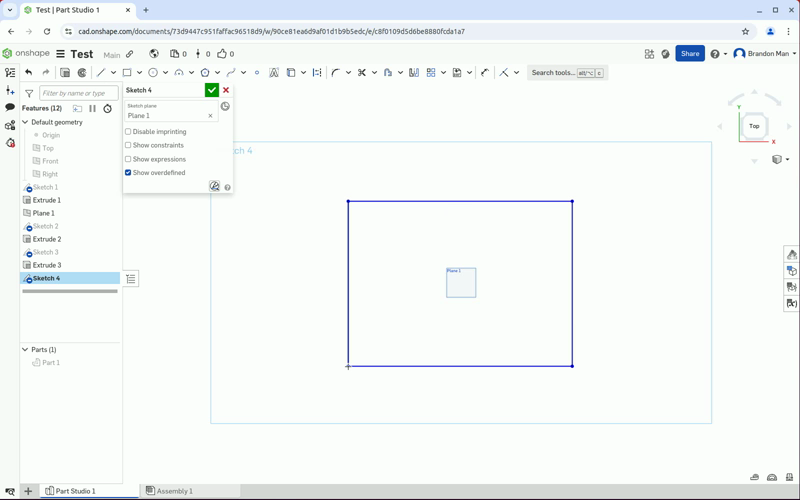
key_down(shift)
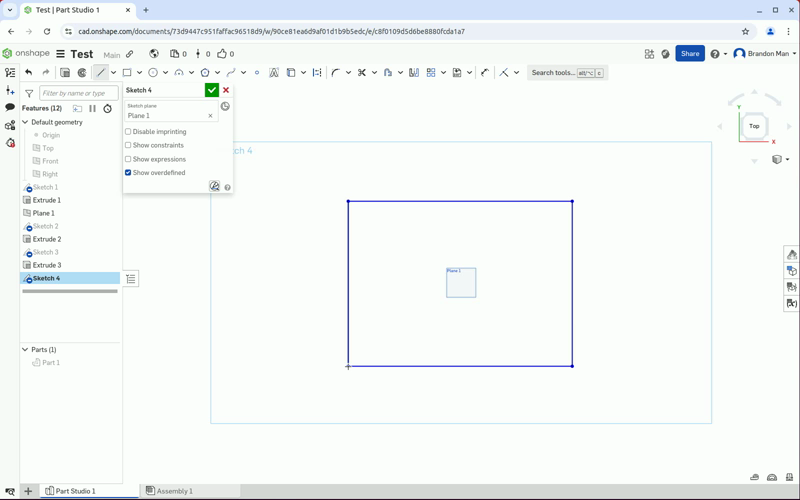
mouse_move(400, 304)
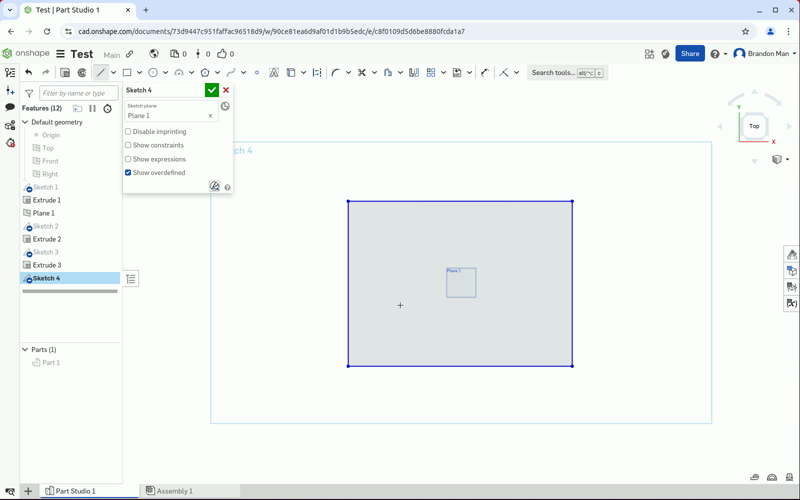
click(400, 304)
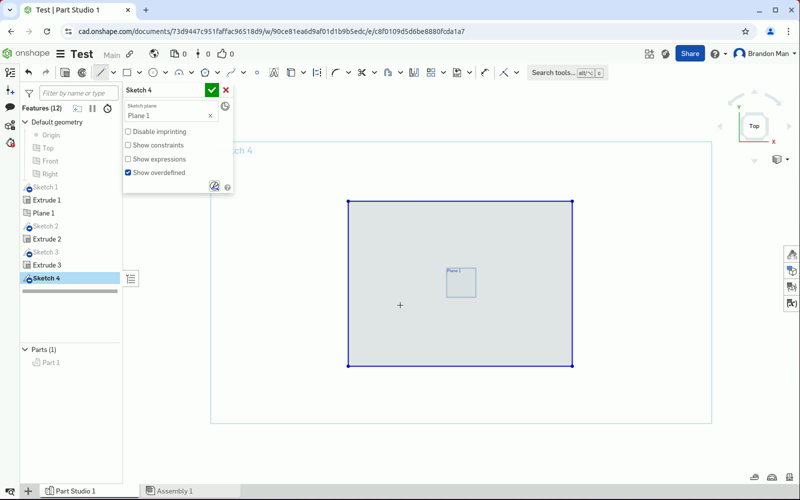
key_up(shift)
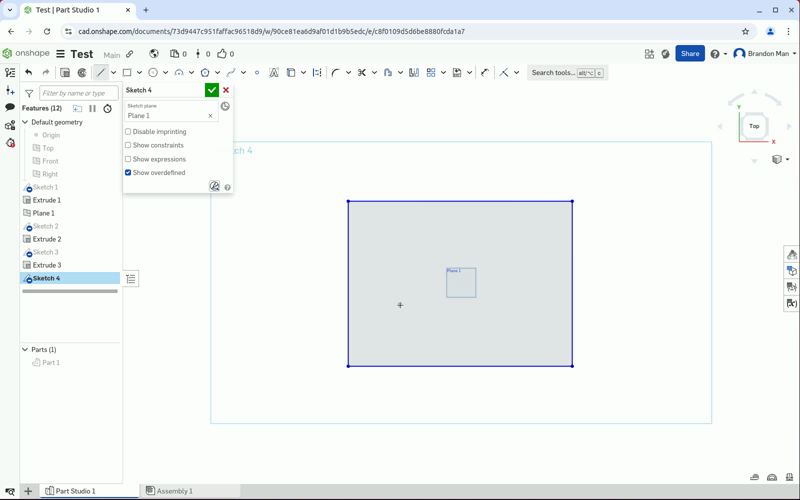
key_down(shift)
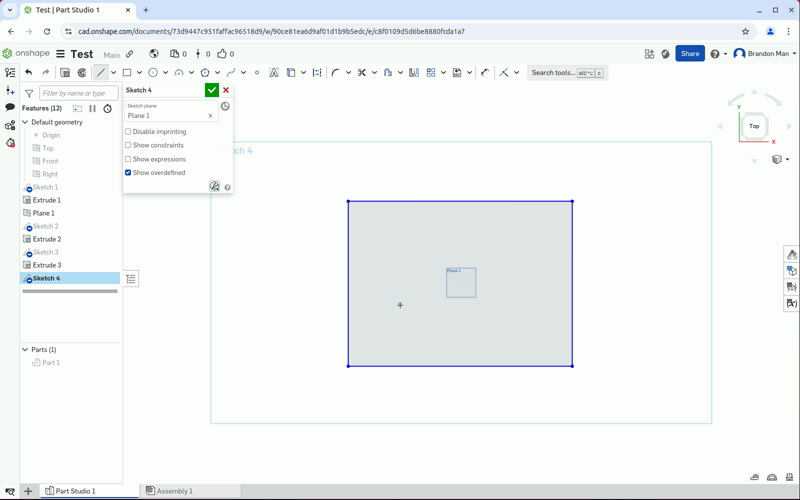
mouse_move(461, 304)
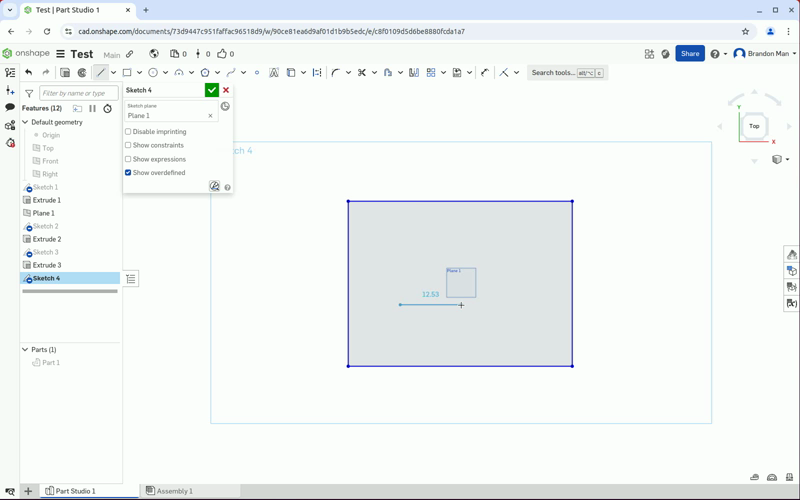
click(461, 304)
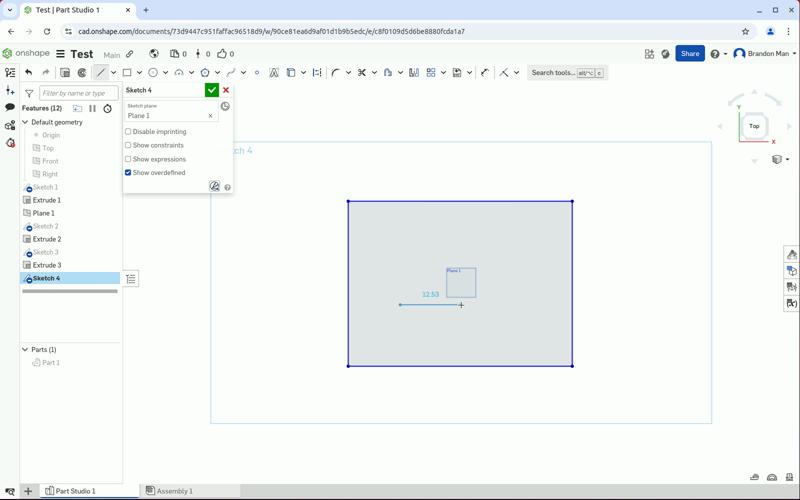
key_up(shift)
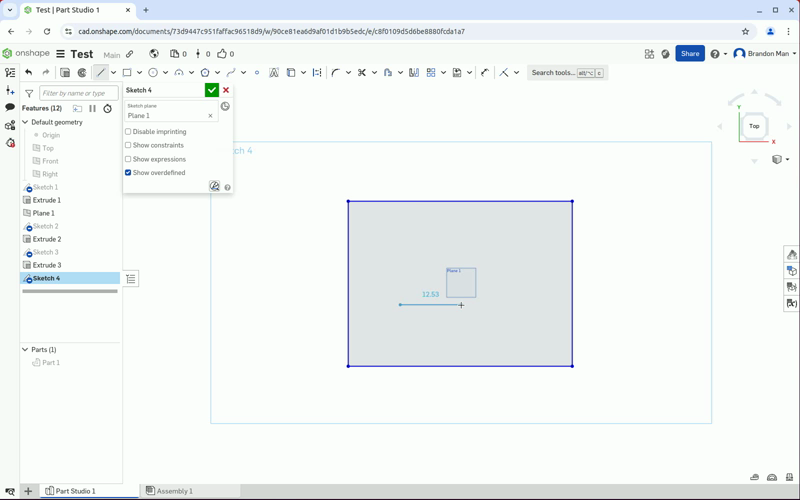
key(esc)
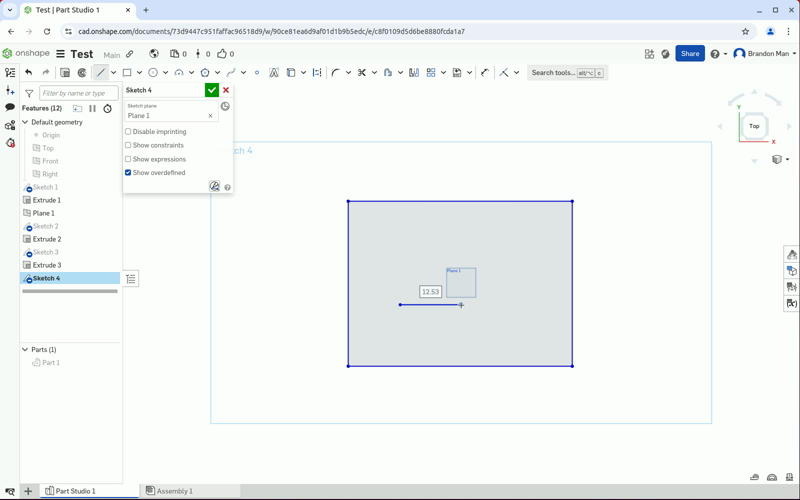
key(a)
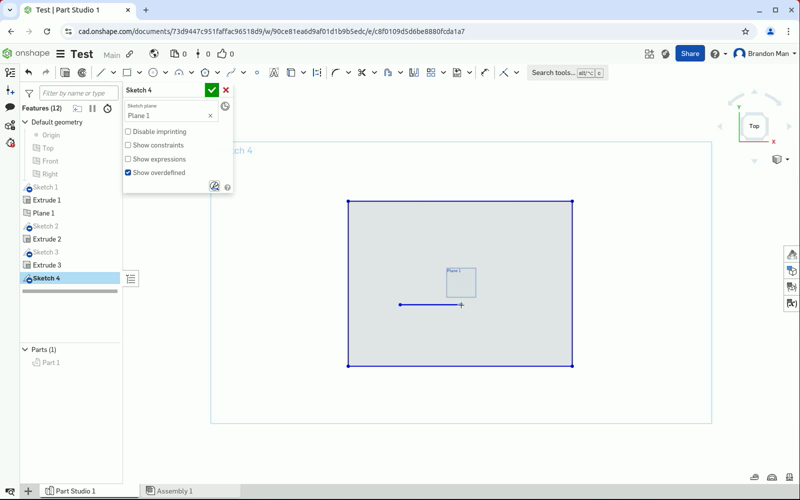
mouse_move(461, 304)
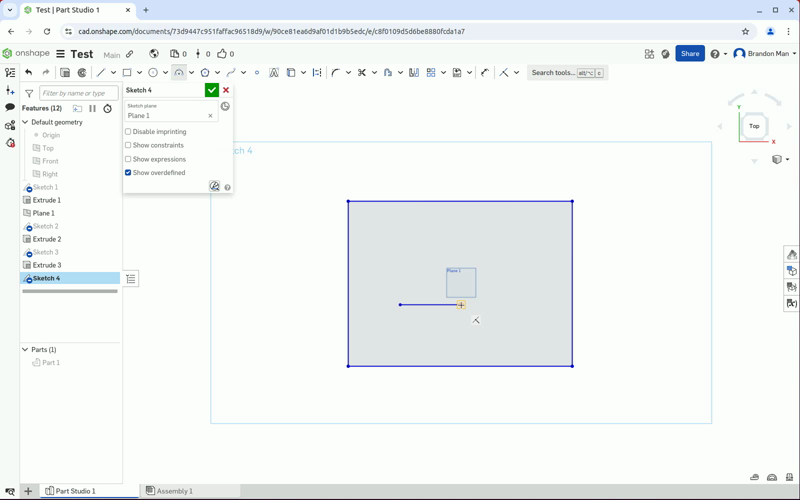
click(461, 304)
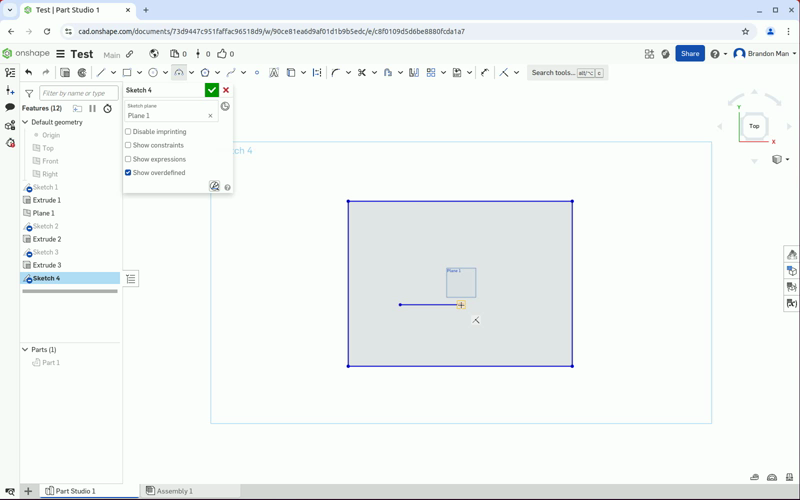
key_down(shift)
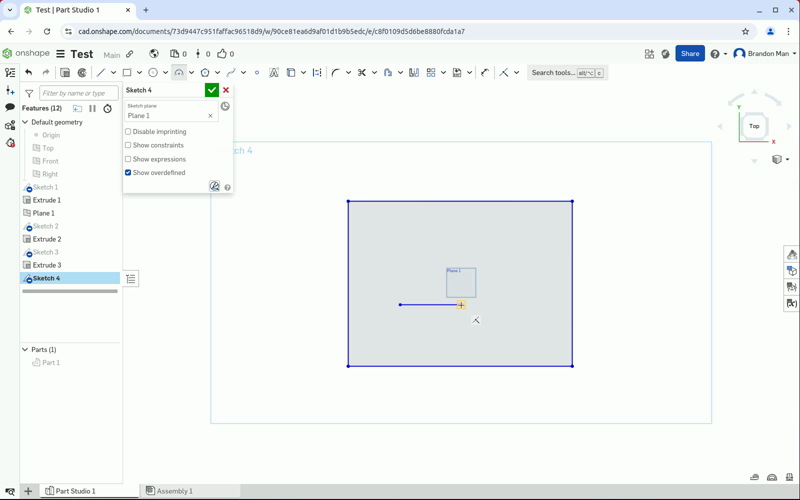
mouse_move(461, 262)
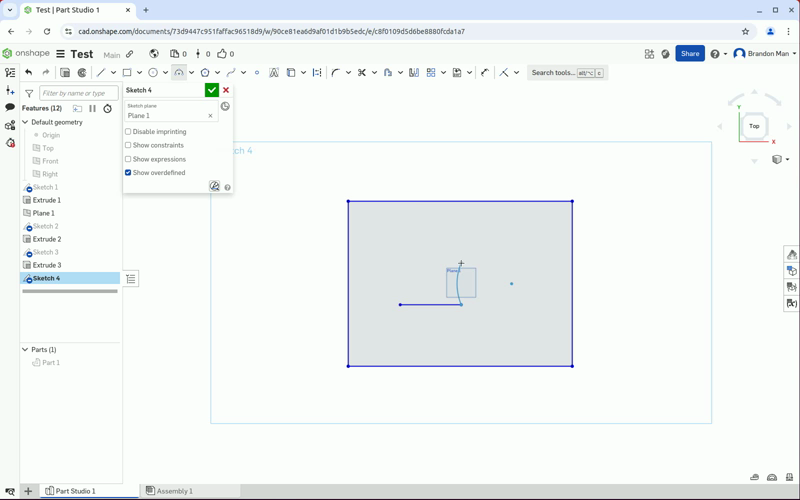
click(461, 262)
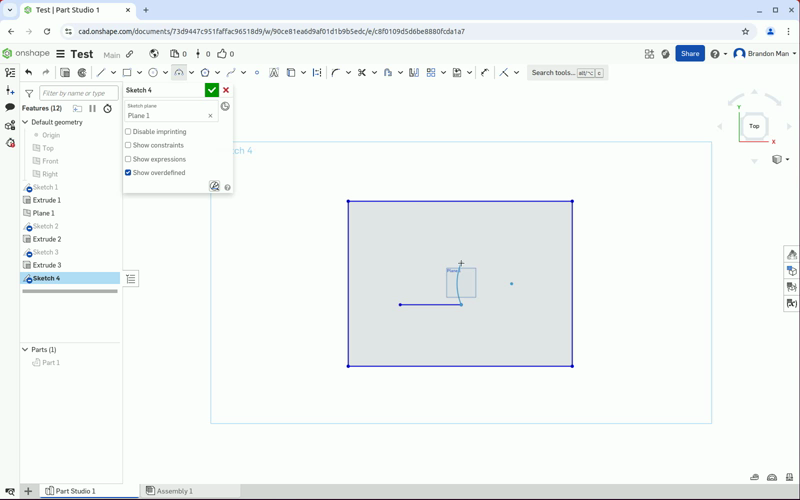
mouse_move(482, 283)
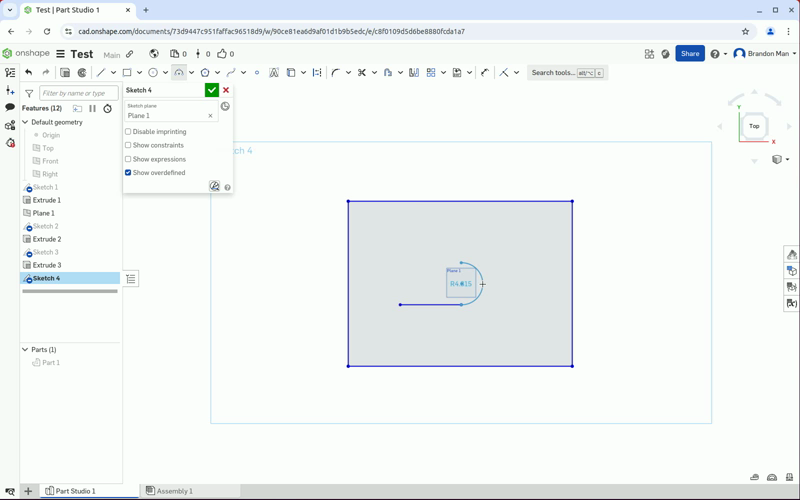
click(482, 283)
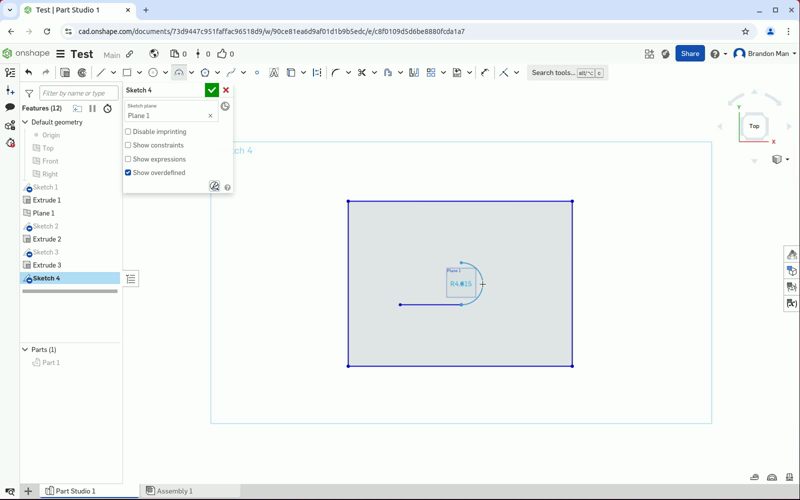
key_up(shift)
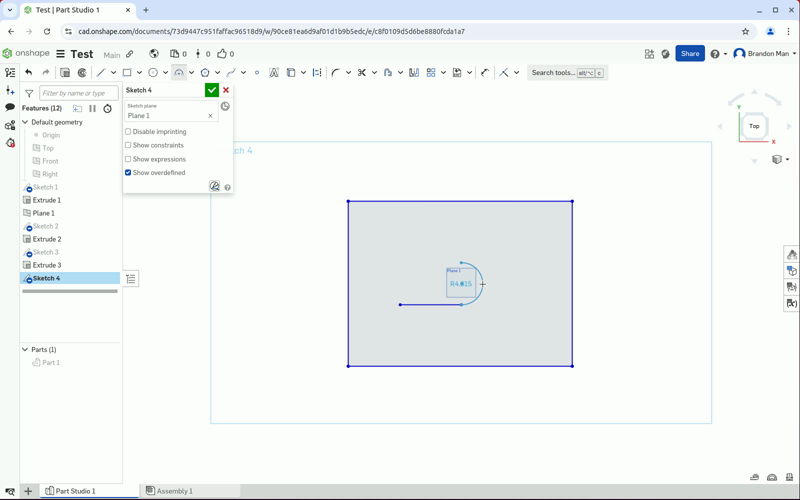
key(esc)
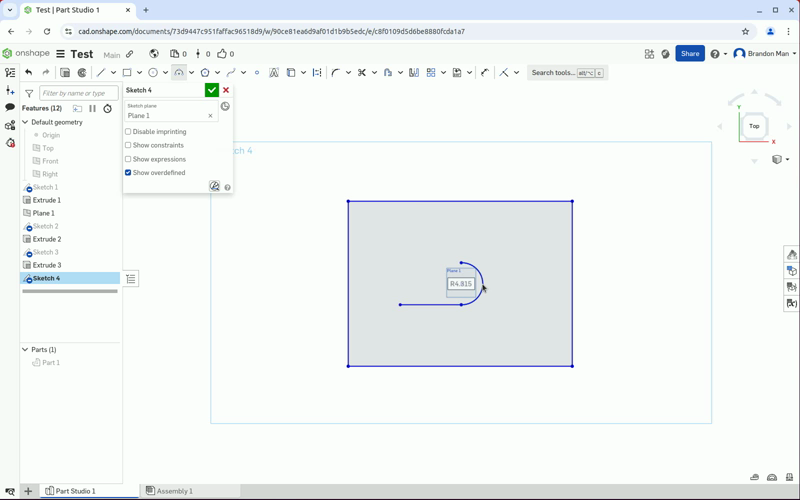
key(l)
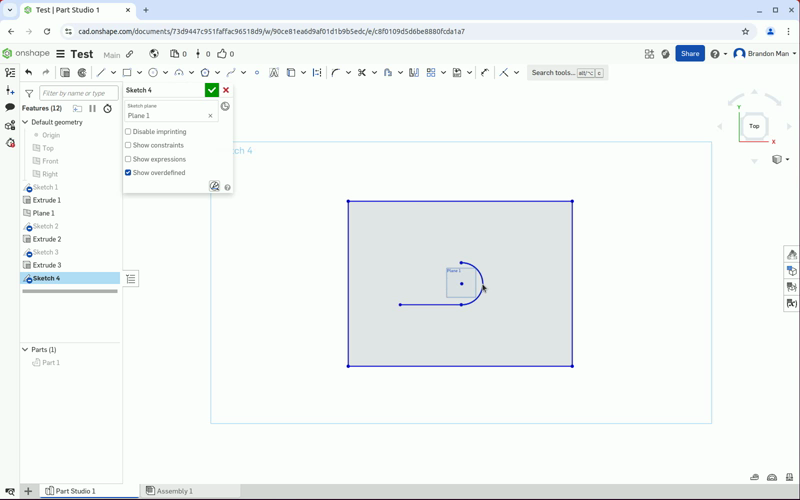
mouse_move(461, 262)
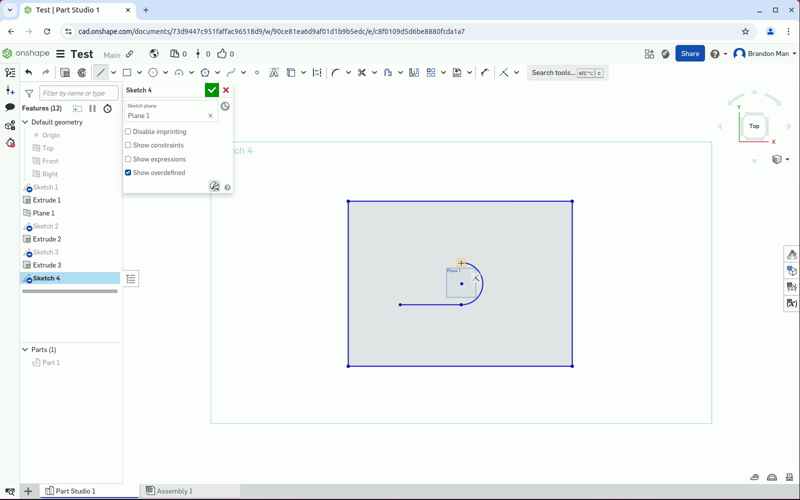
click(461, 262)
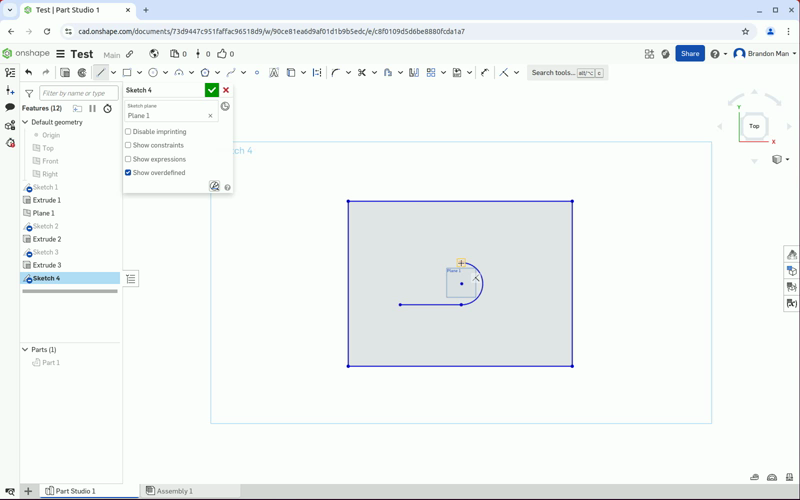
key_down(shift)
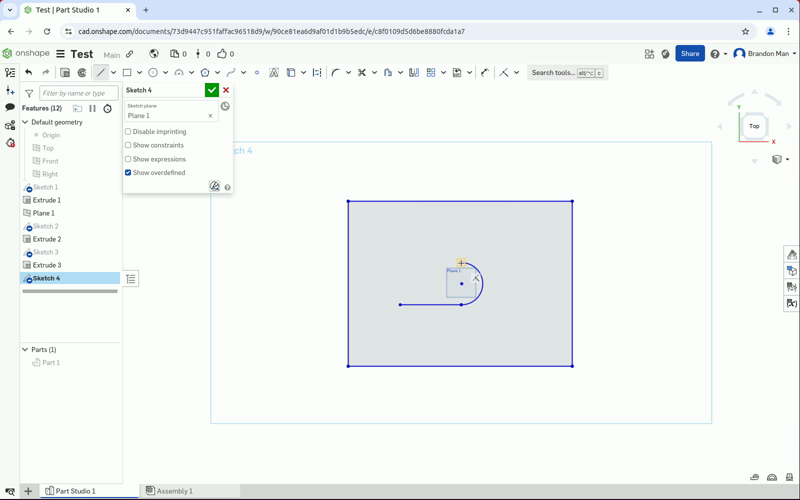
mouse_move(400, 262)
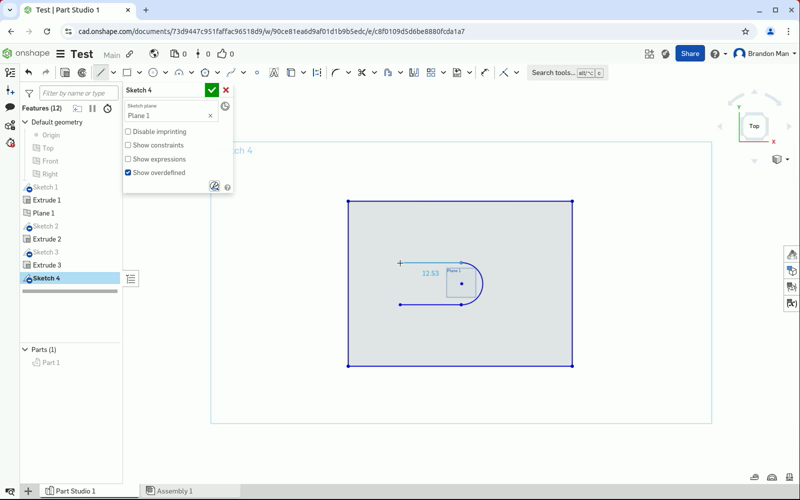
click(400, 262)
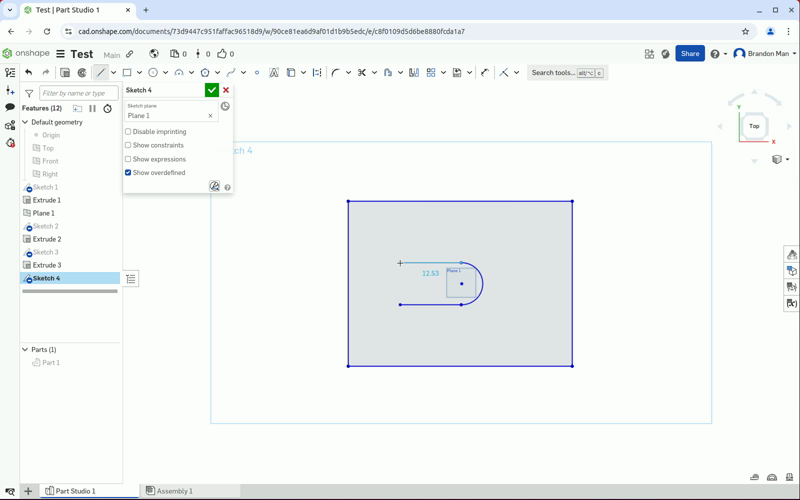
key_up(shift)
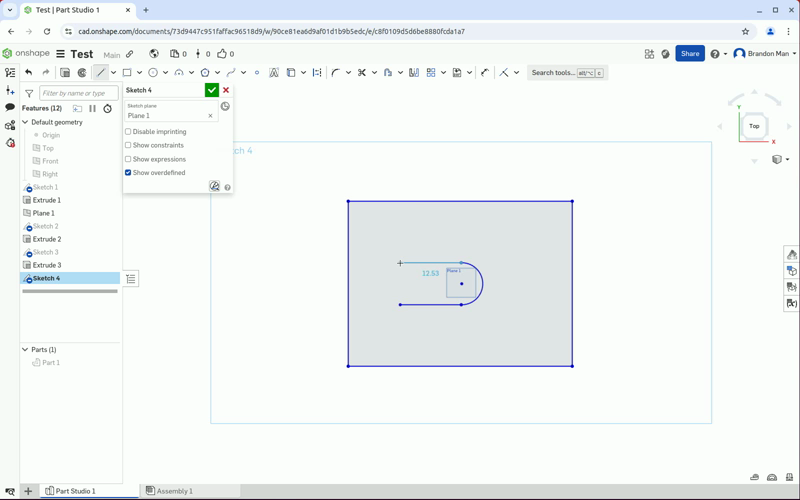
key(esc)
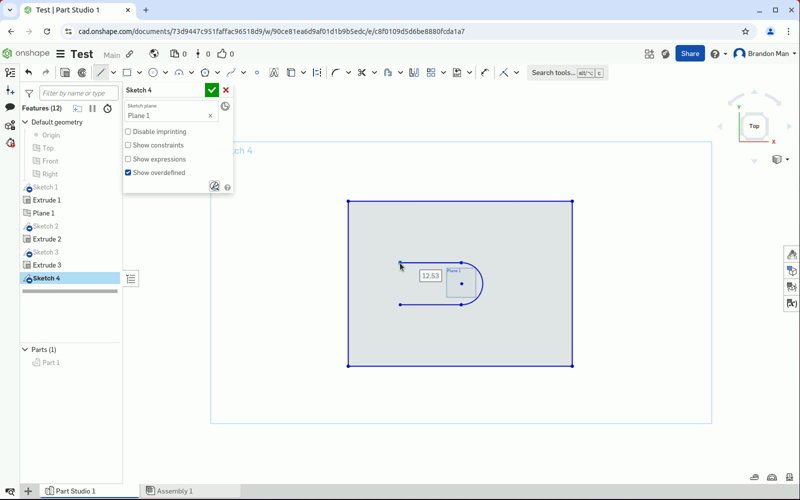
key(a)
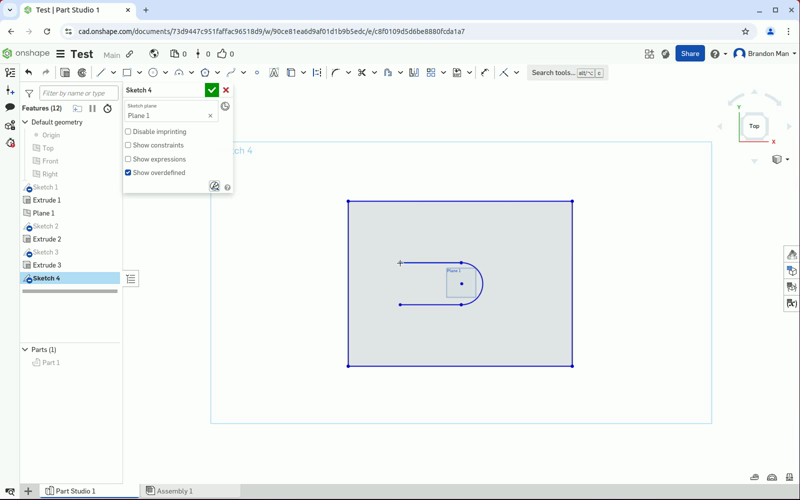
mouse_move(400, 262)
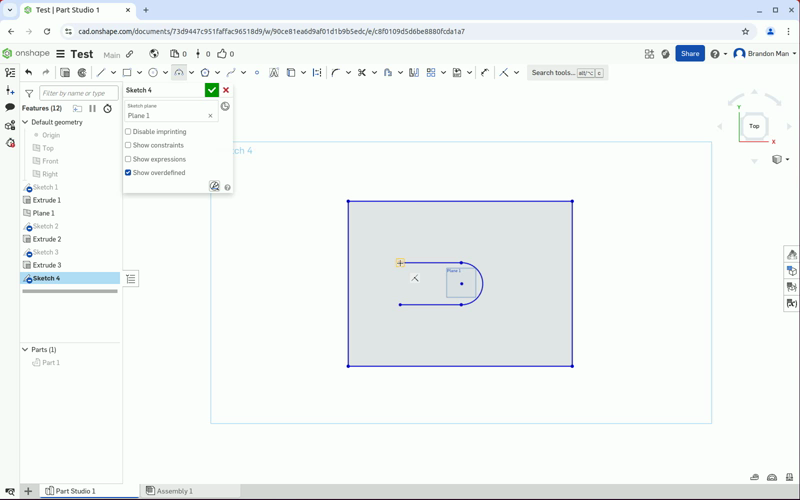
click(400, 262)
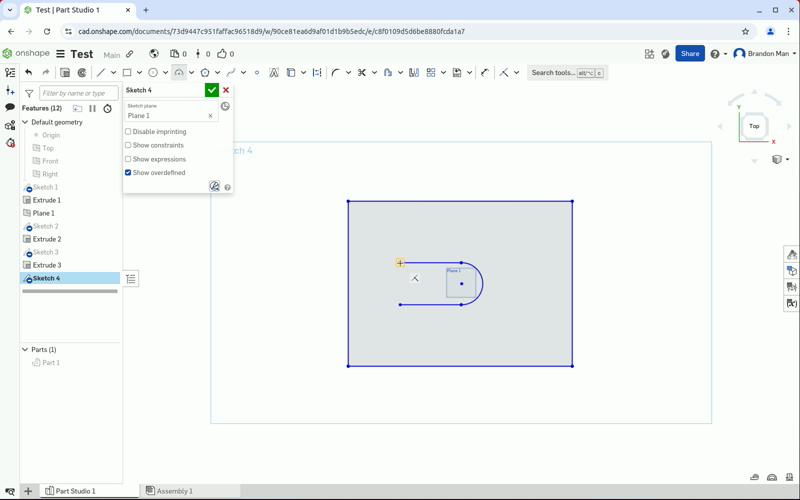
mouse_move(400, 304)
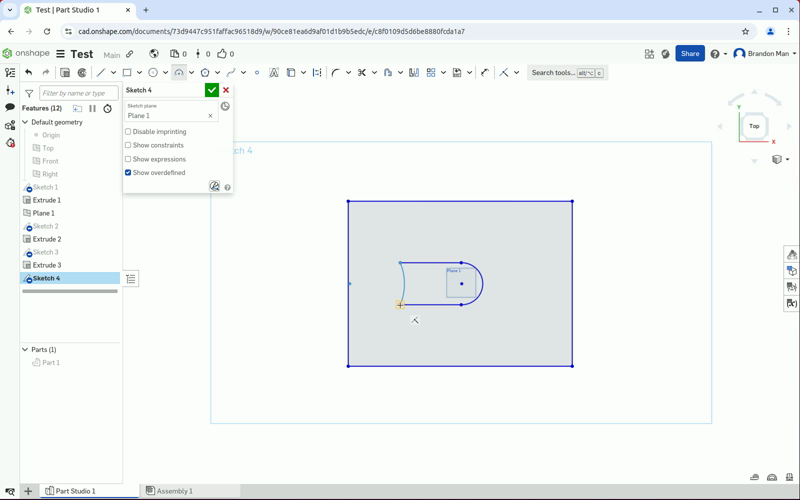
click(400, 304)
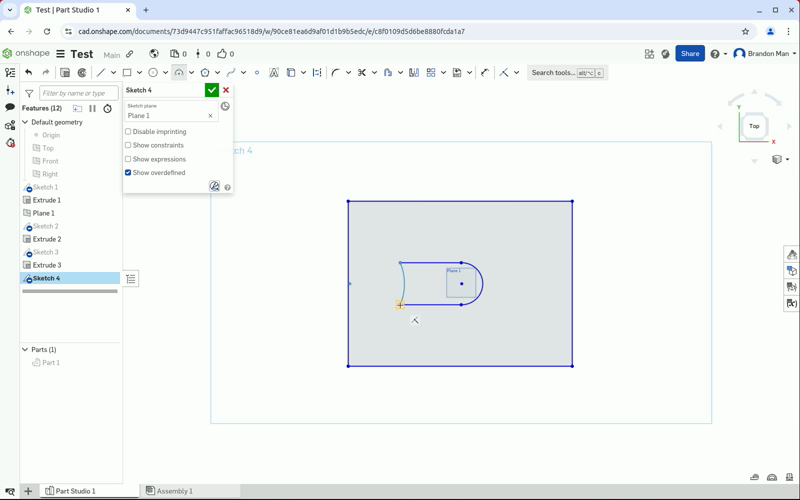
key_down(shift)
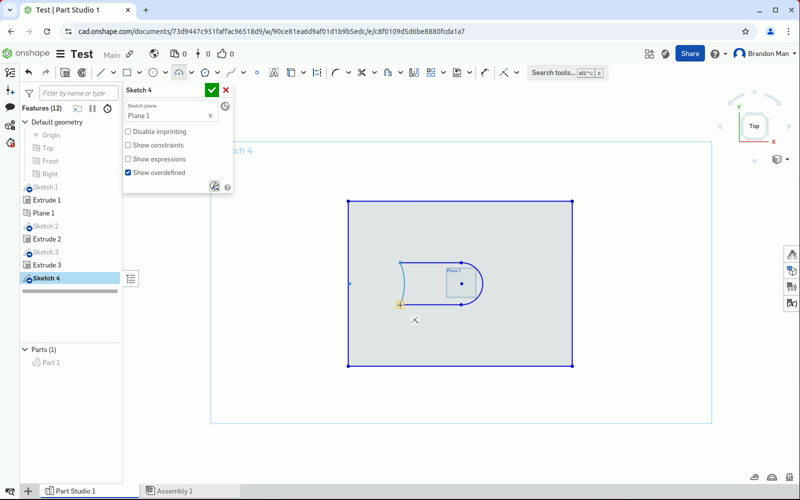
mouse_move(378, 283)
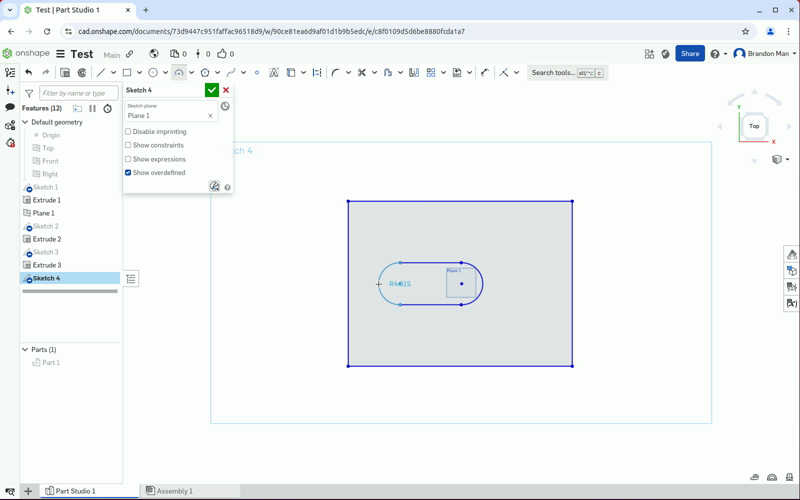
click(378, 283)
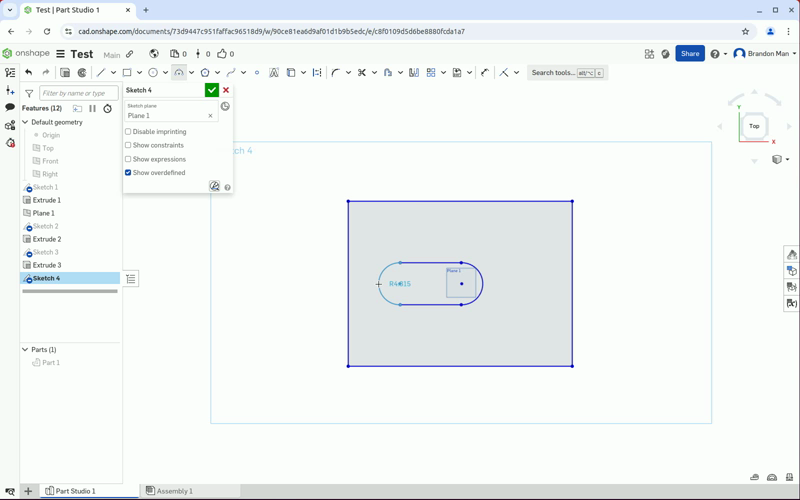
key_up(shift)
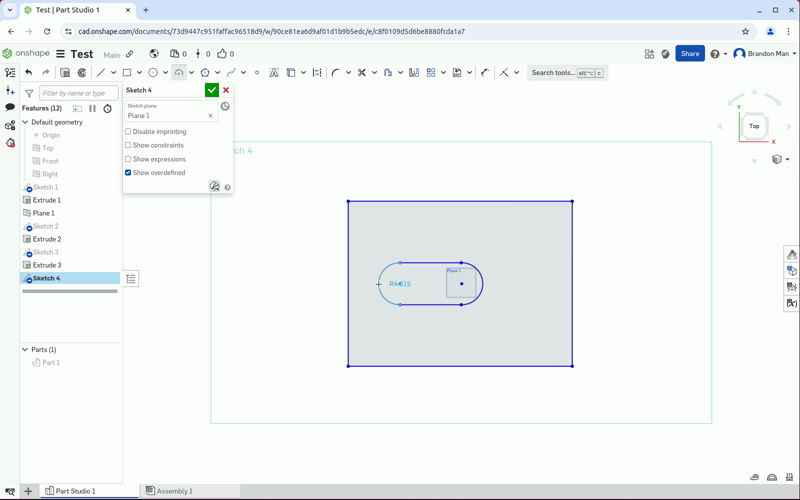
key(esc)
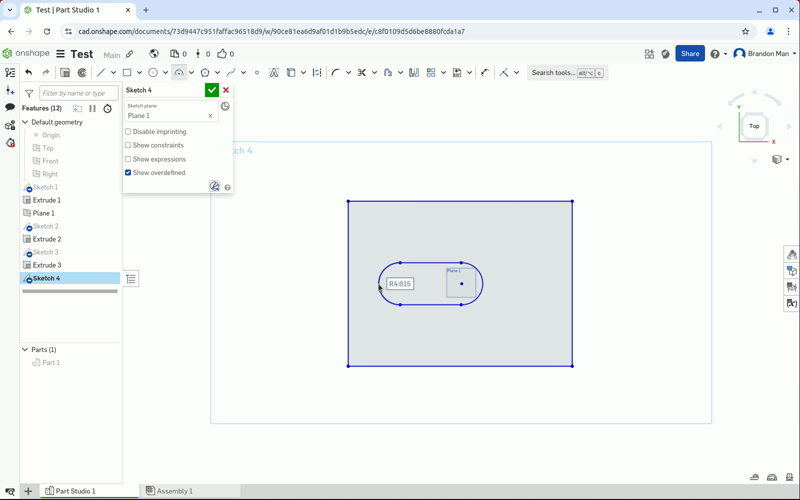
mouse_move(462, 331)
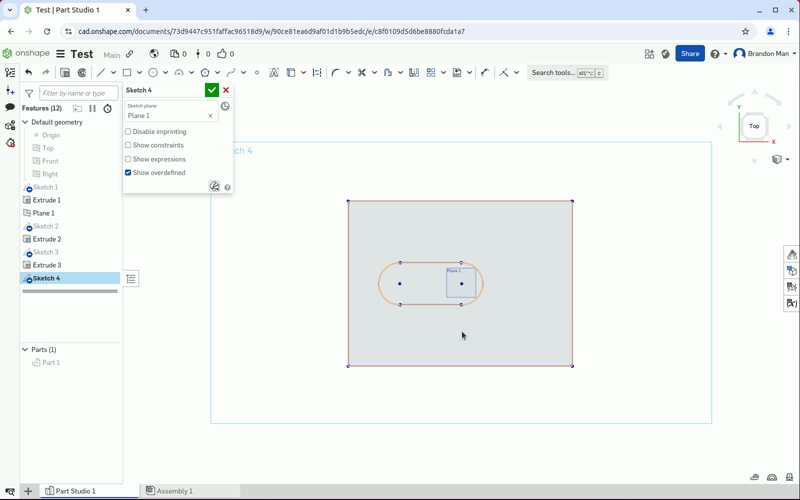
click(462, 331)
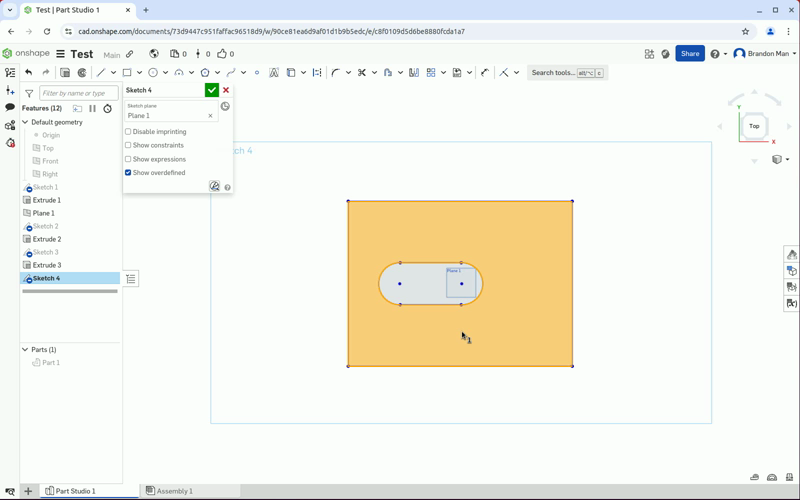
mouse_move(73, 352)
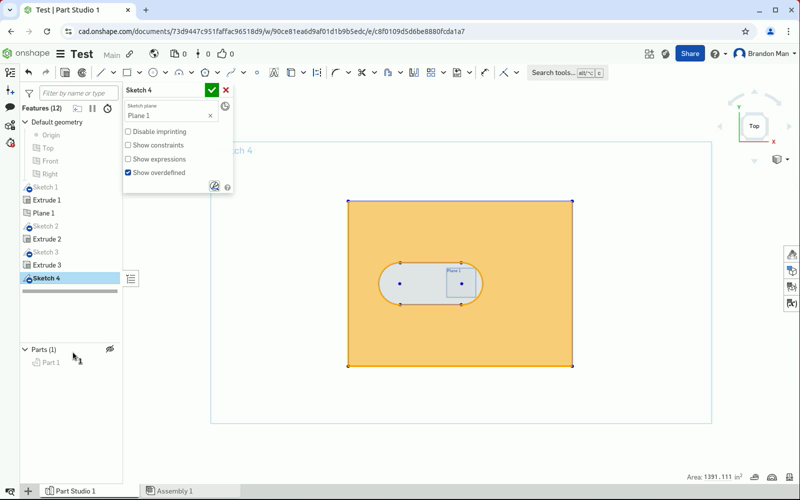
key(shift+y)
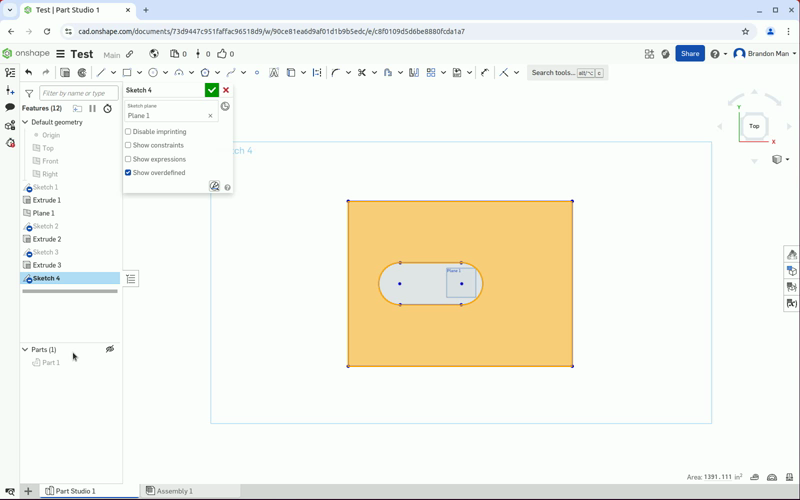
key(shift+e)
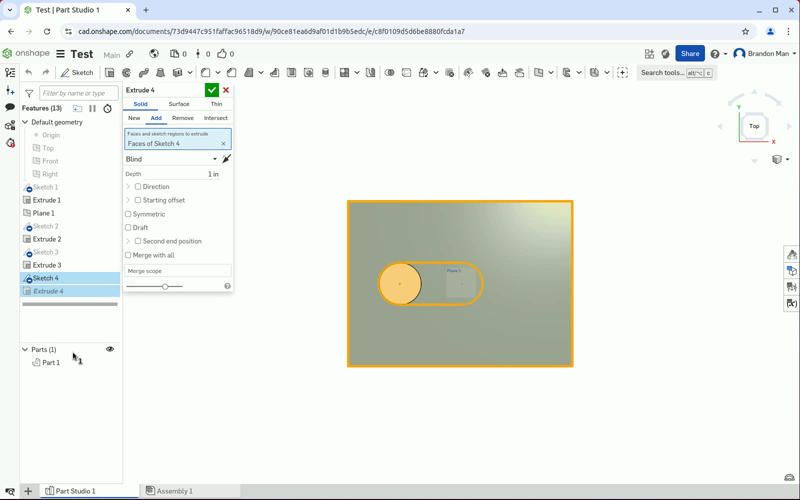
mouse_move(143, 106)
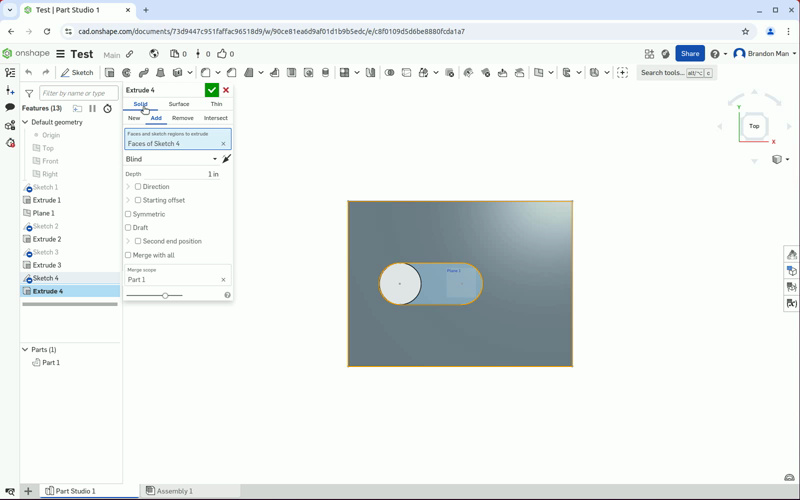
click(143, 106)
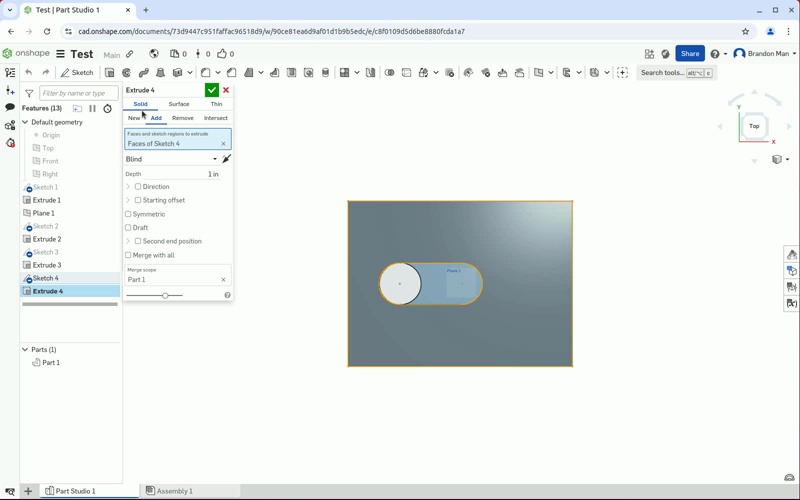
mouse_move(137, 120)
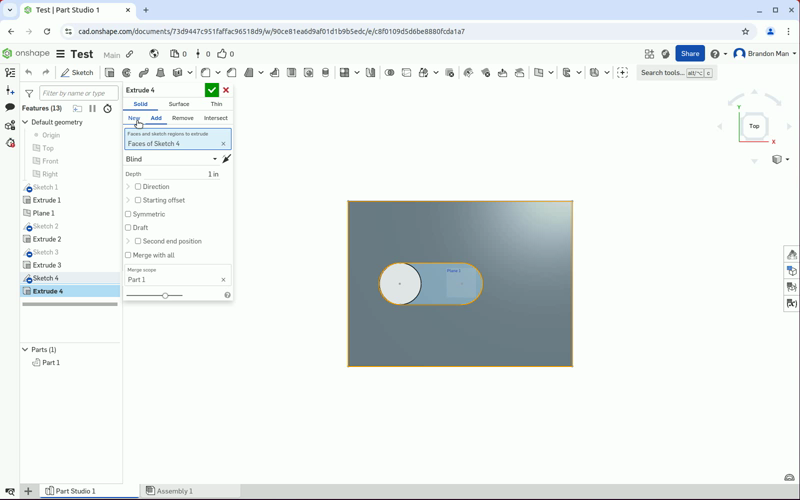
click(137, 120)
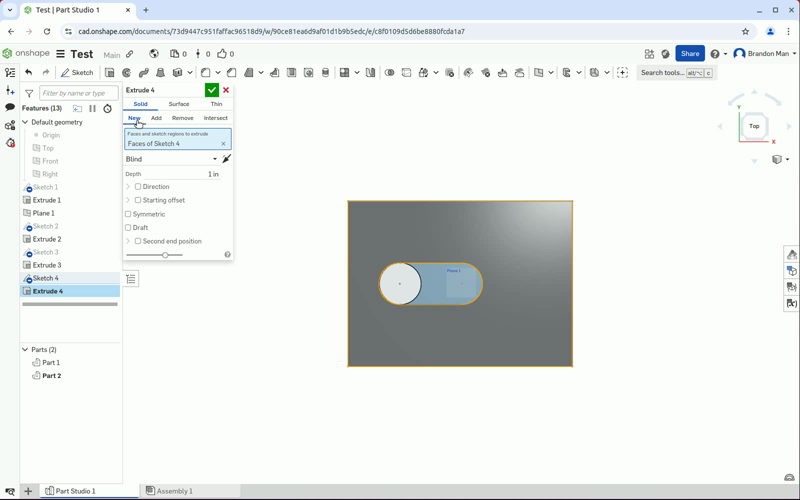
key(tab, 4)
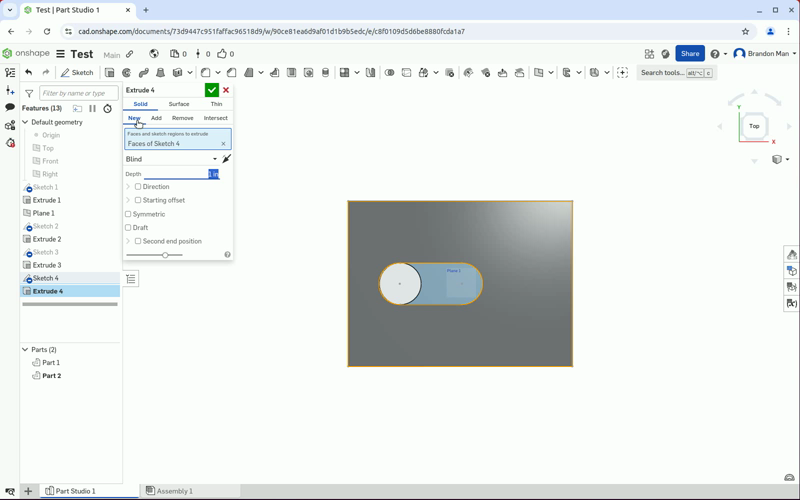
text(1.204)
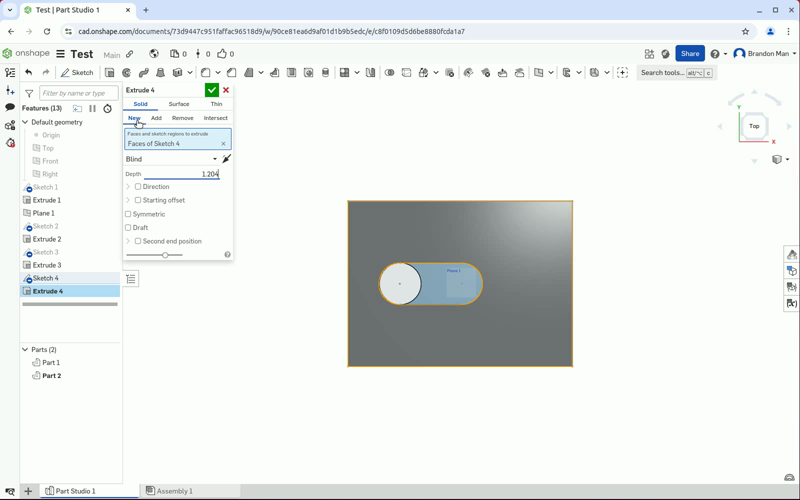
key(enter)
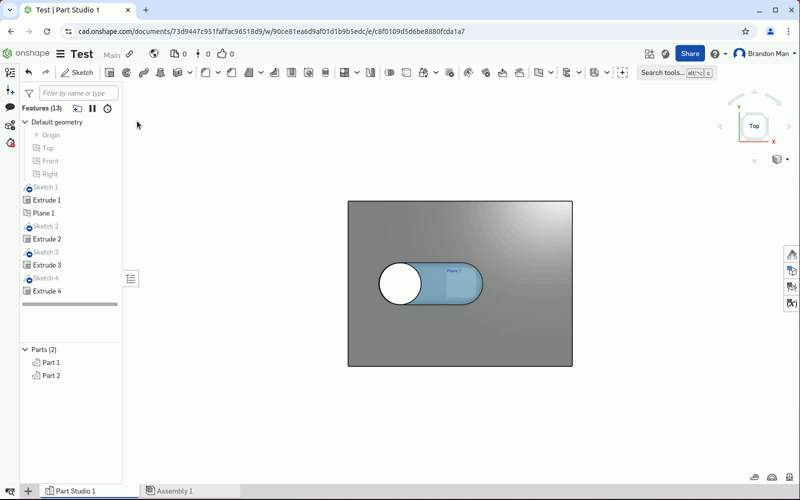
key(shift+h)
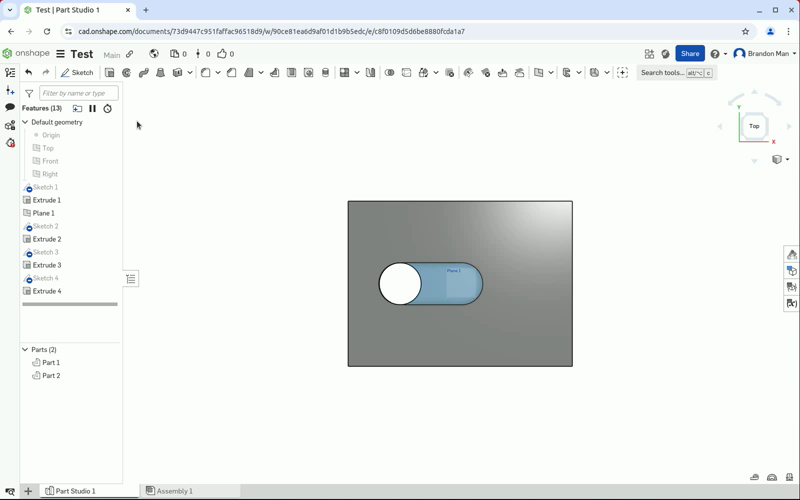
key(shift+h)
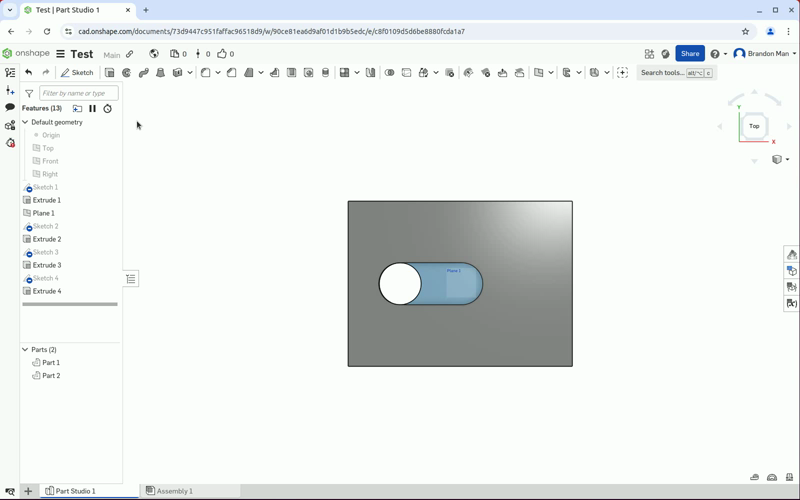
mouse_move(73, 189)
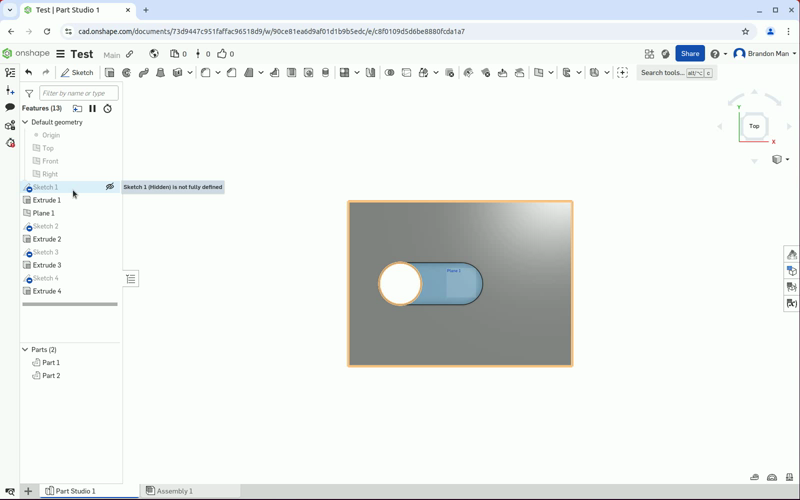
click(73, 189)
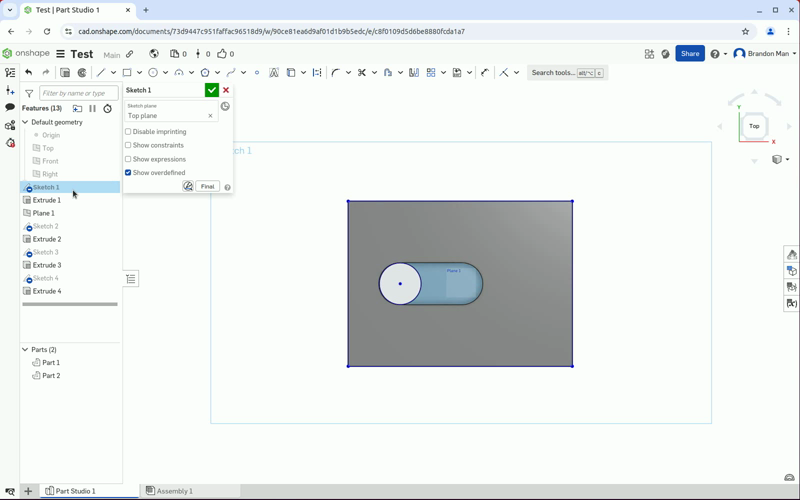
mouse_move(229, 92)
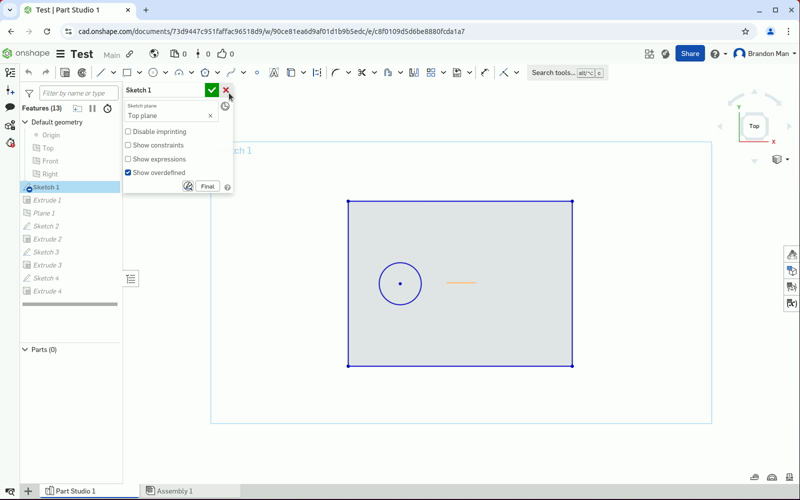
click(229, 92)
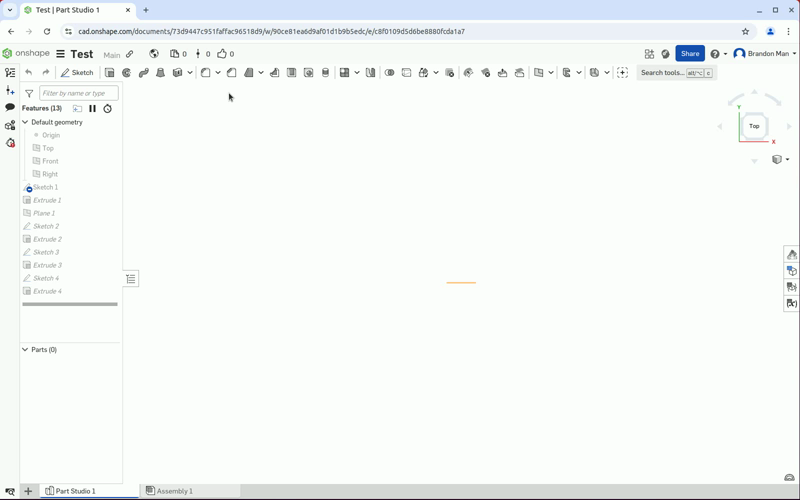
key(shift+s)
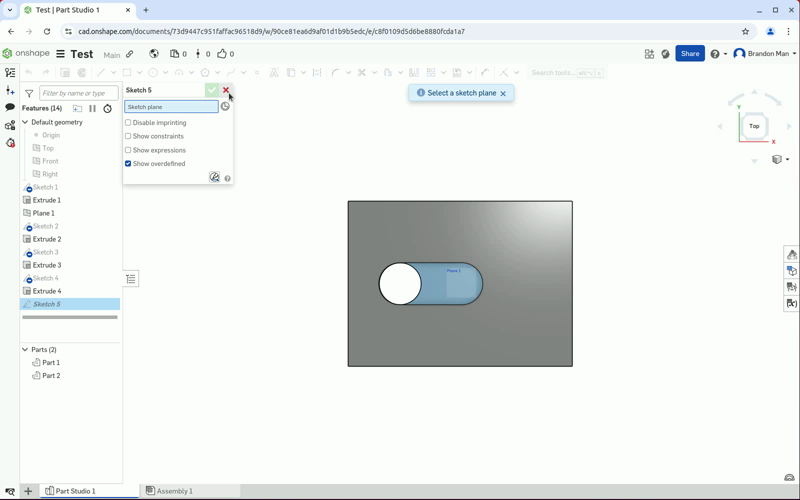
mouse_move(73, 215)
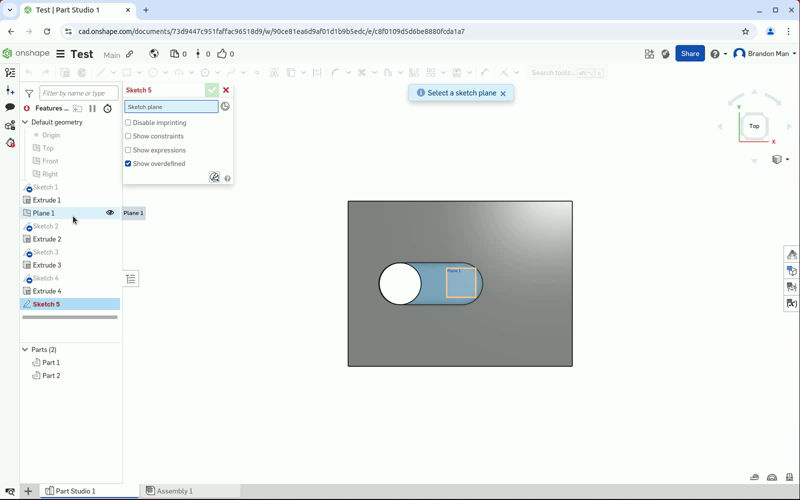
click(73, 215)
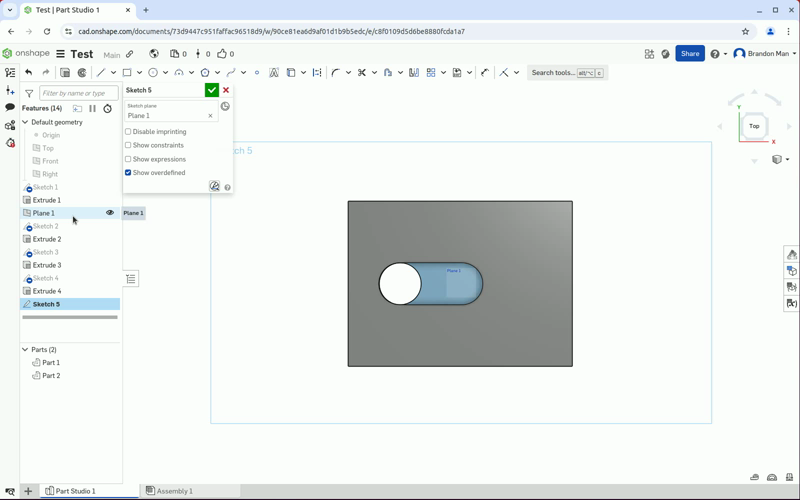
mouse_move(73, 352)
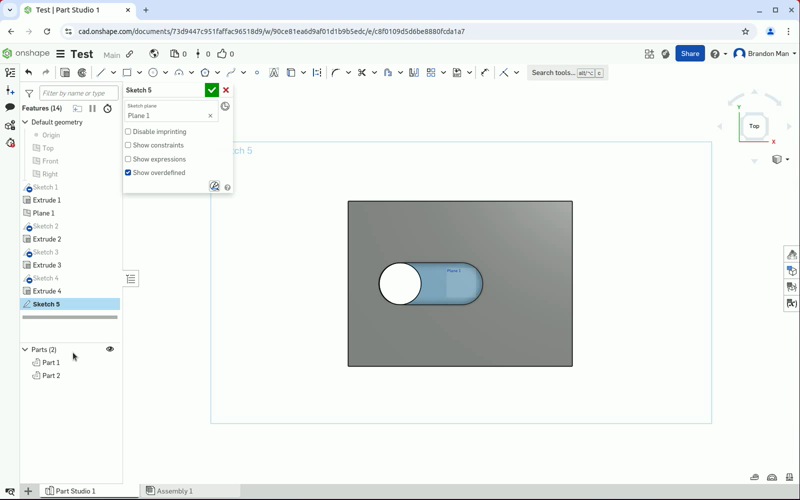
key(y)
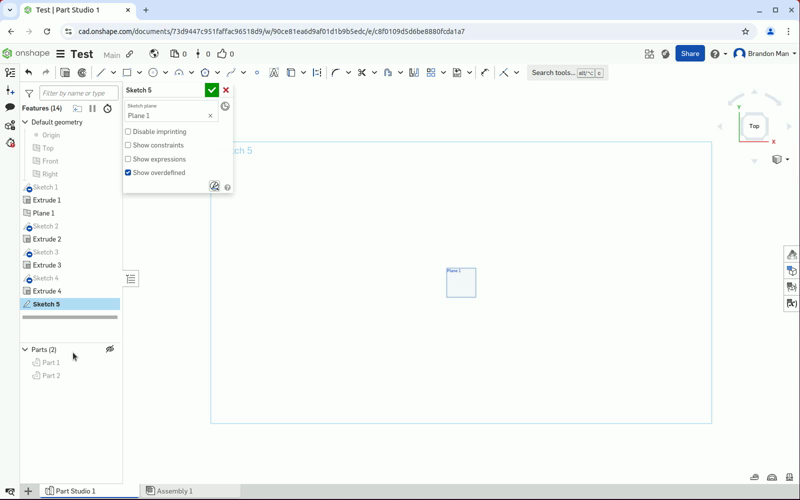
key(l)
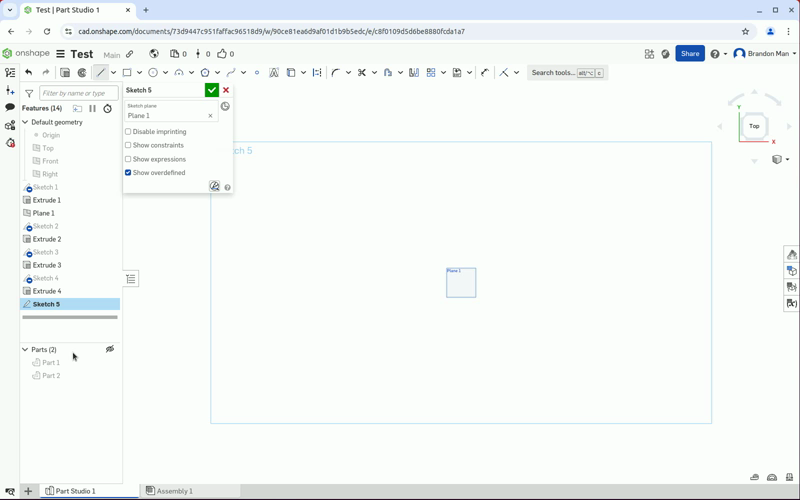
key_down(shift)
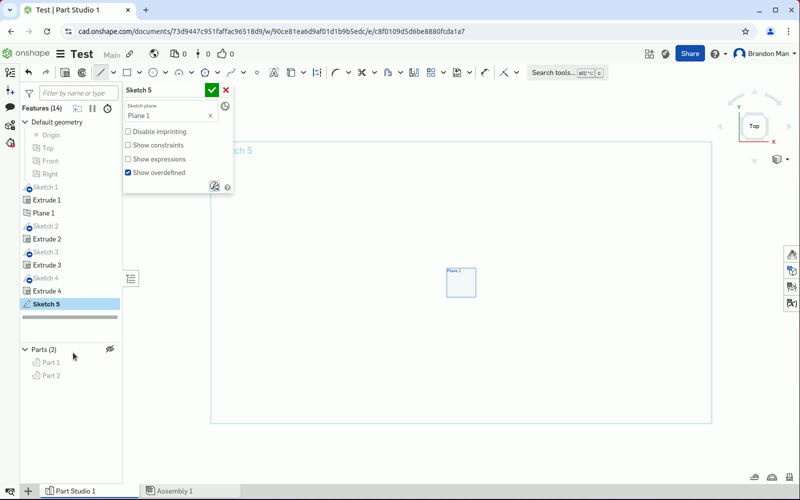
mouse_move(398, 304)
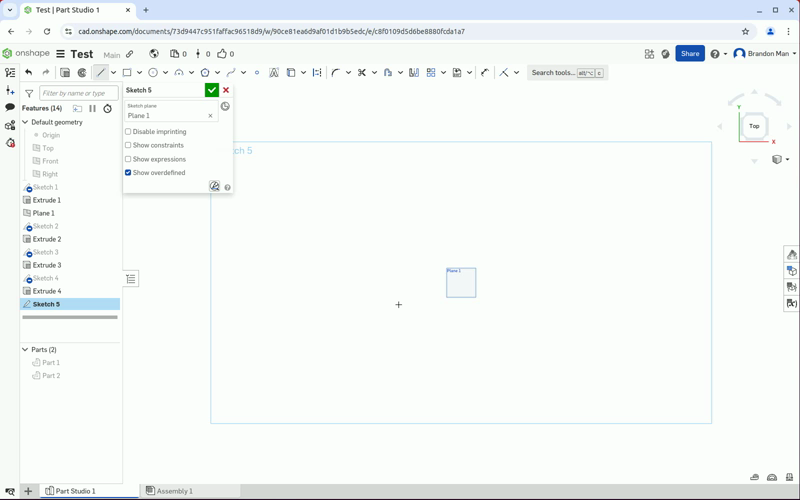
click(398, 304)
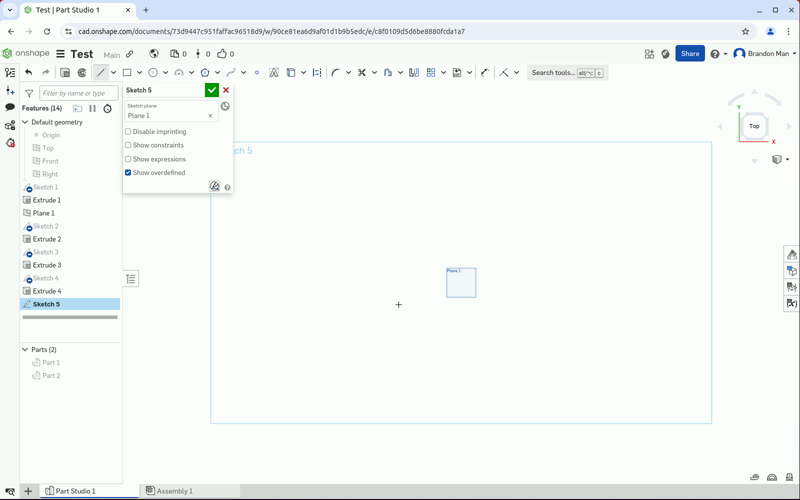
key_up(shift)
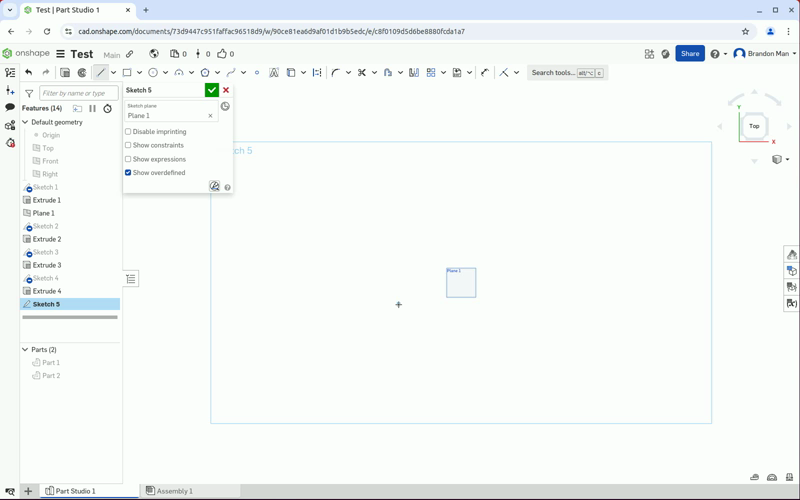
key_down(shift)
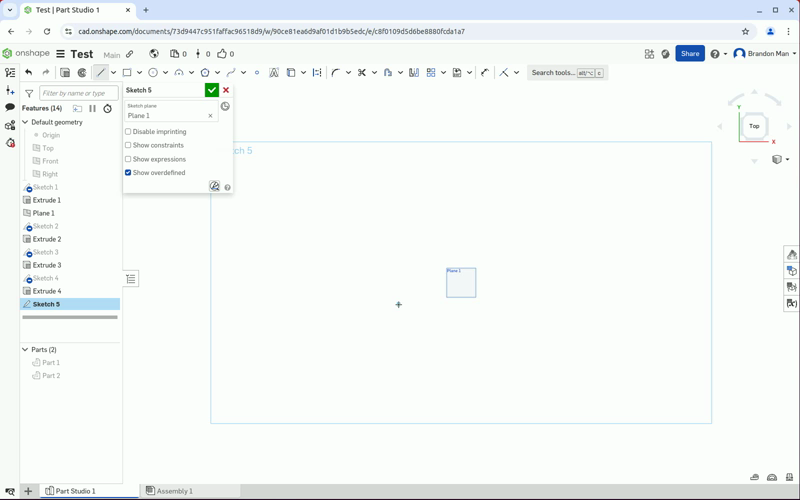
mouse_move(461, 304)
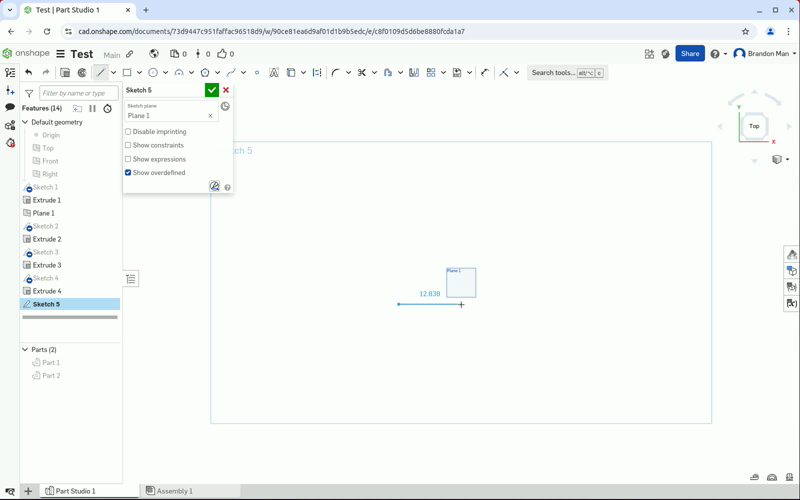
click(461, 304)
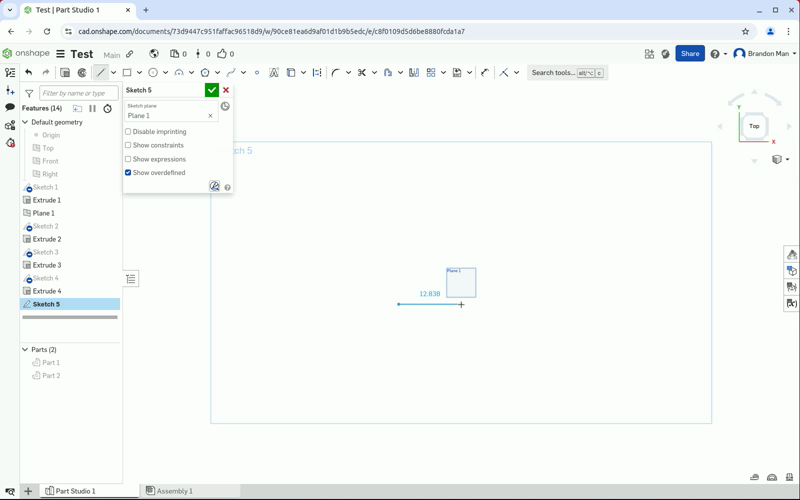
key_up(shift)
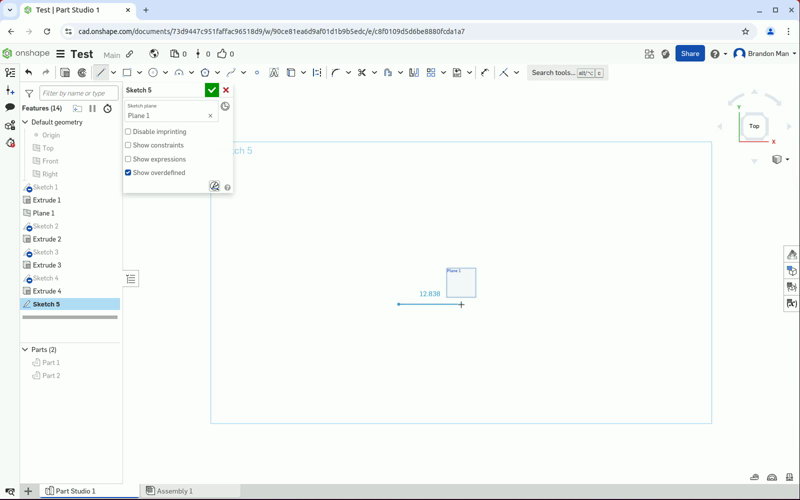
key(esc)
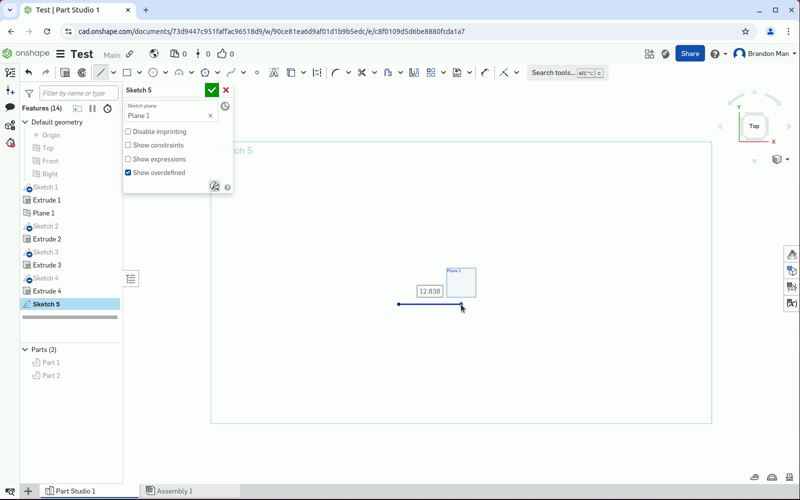
key(a)
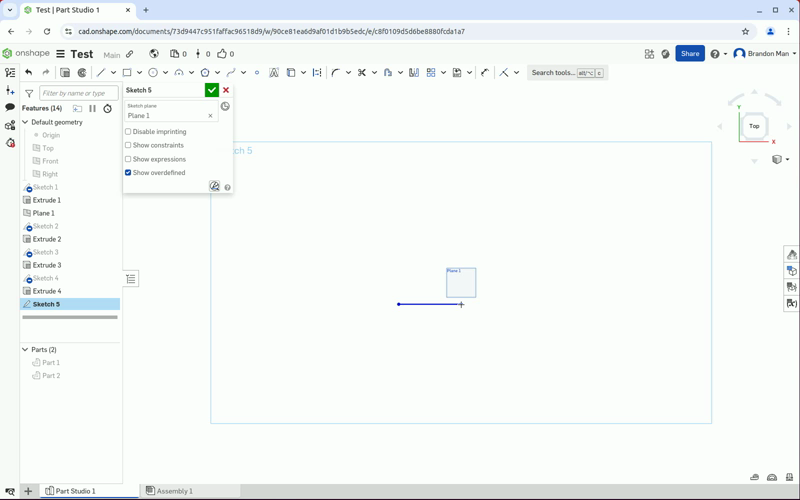
mouse_move(461, 304)
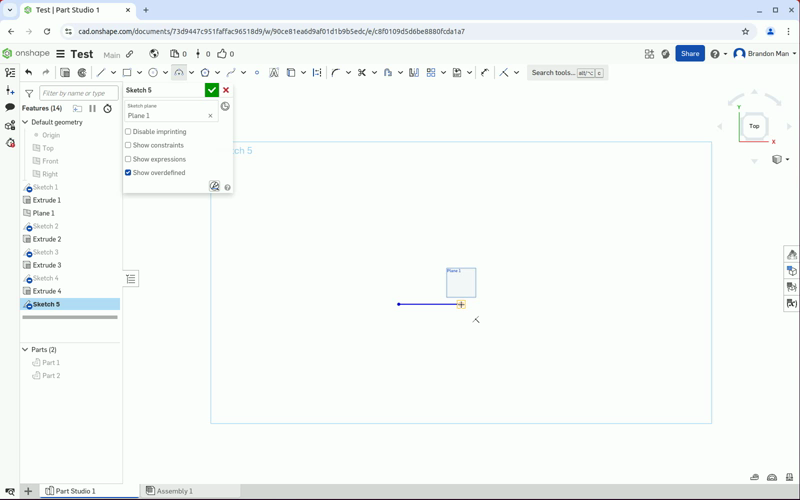
click(461, 304)
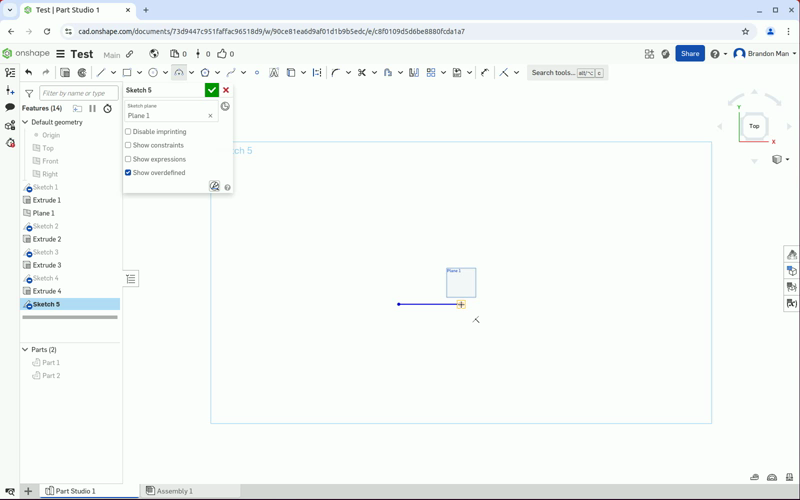
key_down(shift)
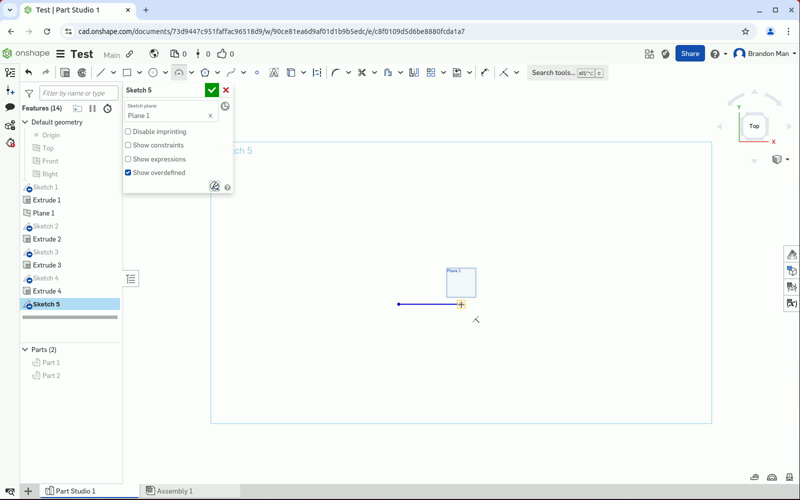
mouse_move(461, 261)
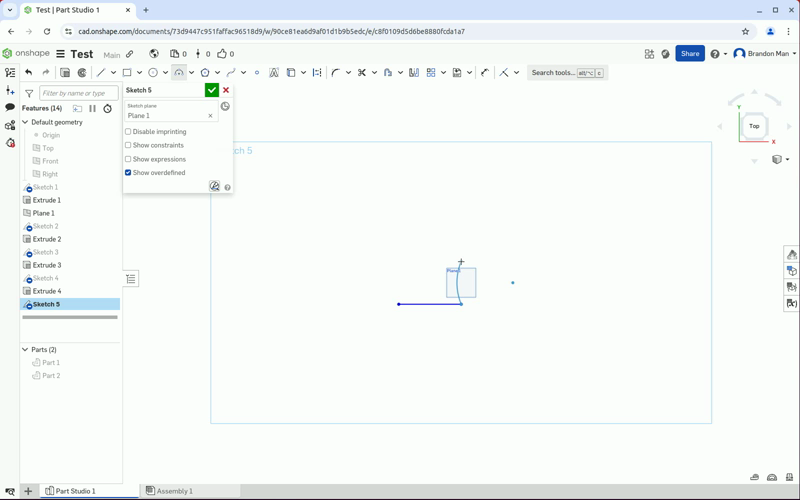
click(461, 261)
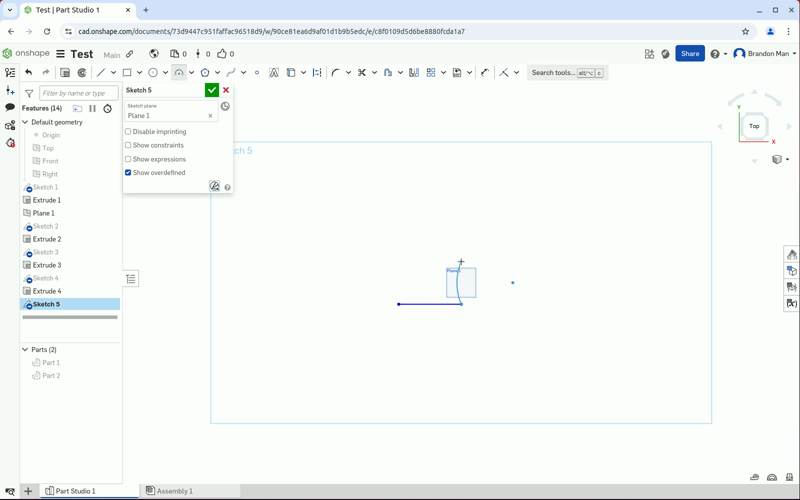
mouse_move(482, 282)
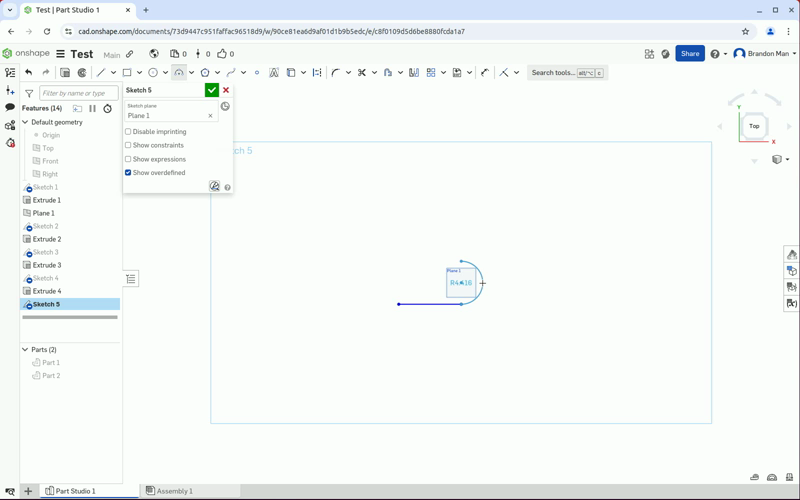
click(482, 282)
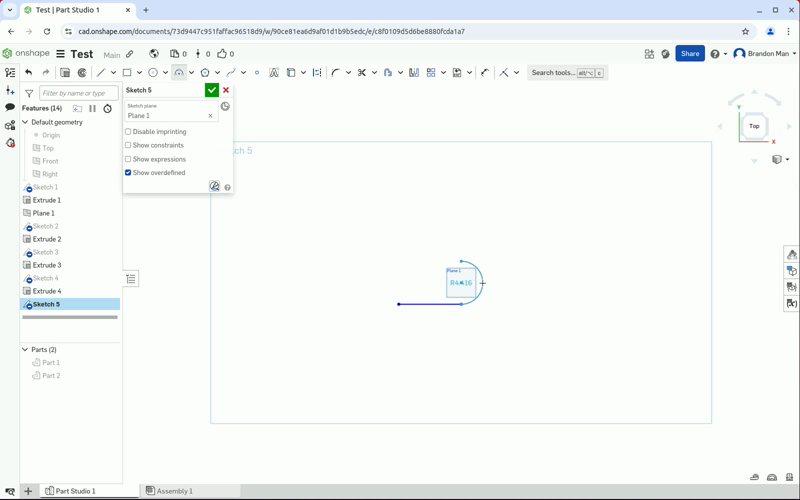
key_up(shift)
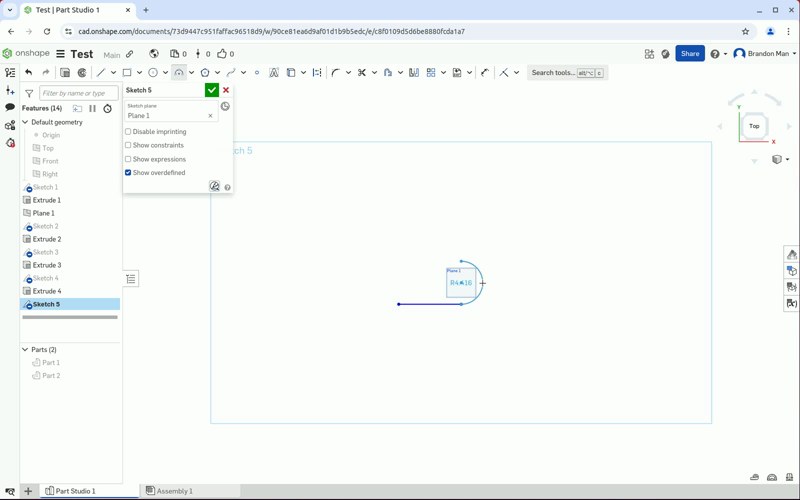
key(esc)
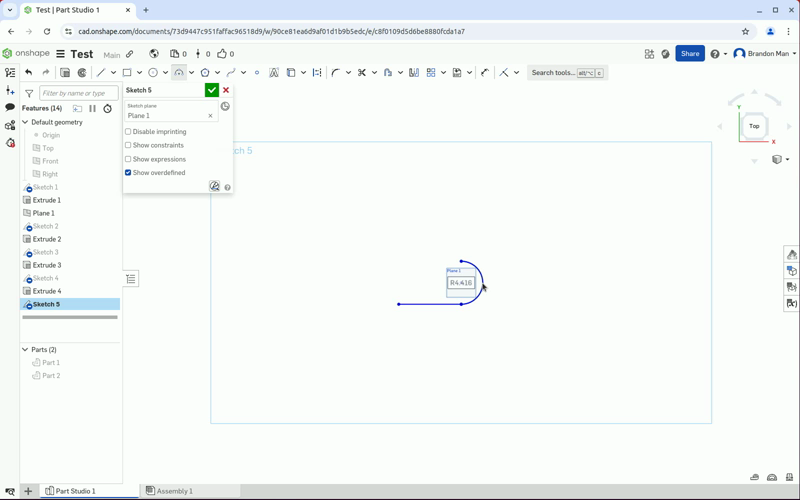
key(l)
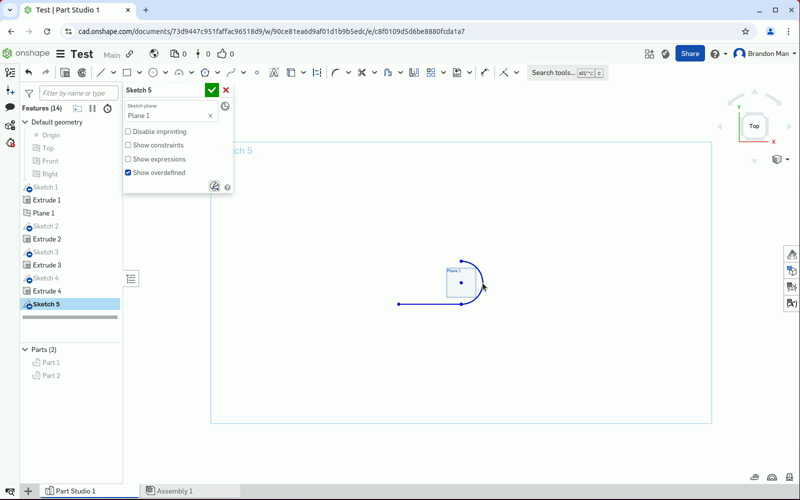
mouse_move(461, 261)
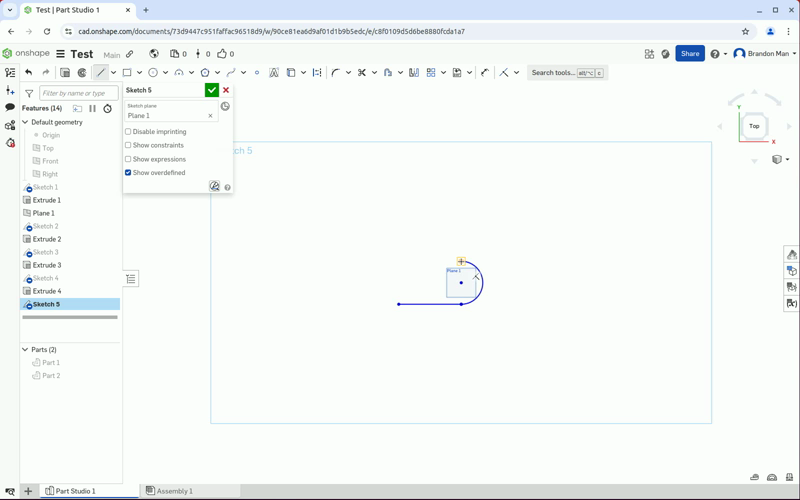
click(461, 261)
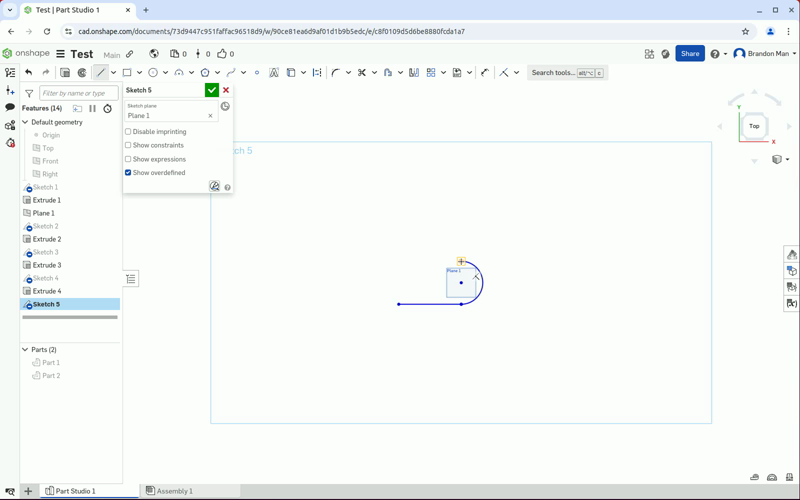
key_down(shift)
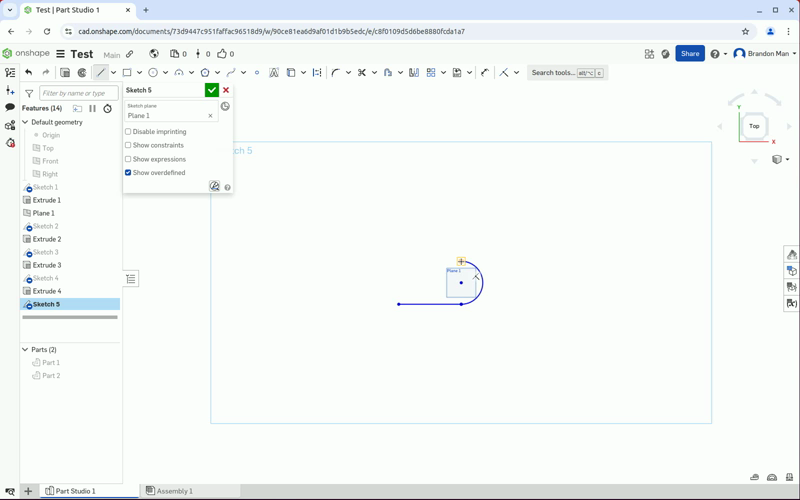
mouse_move(398, 261)
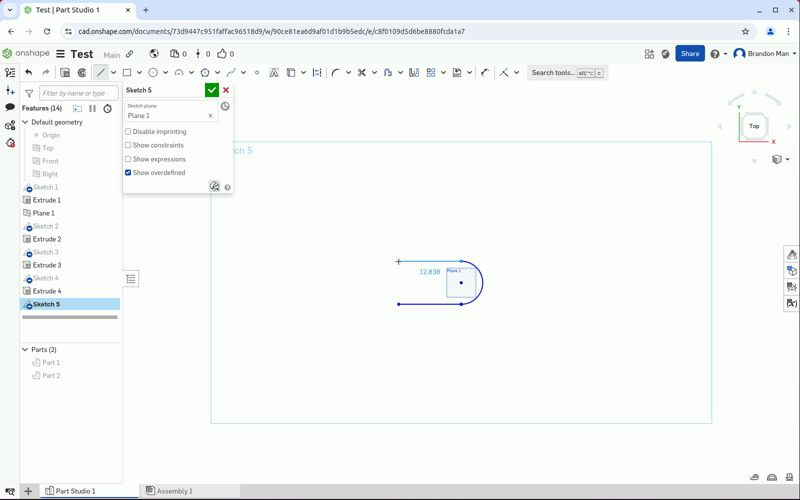
click(398, 261)
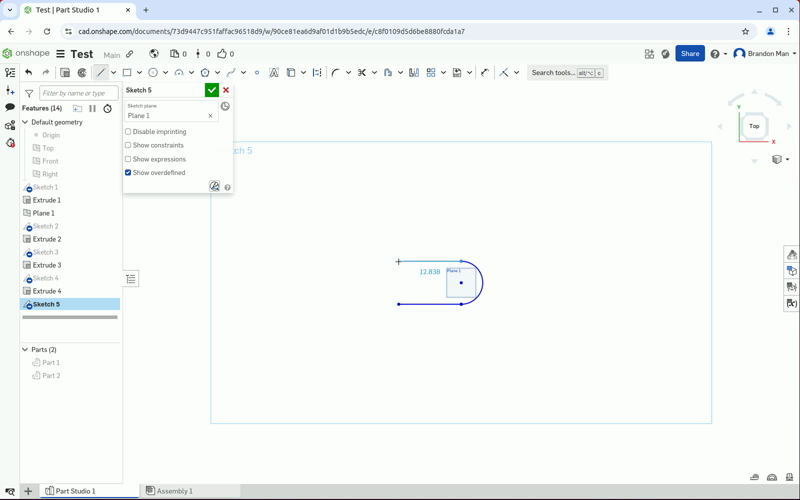
key_up(shift)
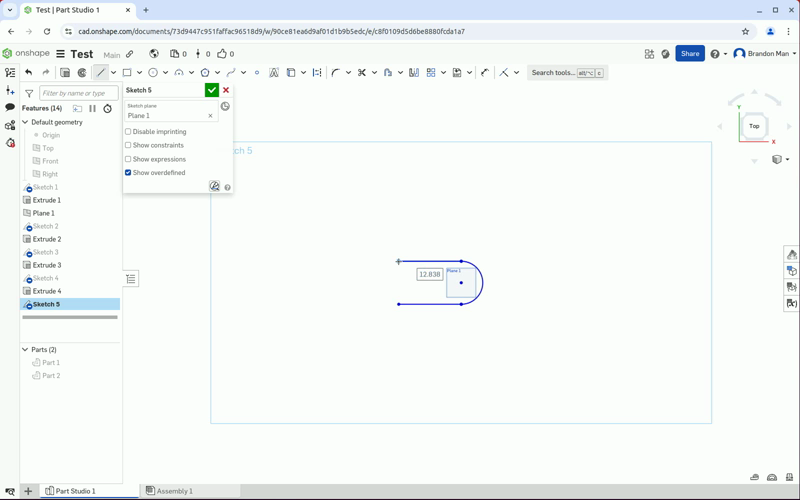
key(esc)
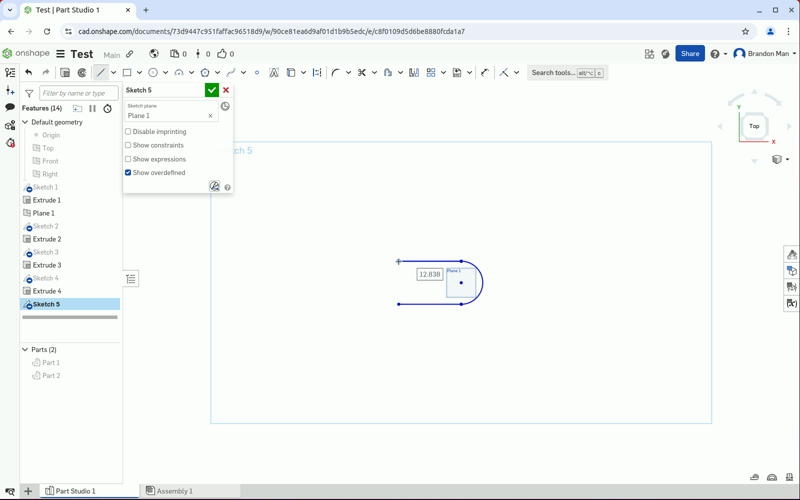
key(a)
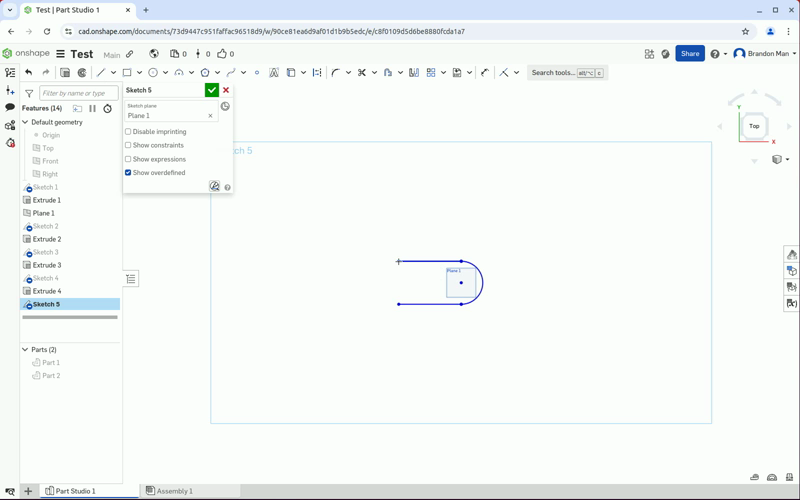
mouse_move(398, 261)
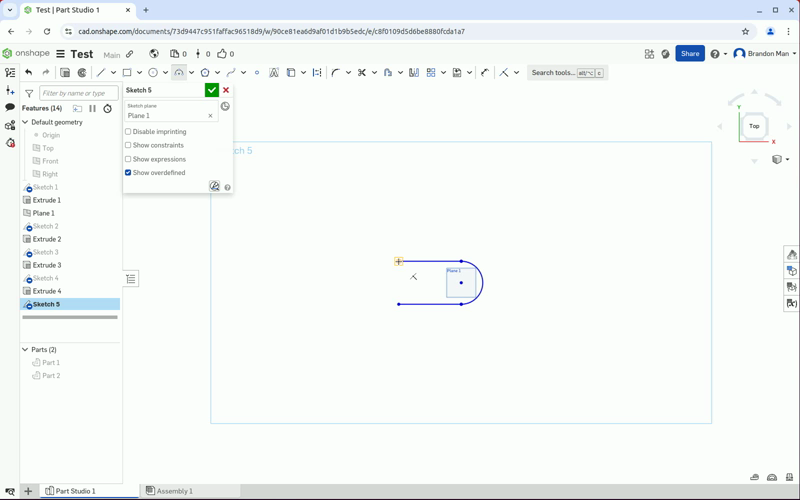
click(398, 261)
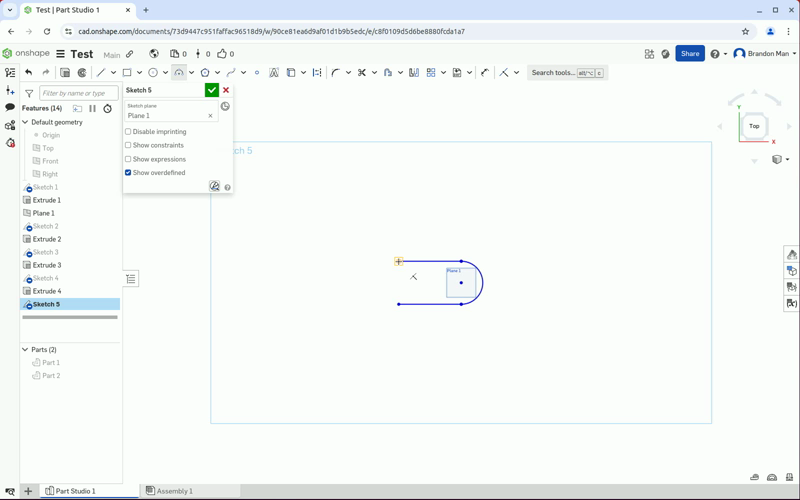
mouse_move(398, 304)
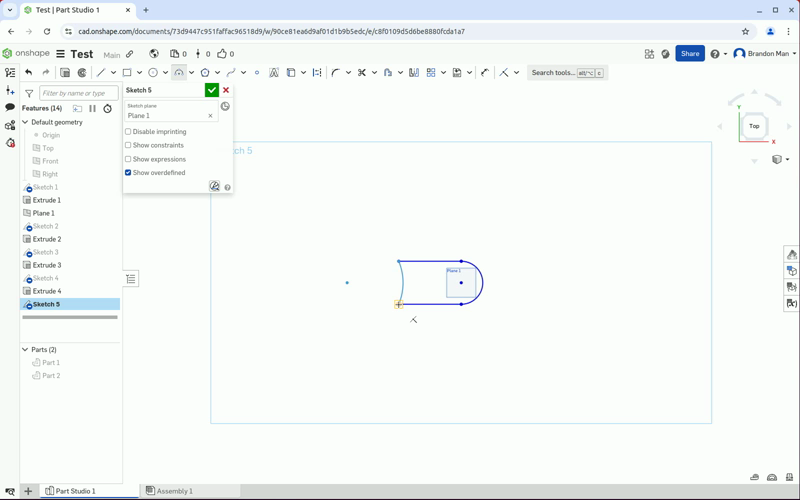
click(398, 304)
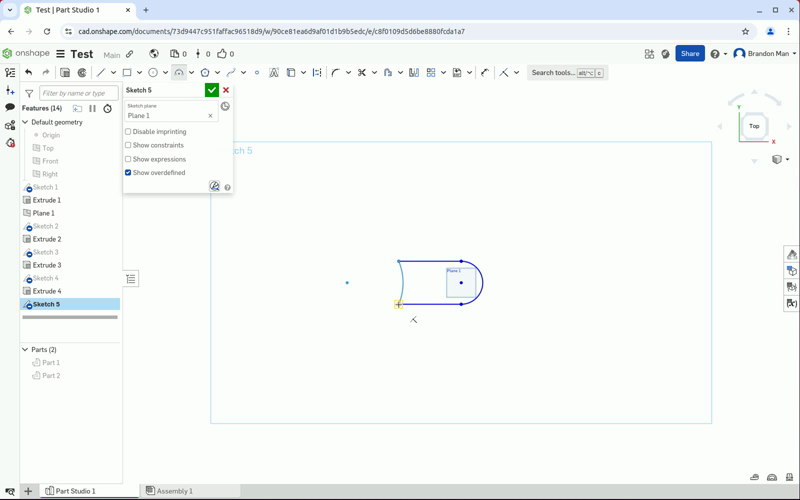
key_down(shift)
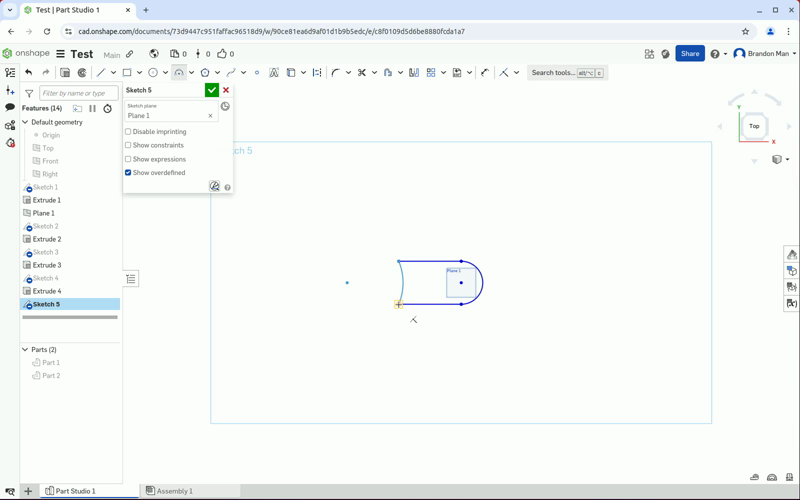
mouse_move(377, 282)
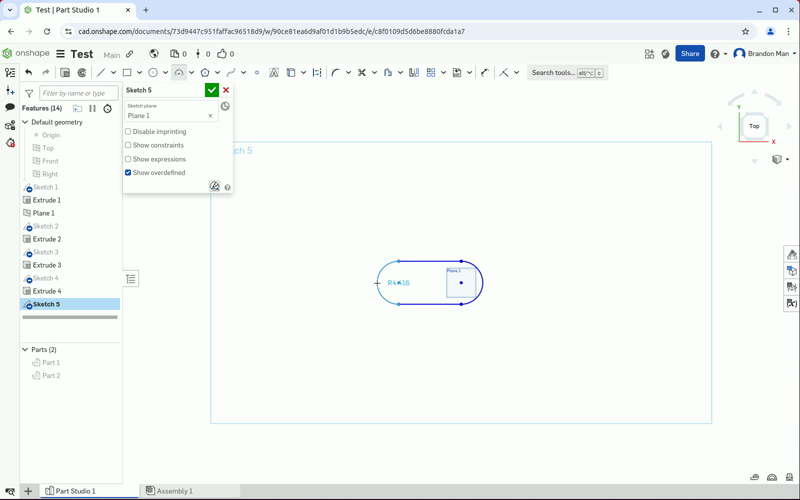
click(377, 282)
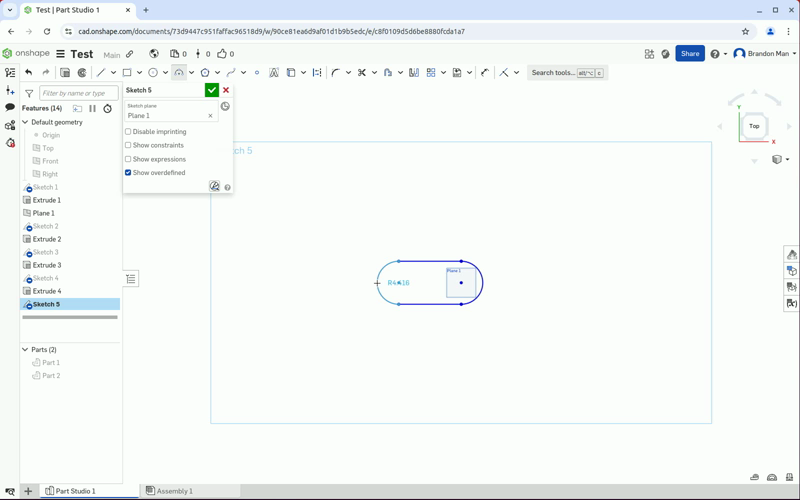
key_up(shift)
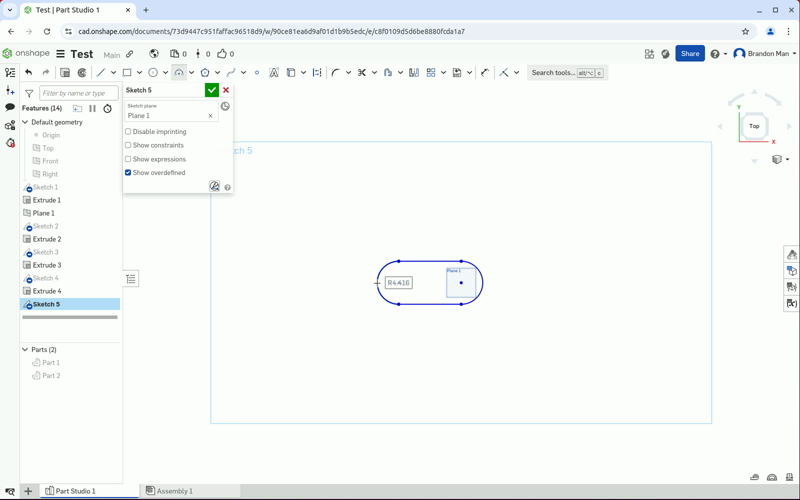
key(esc)
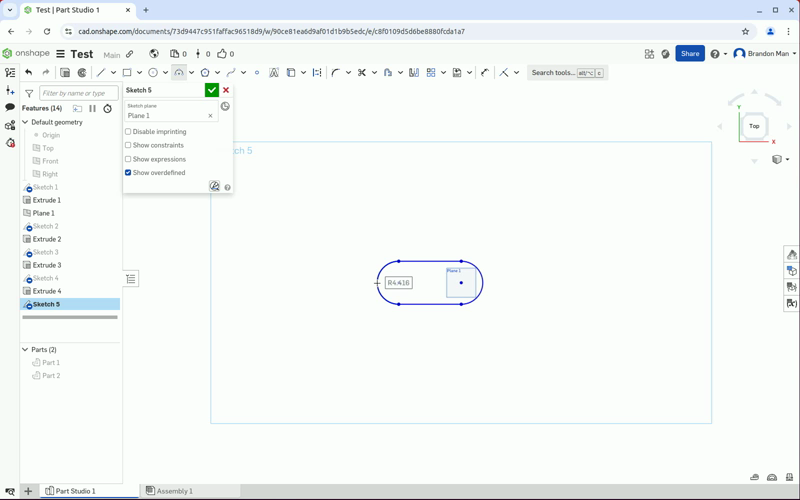
key(c)
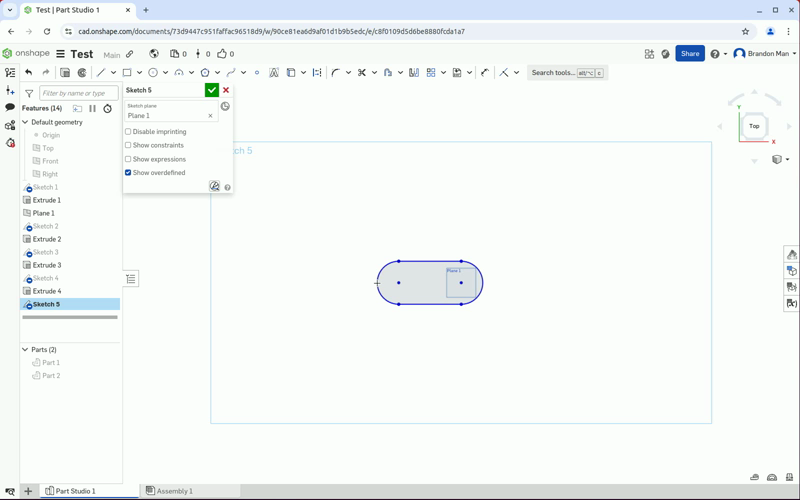
key_down(shift)
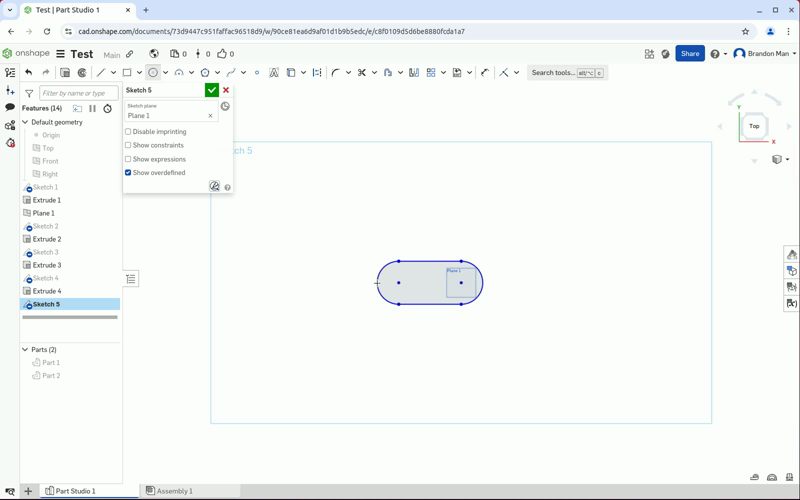
mouse_move(461, 282)
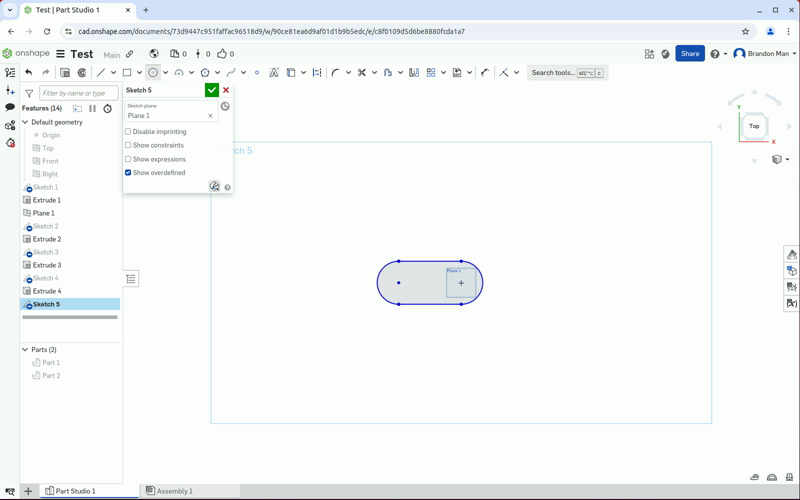
click(461, 282)
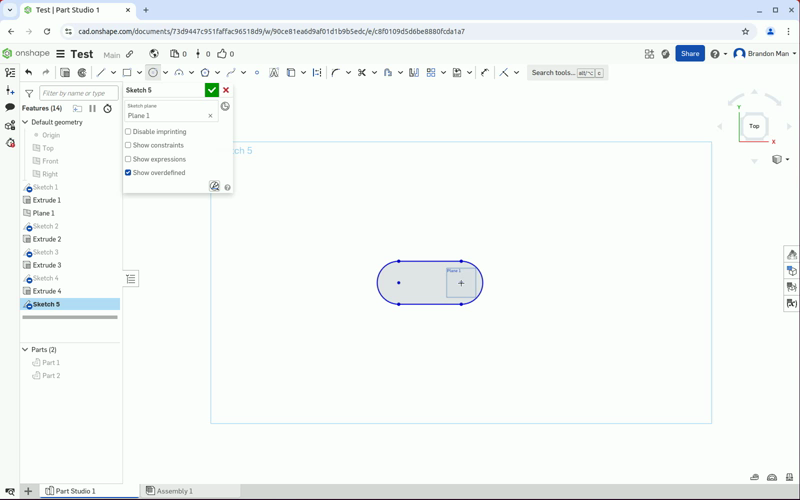
key_up(shift)
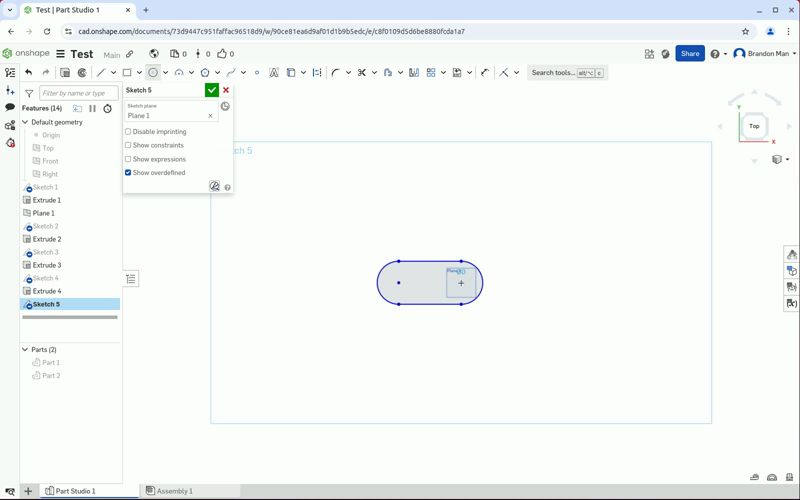
mouse_move(474, 282)
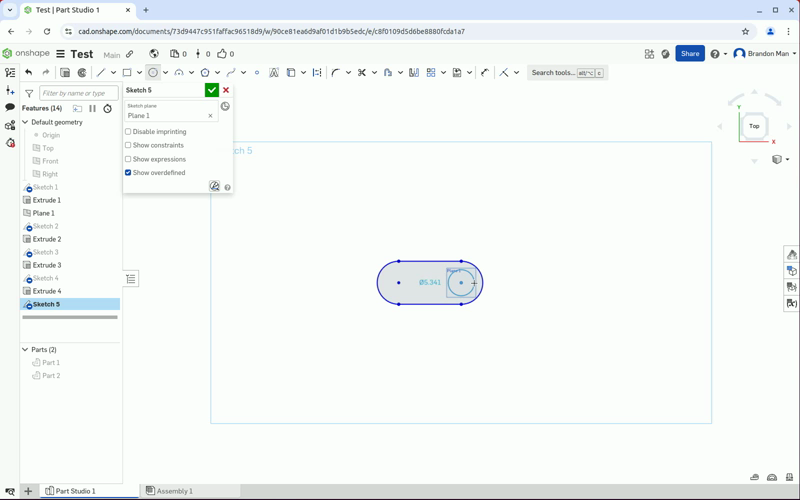
click(474, 282)
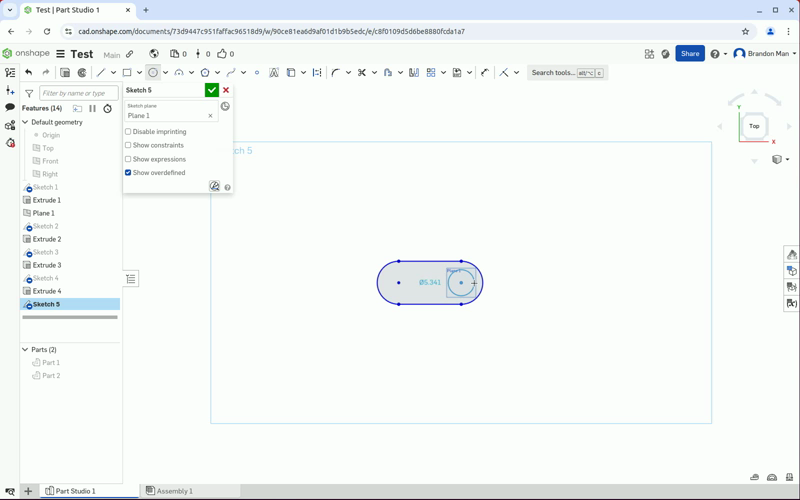
key(esc)
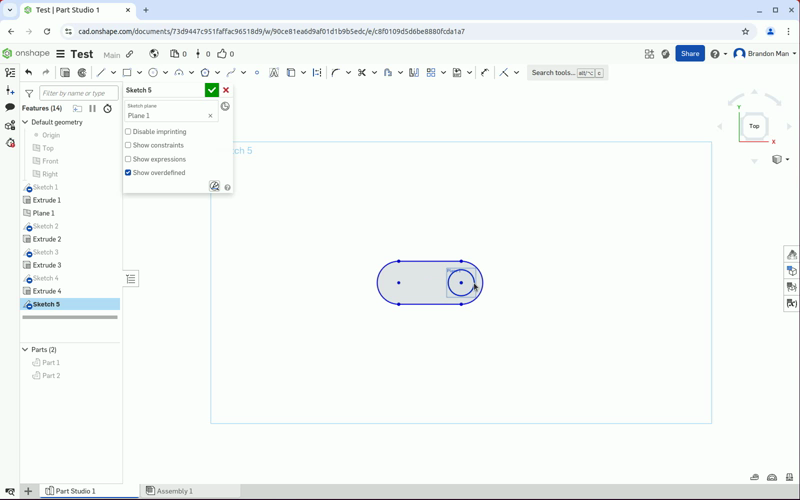
mouse_move(422, 299)
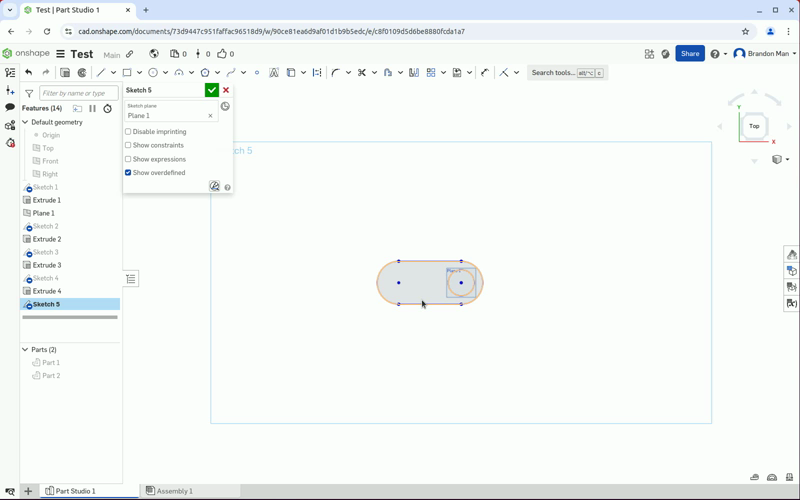
click(422, 299)
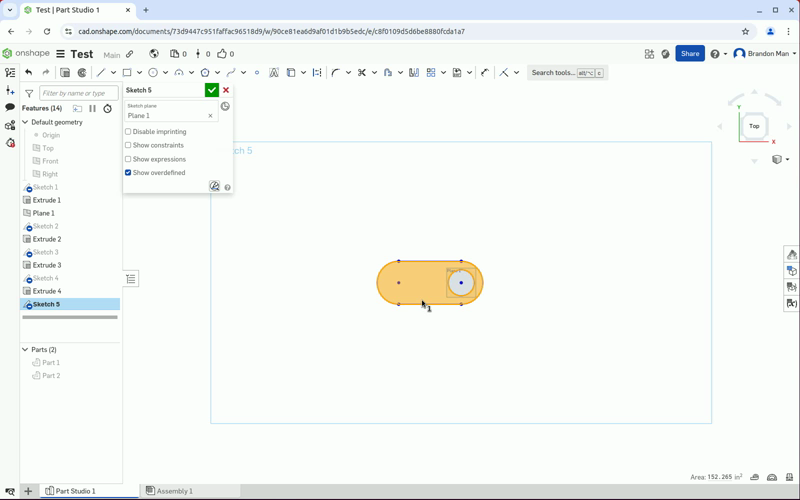
mouse_move(73, 352)
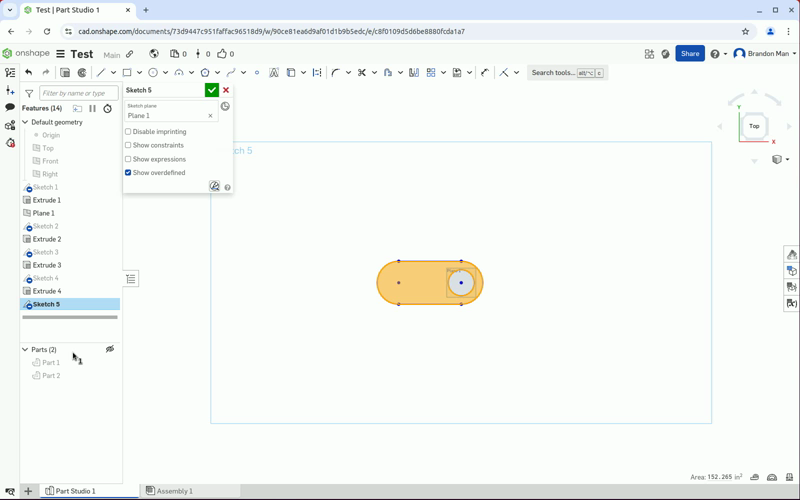
key(shift+y)
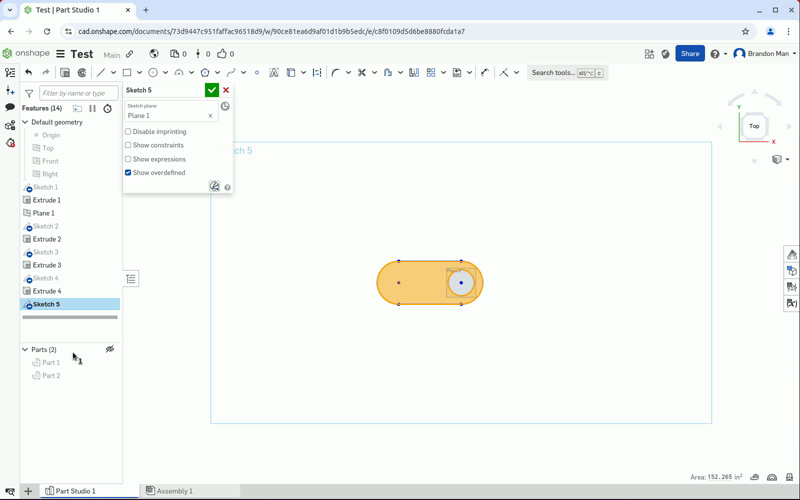
key(shift+e)
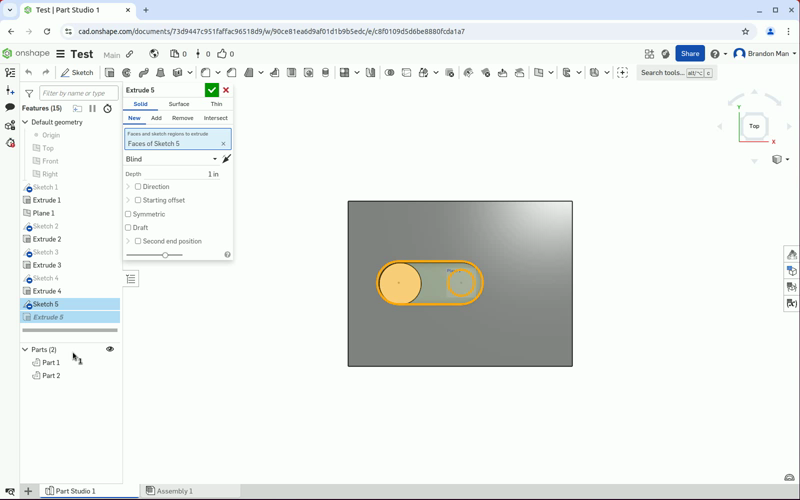
mouse_move(143, 106)
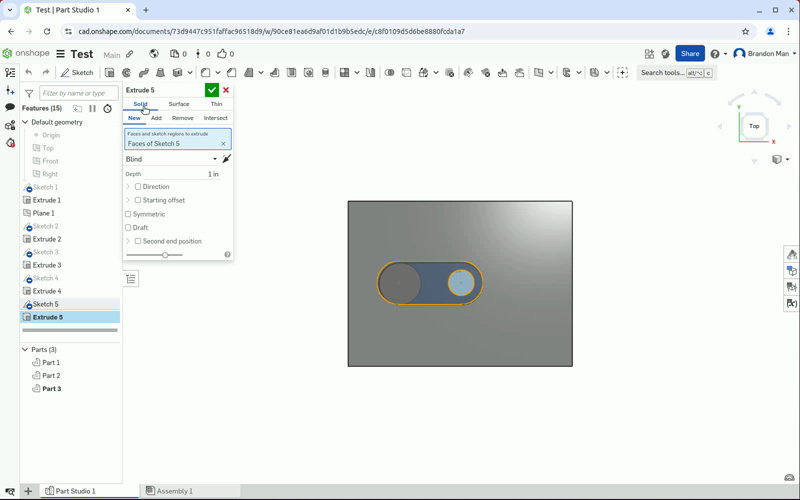
click(143, 106)
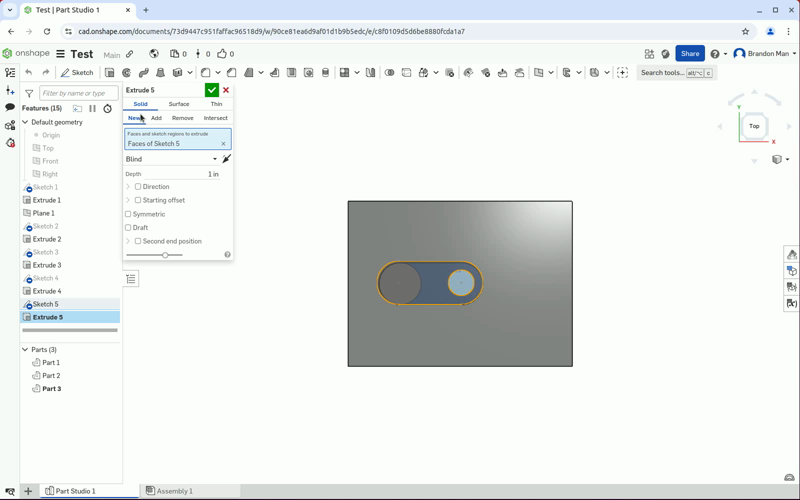
mouse_move(137, 120)
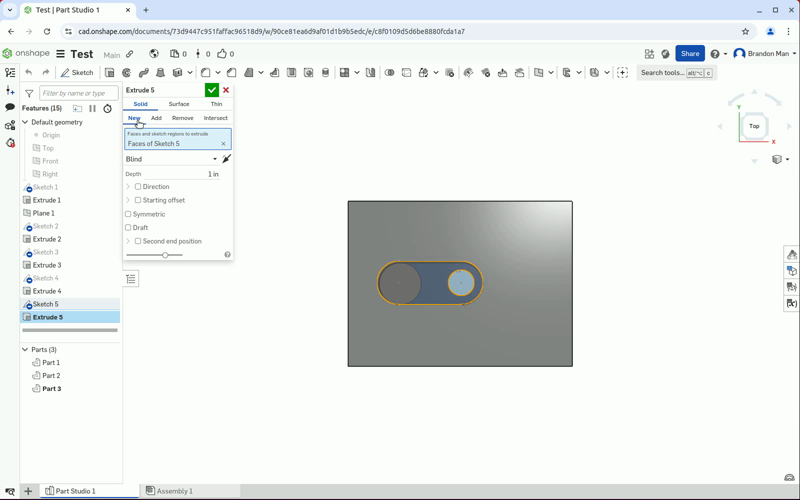
click(137, 120)
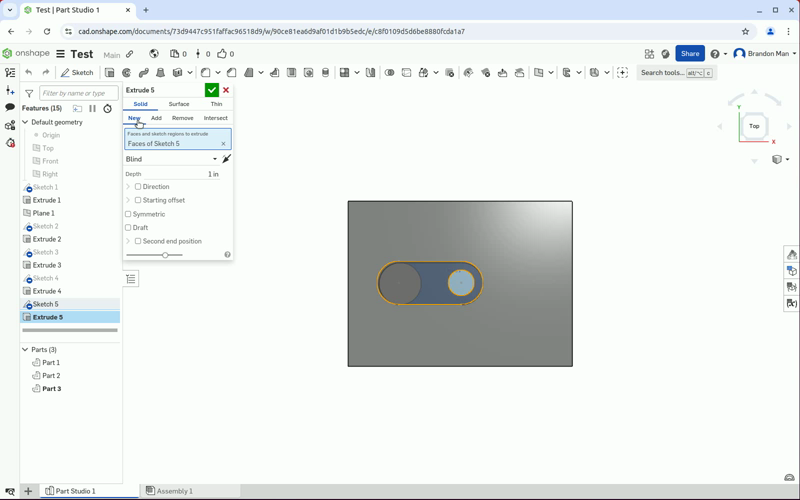
key(tab, 4)
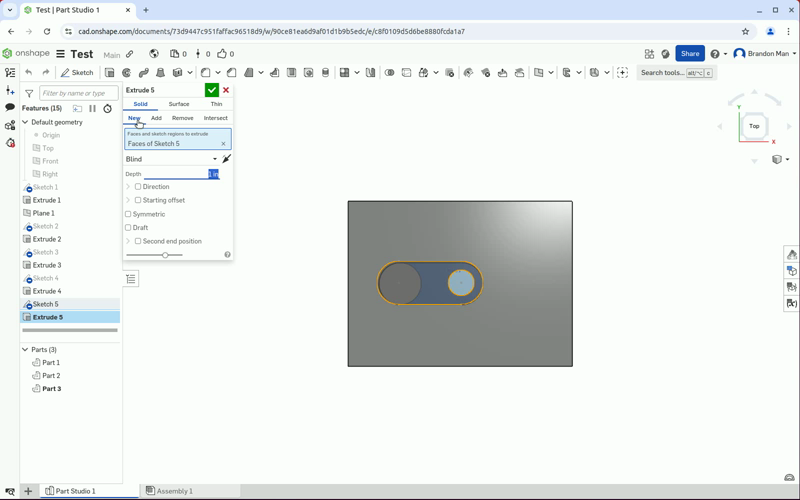
text(1.204)
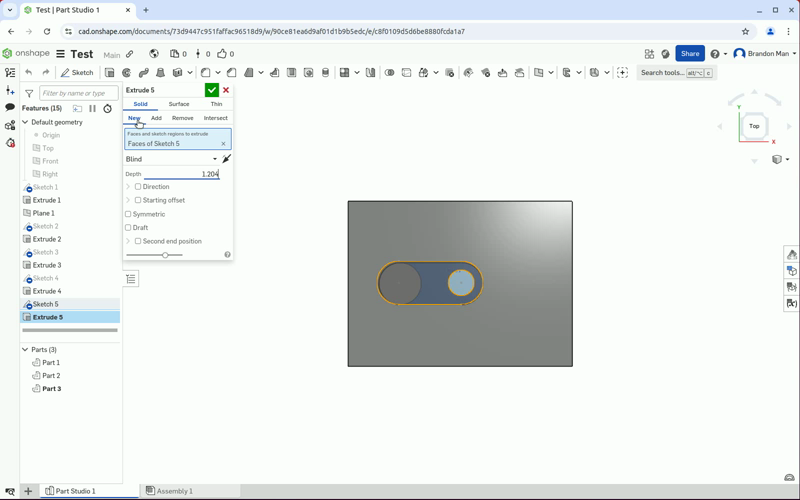
key(enter)
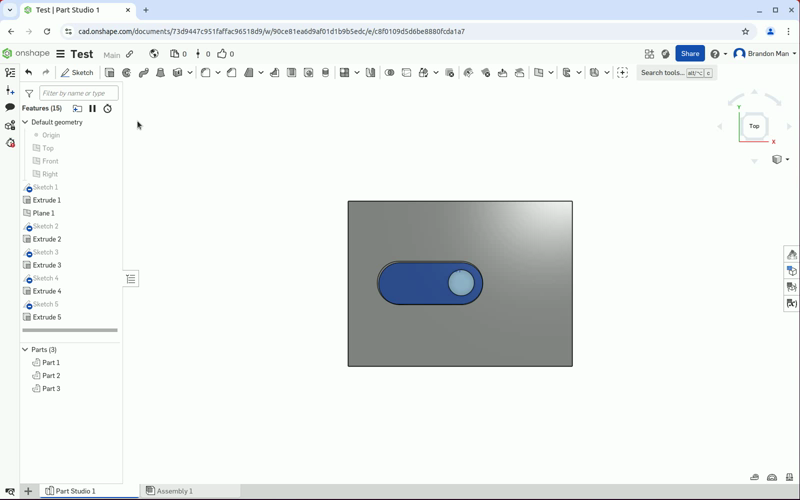
key(shift+h)
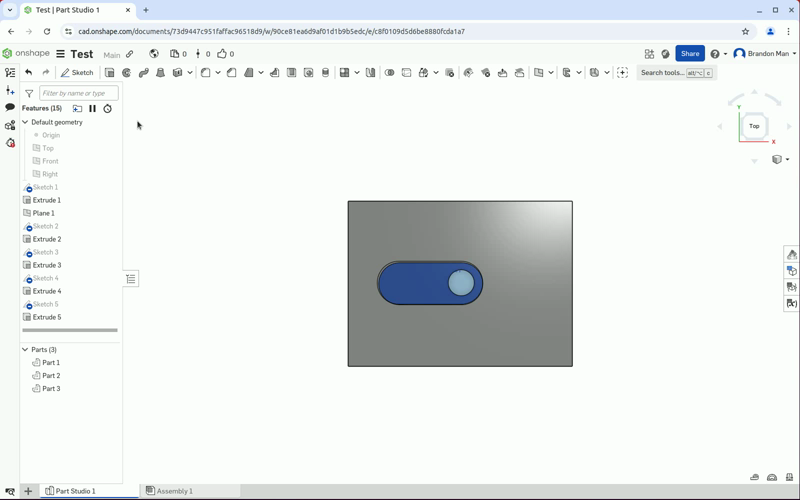
key(shift+h)
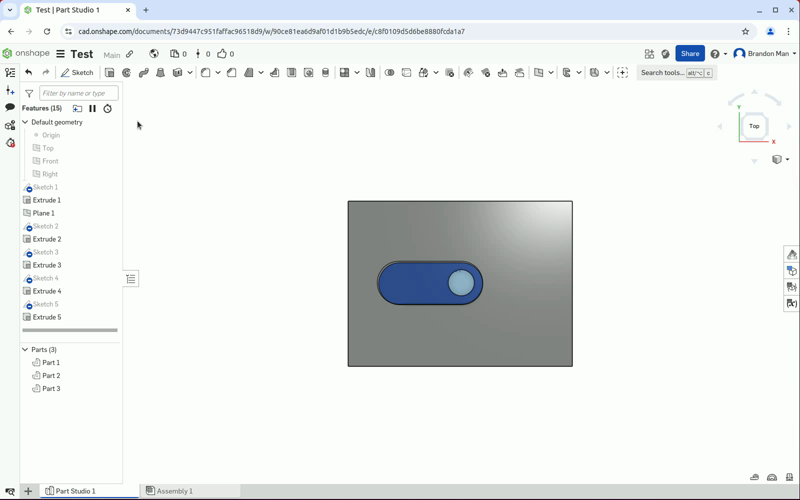
mouse_move(73, 189)
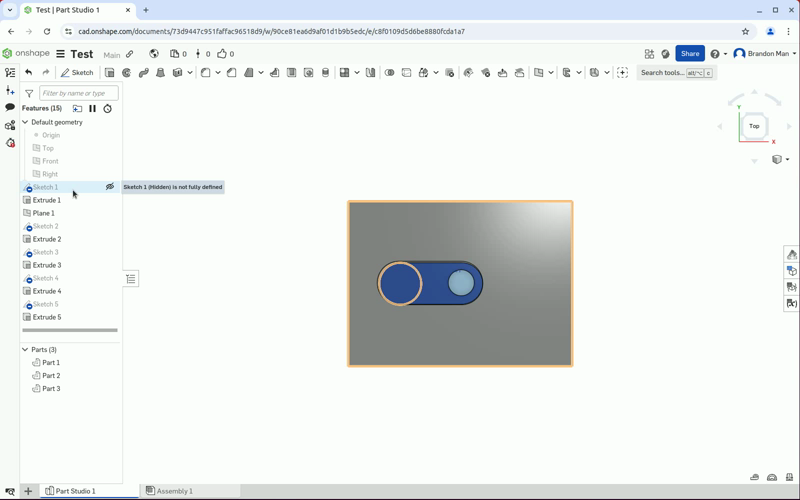
click(73, 189)
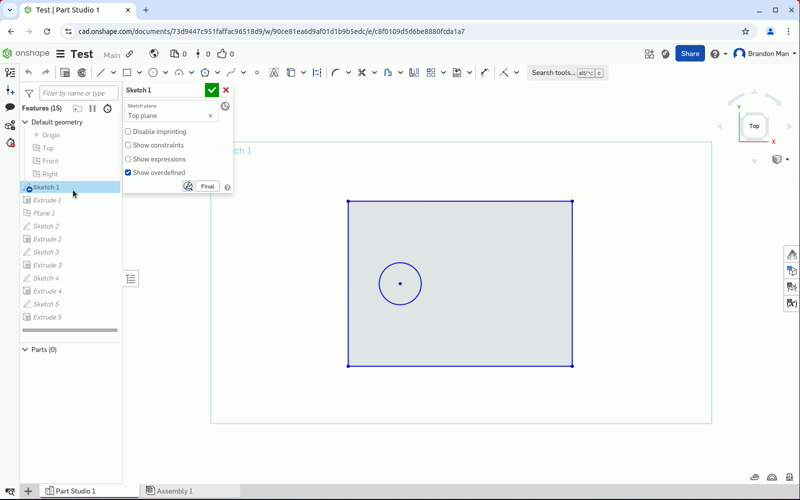
mouse_move(229, 92)
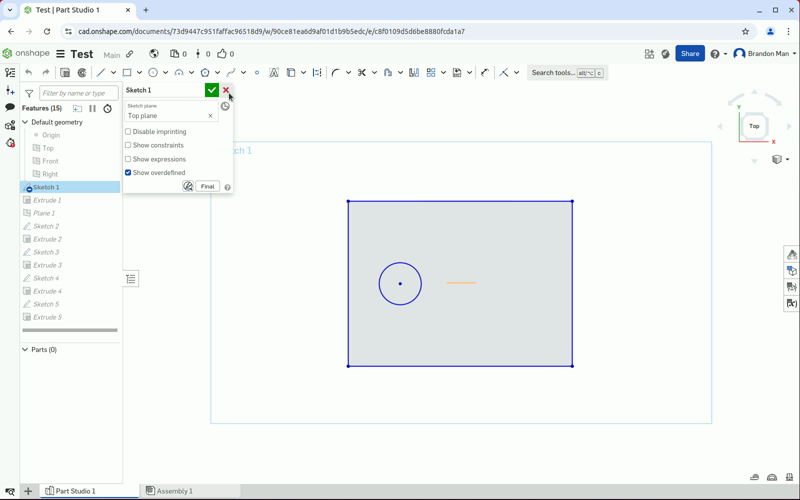
click(229, 92)
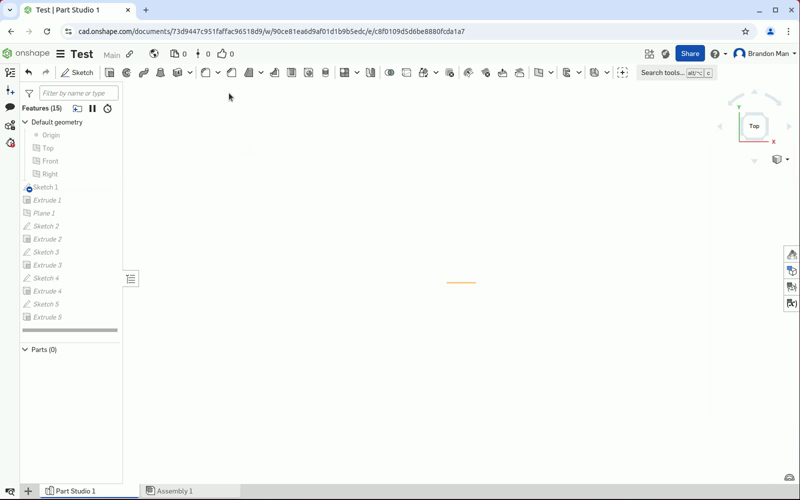
mouse_move(541, 75)
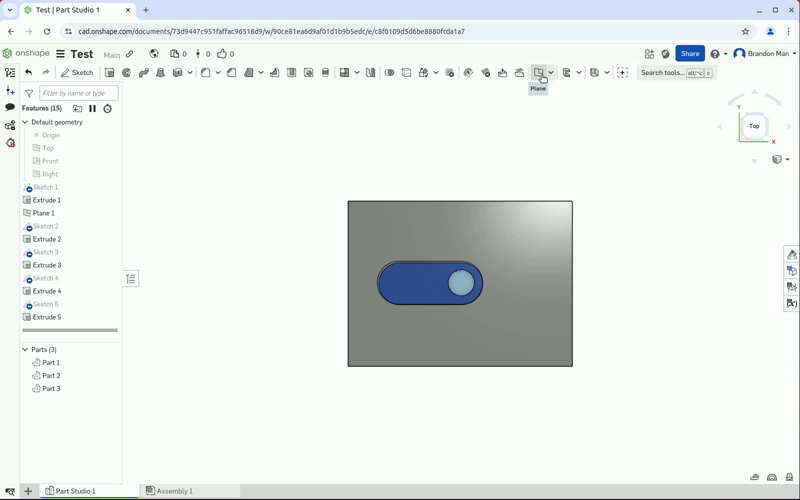
click(541, 75)
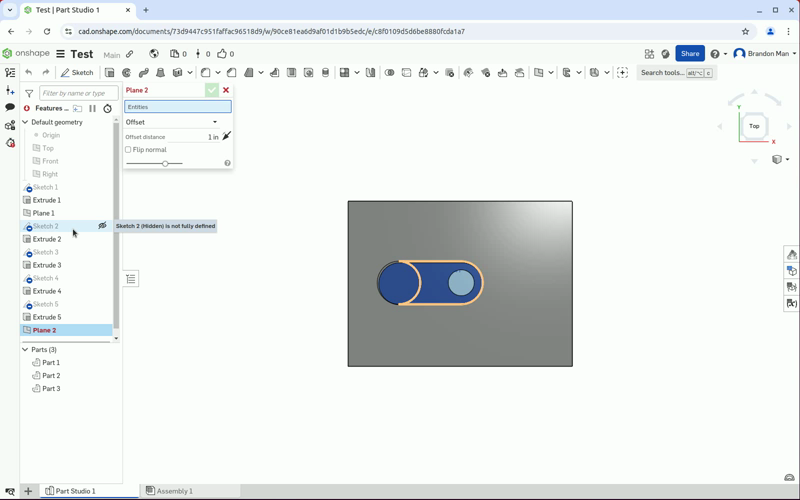
scroll(3)
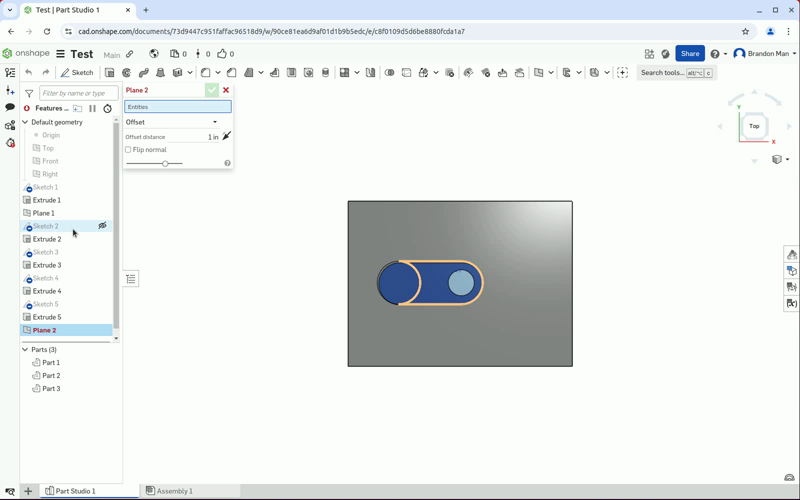
mouse_move(69, 150)
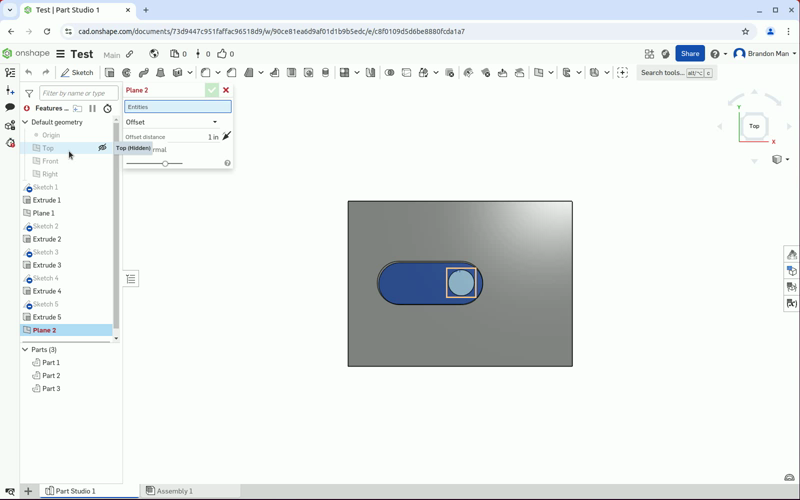
click(69, 150)
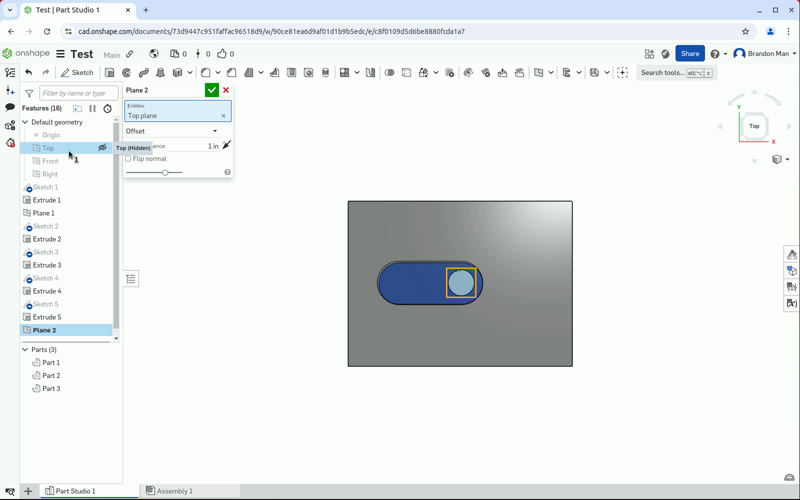
key(tab, 2)
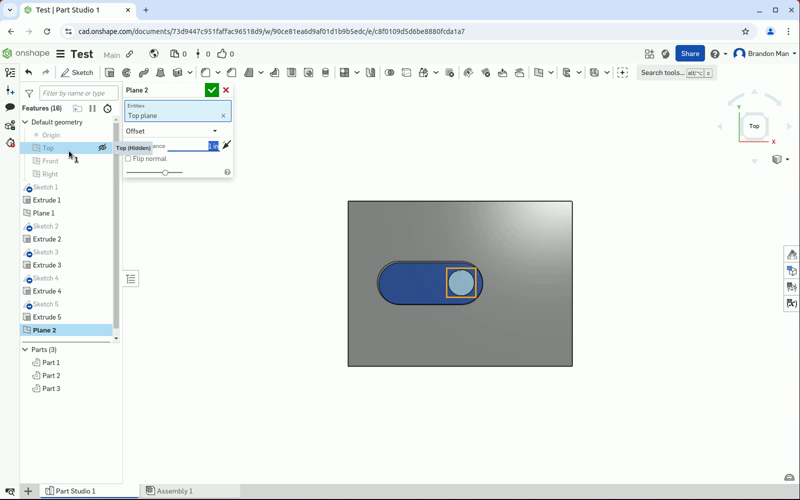
text(2.65)
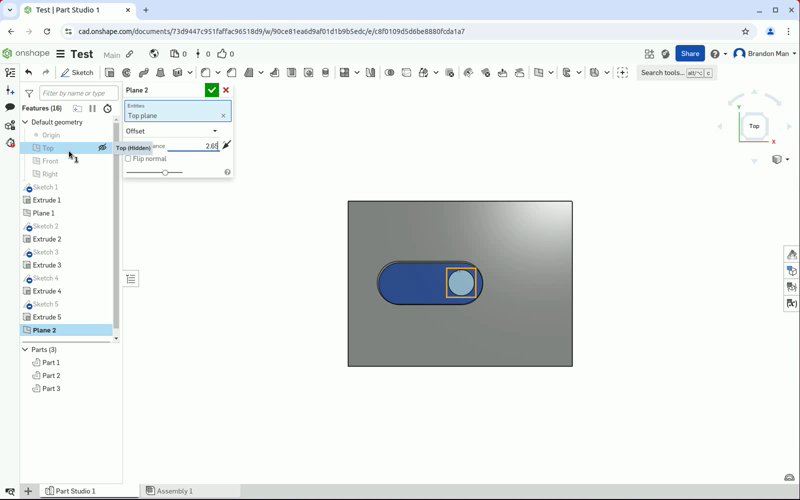
key(enter, 2)
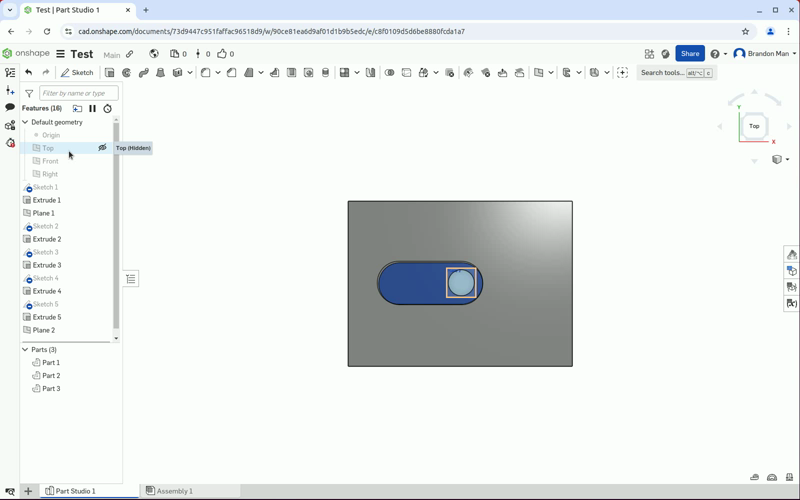
key(shift+s)
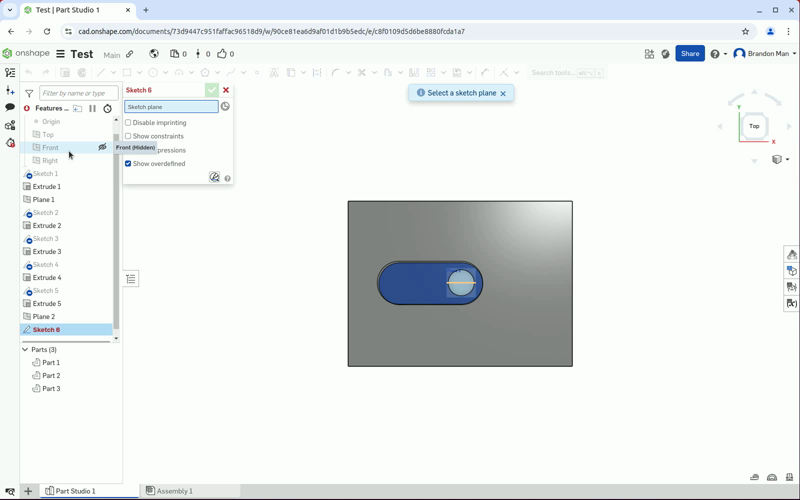
mouse_move(69, 319)
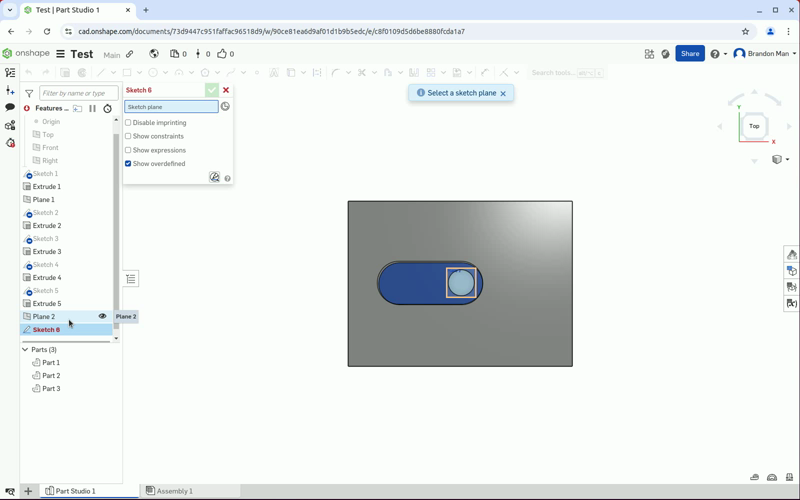
click(69, 319)
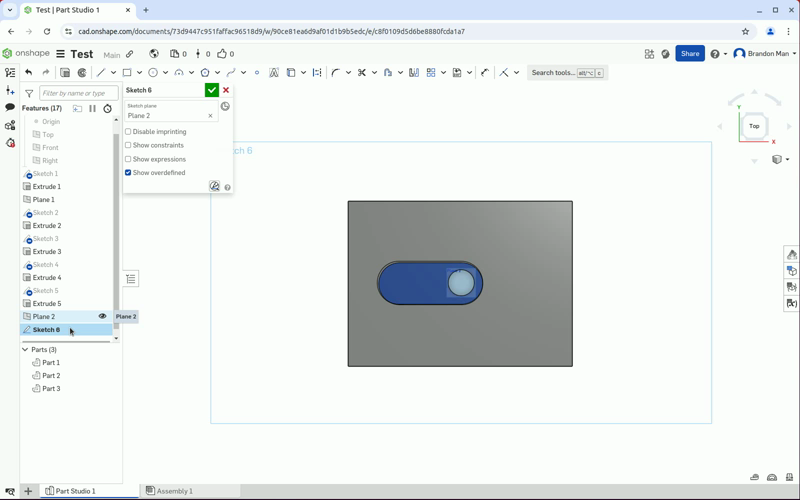
mouse_move(73, 352)
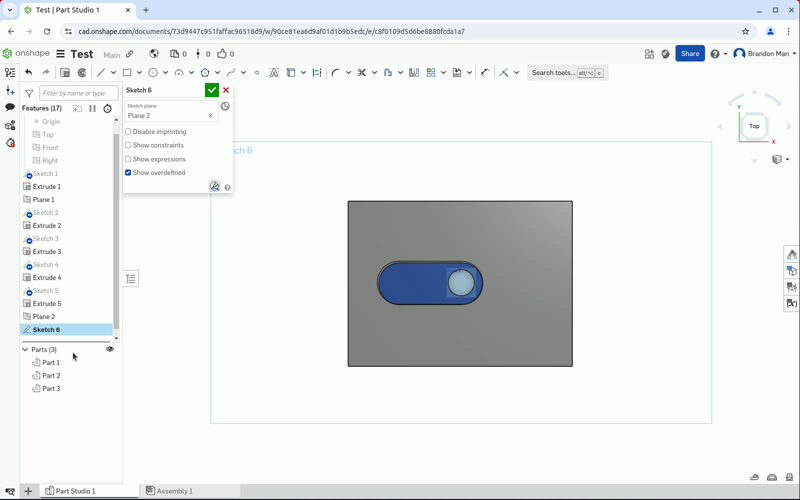
key(y)
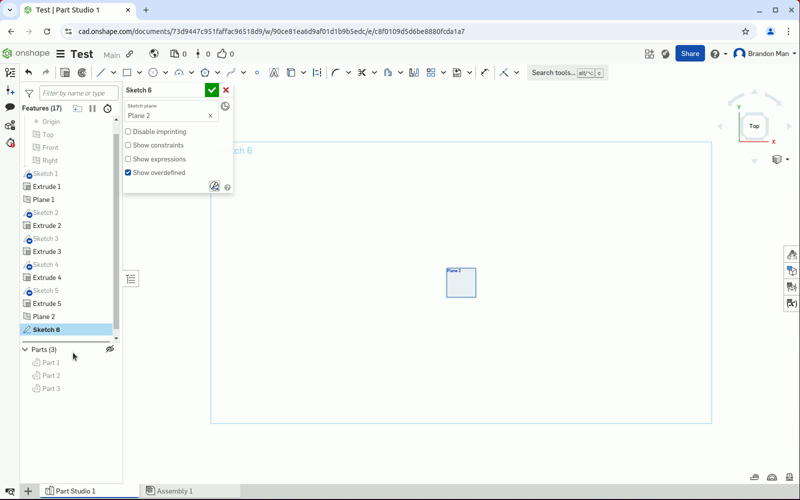
key(c)
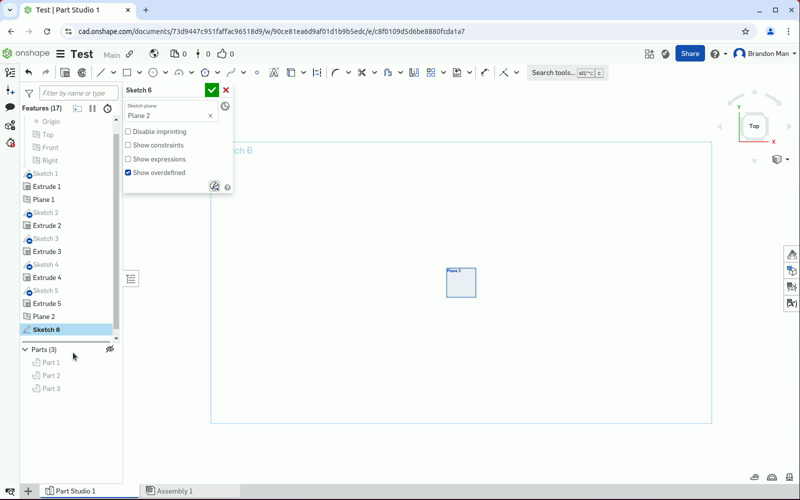
key_down(shift)
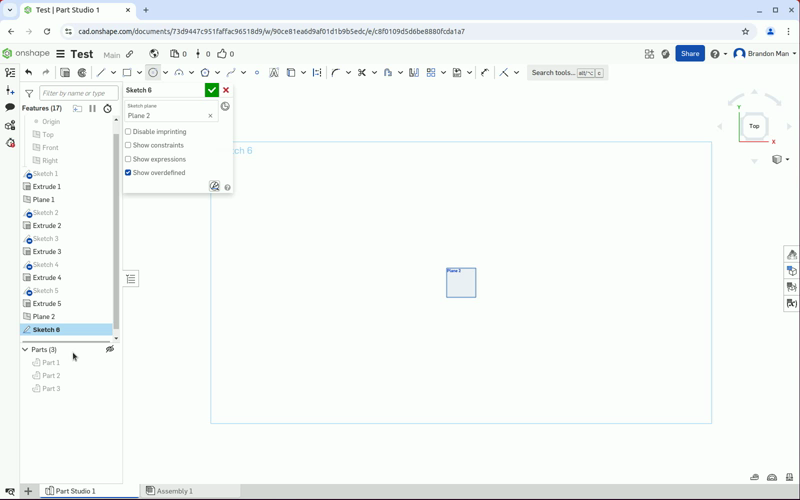
mouse_move(461, 282)
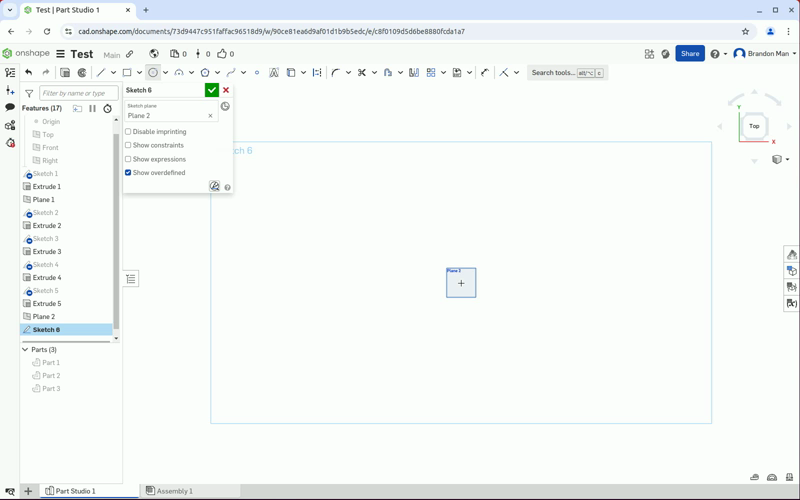
click(461, 282)
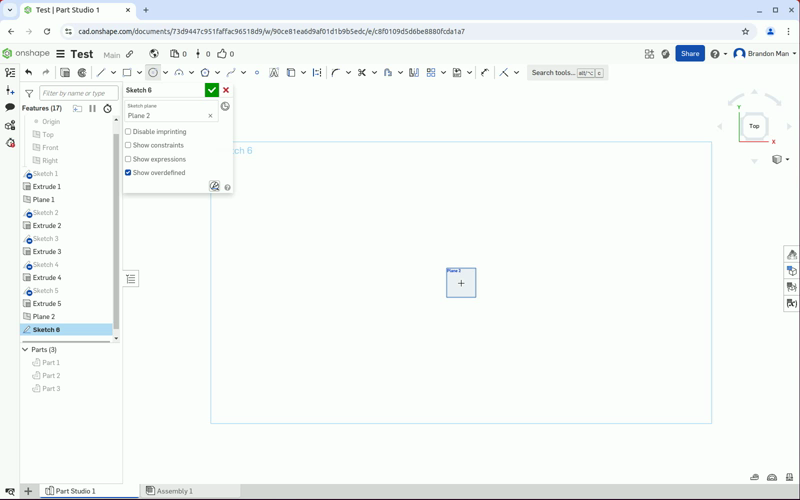
key_up(shift)
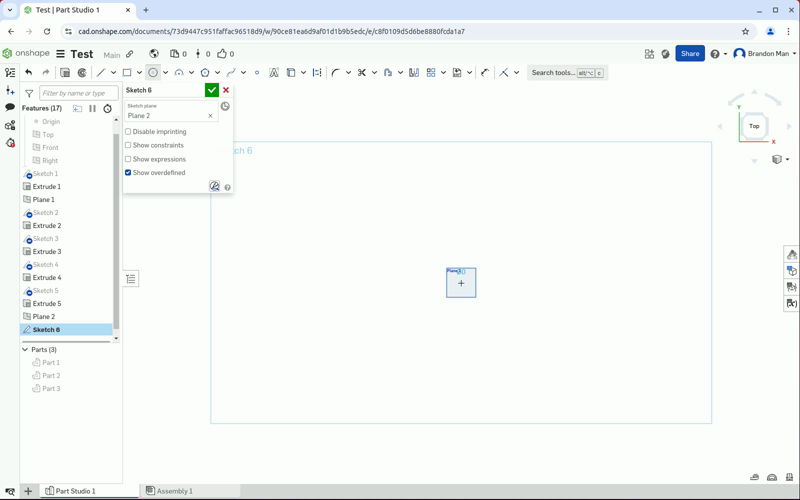
mouse_move(474, 282)
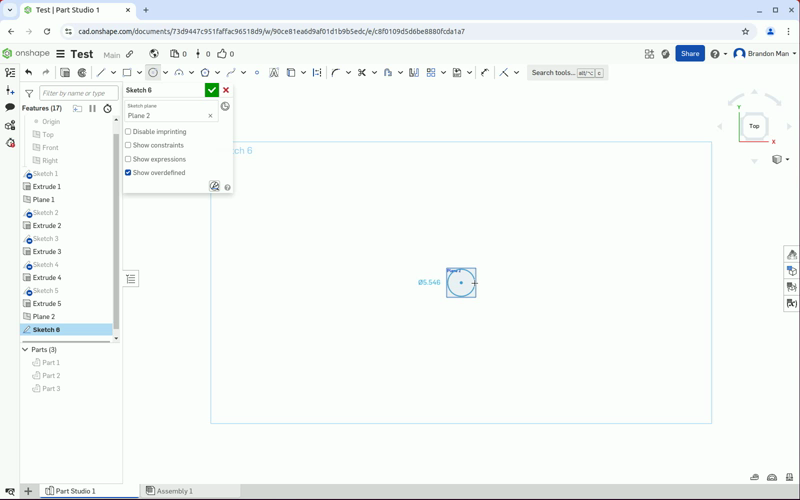
click(474, 282)
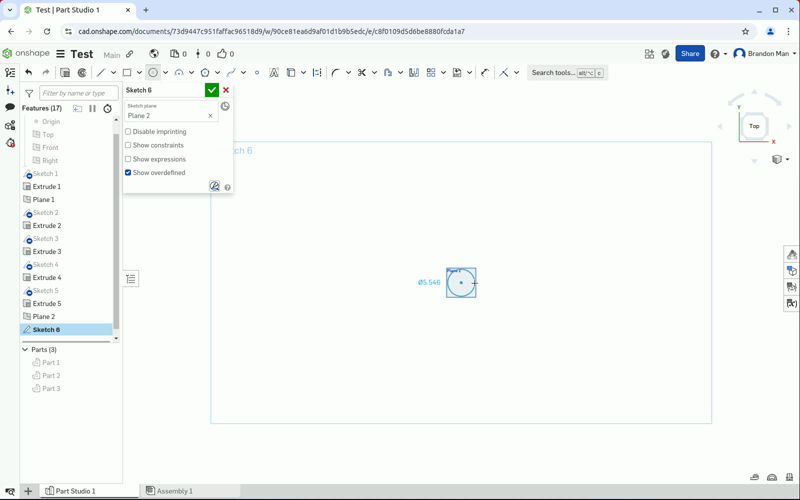
key(esc)
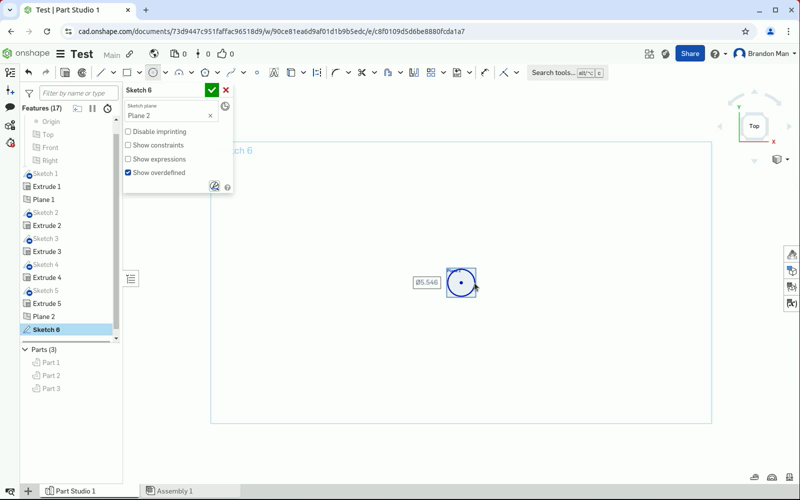
mouse_move(465, 292)
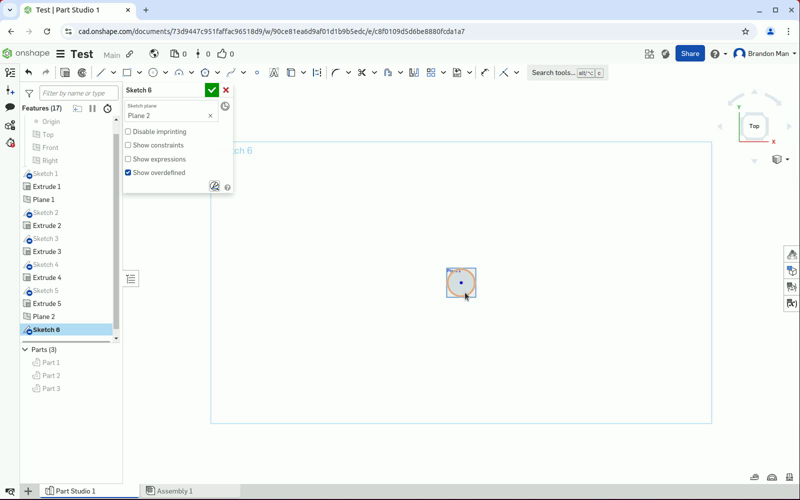
scroll(6)
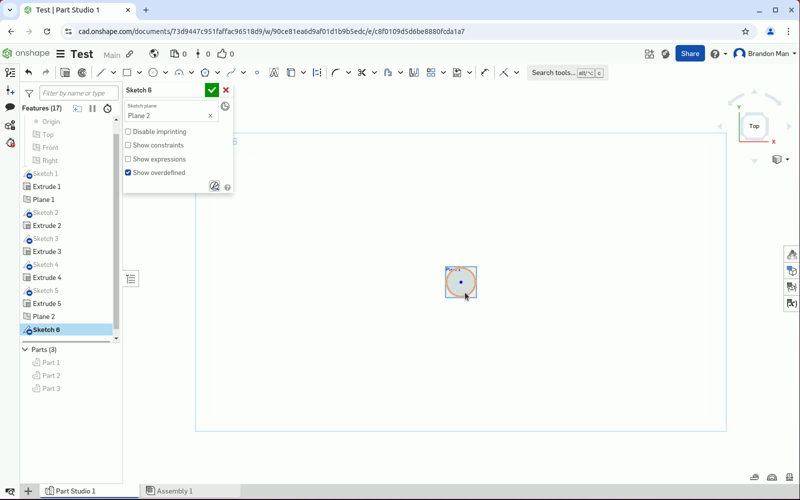
scroll(6)
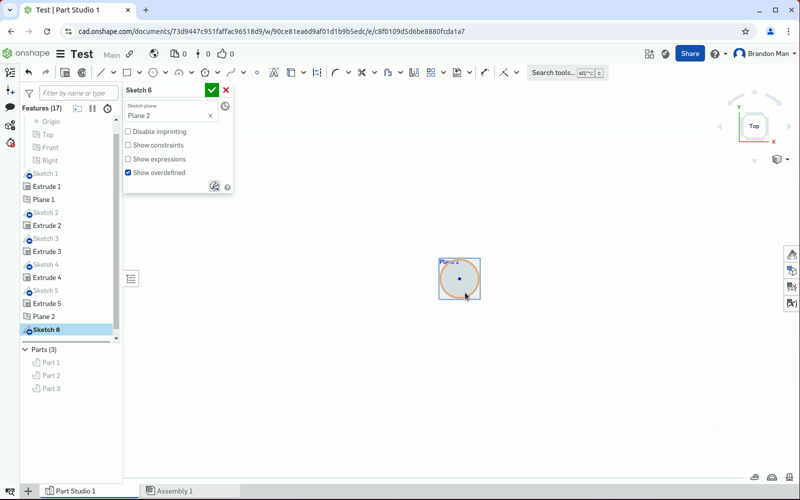
scroll(6)
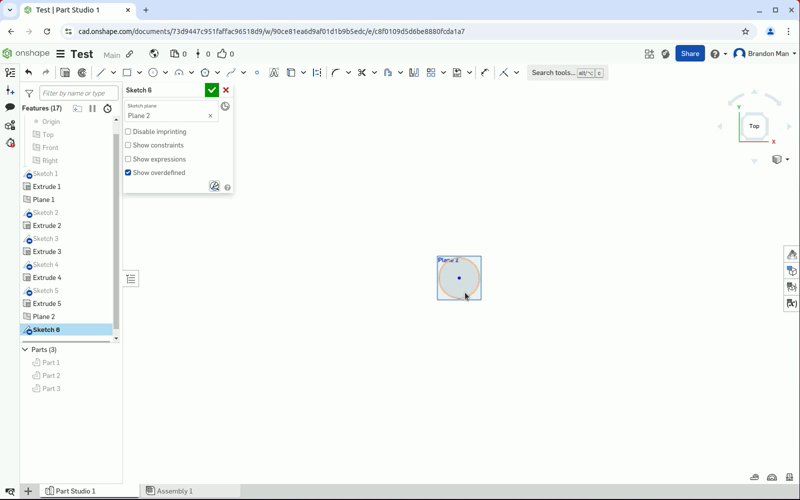
scroll(6)
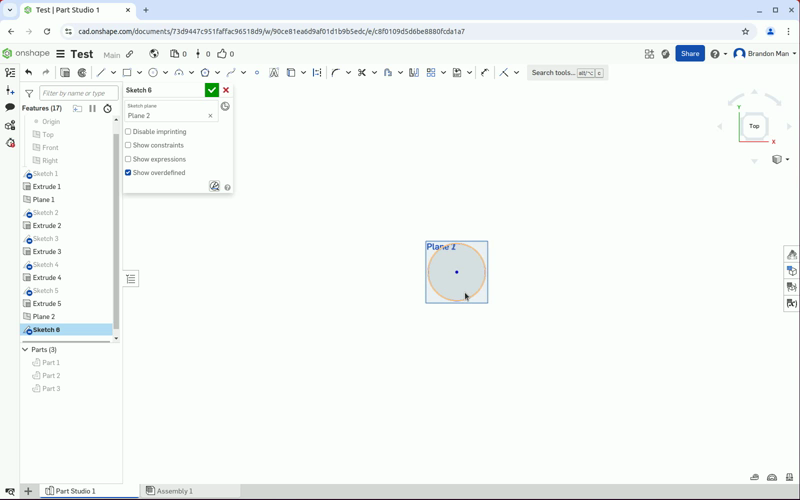
scroll(6)
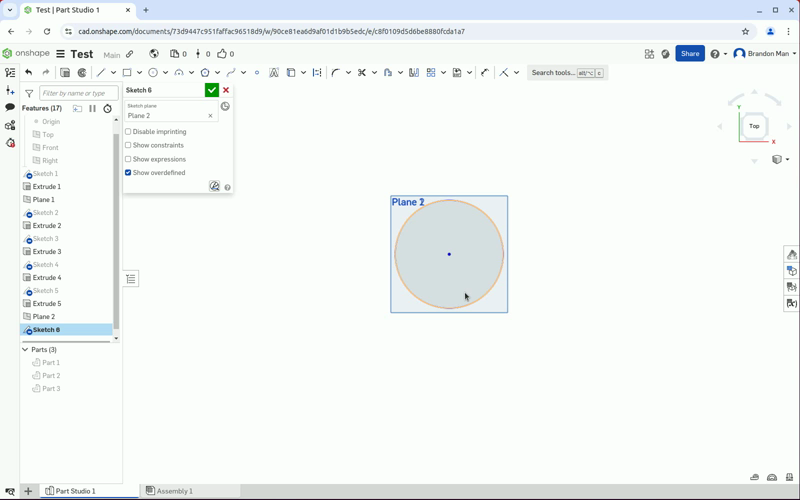
scroll(6)
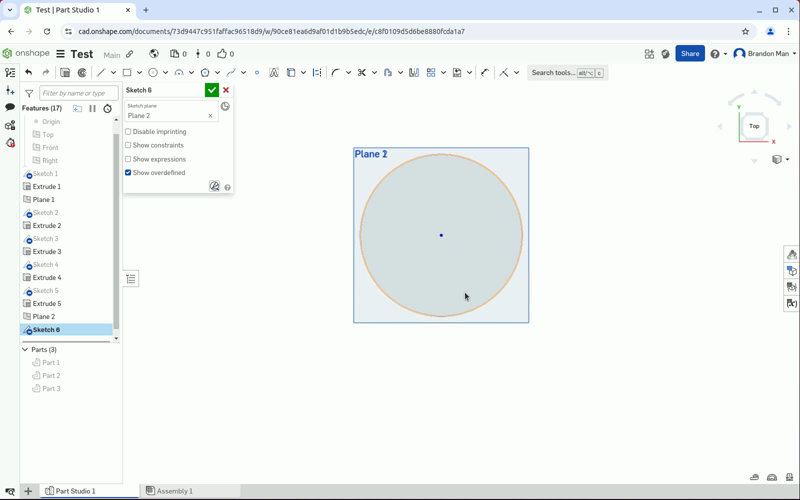
scroll(6)
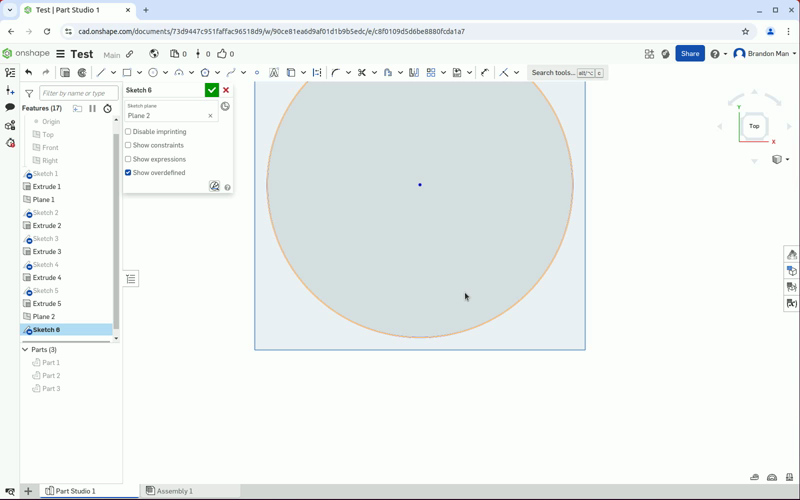
click(465, 292)
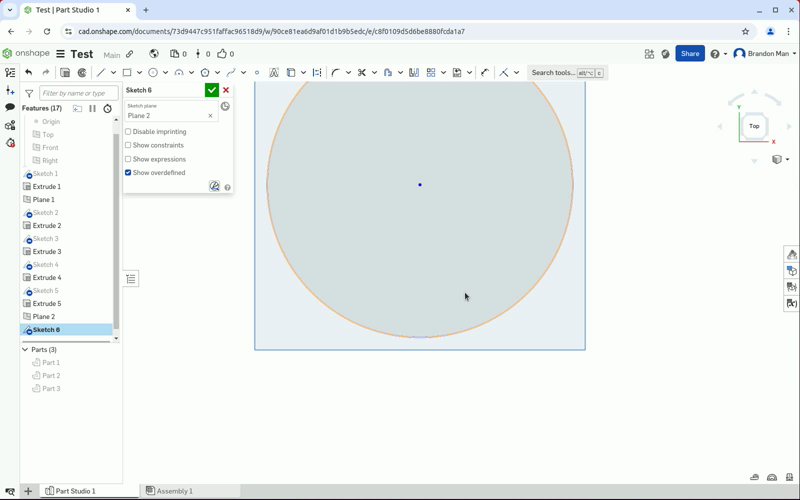
scroll(-6)
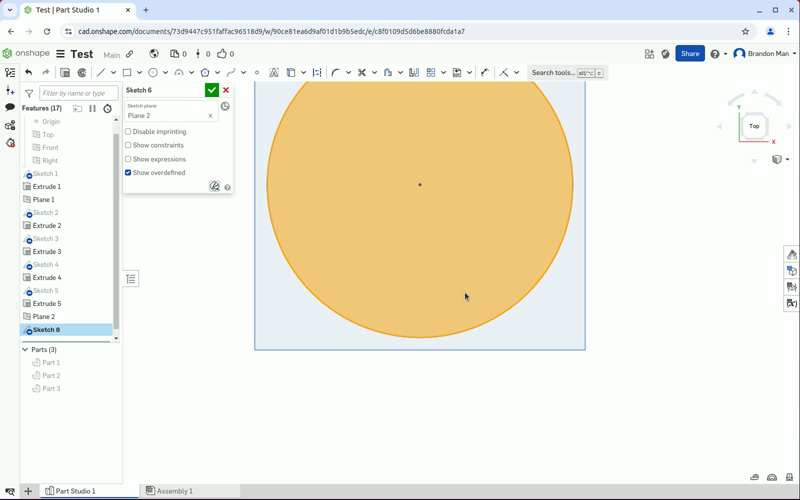
scroll(-6)
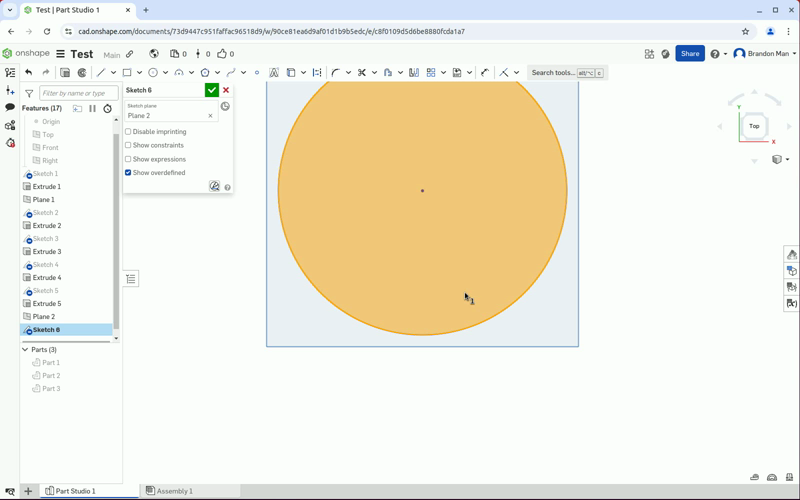
scroll(-6)
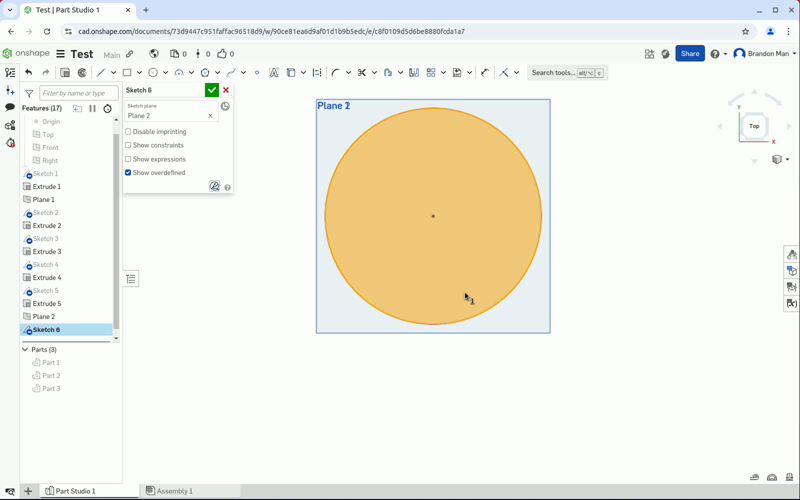
scroll(-6)
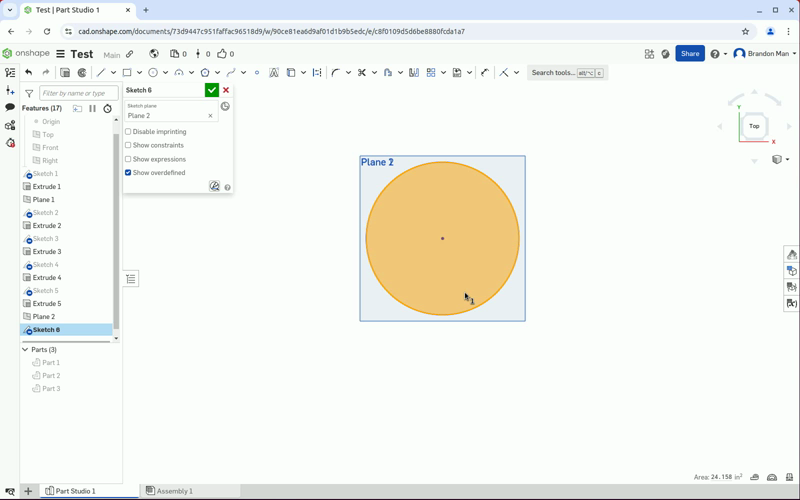
scroll(-6)
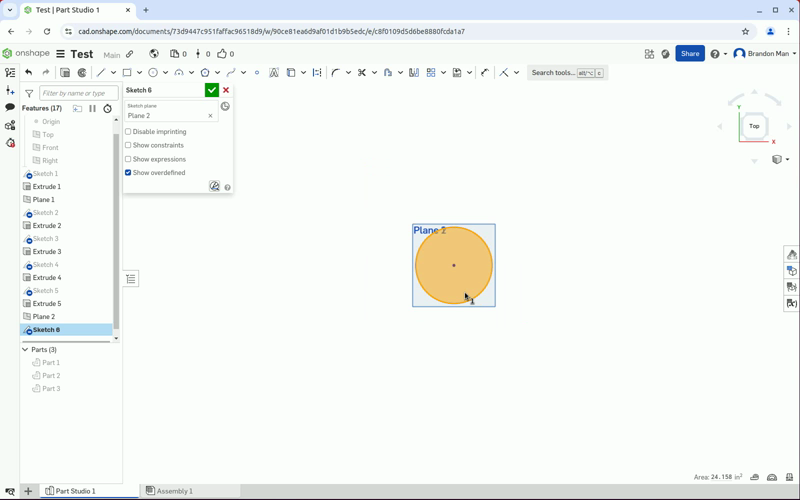
scroll(-6)
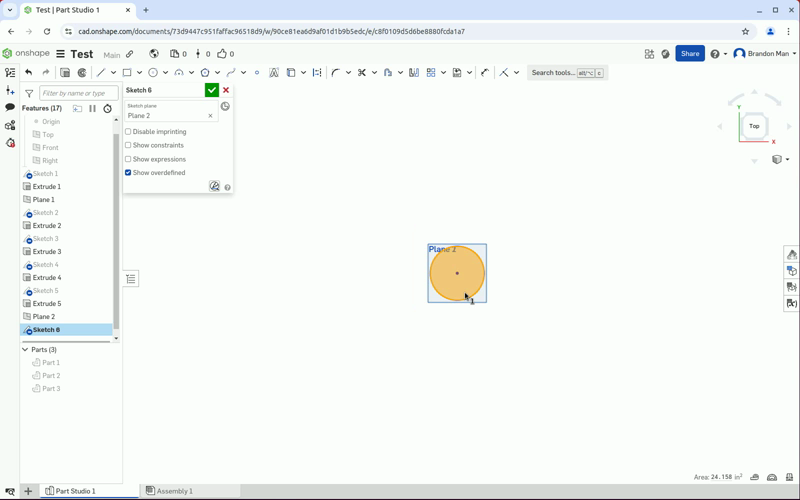
scroll(-6)
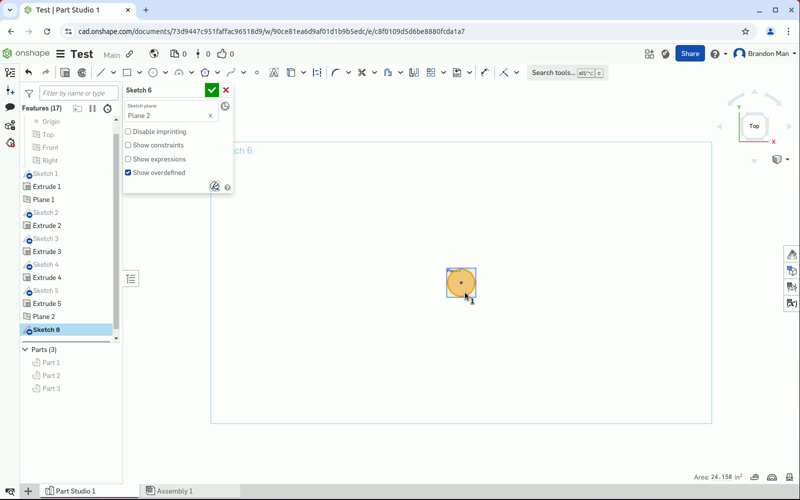
mouse_move(73, 352)
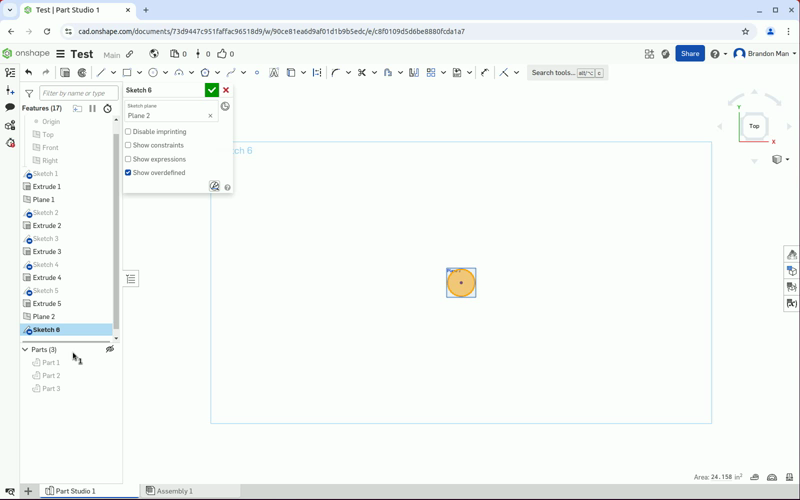
key(shift+y)
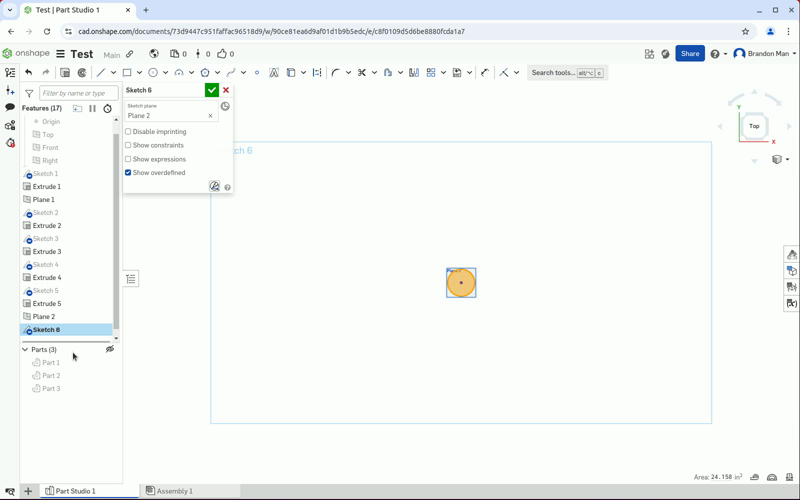
key(shift+e)
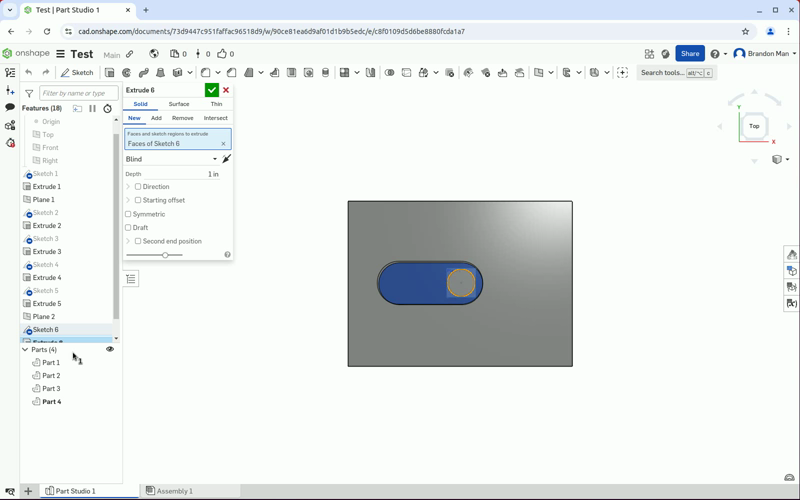
mouse_move(143, 106)
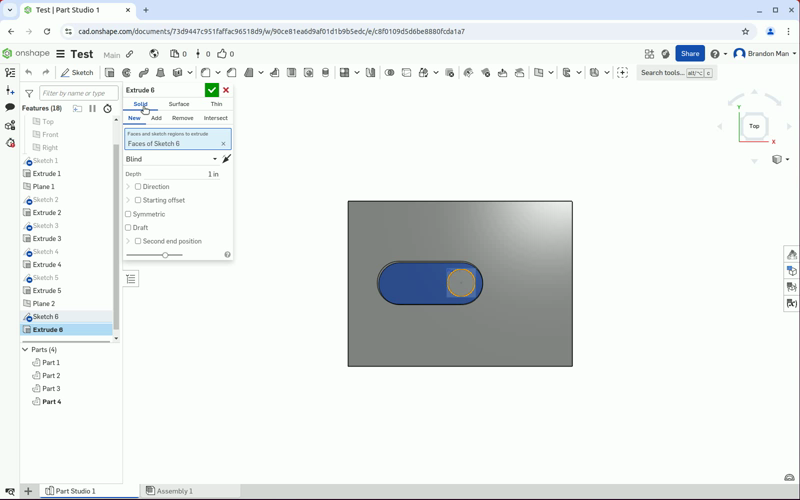
click(143, 106)
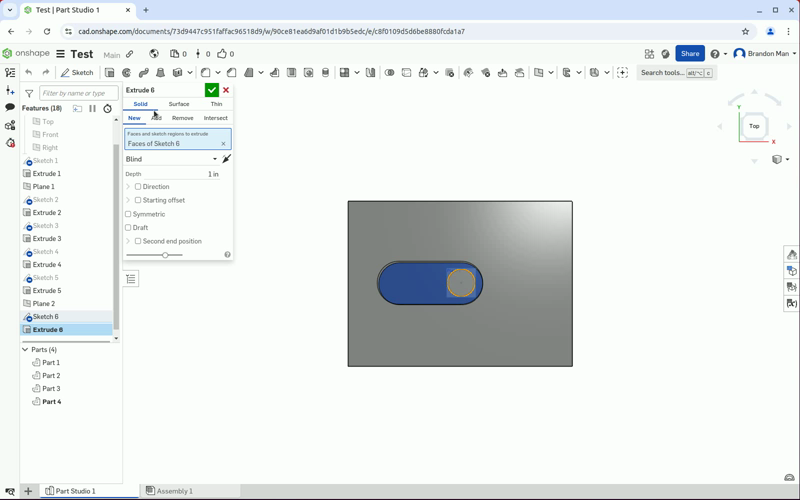
mouse_move(186, 120)
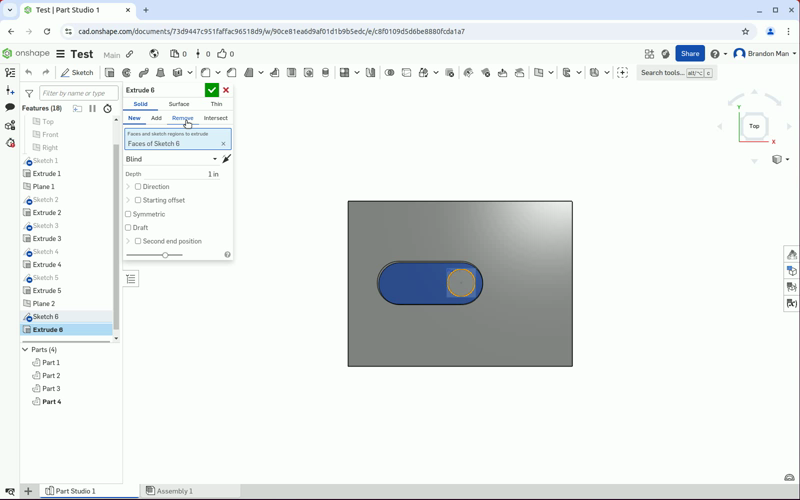
click(186, 120)
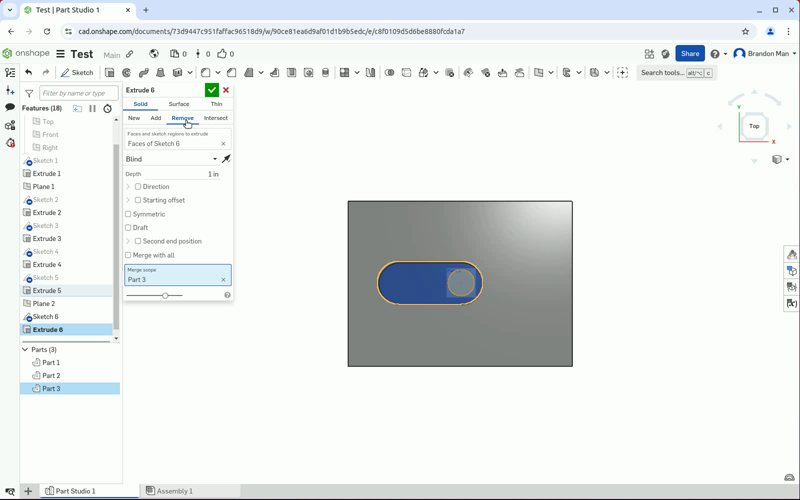
key(tab, 4)
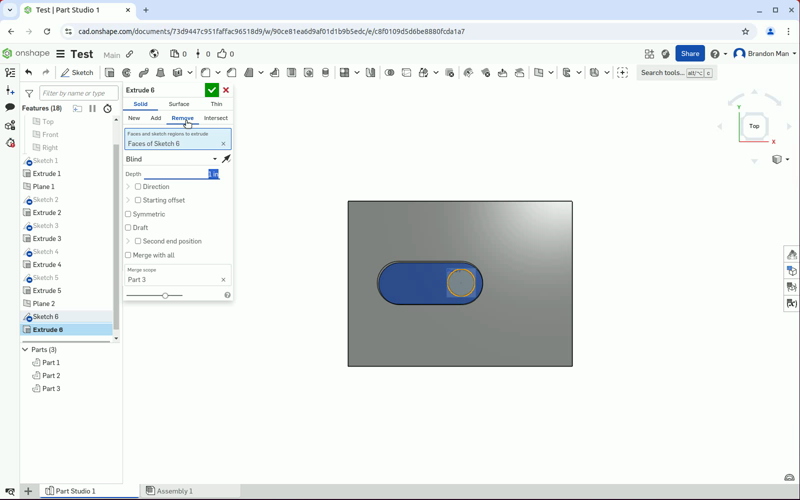
text(0.722)
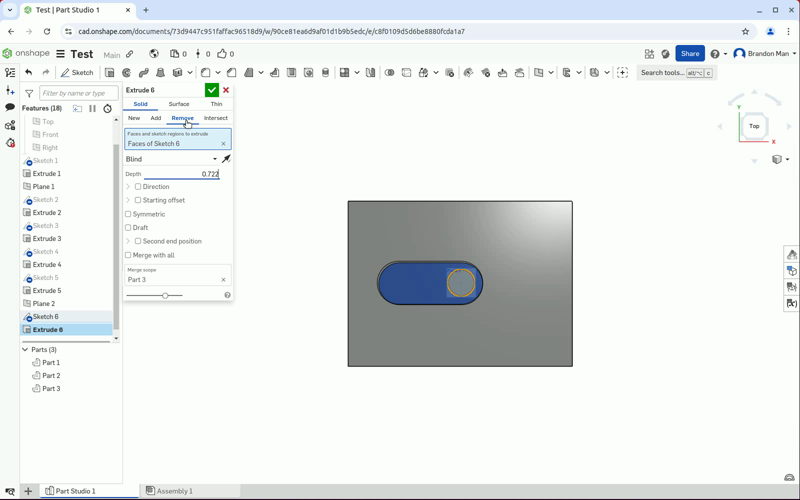
key(tab, 6)
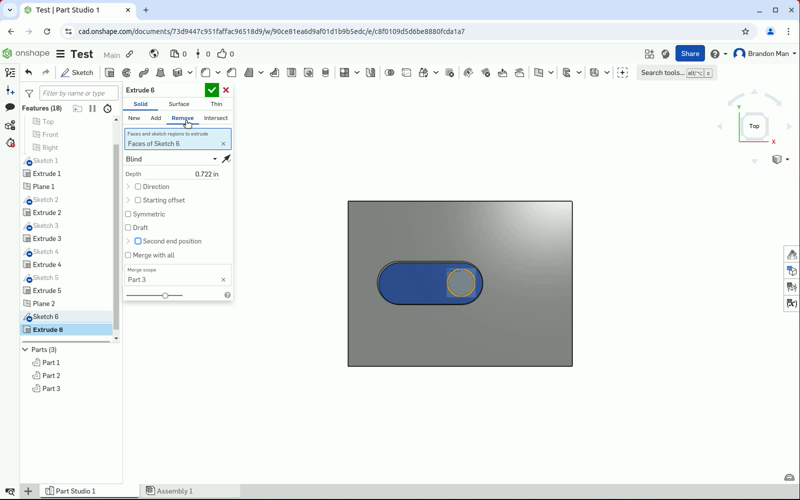
key(space)
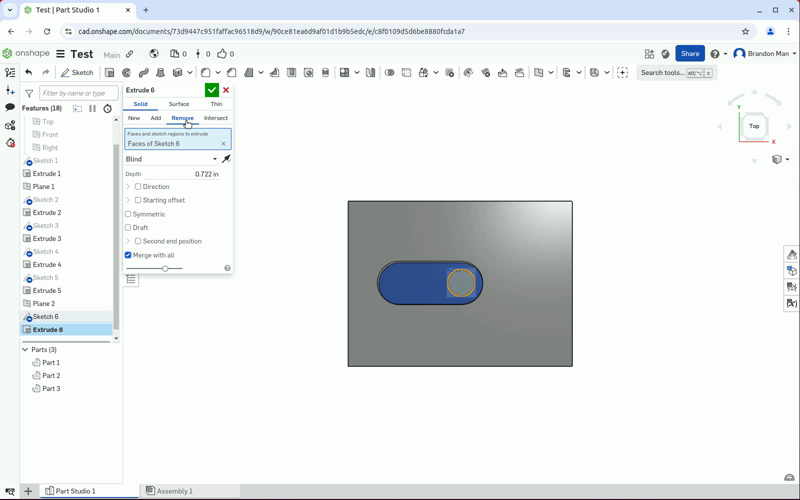
key(enter)
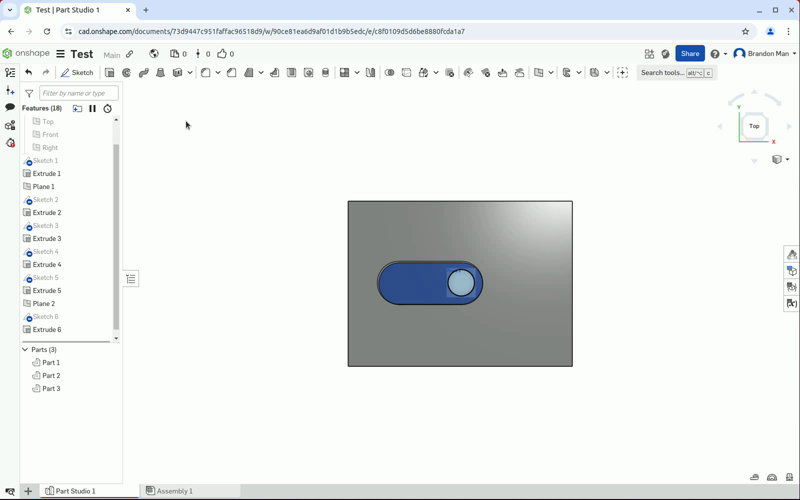
key(shift+h)
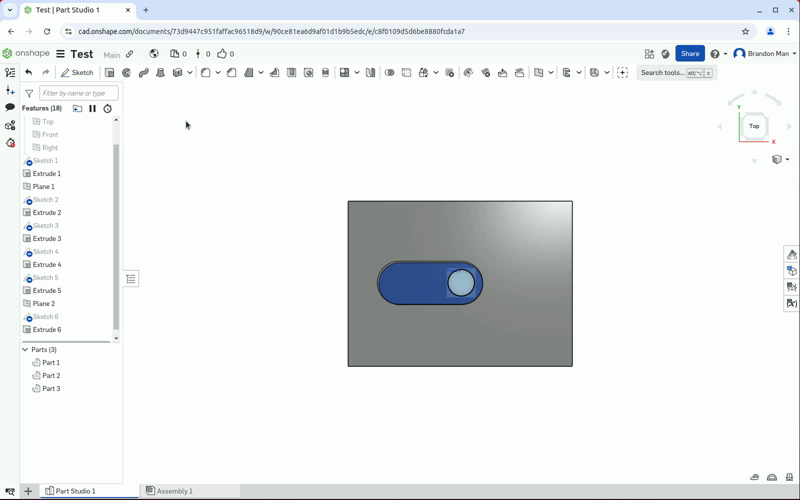
key(shift+h)
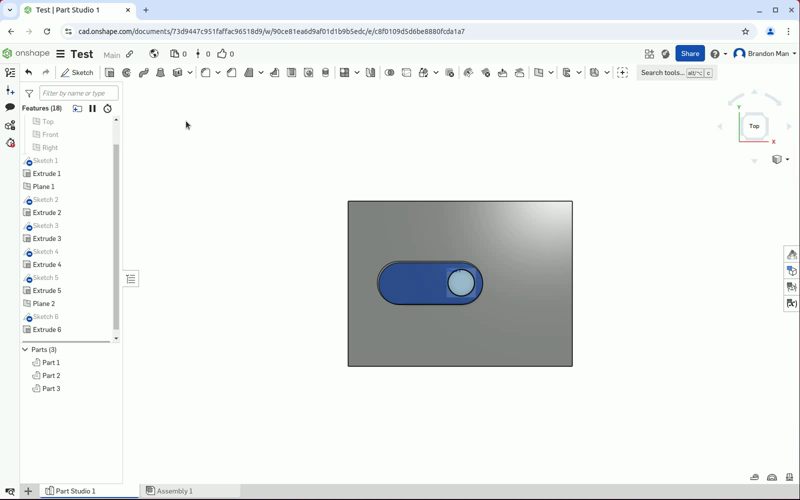
mouse_move(69, 163)
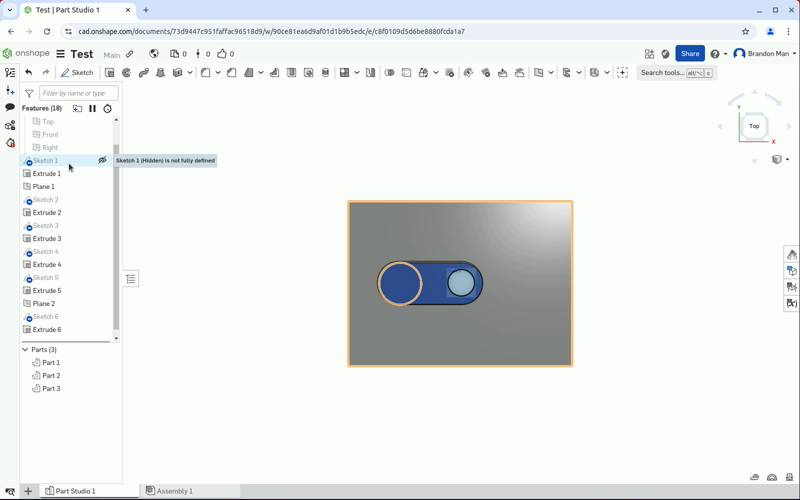
click(69, 163)
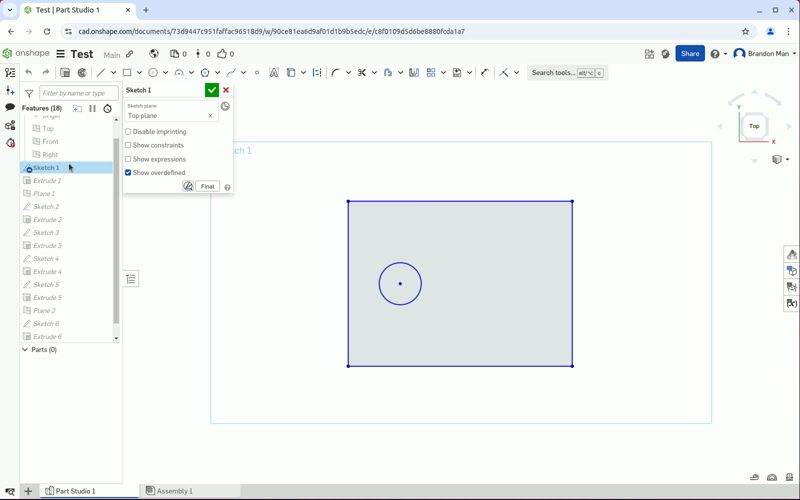
mouse_move(229, 92)
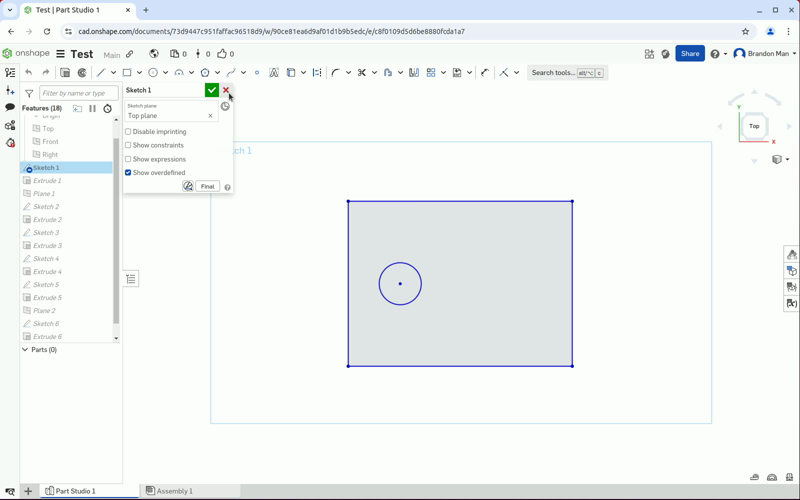
click(229, 92)
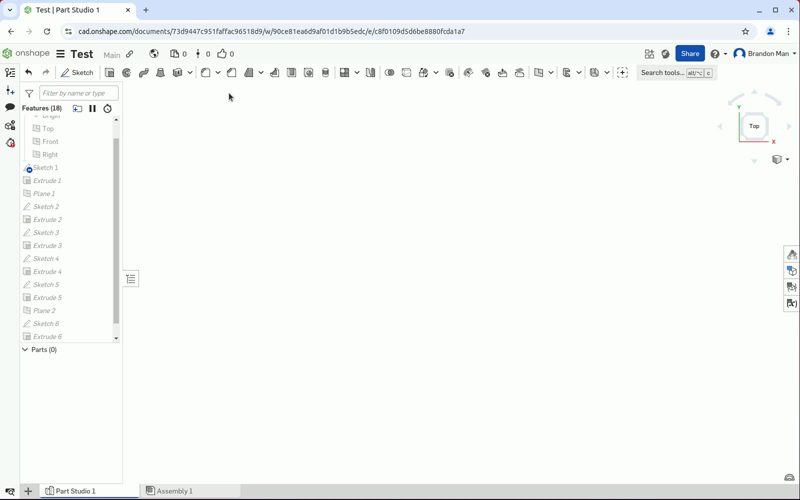
key(shift+s)
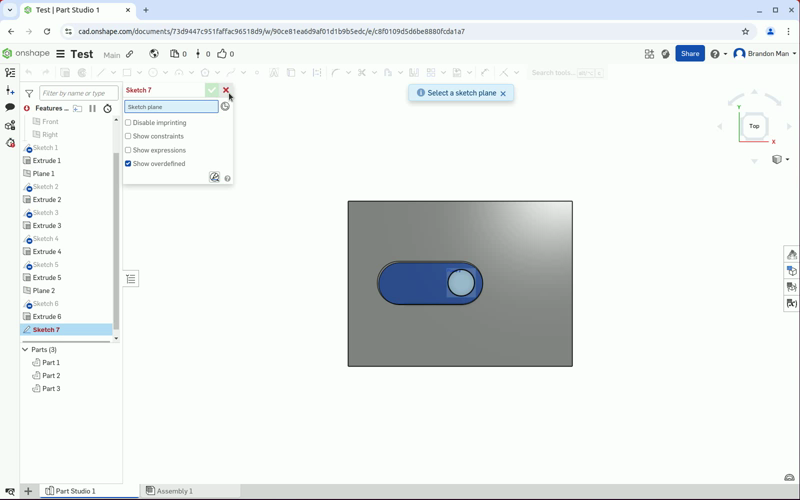
mouse_move(69, 293)
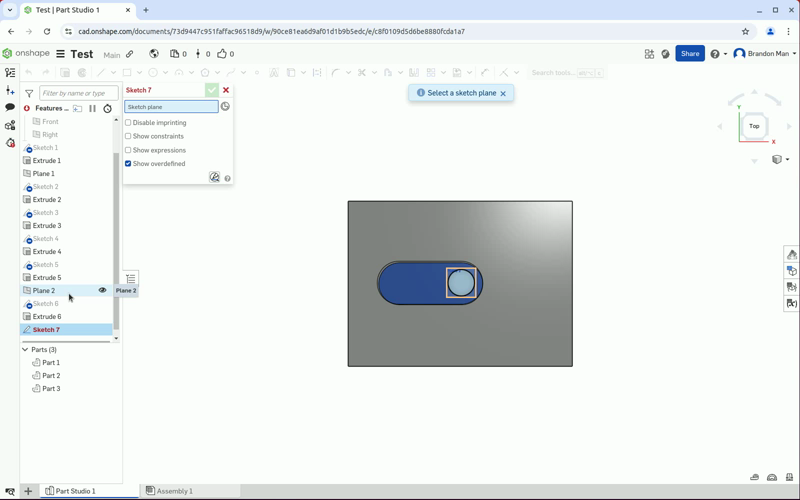
click(69, 293)
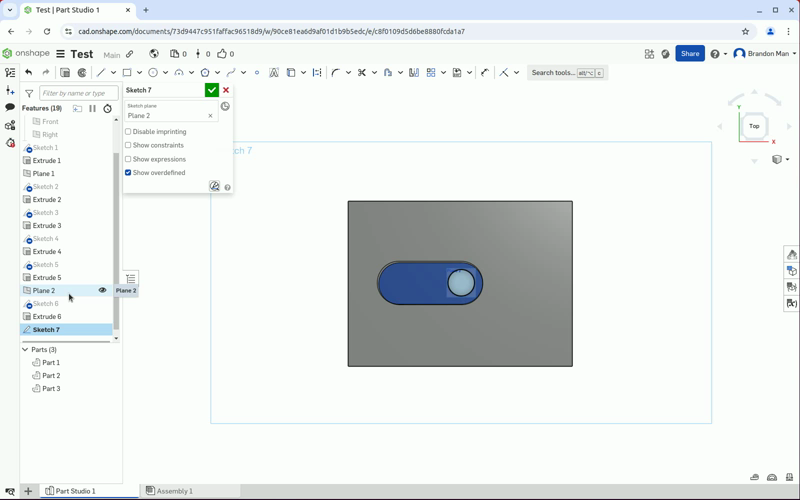
mouse_move(73, 352)
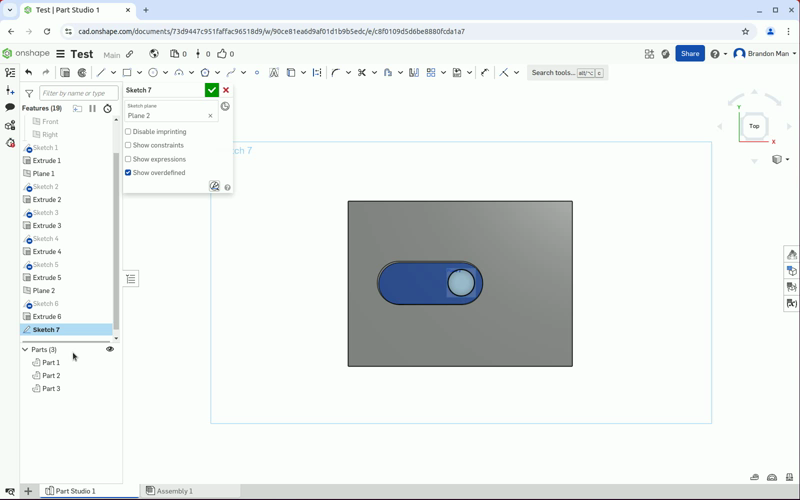
key(y)
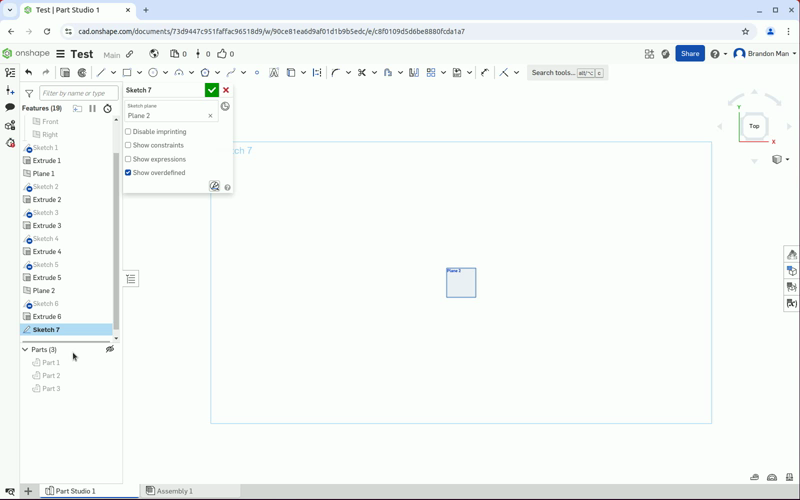
key(l)
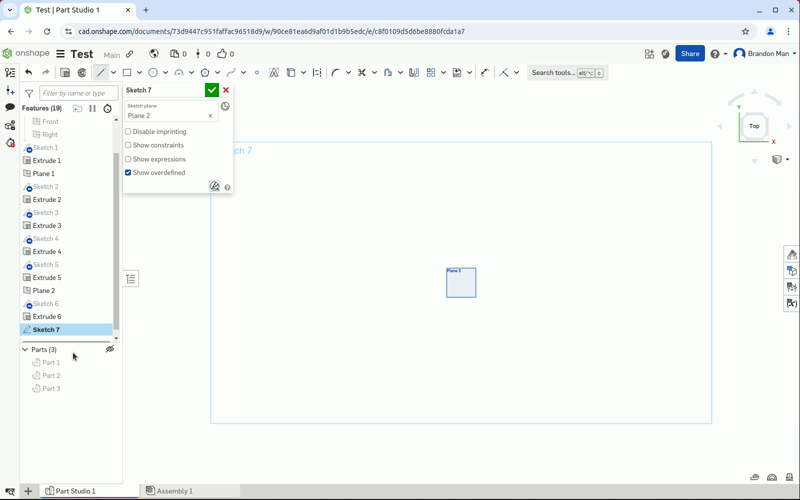
key_down(shift)
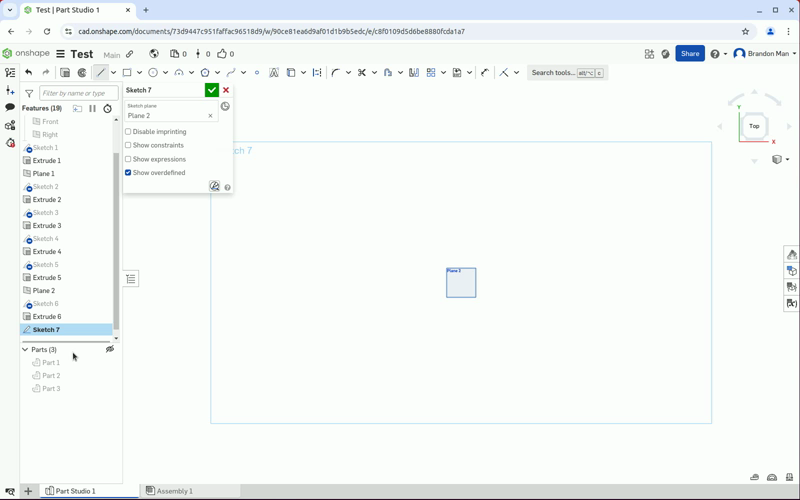
mouse_move(444, 299)
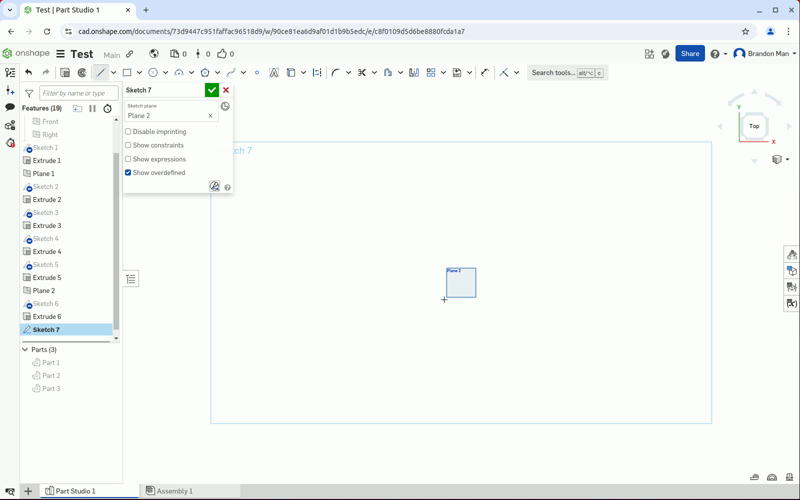
click(444, 299)
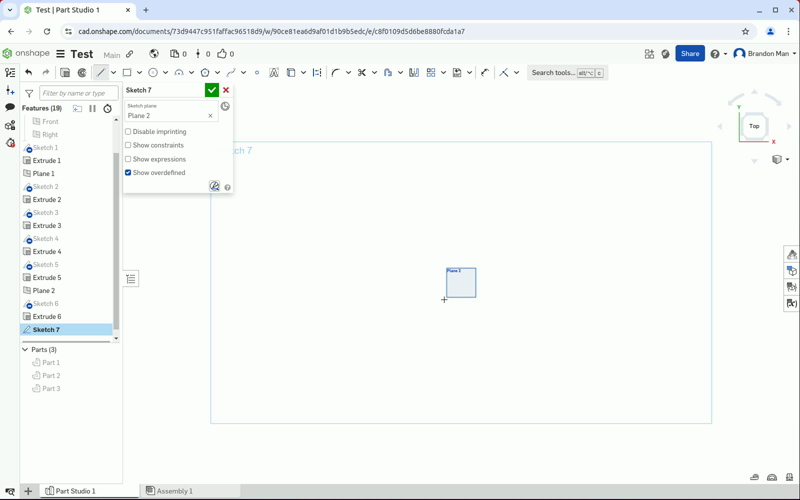
key_up(shift)
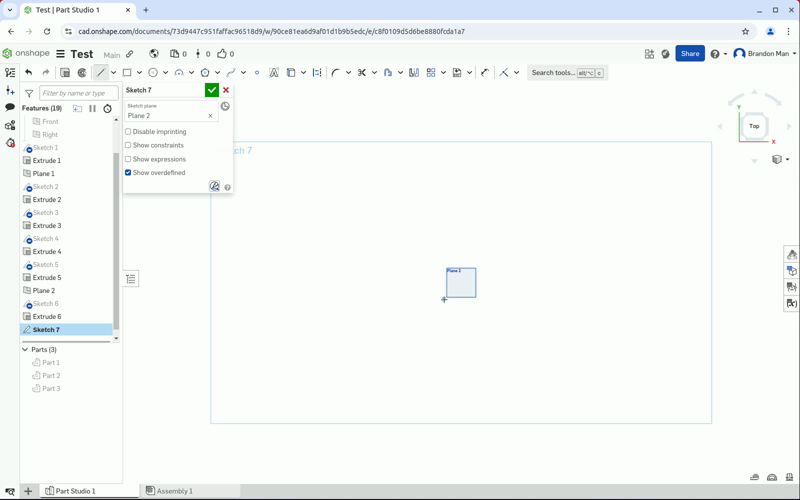
key_down(shift)
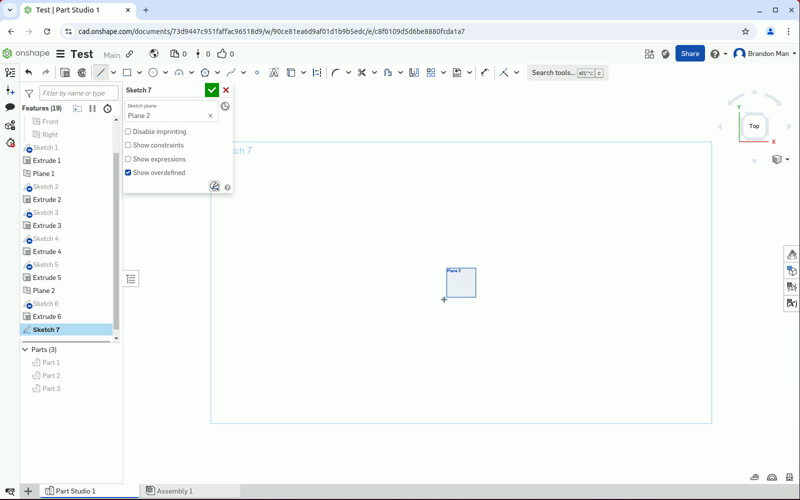
mouse_move(474, 299)
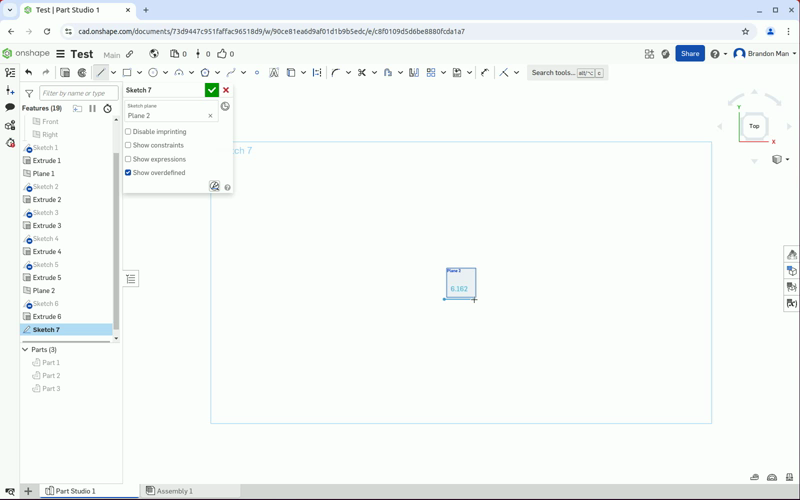
mouse_move(479, 299)
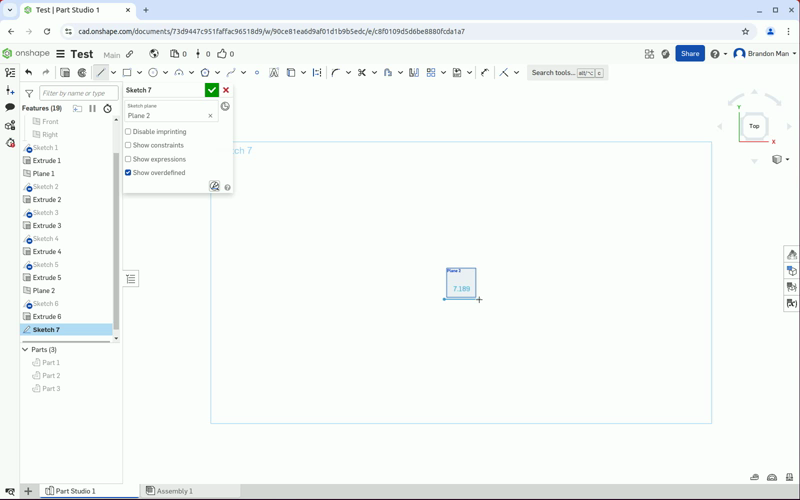
click(479, 299)
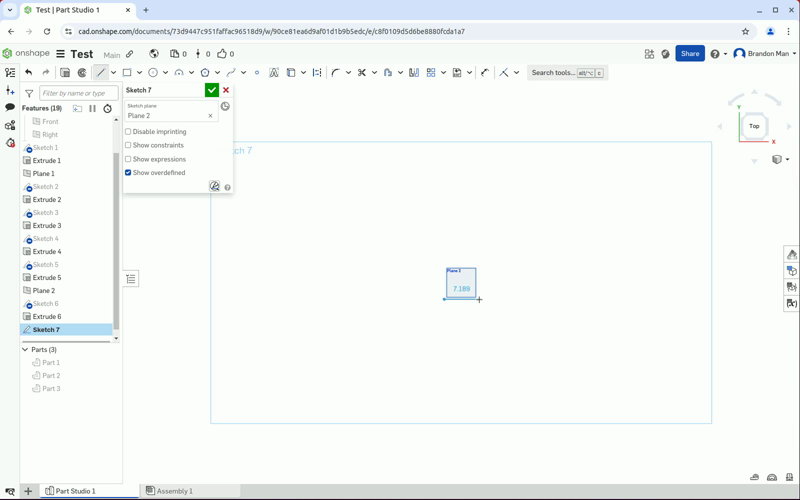
key_up(shift)
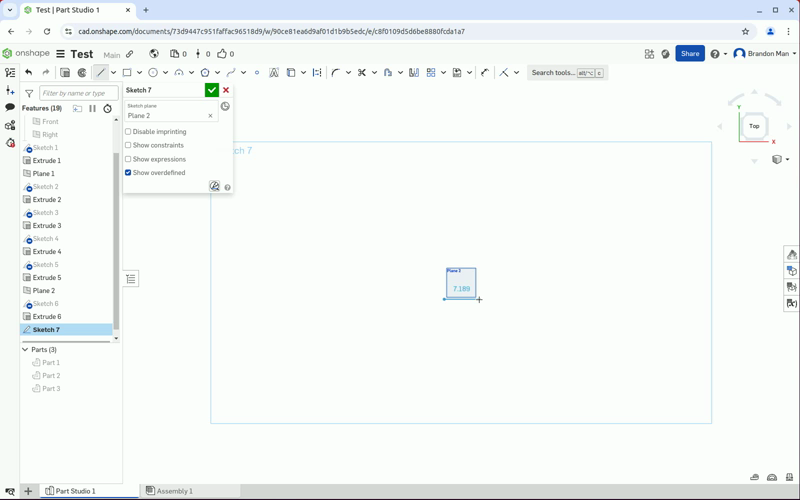
key_down(shift)
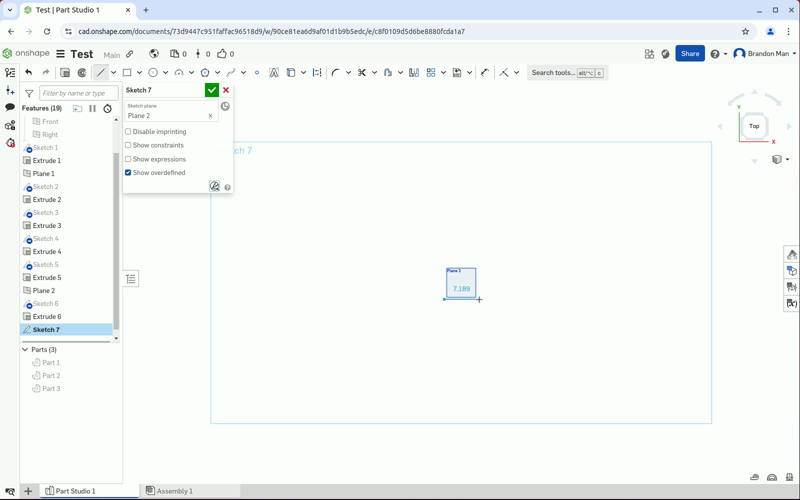
mouse_move(509, 299)
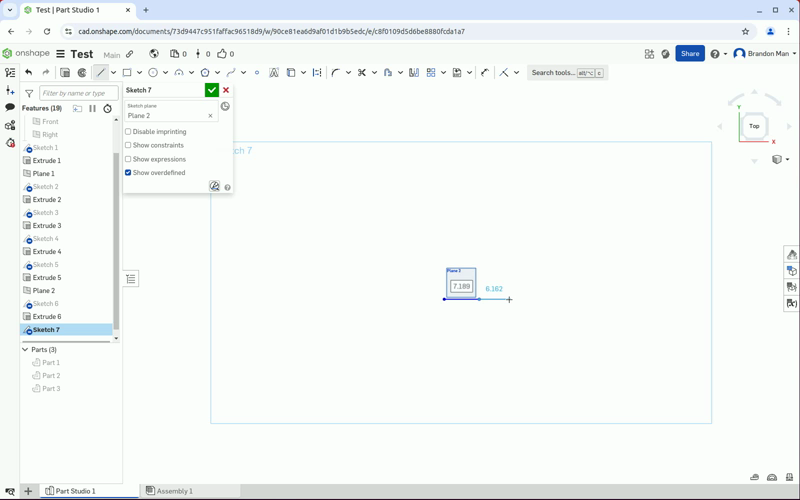
mouse_move(479, 264)
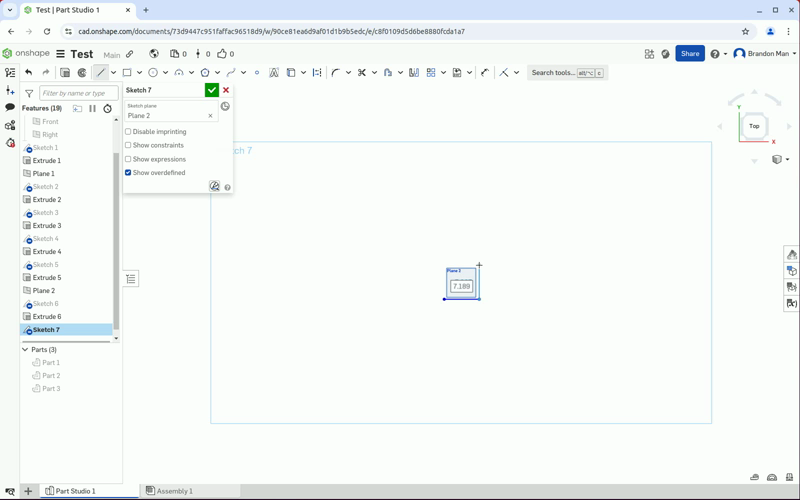
click(479, 264)
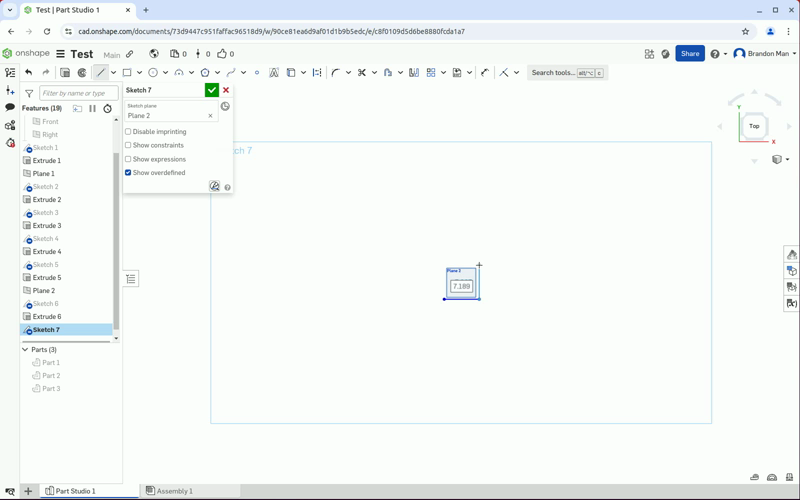
key_up(shift)
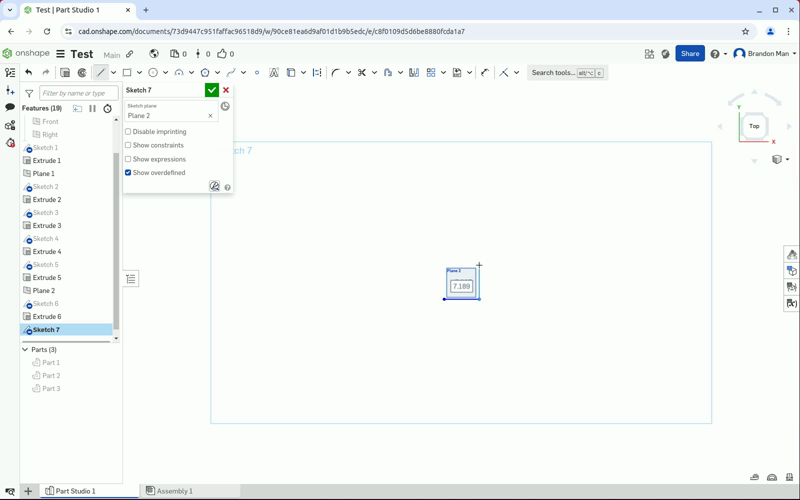
key_down(shift)
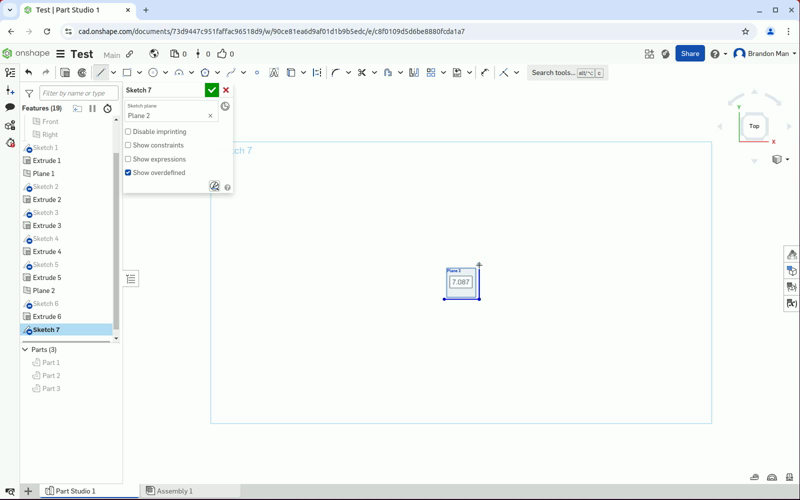
mouse_move(509, 264)
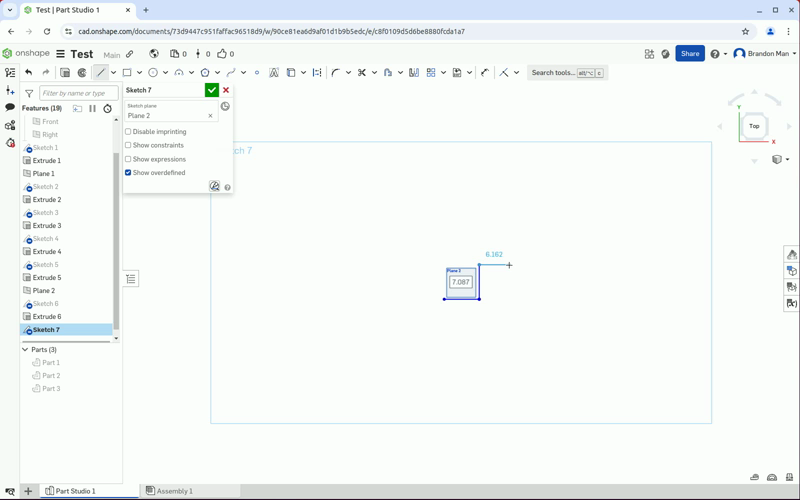
mouse_move(444, 264)
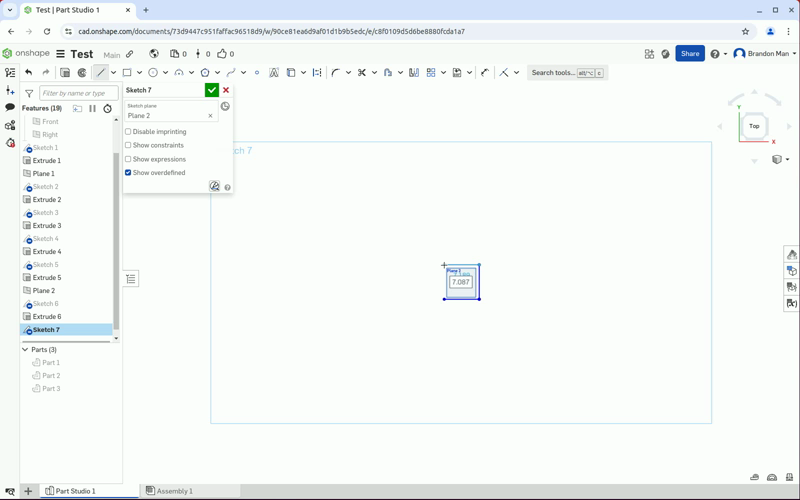
click(444, 264)
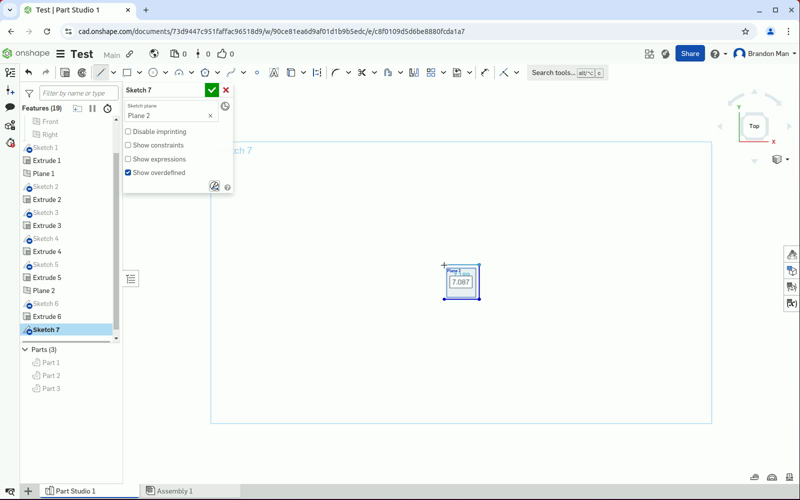
key_up(shift)
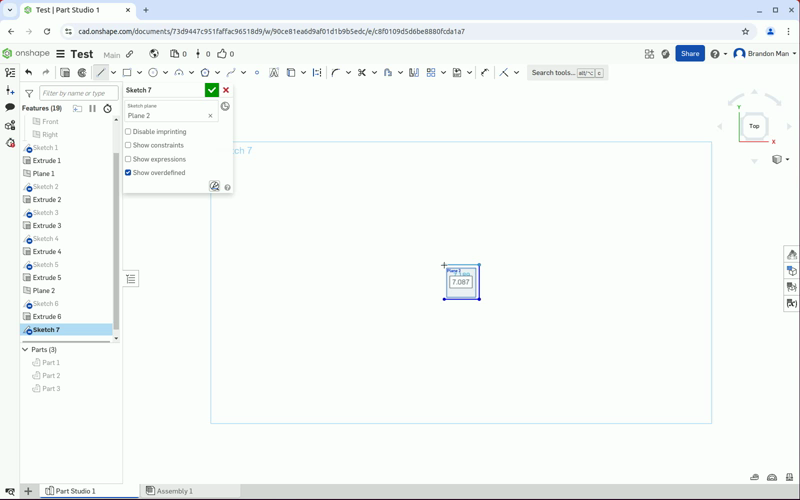
mouse_move(474, 264)
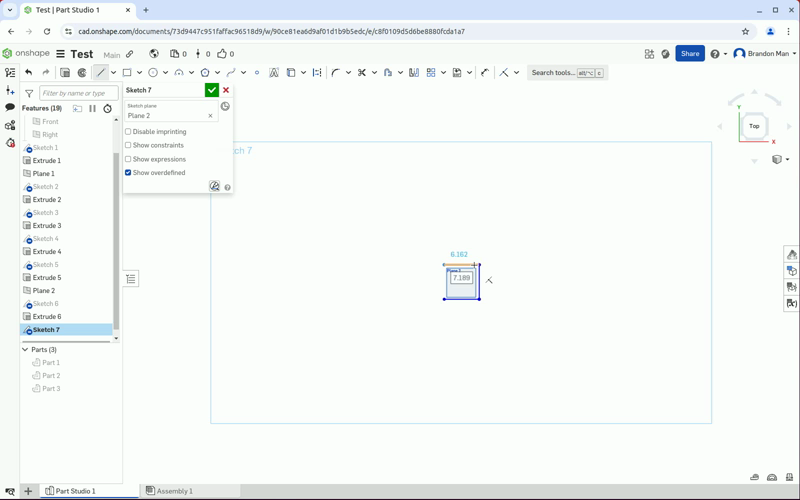
key_down(shift)
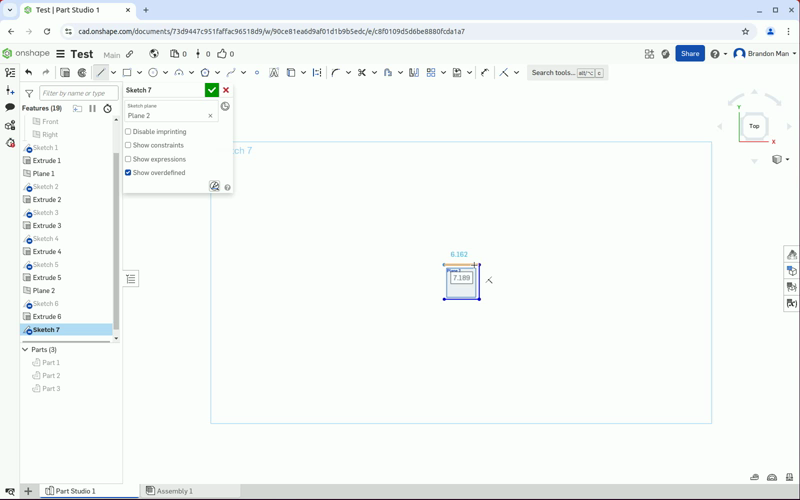
mouse_move(444, 299)
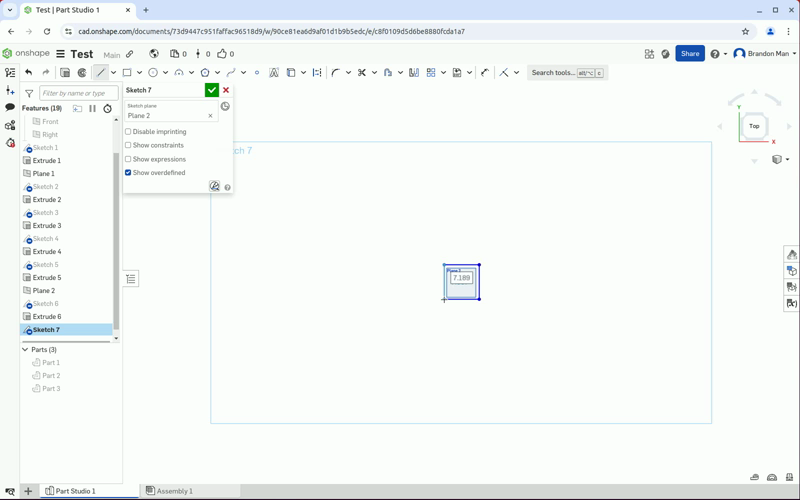
key_up(shift)
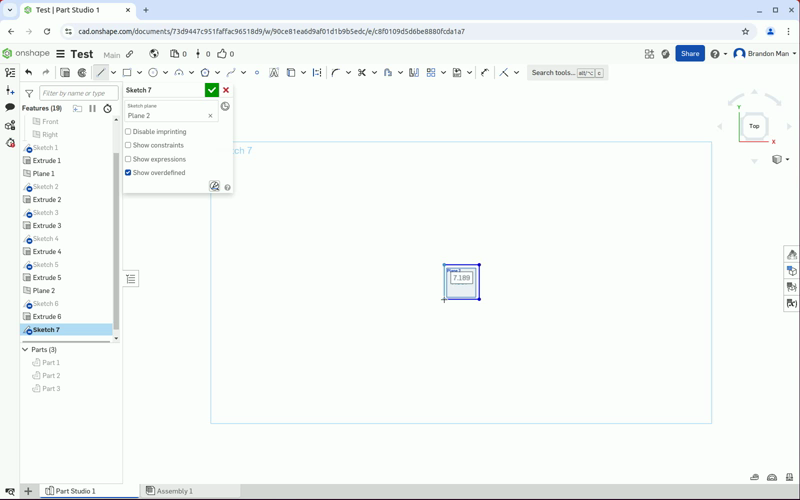
click(444, 299)
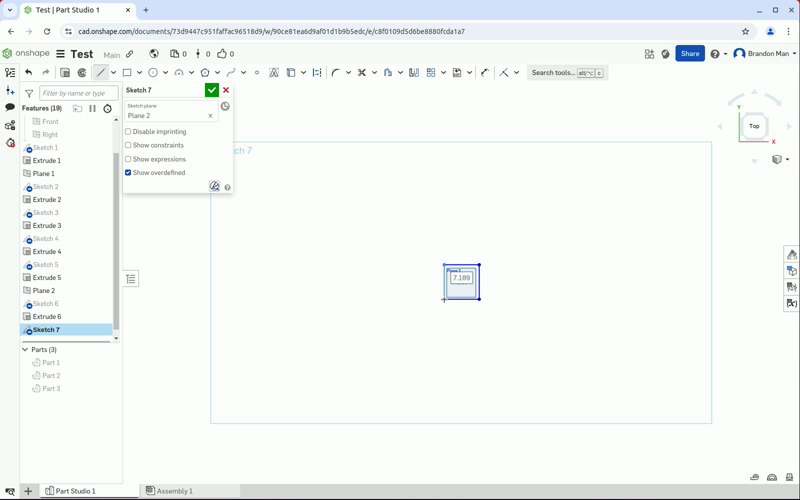
key(esc)
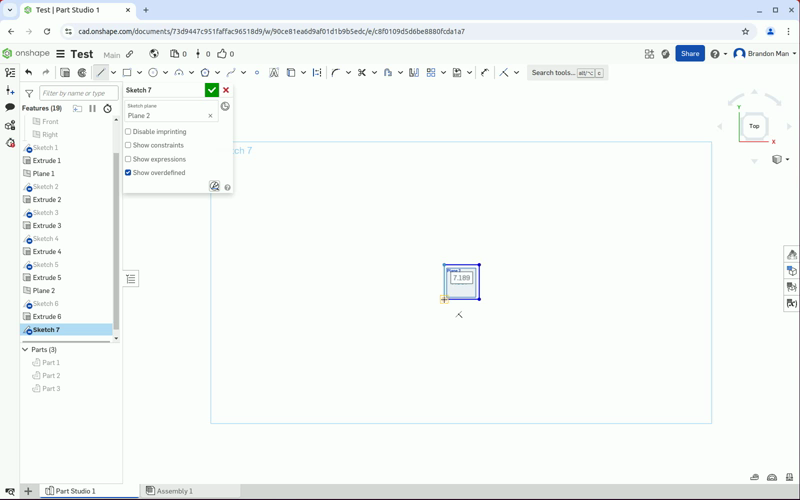
key(c)
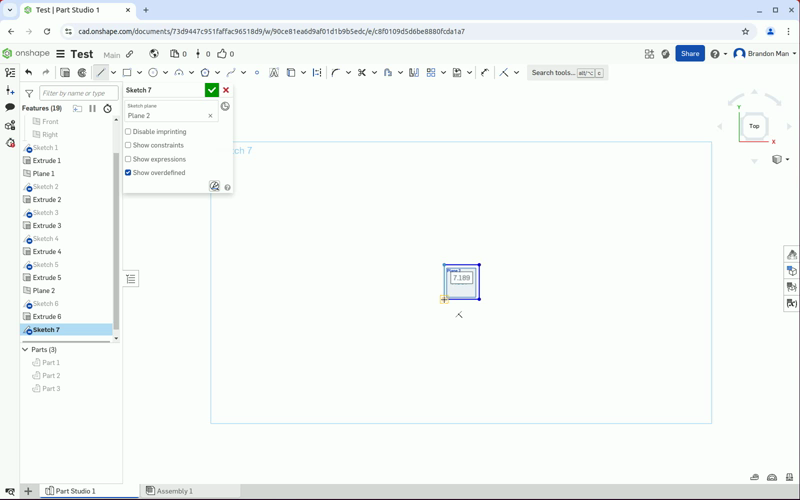
key_down(shift)
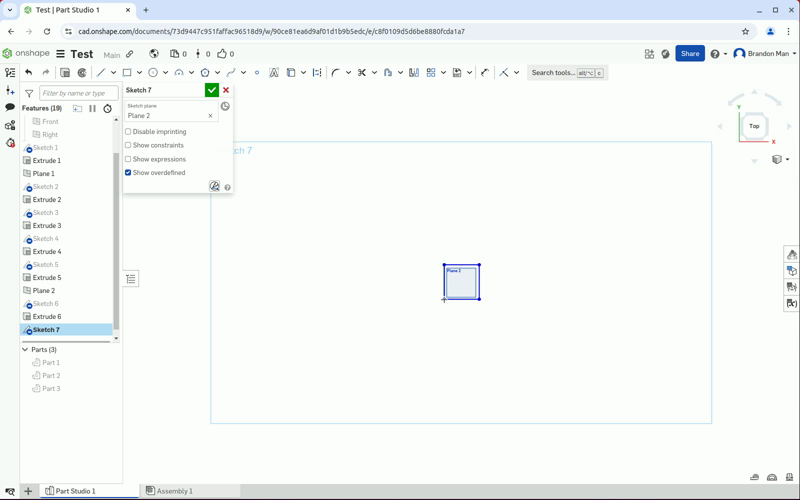
mouse_move(461, 281)
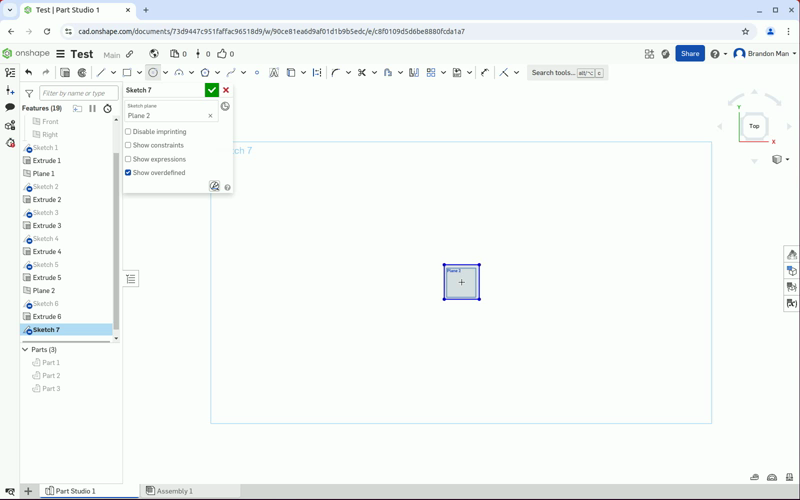
click(461, 281)
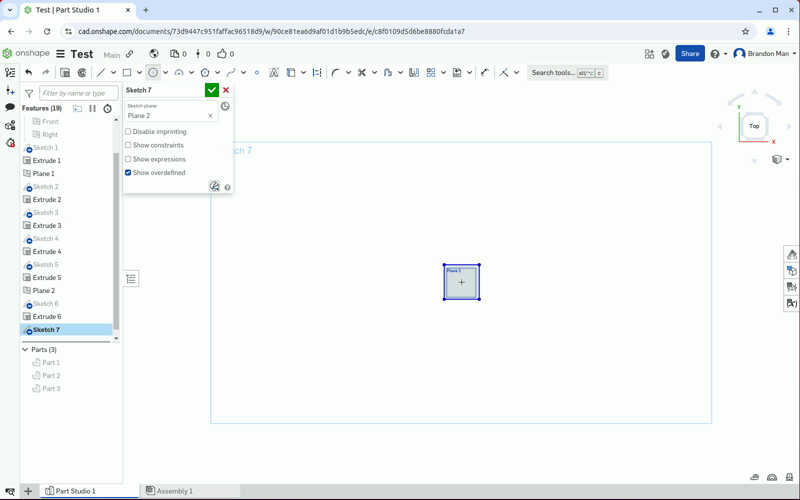
key_up(shift)
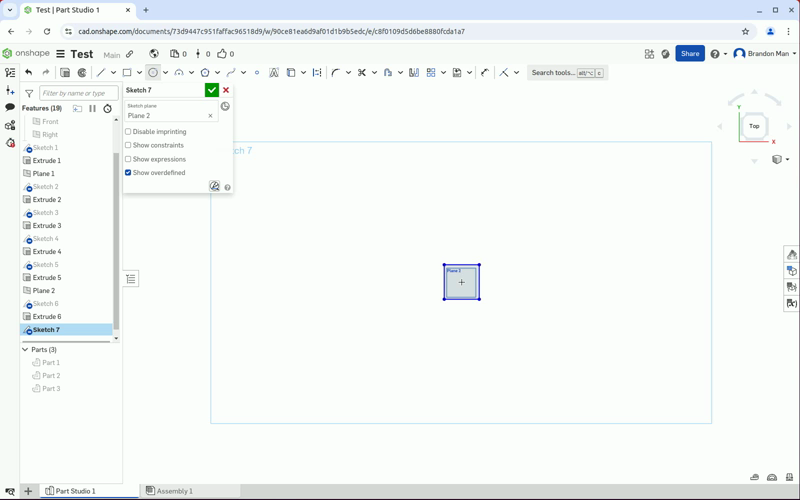
mouse_move(475, 281)
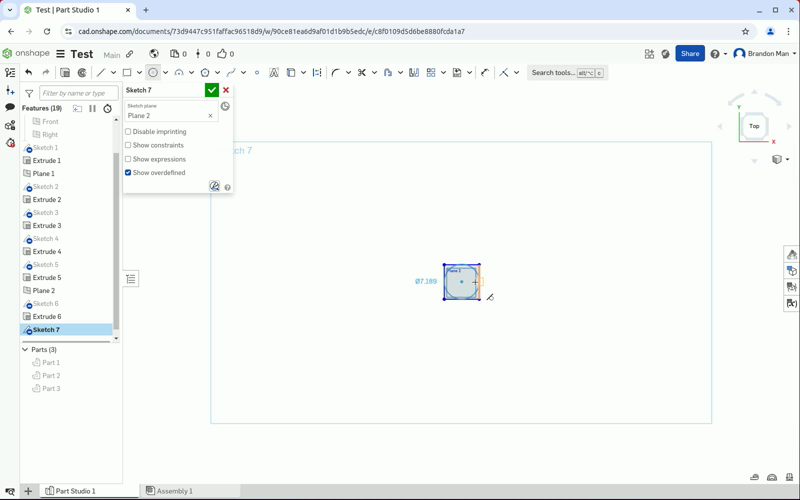
click(475, 281)
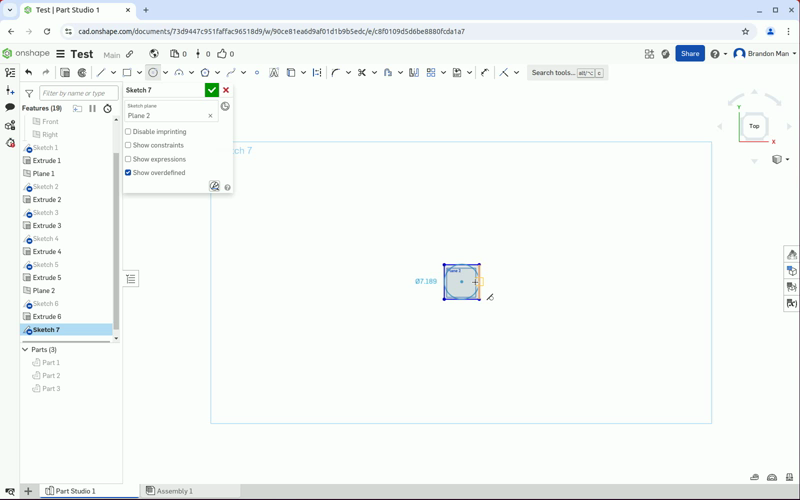
key(esc)
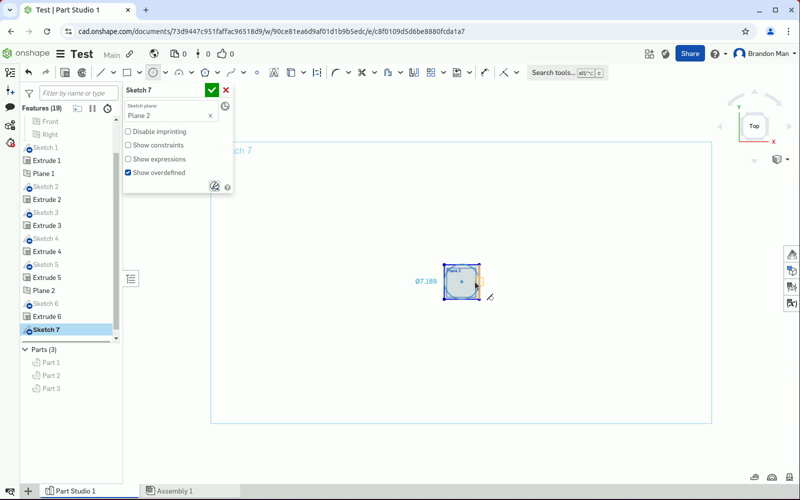
mouse_move(447, 268)
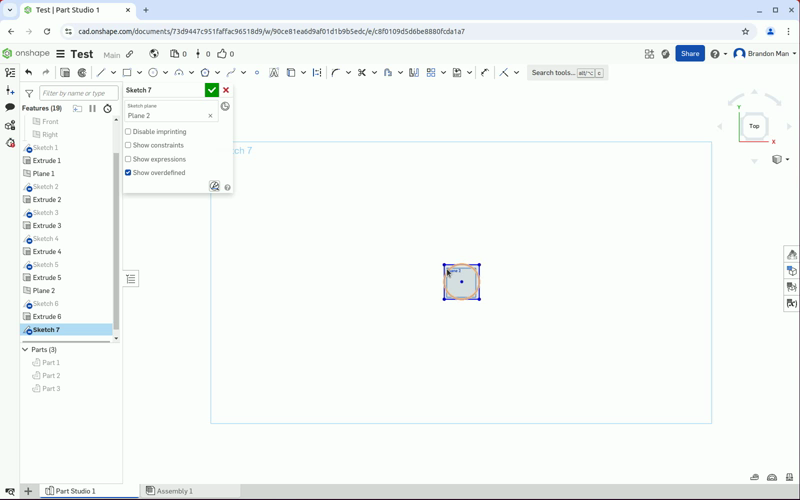
scroll(6)
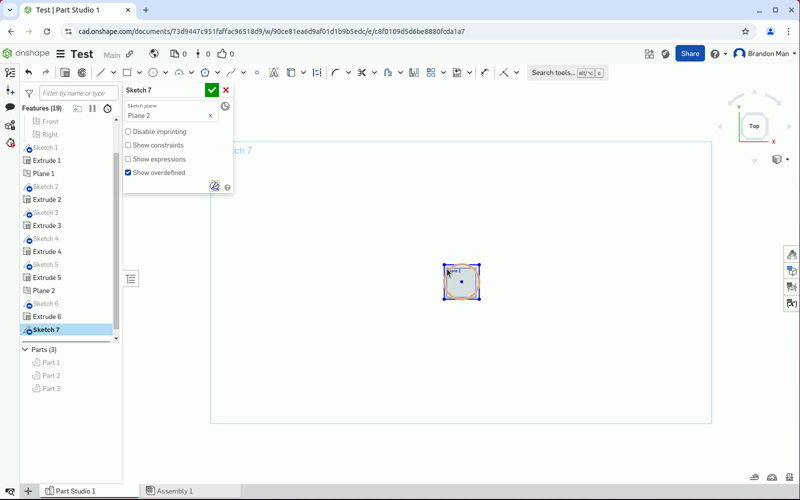
scroll(6)
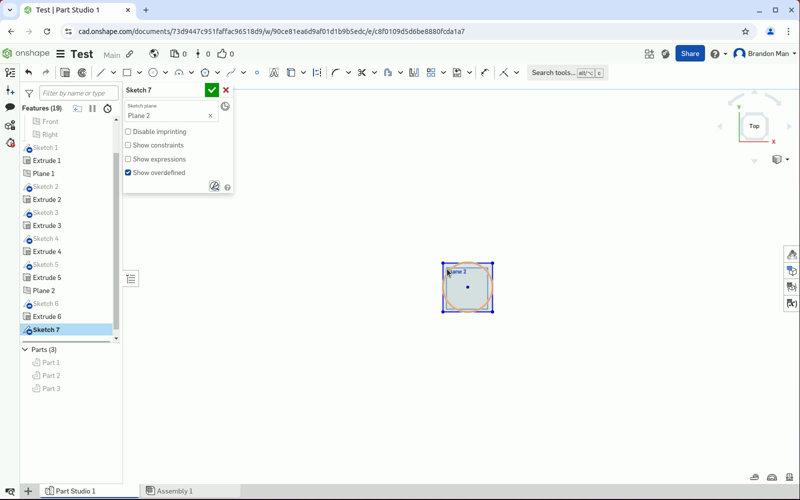
scroll(6)
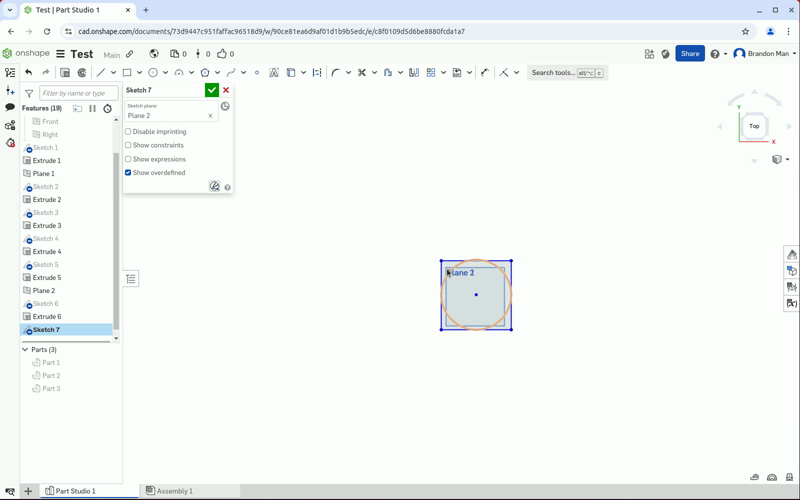
scroll(6)
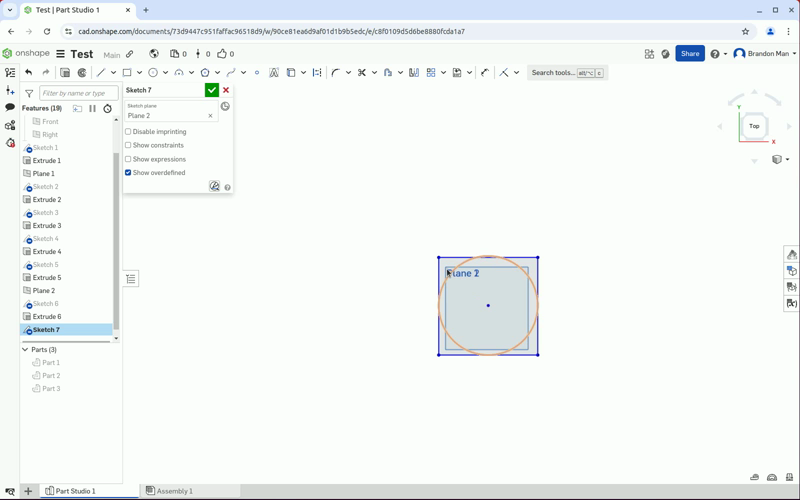
scroll(6)
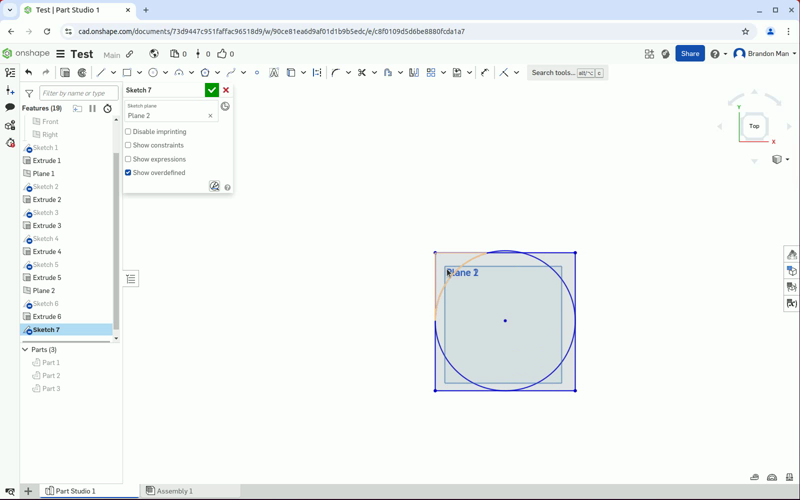
scroll(6)
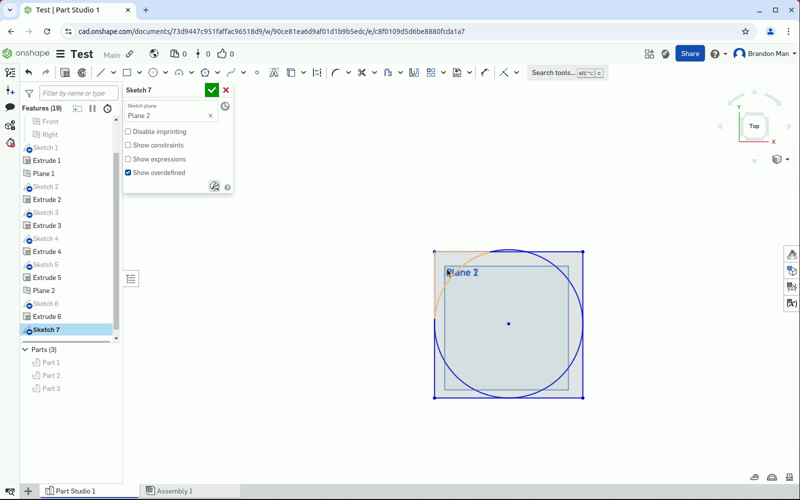
scroll(6)
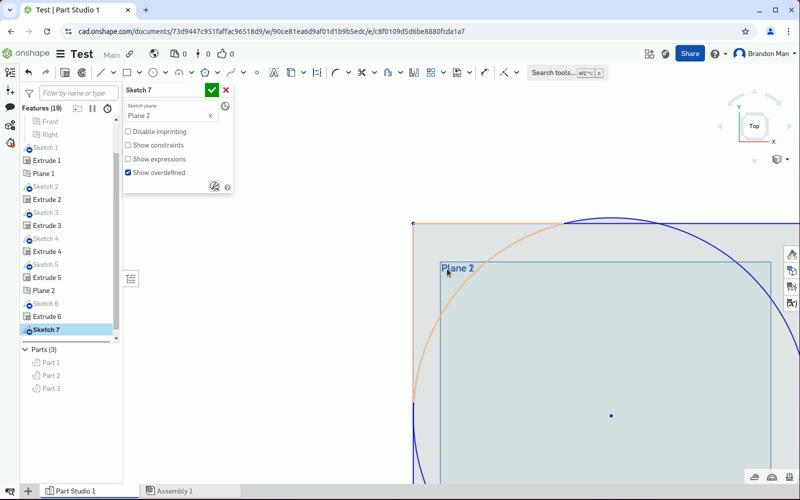
click(447, 268)
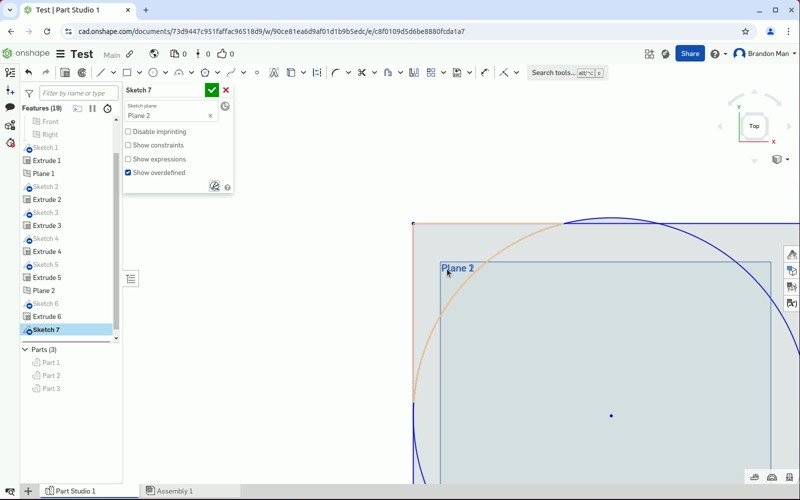
scroll(-6)
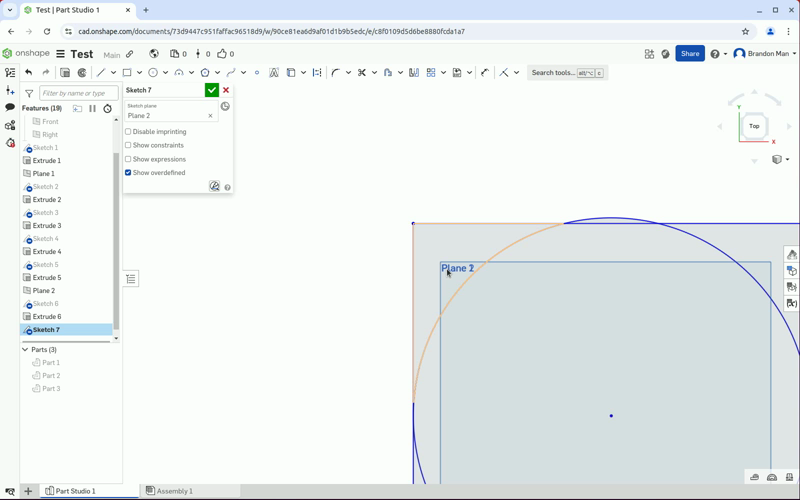
scroll(-6)
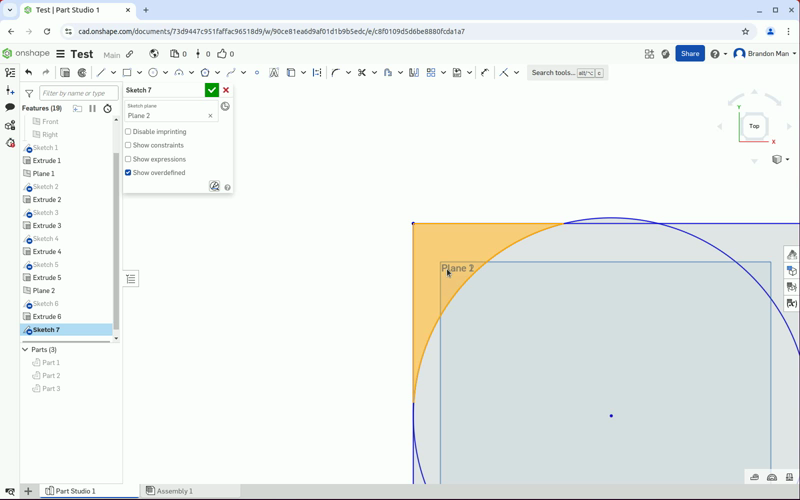
scroll(-6)
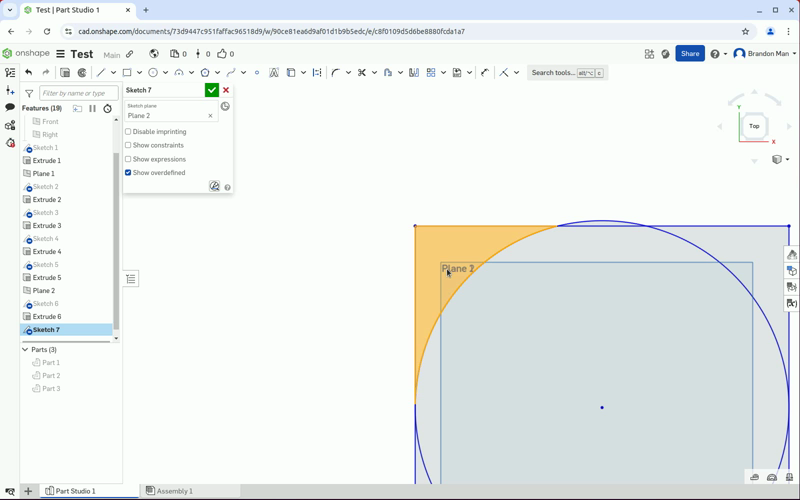
scroll(-6)
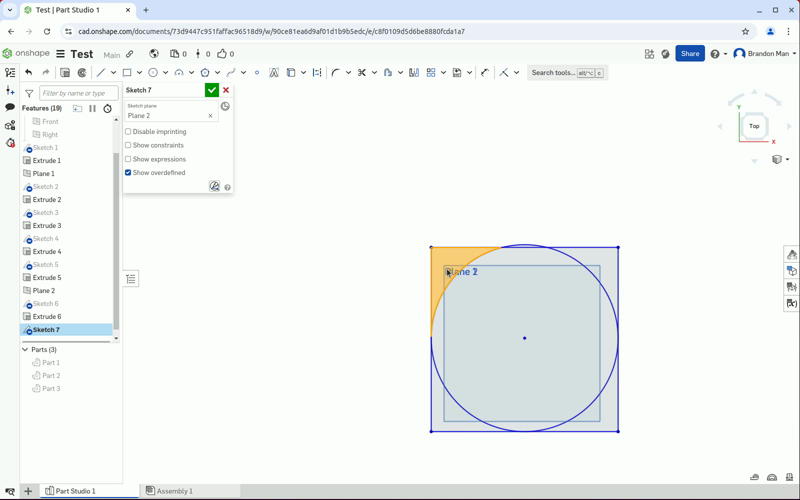
scroll(-6)
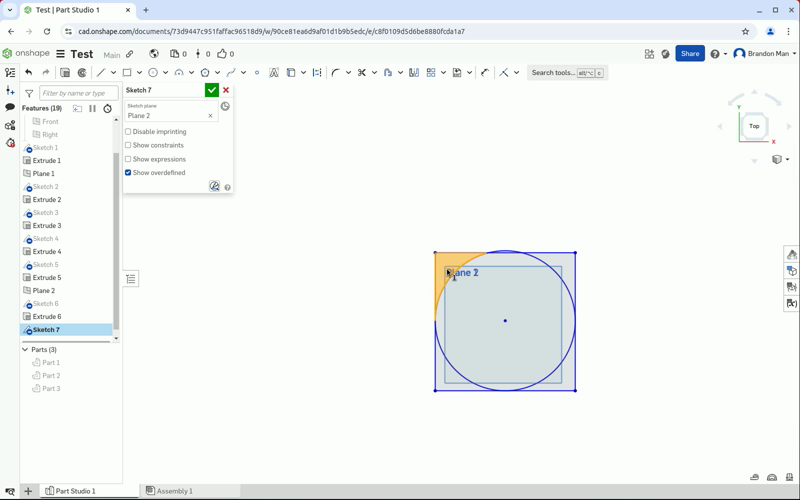
scroll(-6)
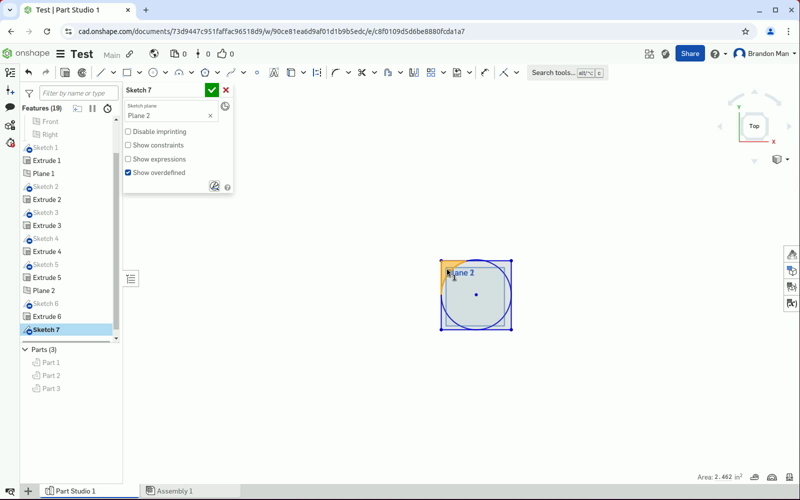
scroll(-6)
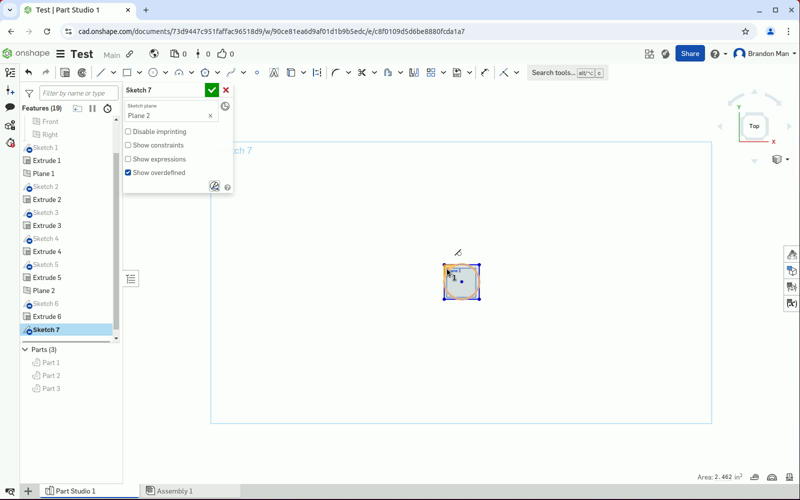
mouse_move(73, 352)
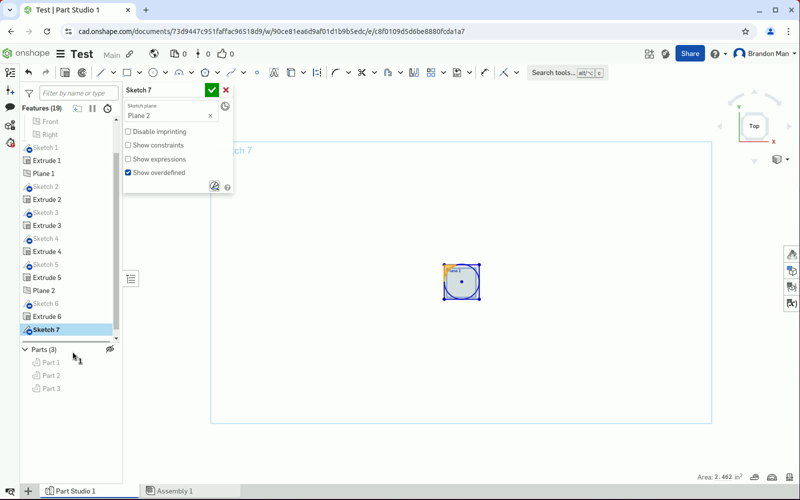
key(shift+y)
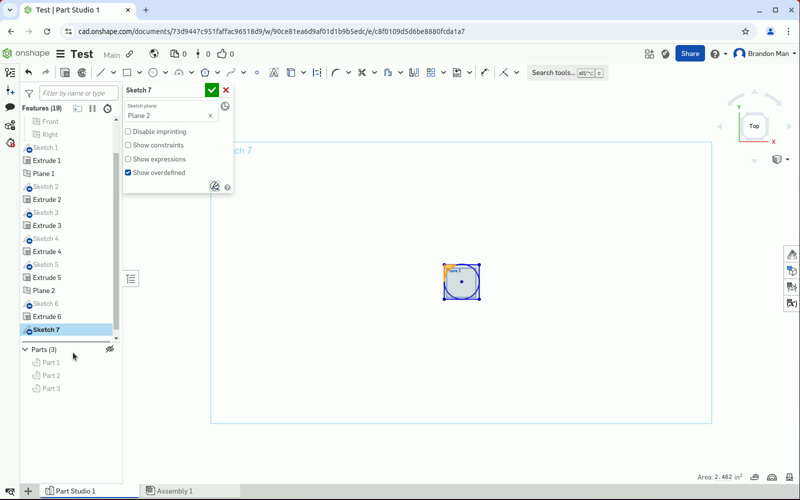
key(shift+e)
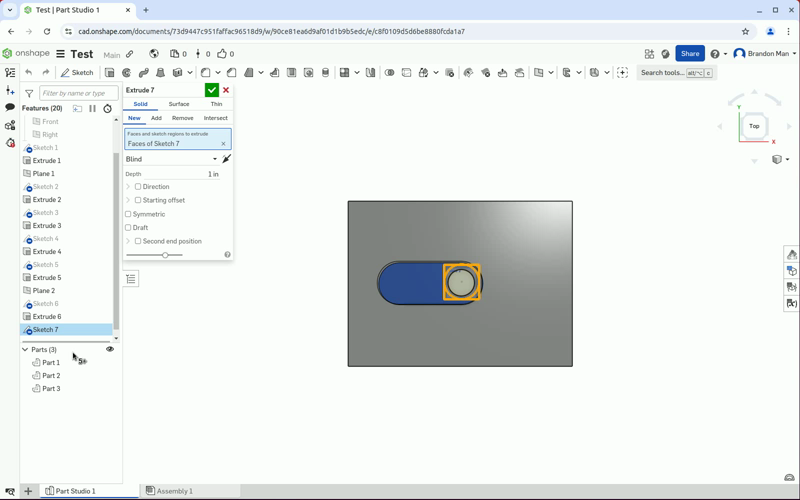
mouse_move(143, 106)
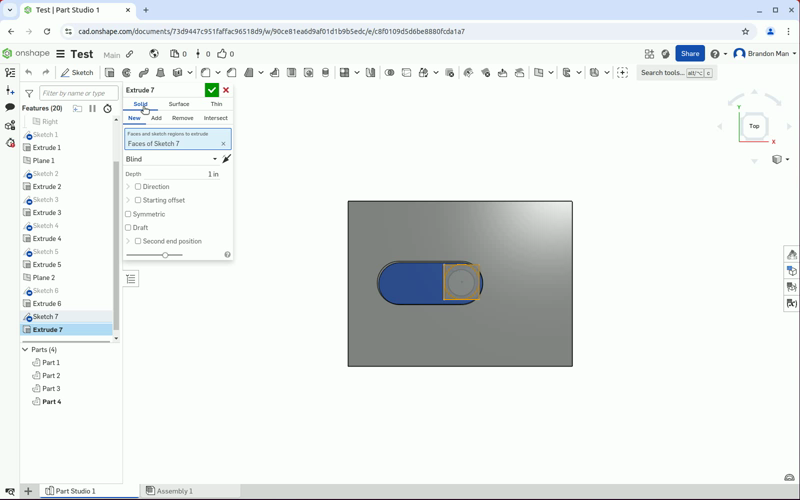
click(143, 106)
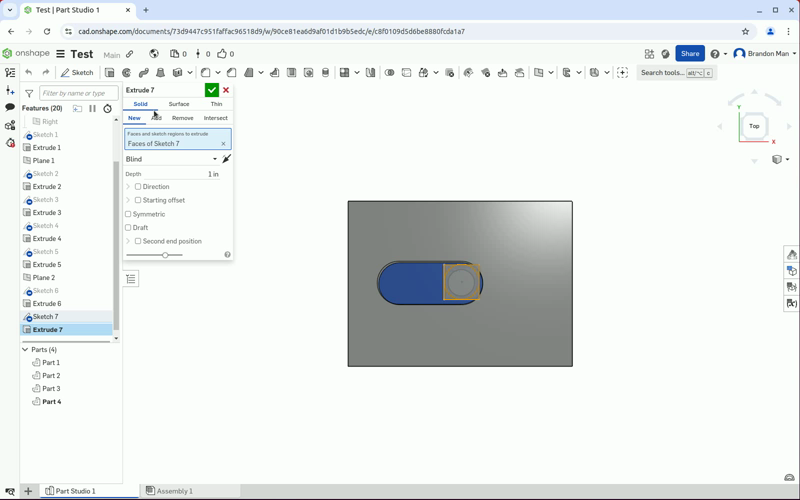
mouse_move(186, 120)
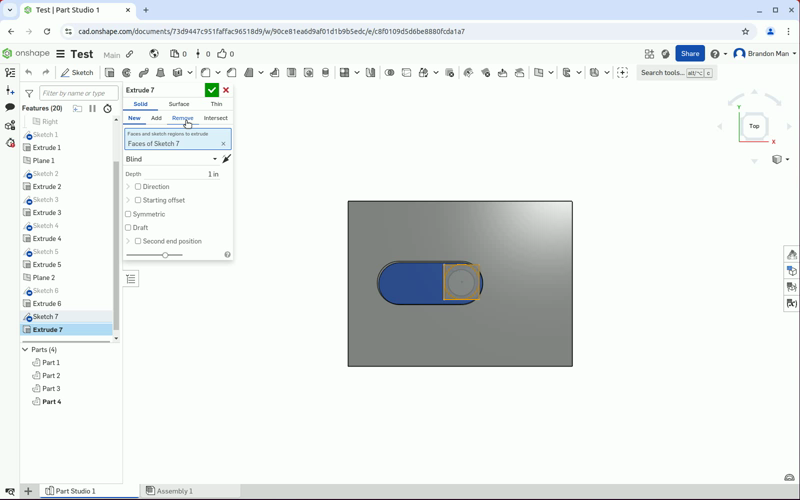
click(186, 120)
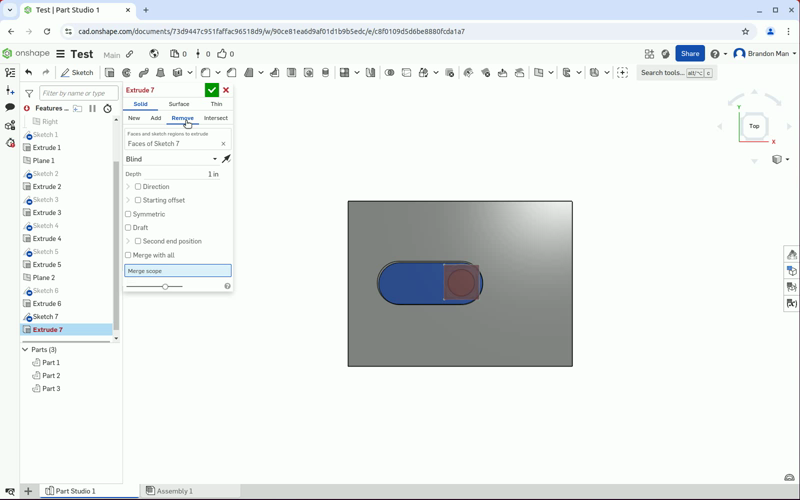
key(tab, 4)
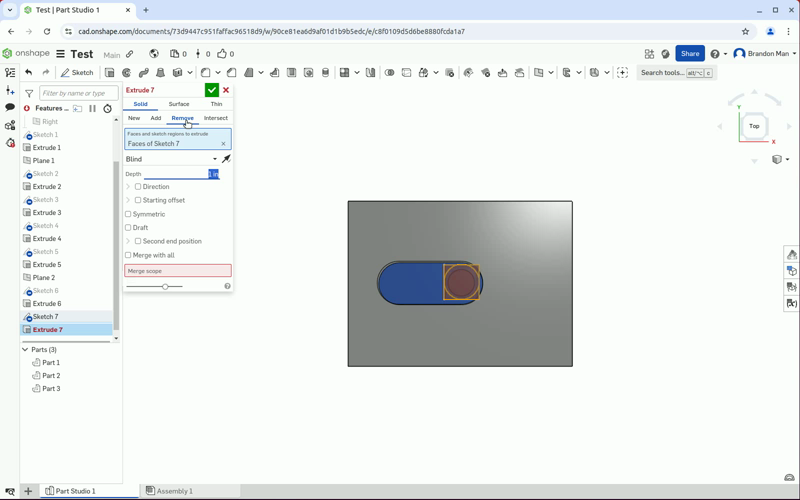
text(0.722)
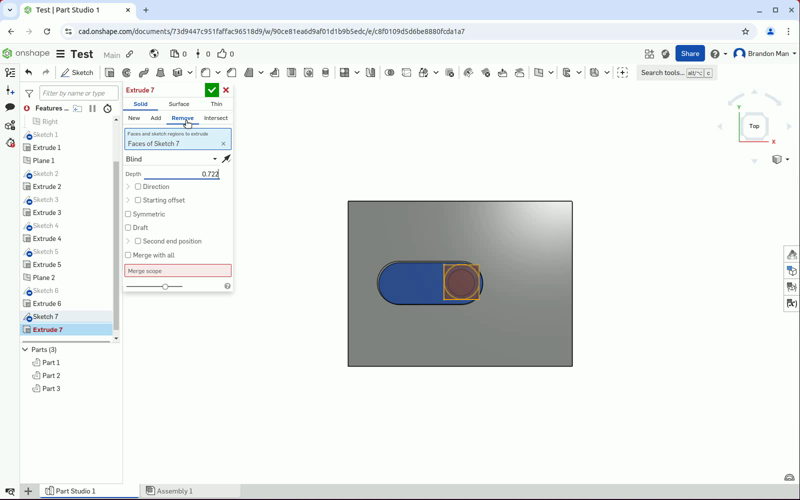
key(tab, 6)
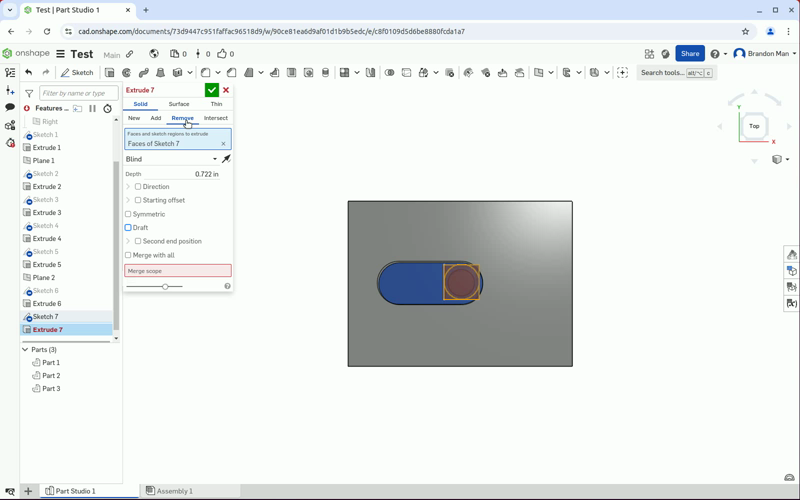
key(space)
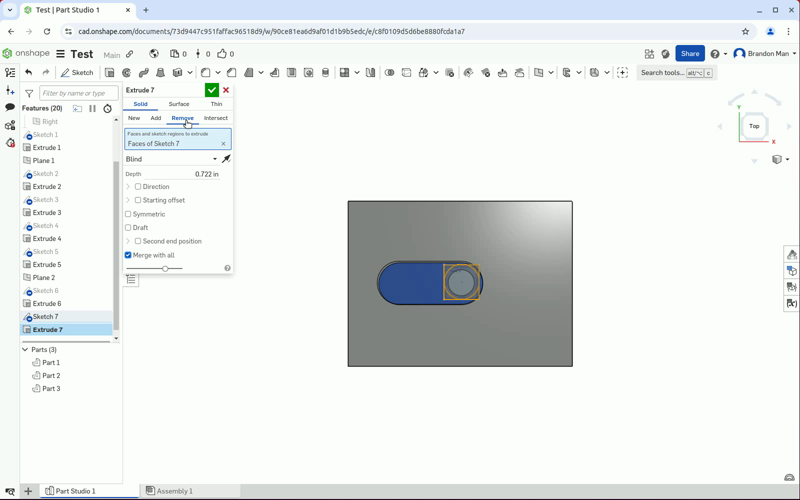
key(enter)
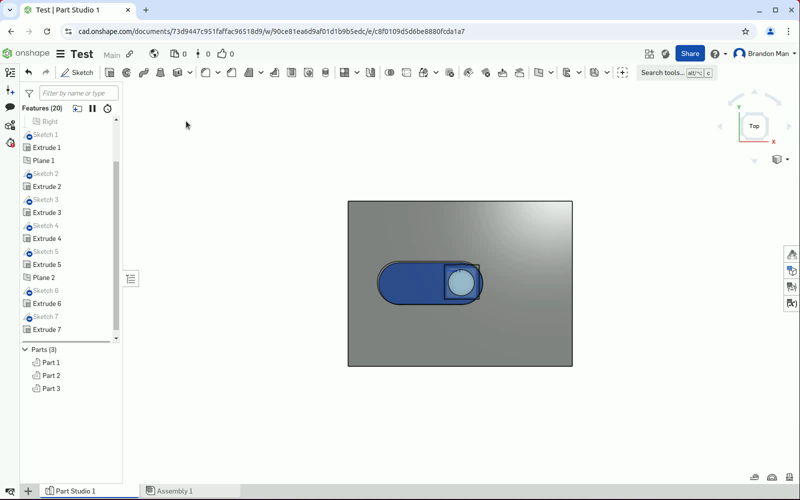
key(shift+h)
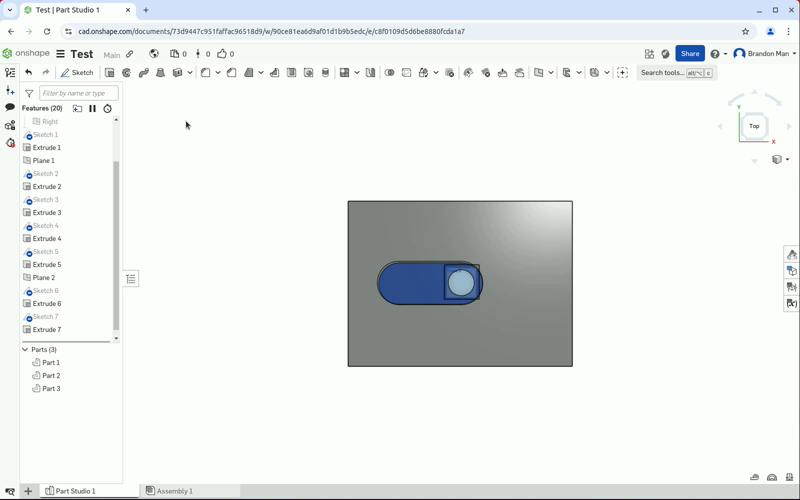
key(shift+h)
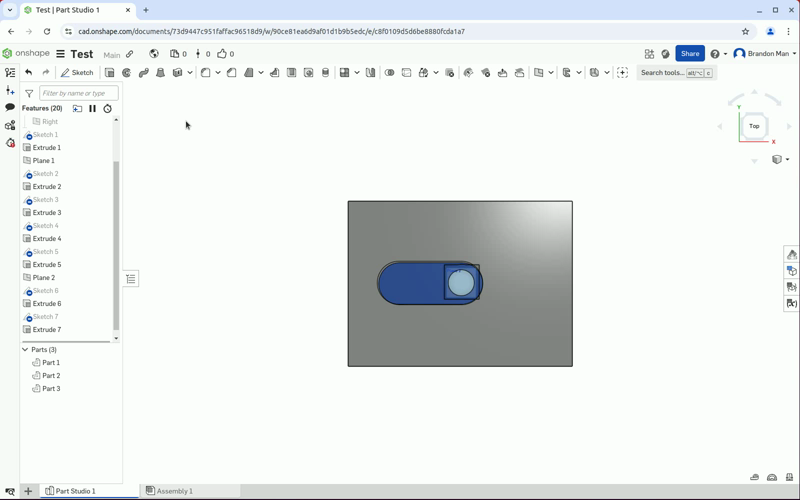
key(shift+7)
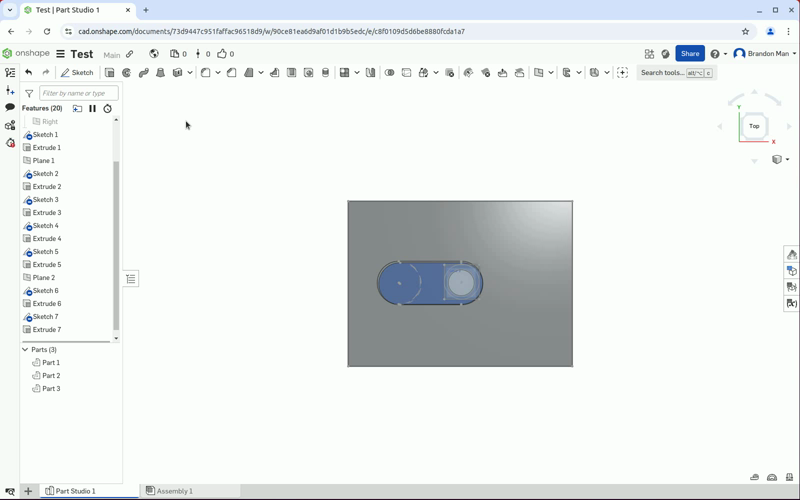
key(up, 3)
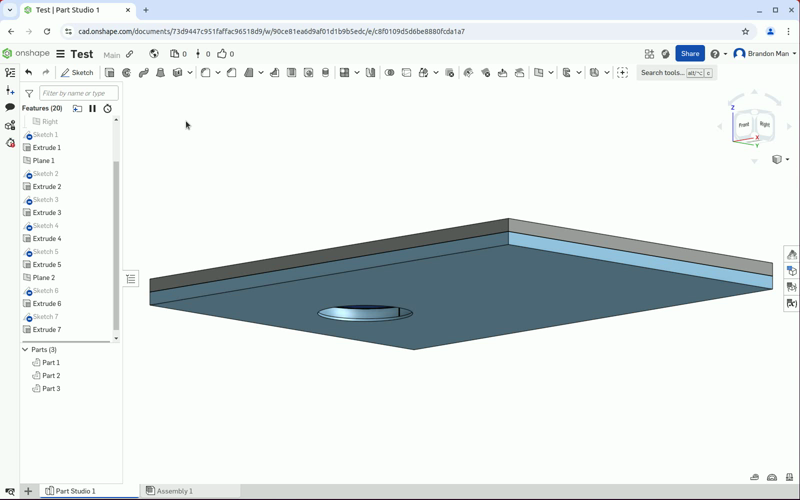
key(left, 3)
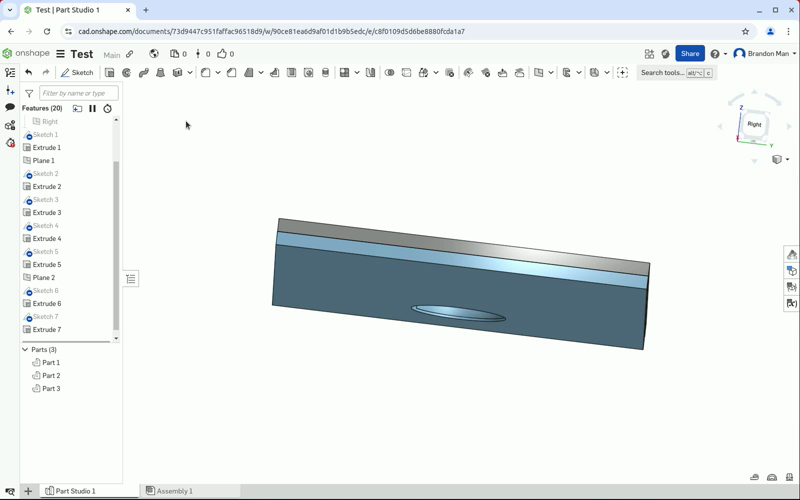
key(right, 3)
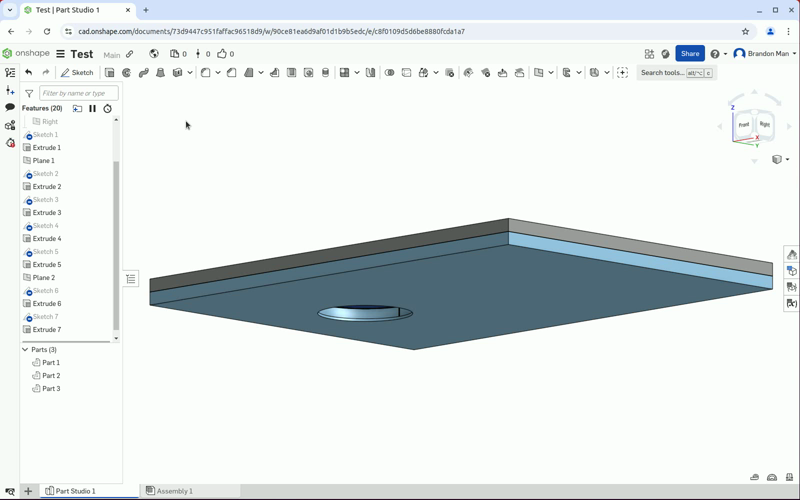
key(down, 3)
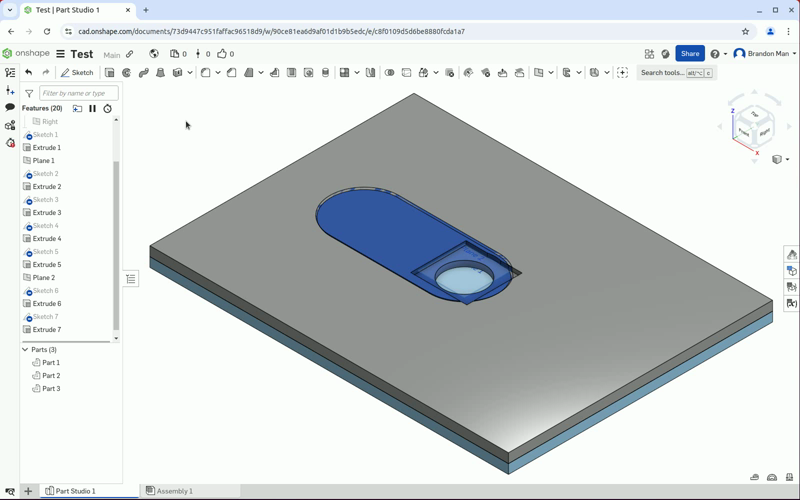
mouse_move(69, 137)
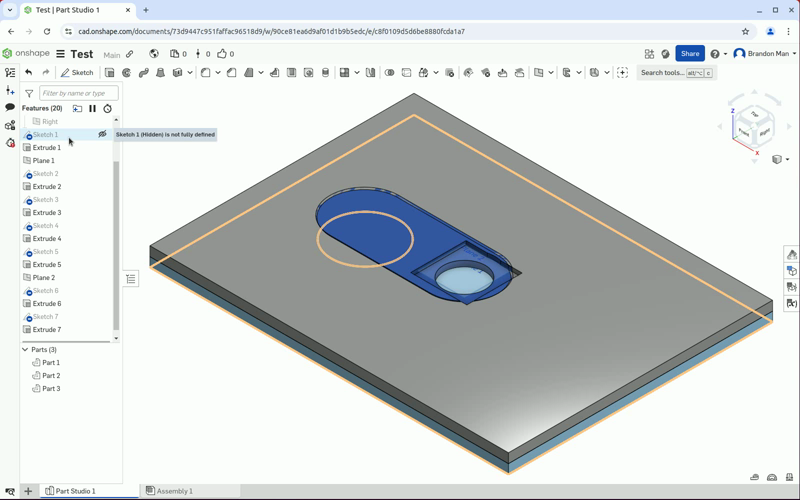
click(69, 137)